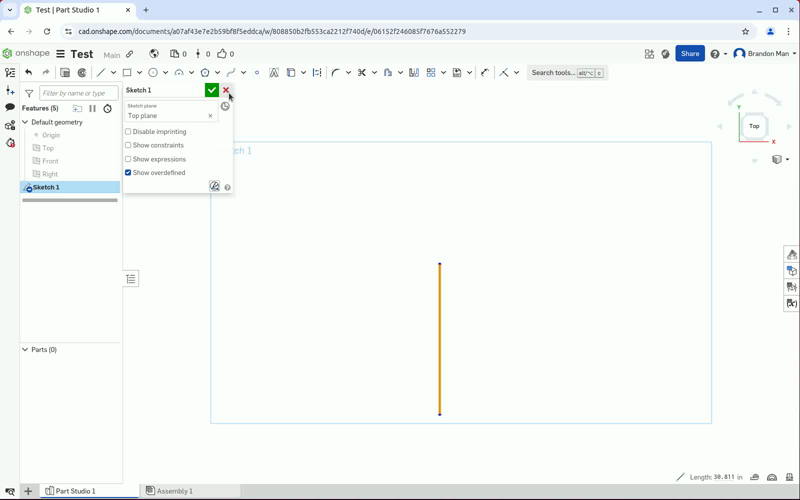
key(shift+h)
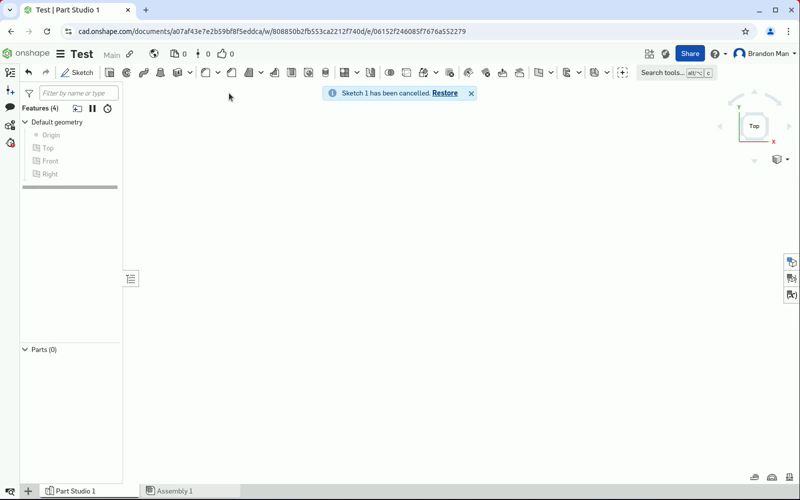
mouse_move(73, 352)
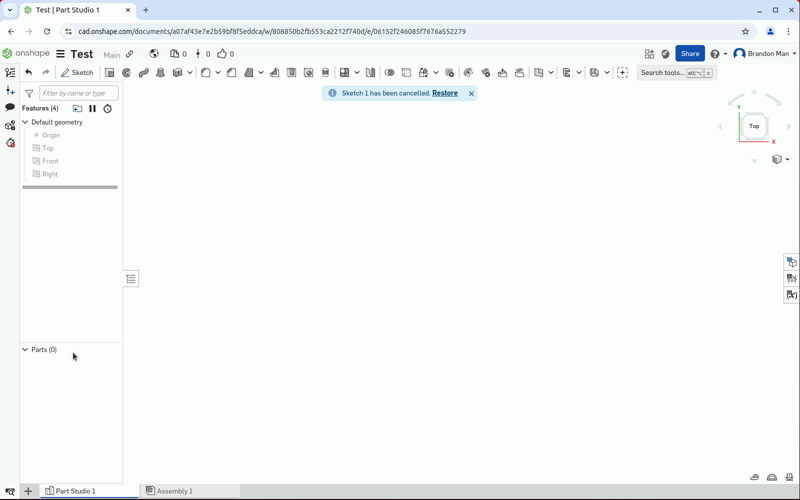
key(y)
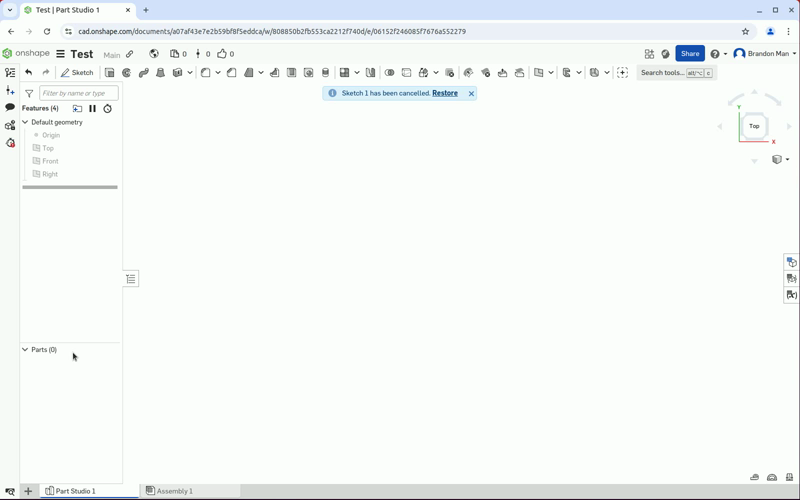
key(shift+p)
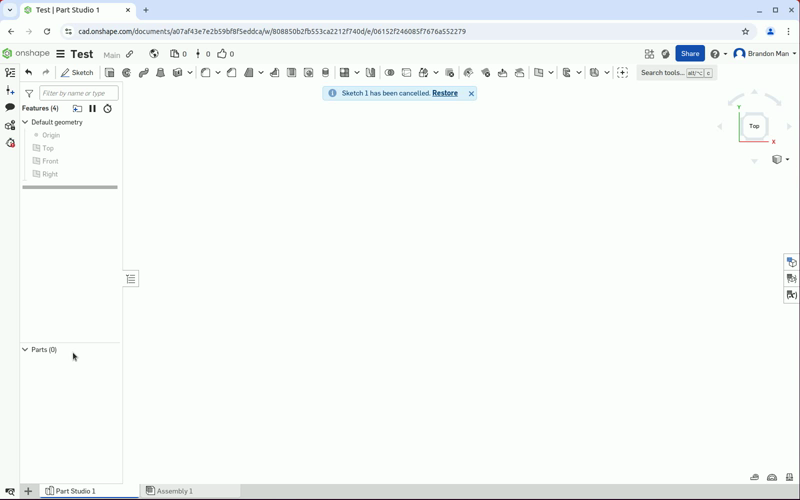
key(space)
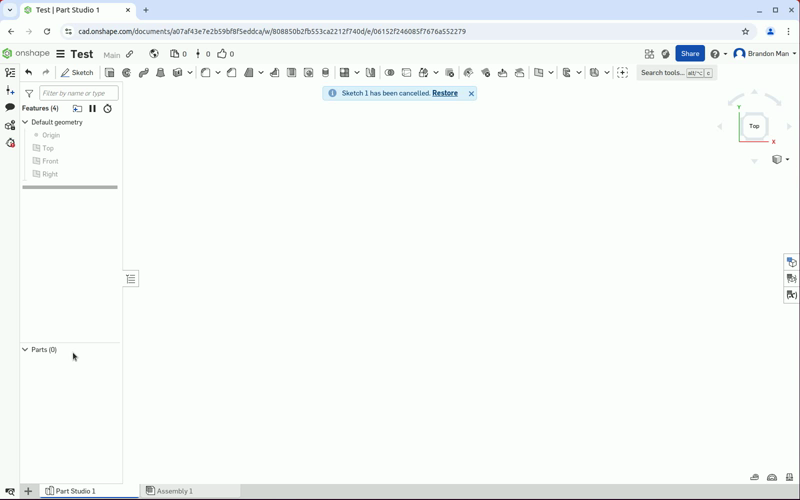
key_down(shift)
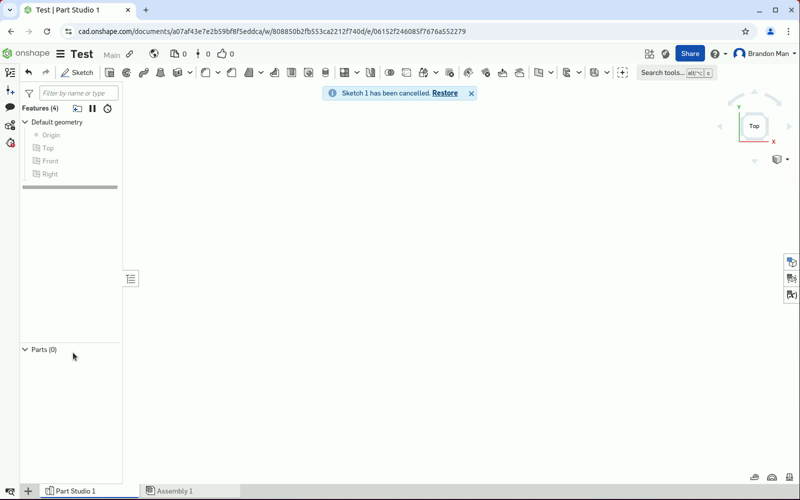
key(up)
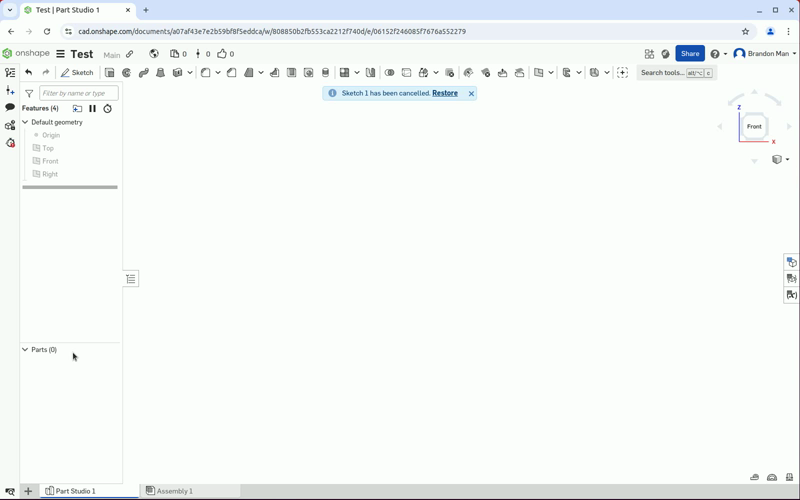
key_up(shift)
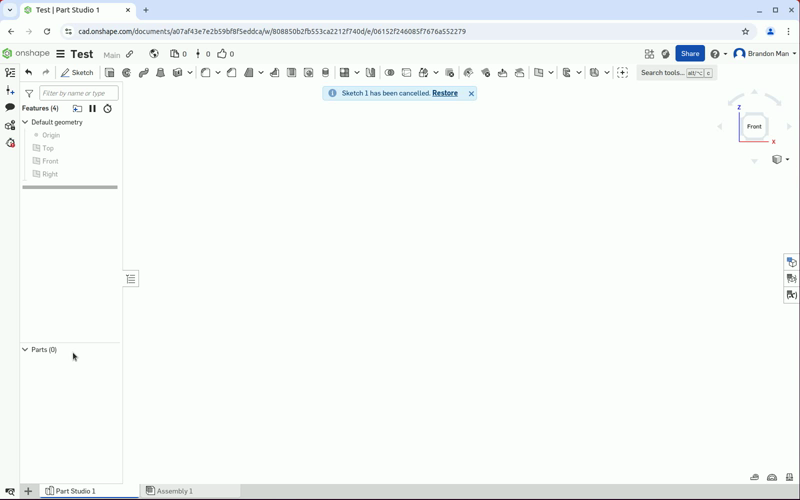
mouse_move(73, 352)
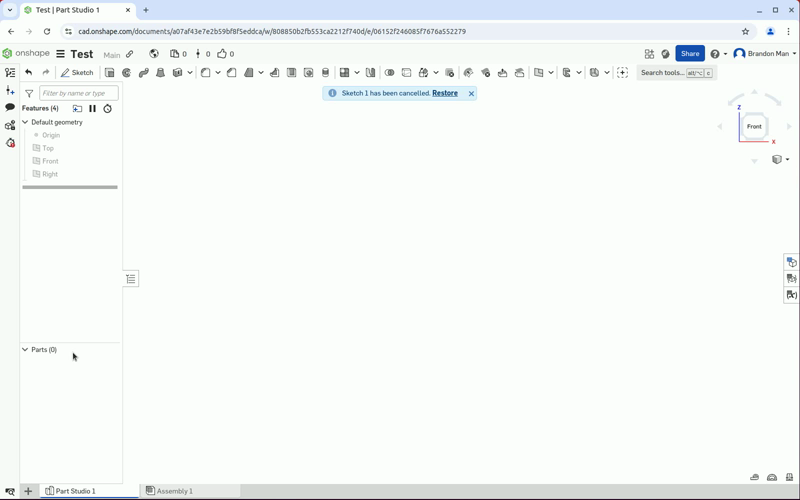
key(shift+y)
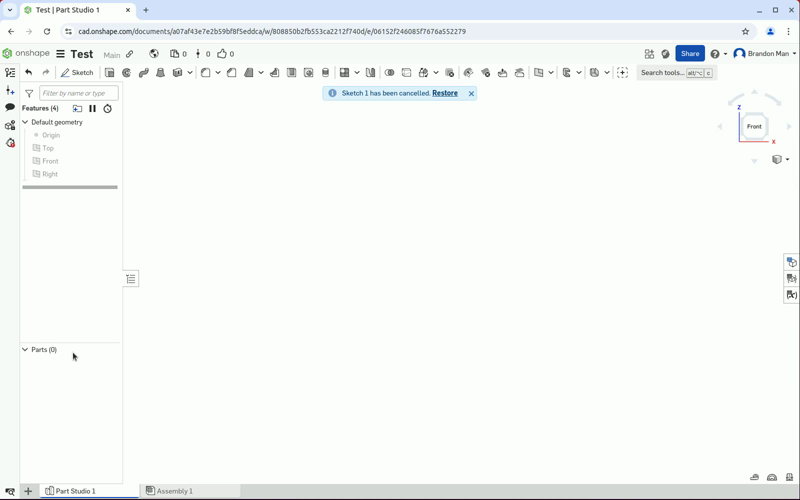
key(shift+s)
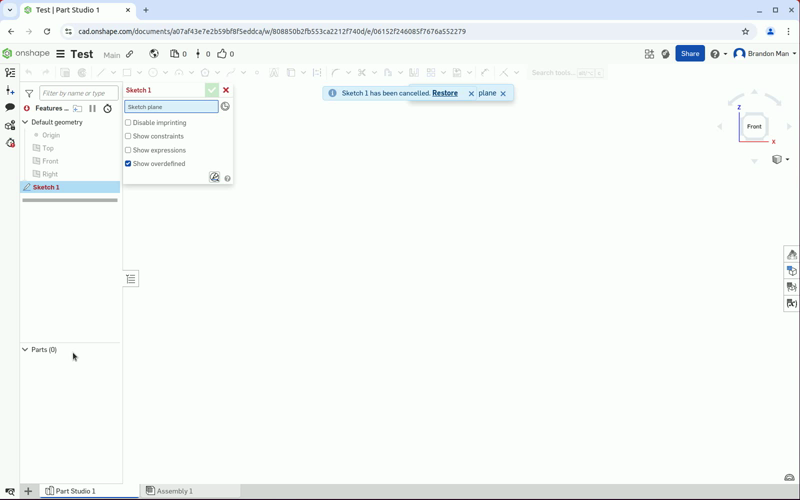
mouse_move(73, 163)
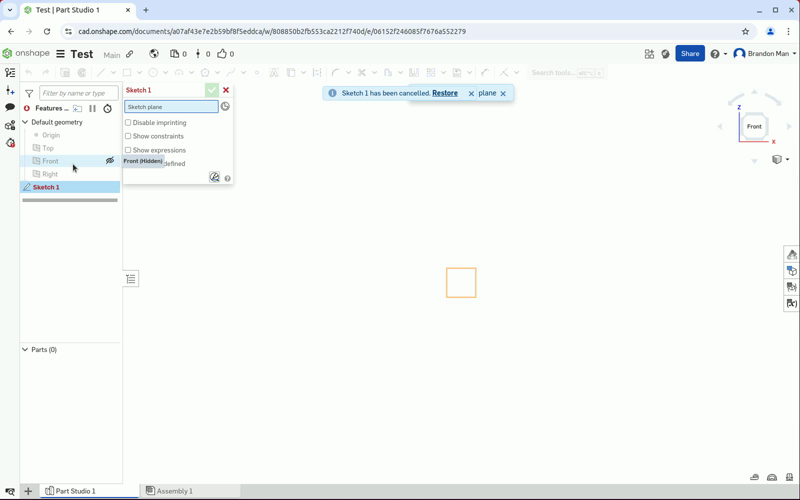
click(73, 163)
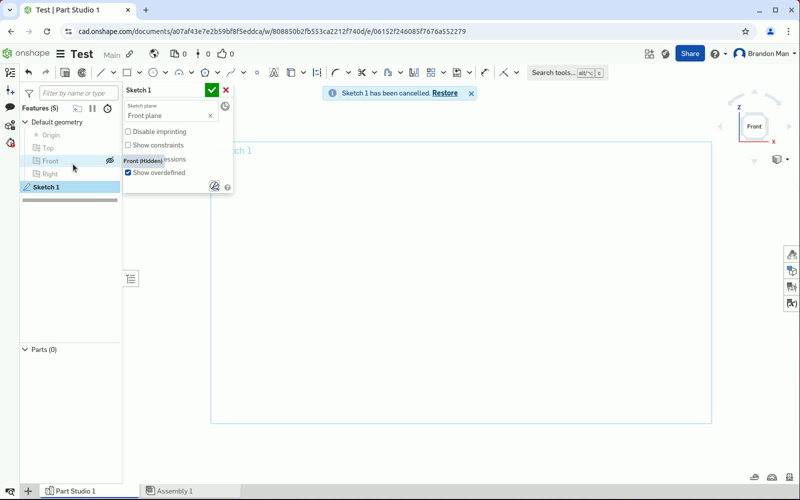
mouse_move(73, 352)
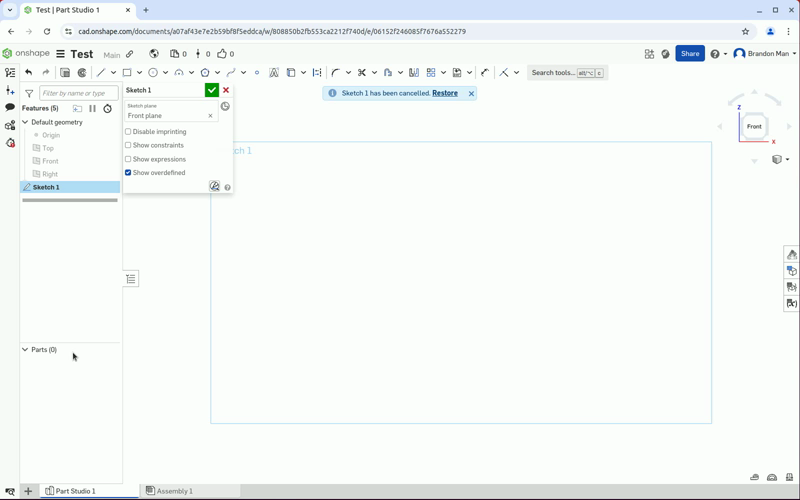
key(y)
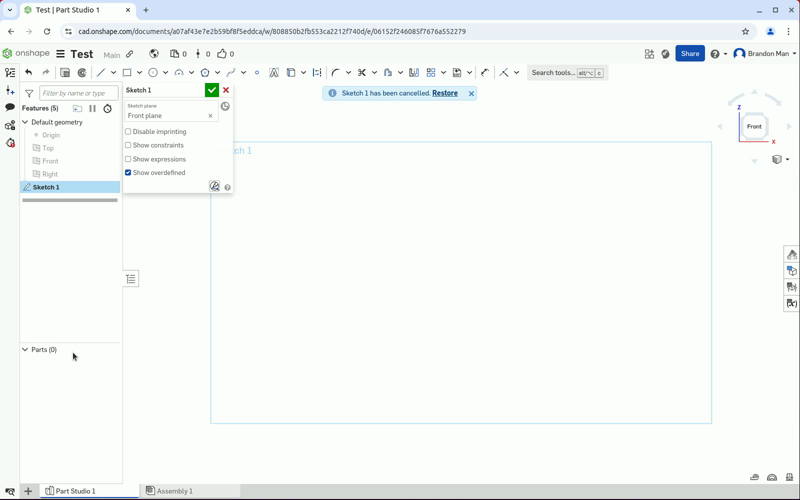
key(l)
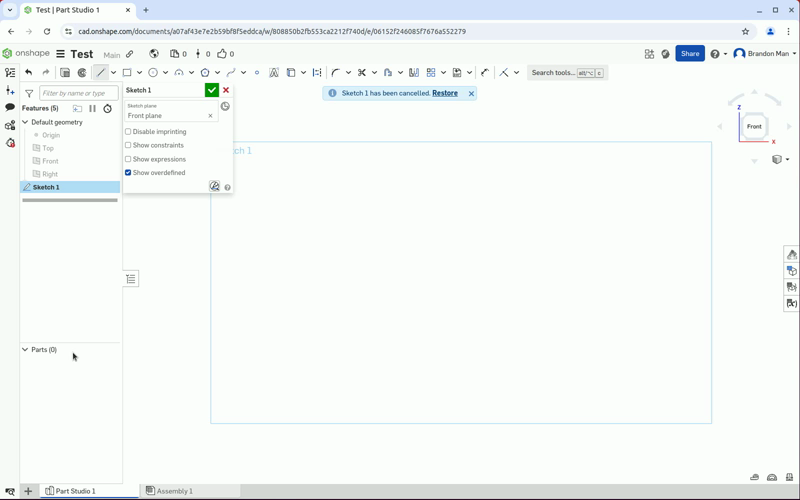
key_down(shift)
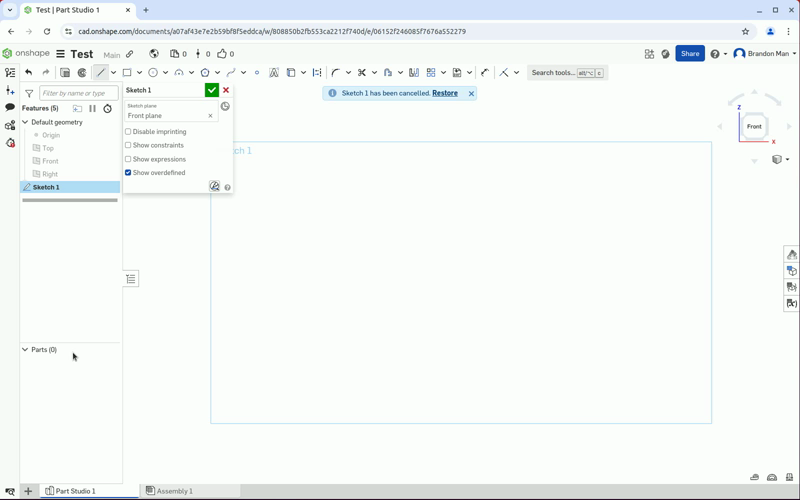
mouse_move(372, 329)
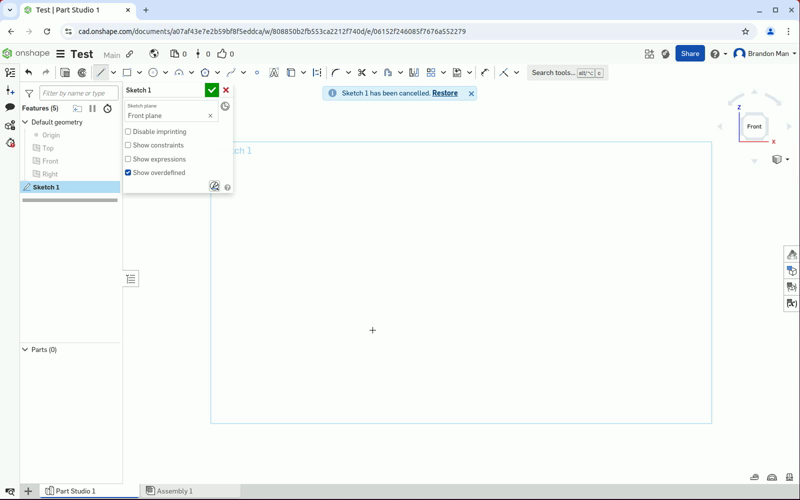
click(372, 329)
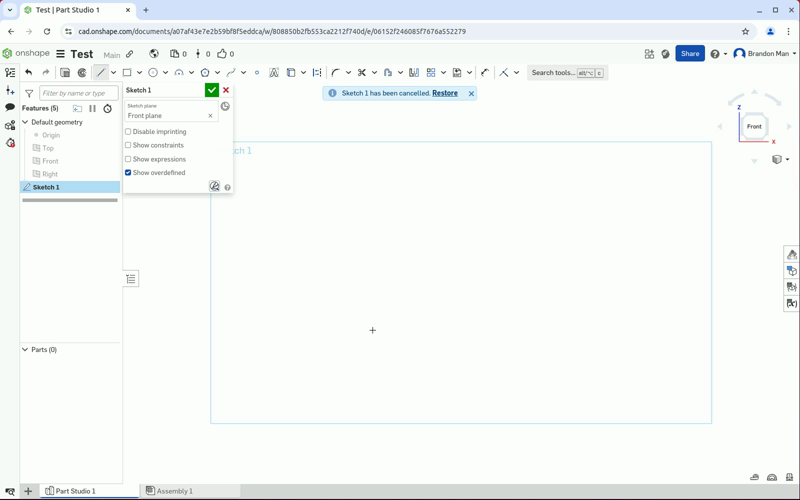
key_up(shift)
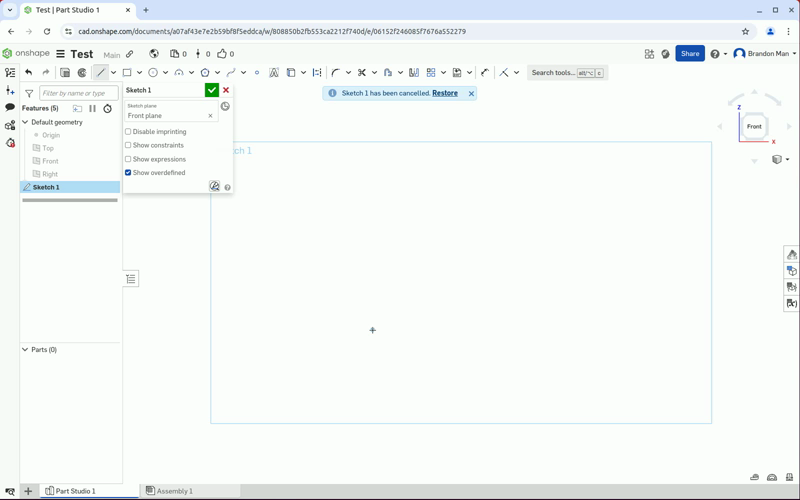
key_down(shift)
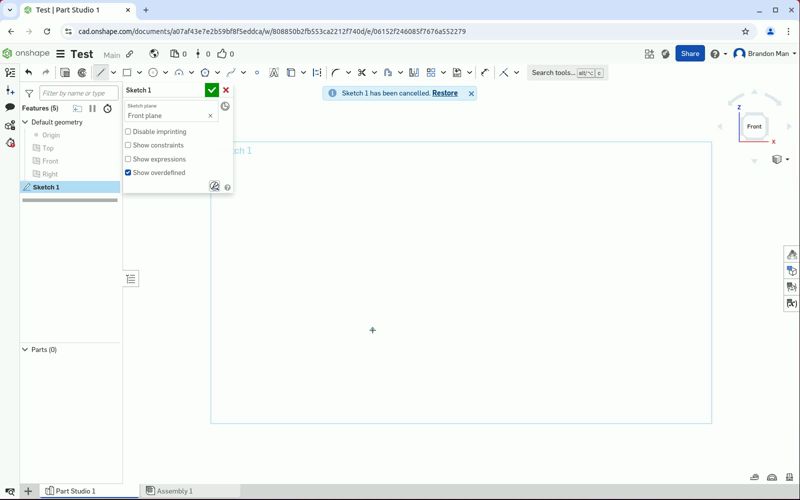
mouse_move(548, 329)
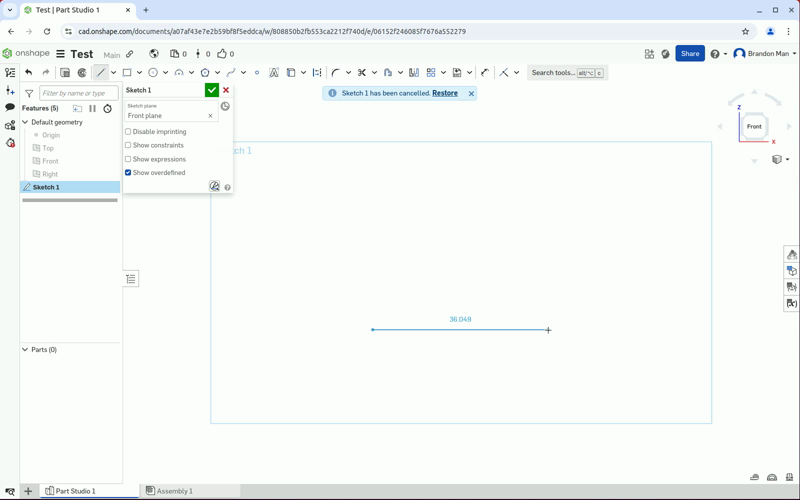
click(548, 329)
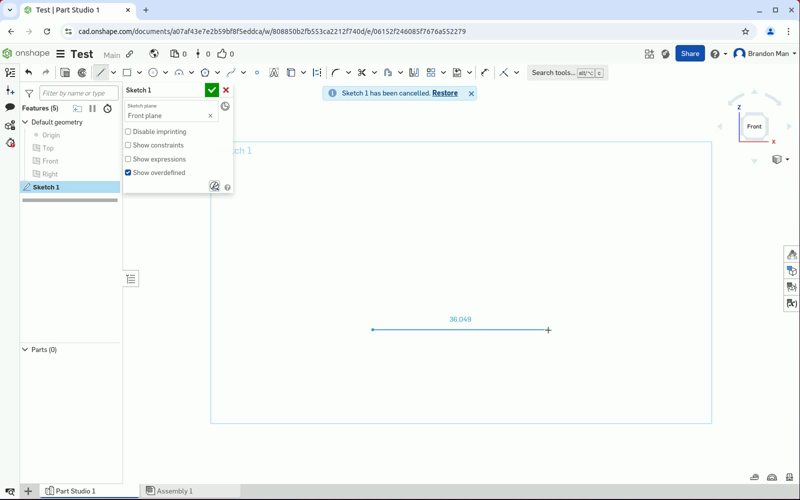
key_up(shift)
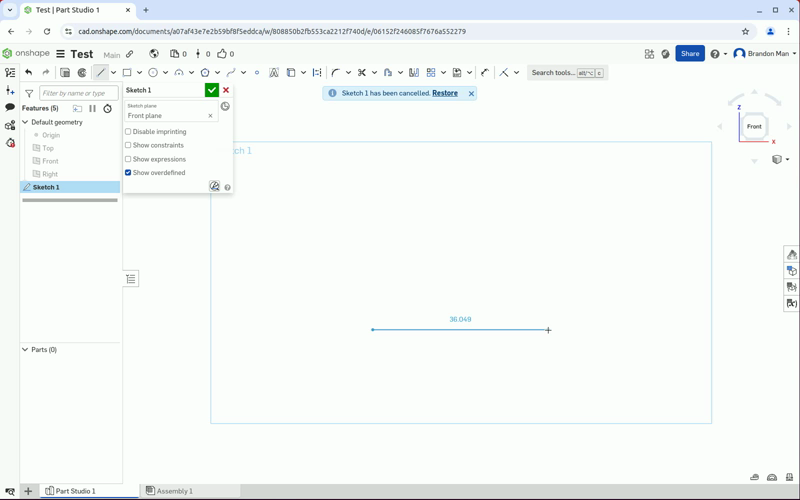
key_down(shift)
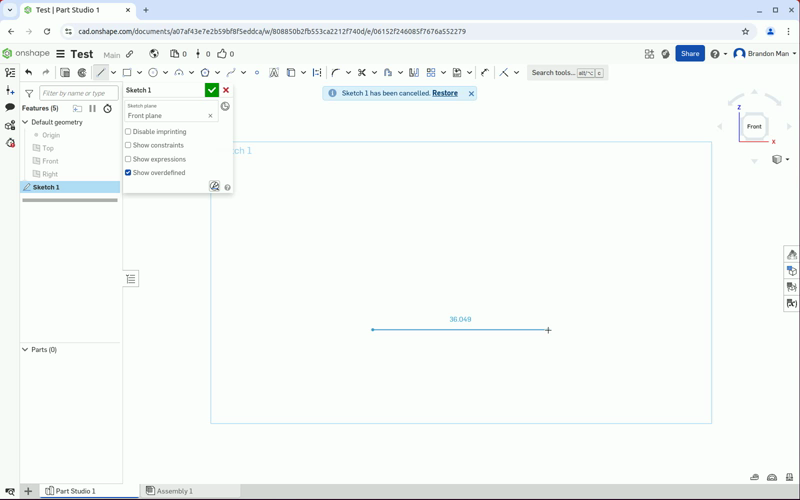
mouse_move(548, 252)
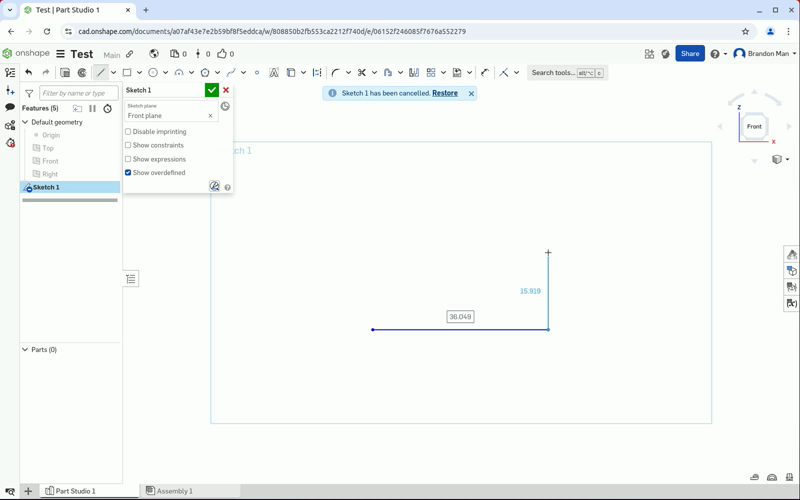
click(548, 252)
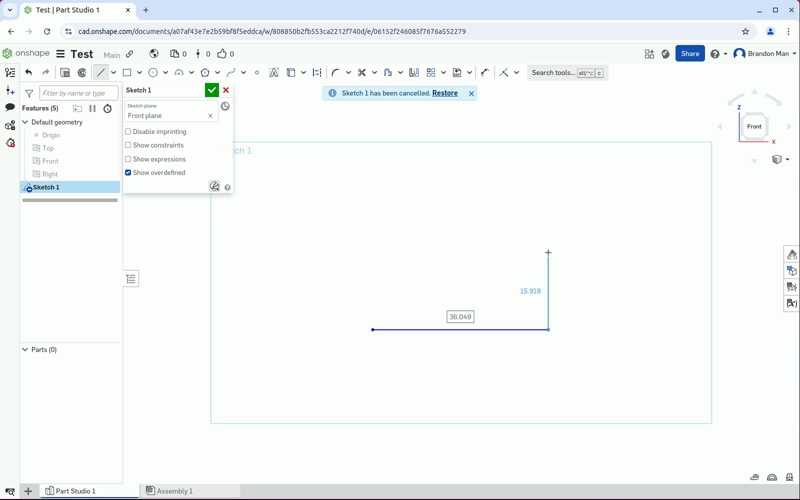
key_up(shift)
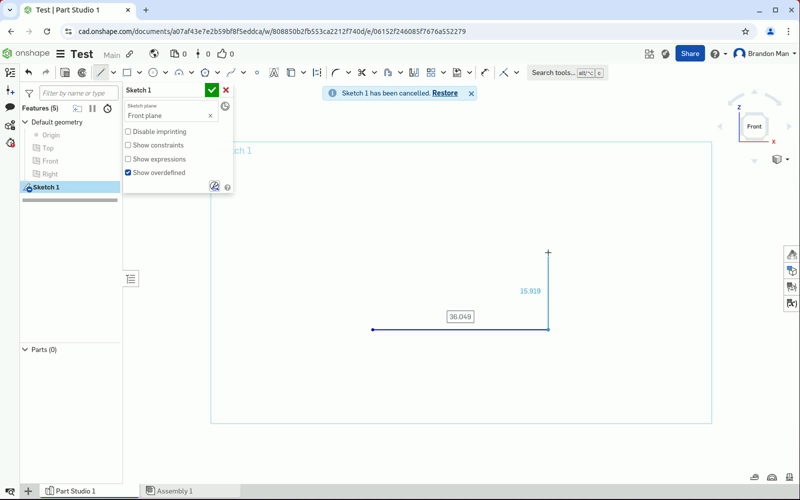
key_down(shift)
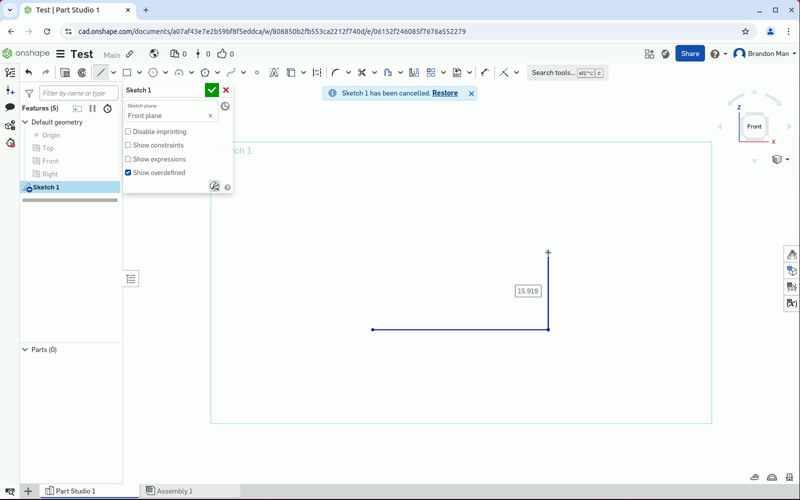
mouse_move(372, 252)
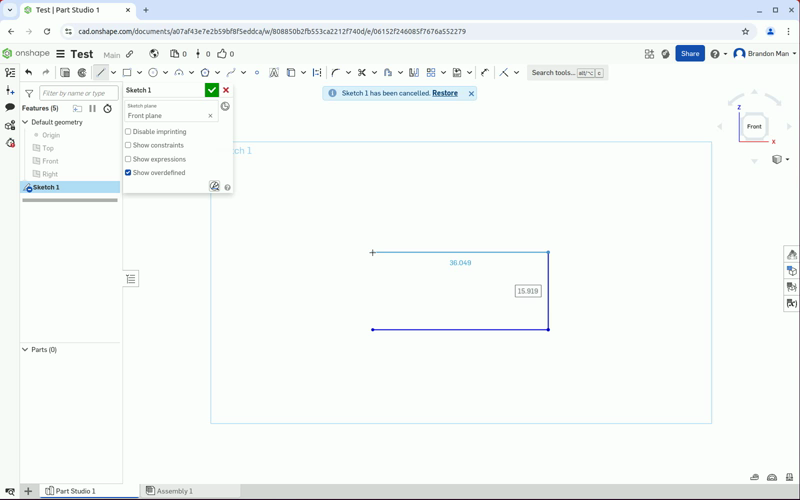
click(372, 252)
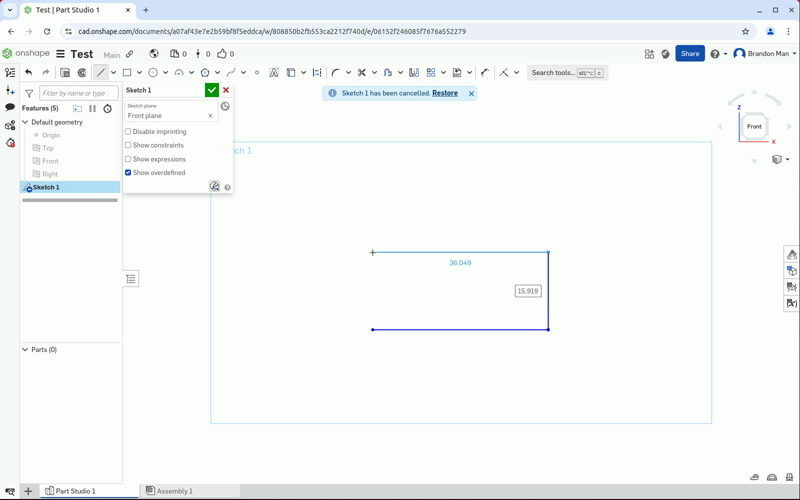
key_up(shift)
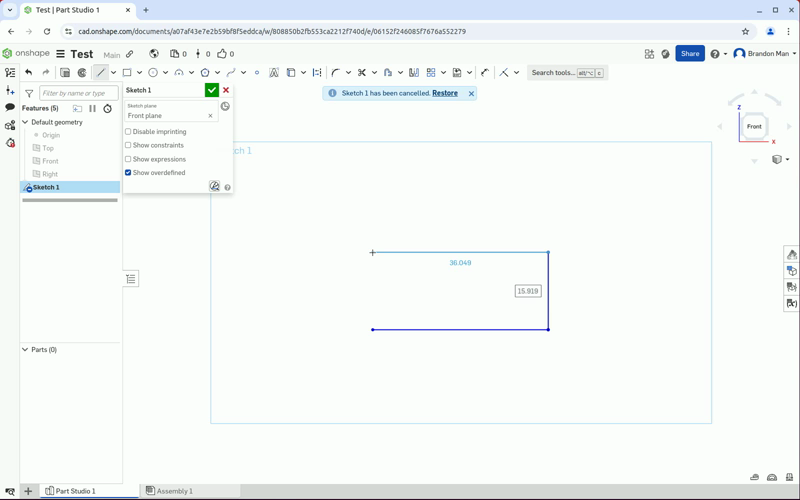
key_down(shift)
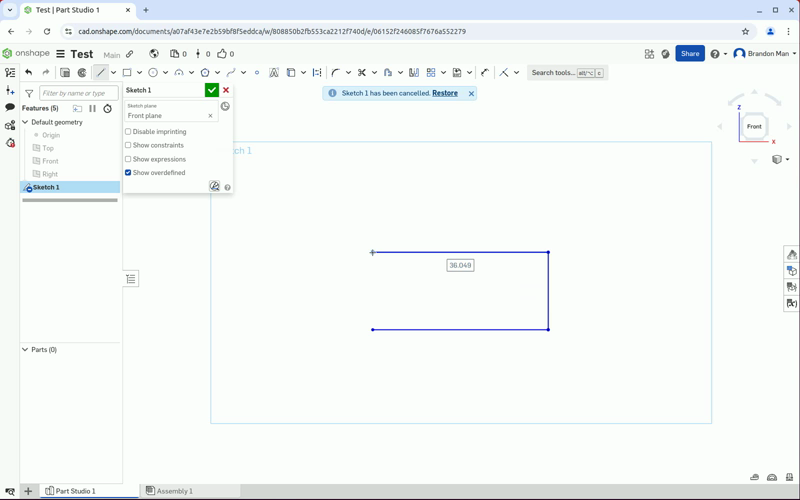
mouse_move(372, 329)
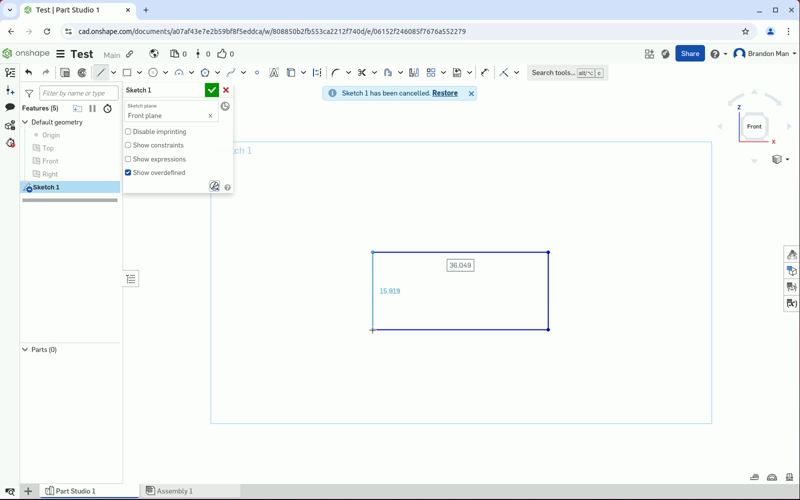
key_up(shift)
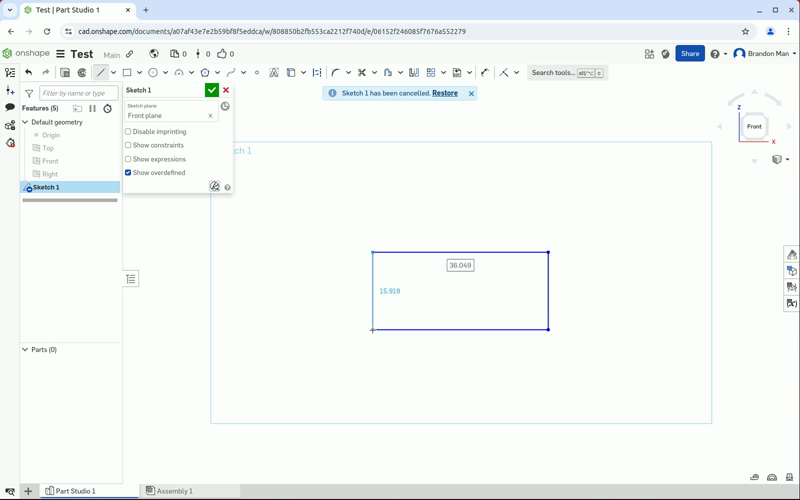
click(372, 329)
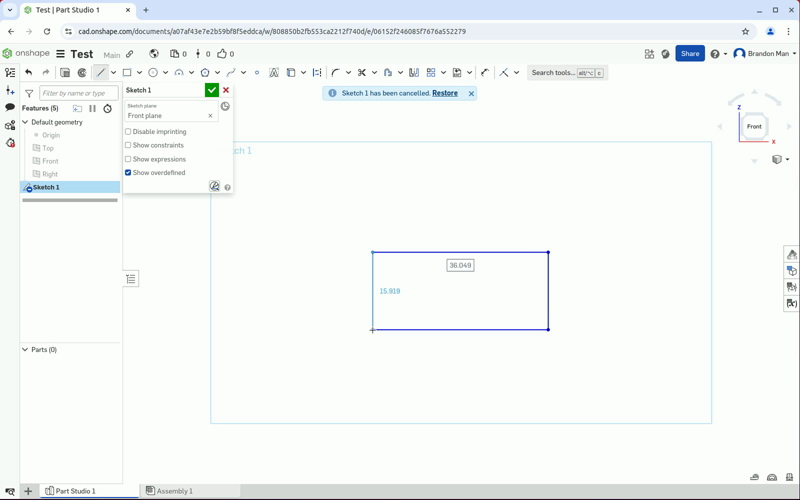
key(esc)
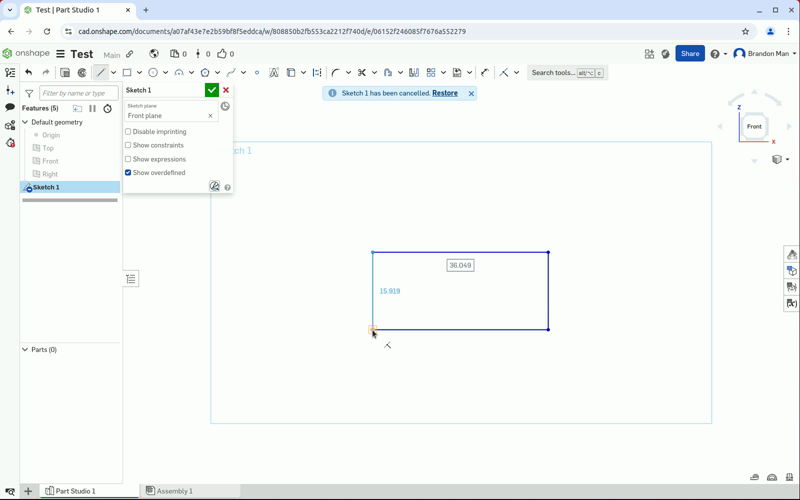
mouse_move(479, 295)
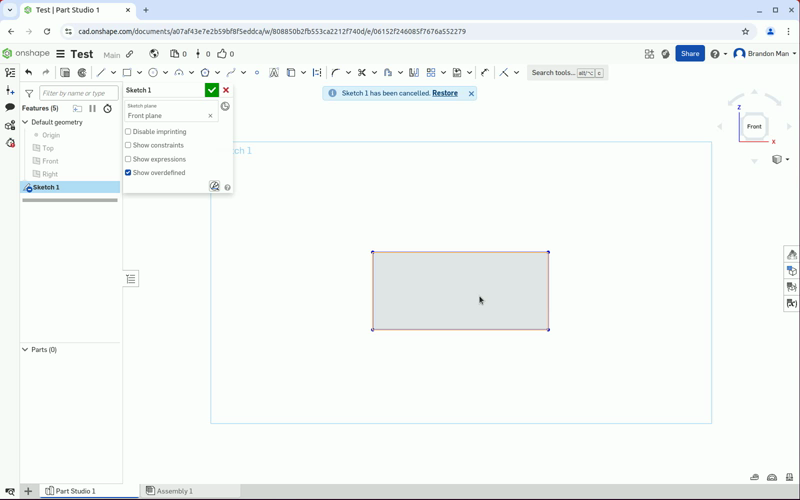
click(479, 295)
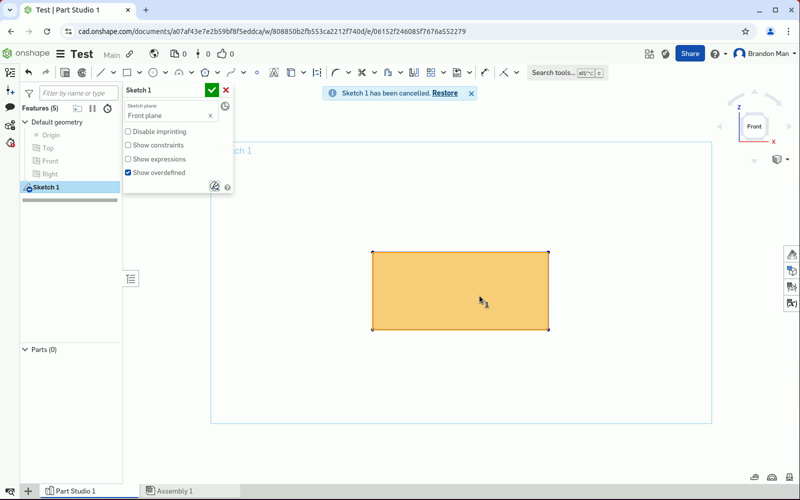
mouse_move(73, 352)
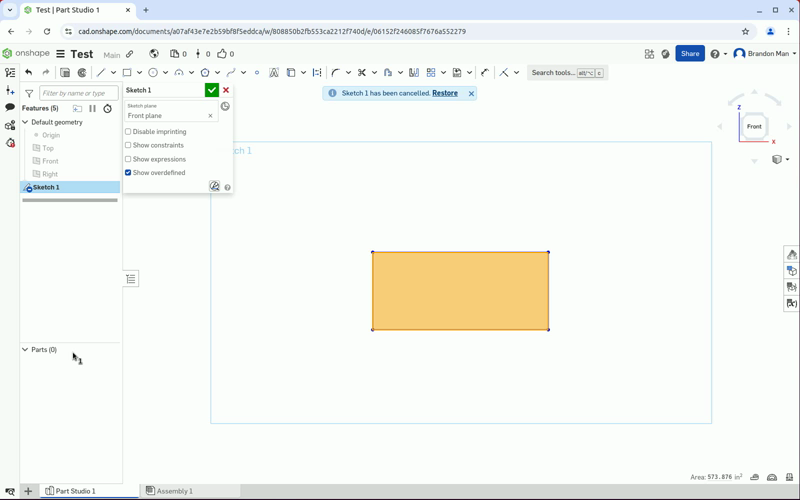
key(shift+y)
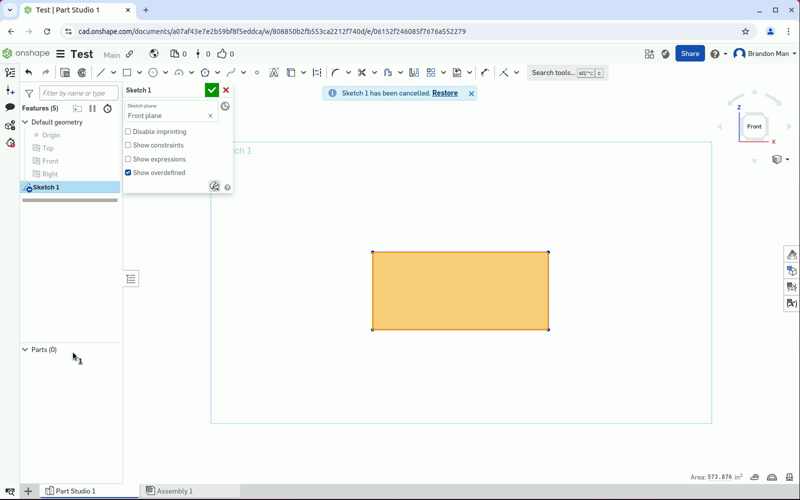
key(shift+e)
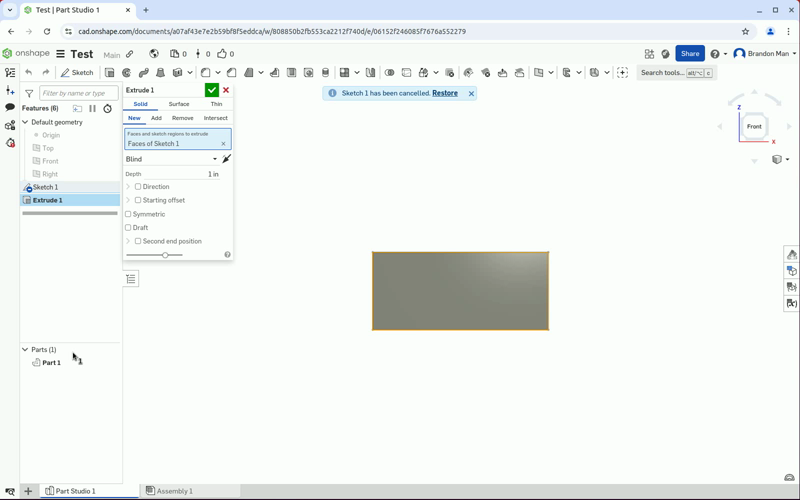
mouse_move(143, 106)
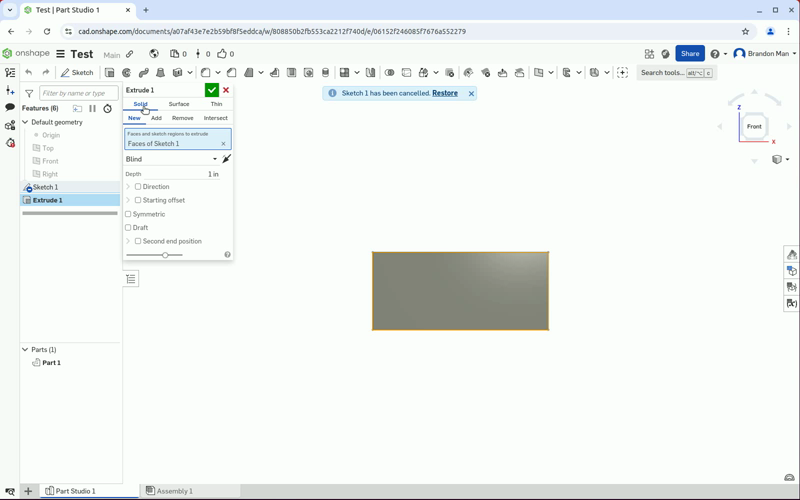
click(143, 106)
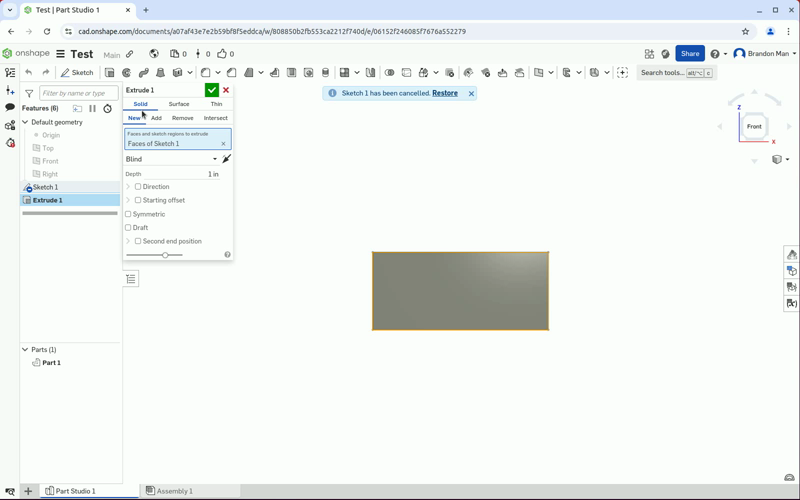
mouse_move(137, 120)
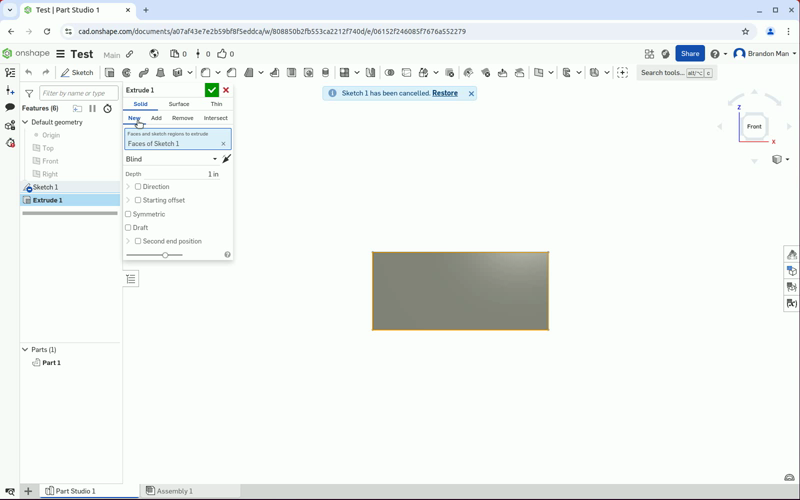
click(137, 120)
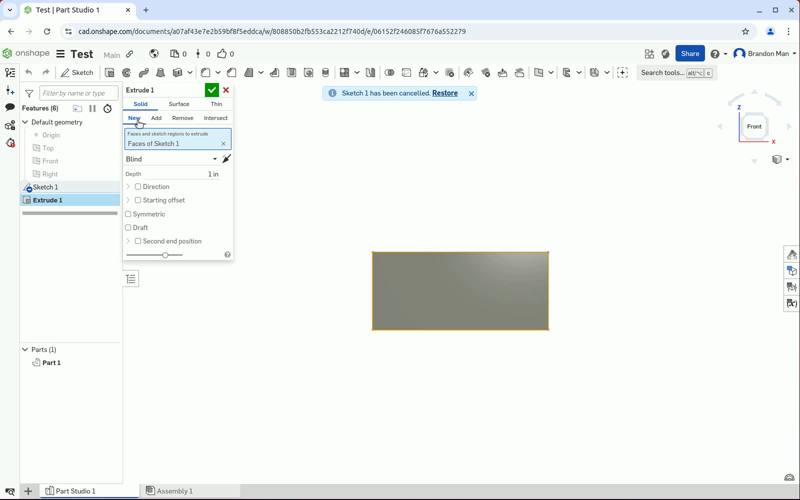
key(tab, 4)
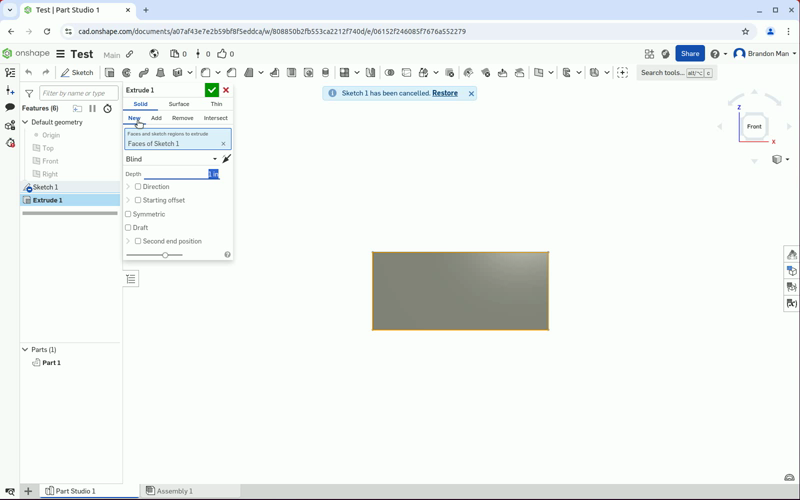
text(14.683)
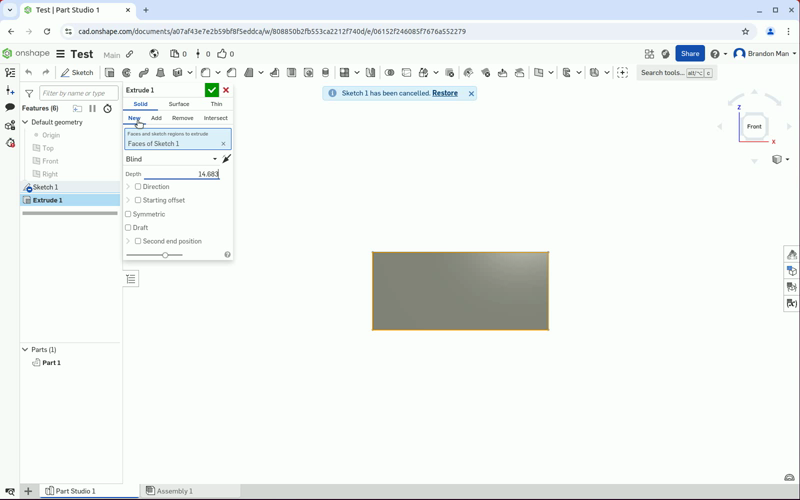
key(enter)
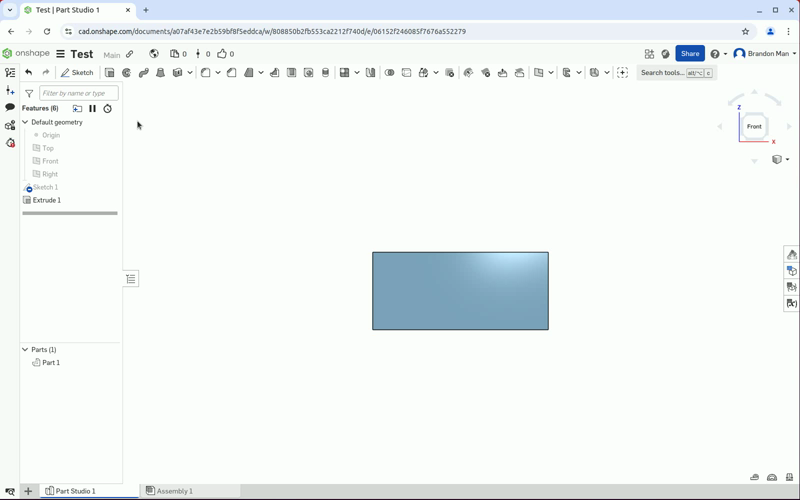
key(shift+h)
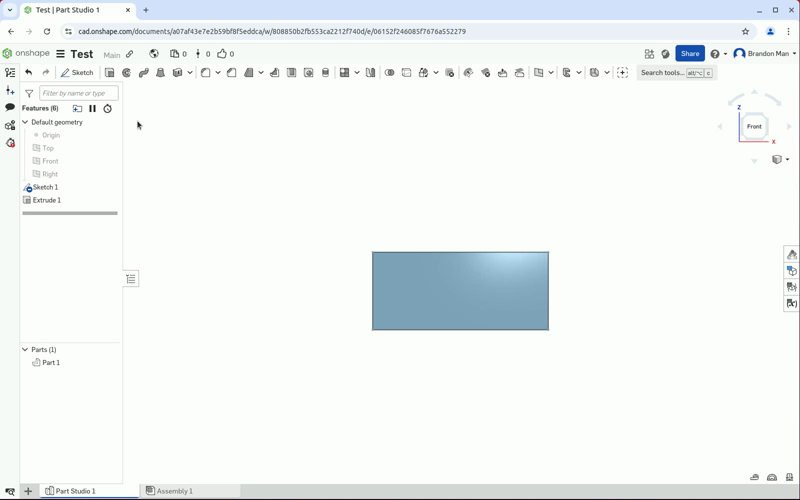
key(shift+h)
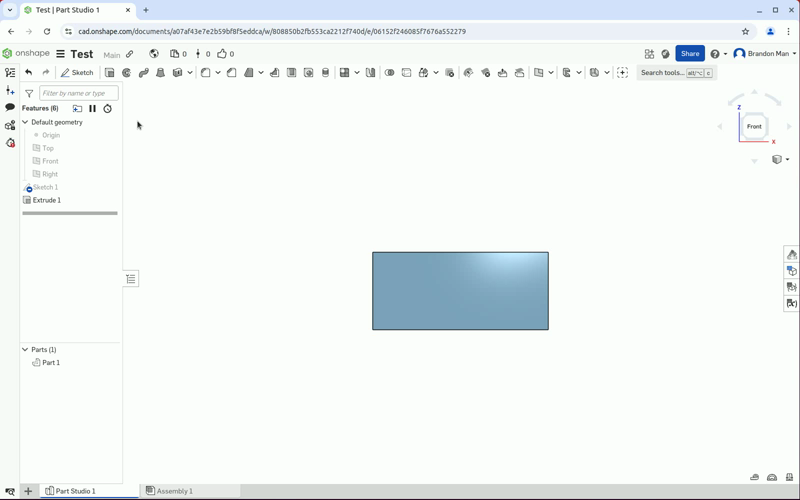
mouse_move(73, 189)
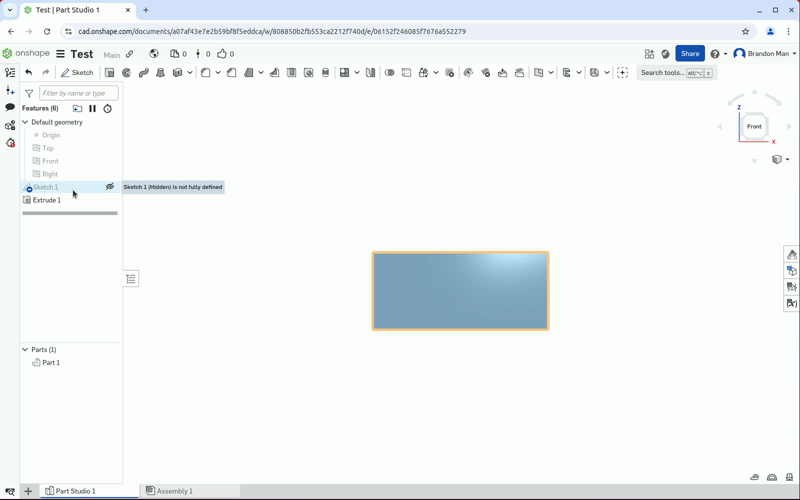
click(73, 189)
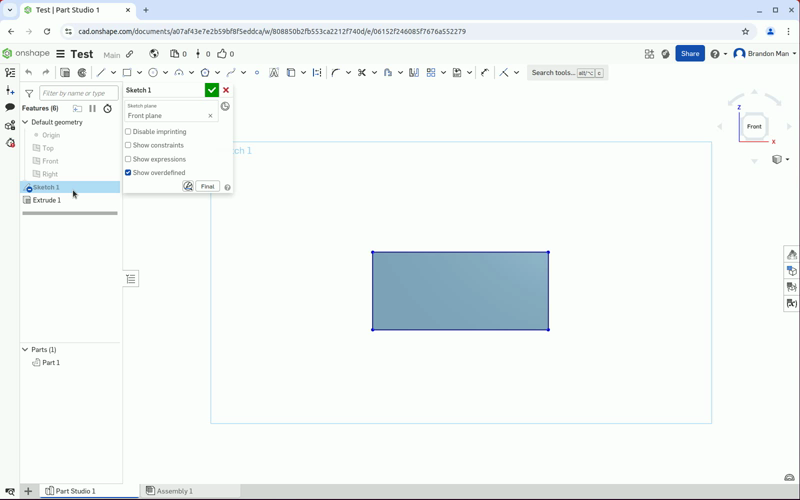
mouse_move(229, 92)
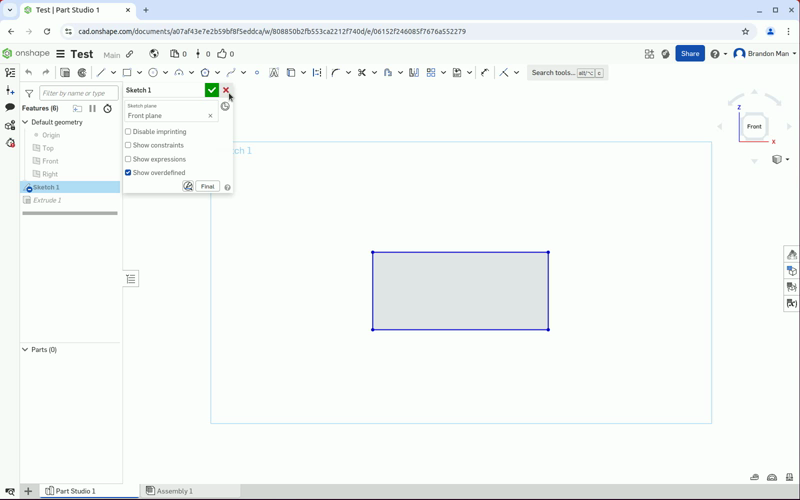
click(229, 92)
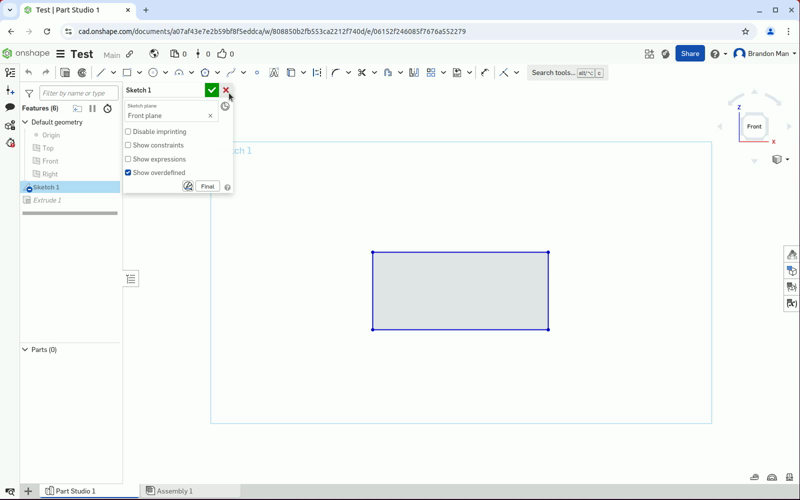
key(shift+s)
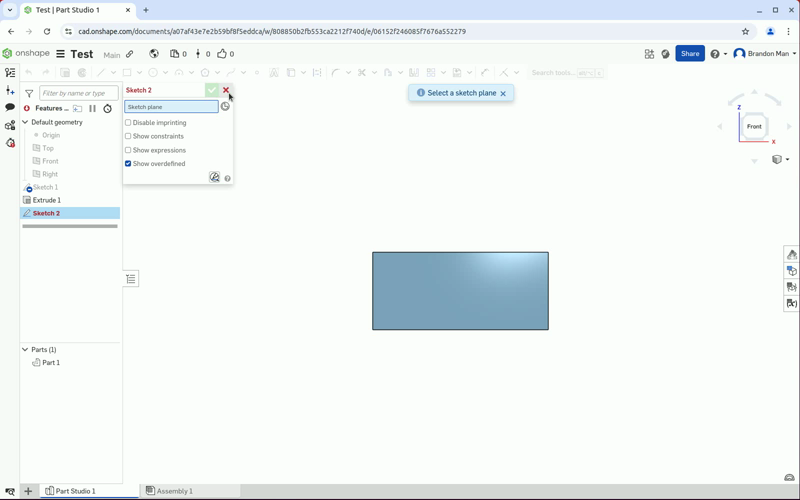
mouse_move(73, 163)
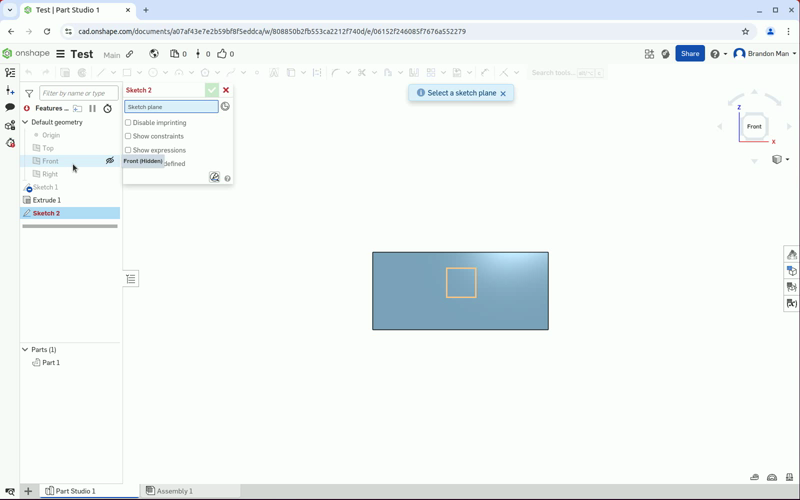
click(73, 163)
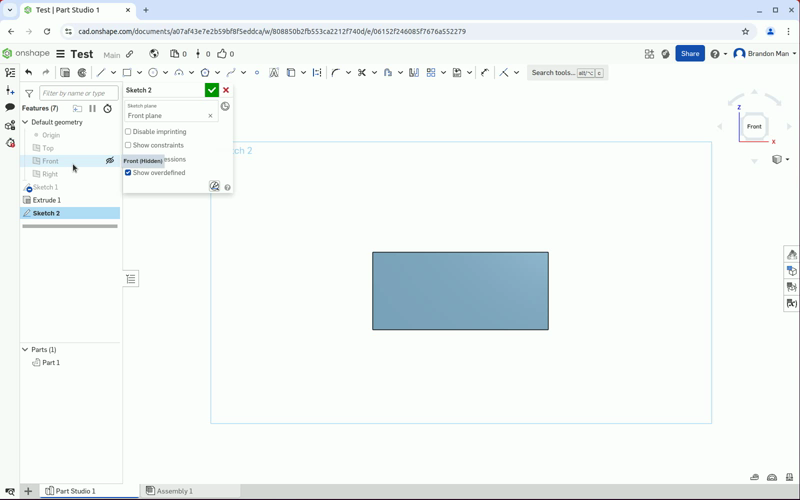
mouse_move(73, 352)
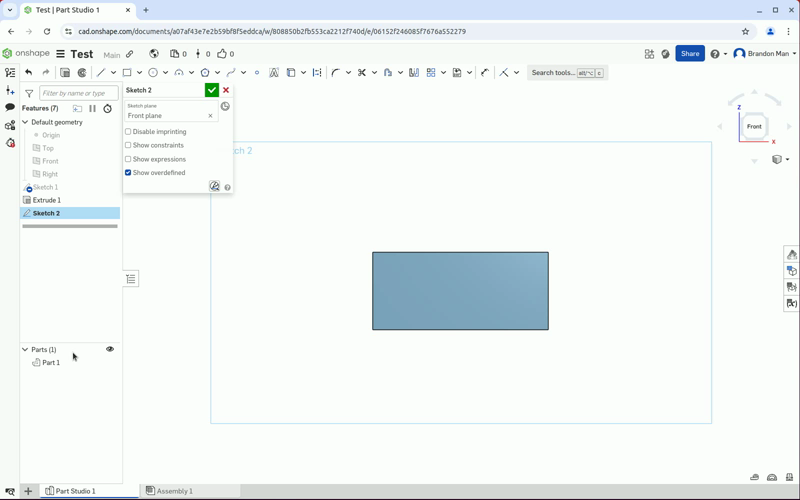
key(y)
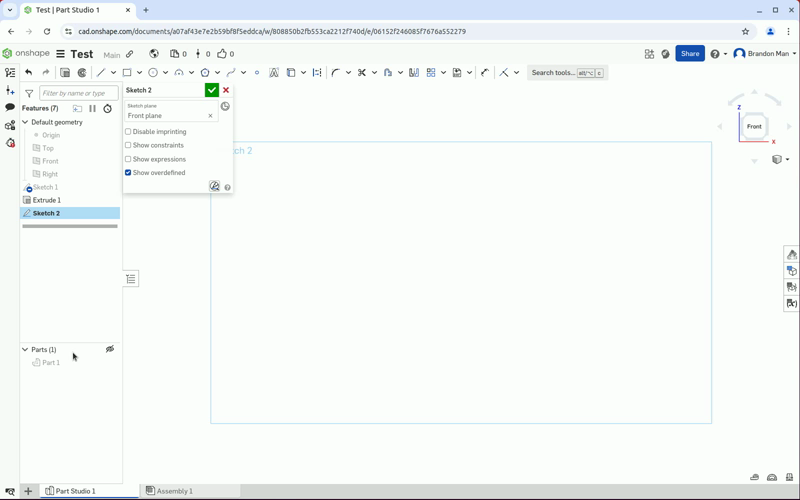
key(l)
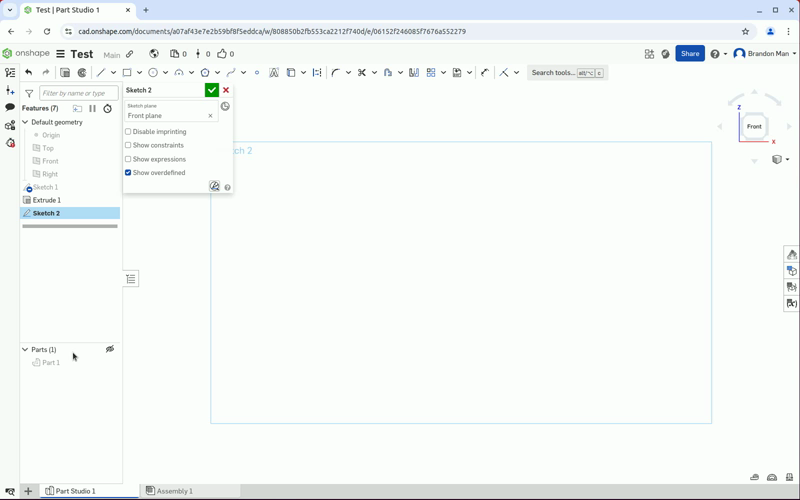
key_down(shift)
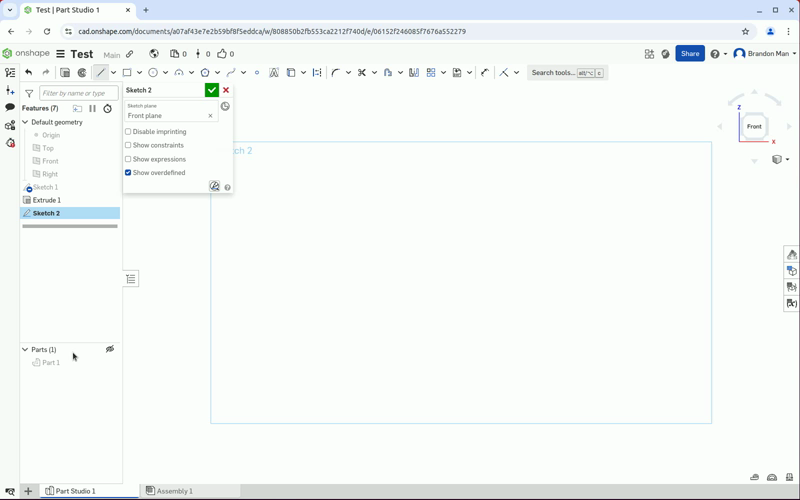
mouse_move(378, 246)
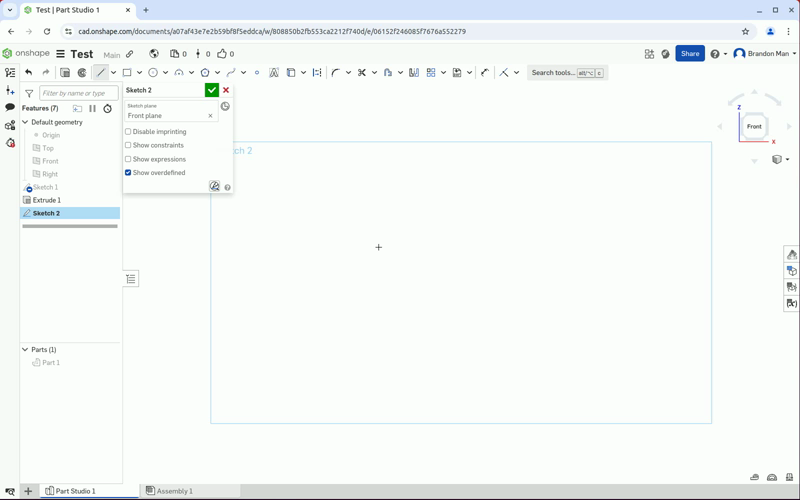
click(378, 246)
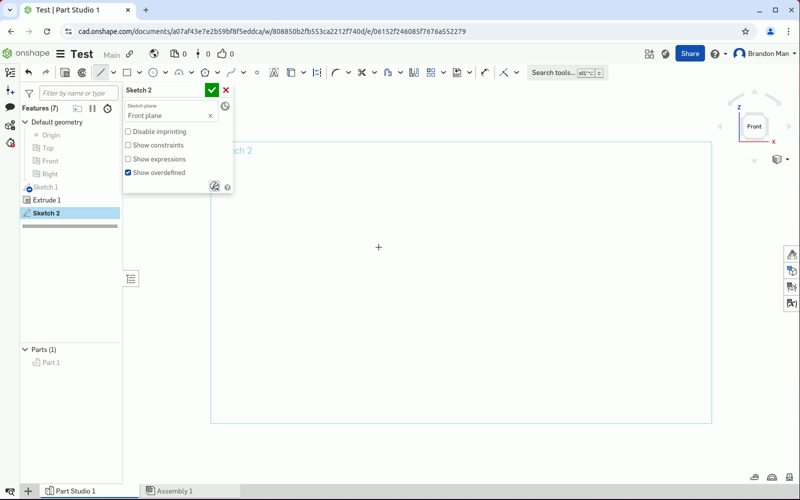
key_up(shift)
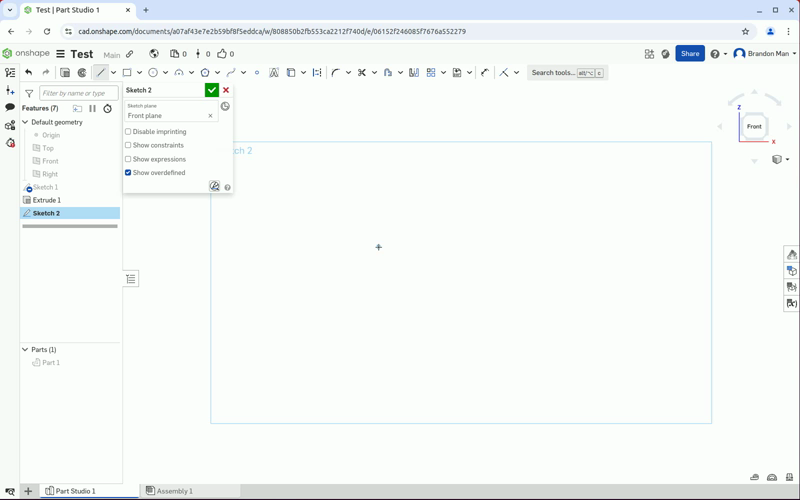
key_down(shift)
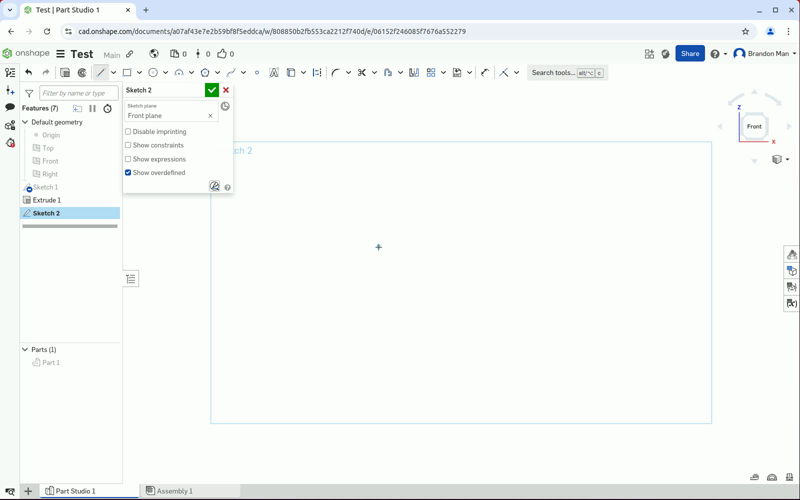
mouse_move(540, 246)
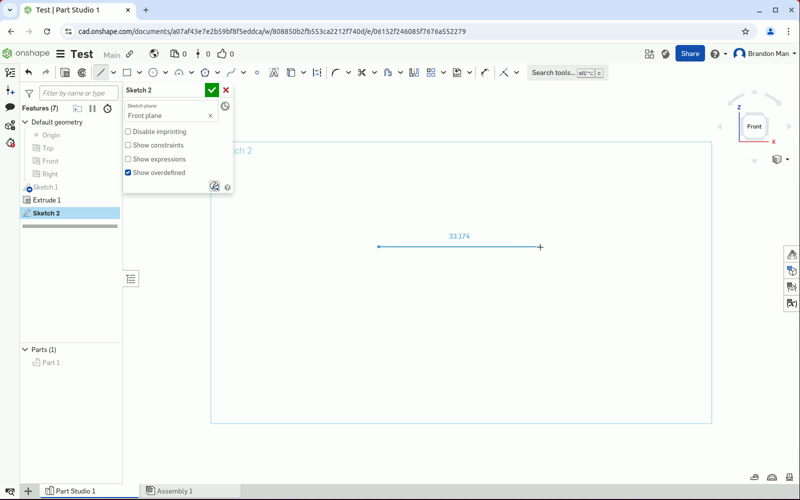
click(540, 246)
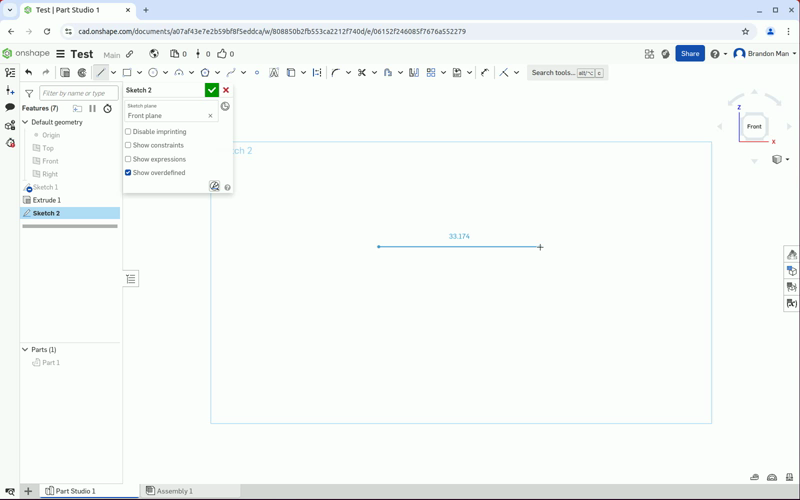
key_up(shift)
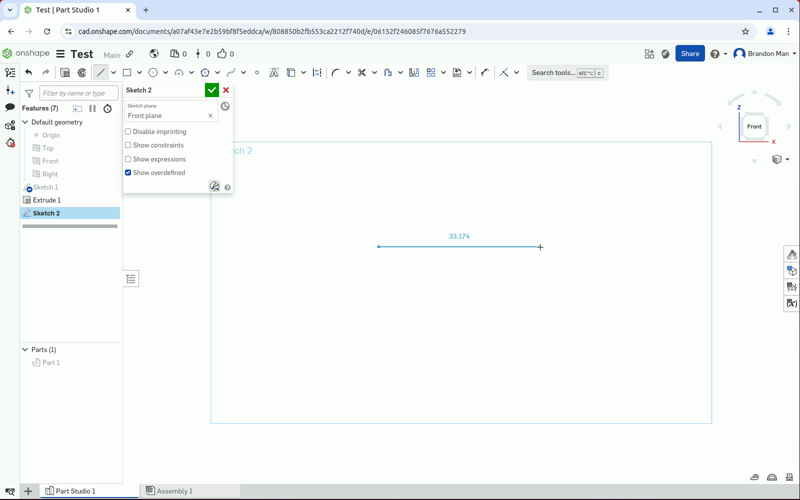
key_down(shift)
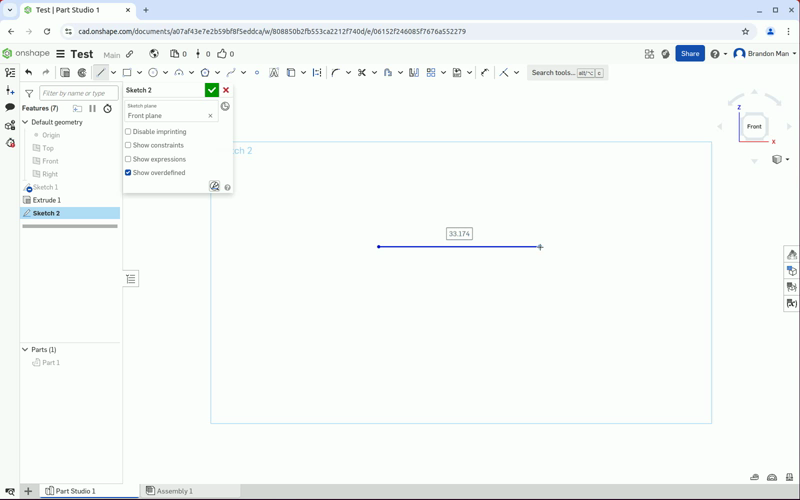
mouse_move(570, 246)
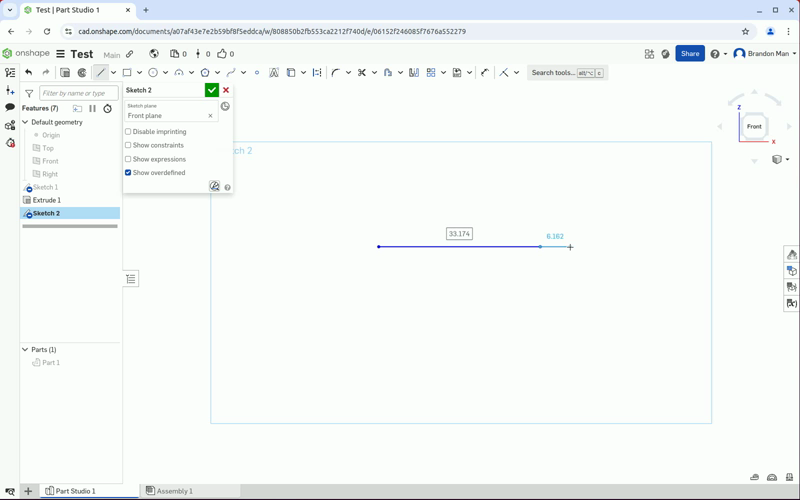
mouse_move(540, 200)
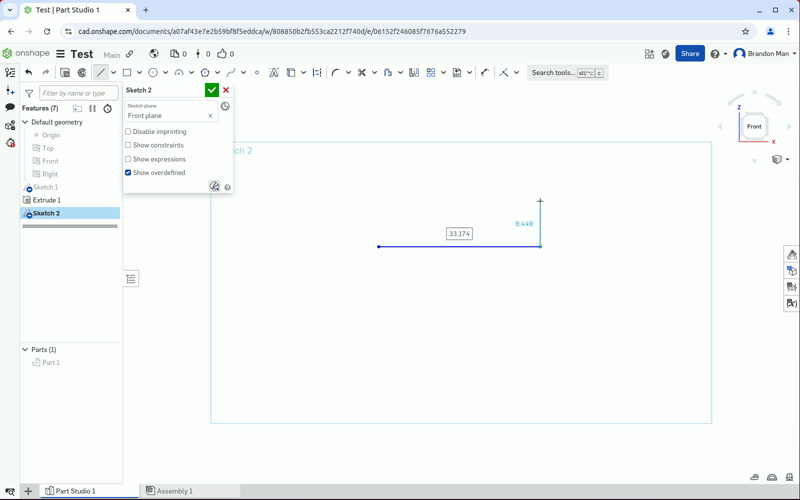
click(540, 200)
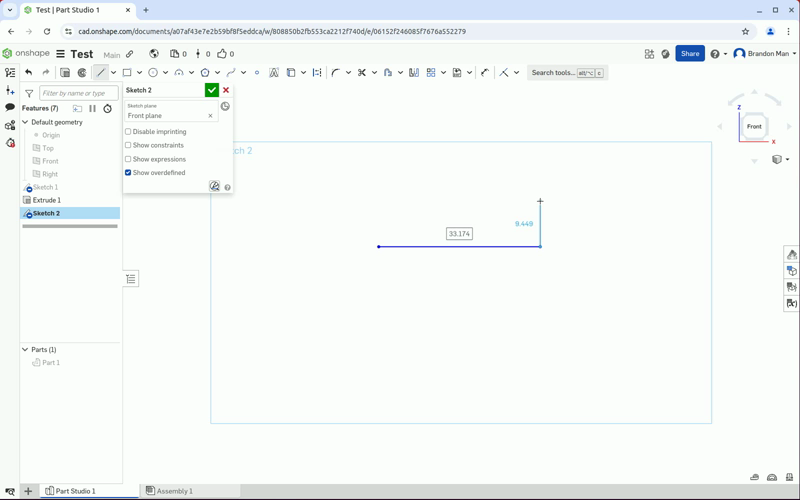
key_up(shift)
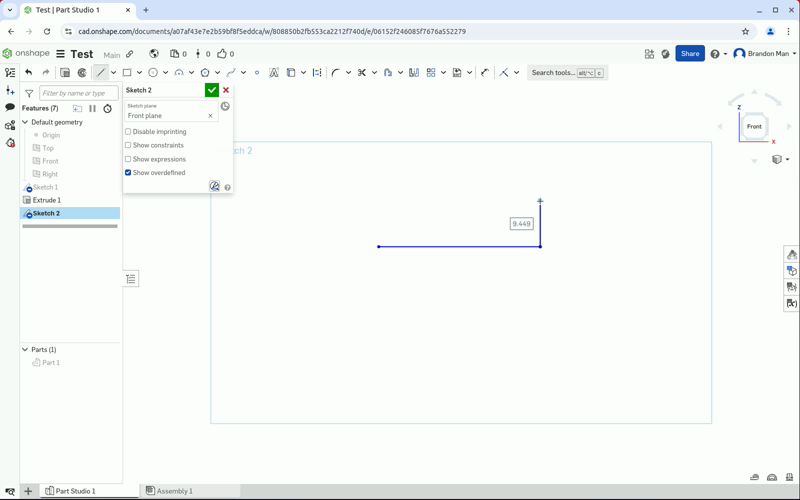
key_down(shift)
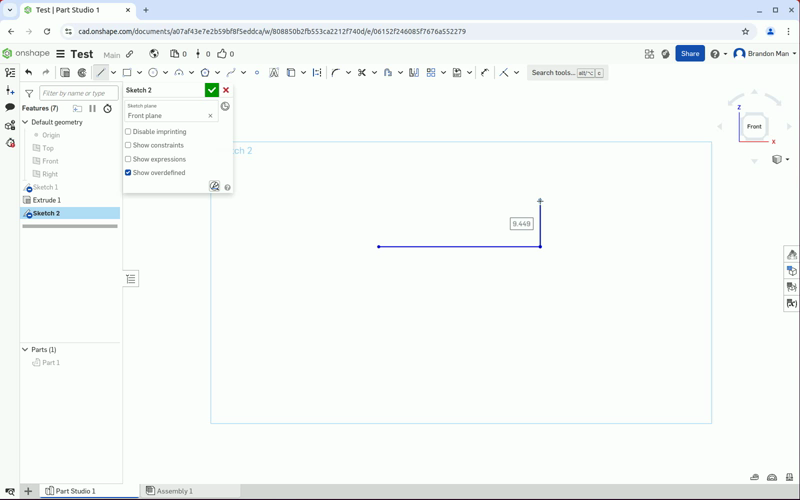
mouse_move(378, 200)
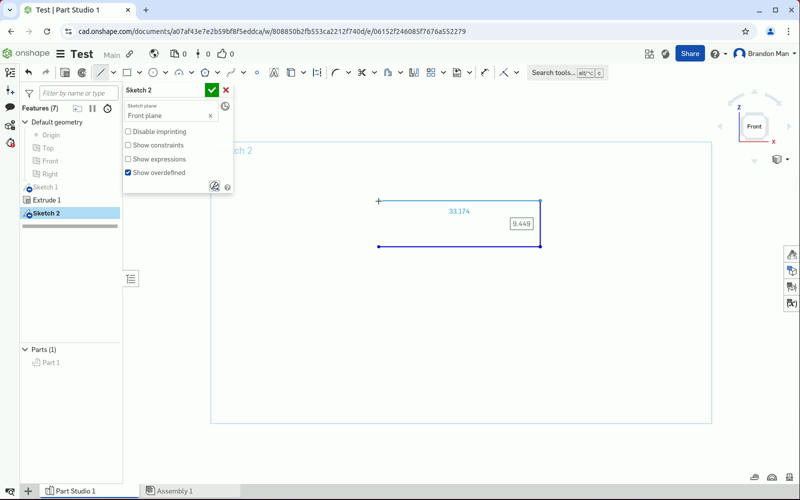
click(378, 200)
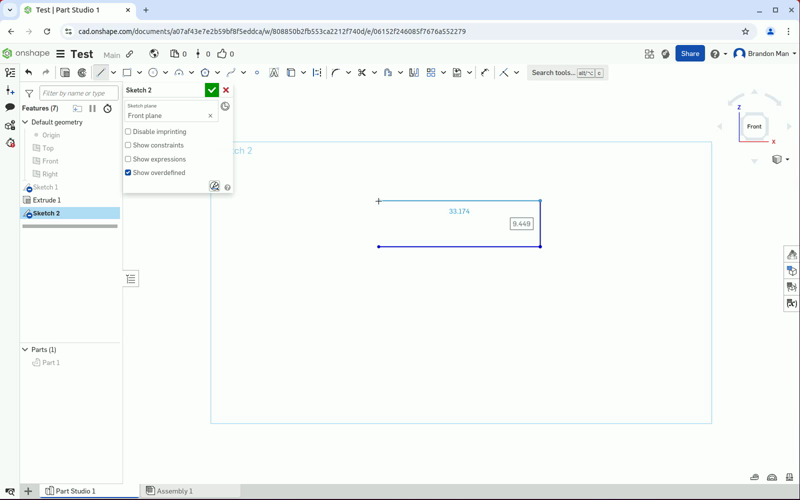
key_up(shift)
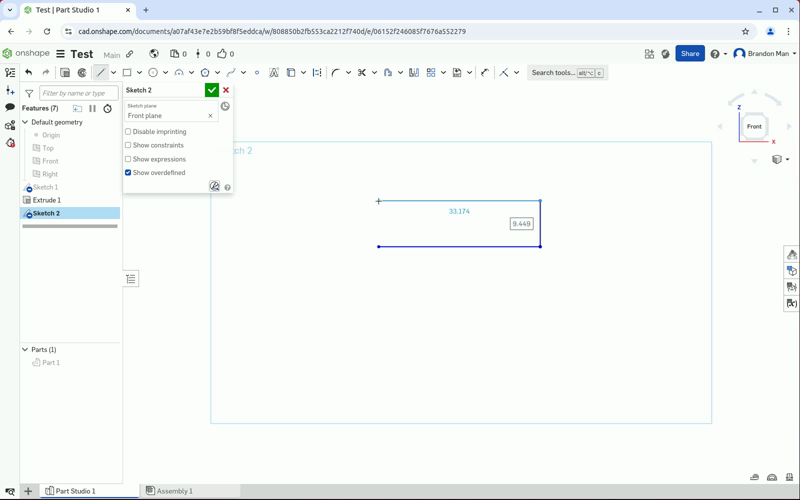
mouse_move(408, 200)
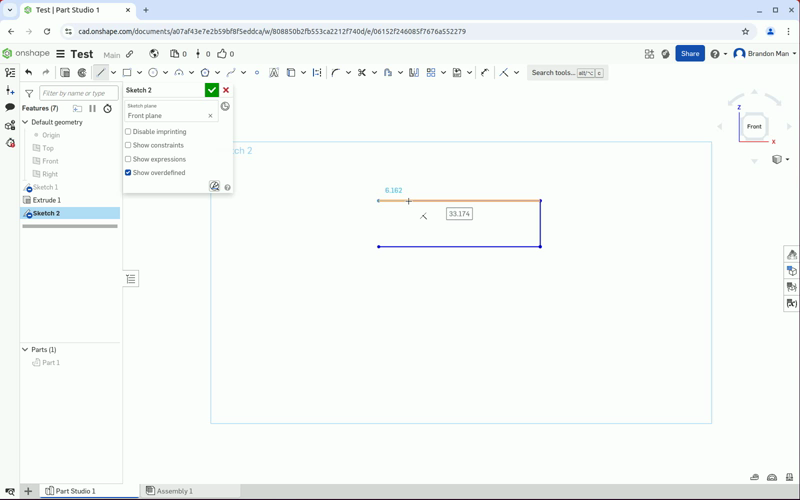
key_down(shift)
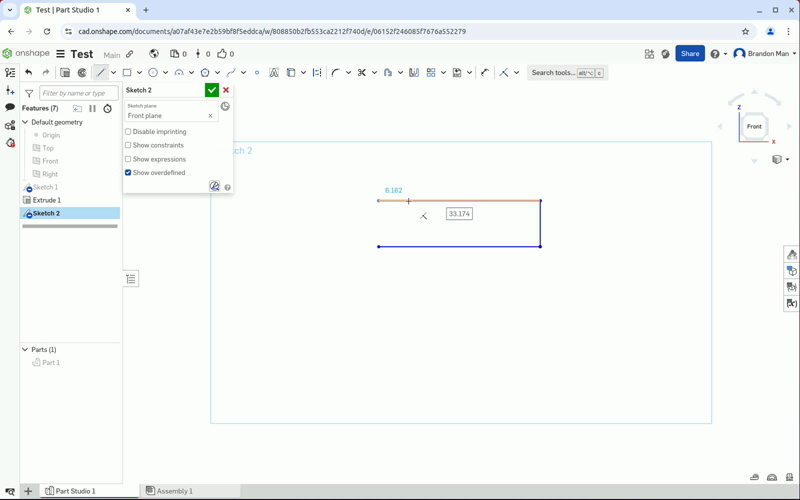
mouse_move(378, 246)
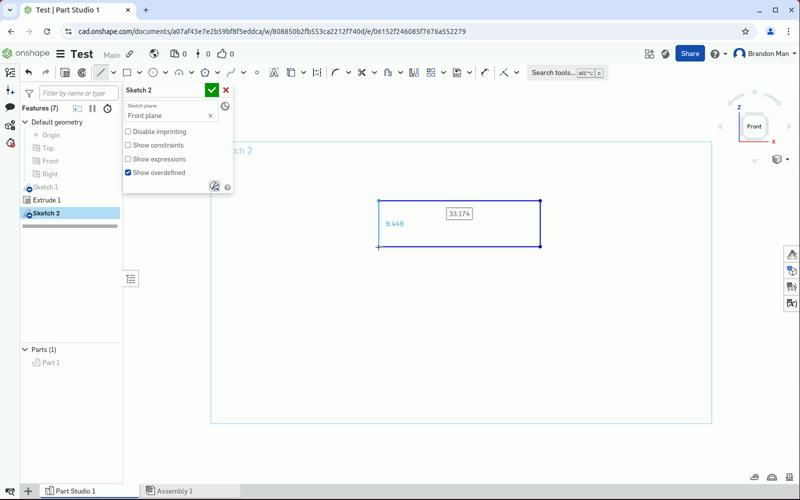
key_up(shift)
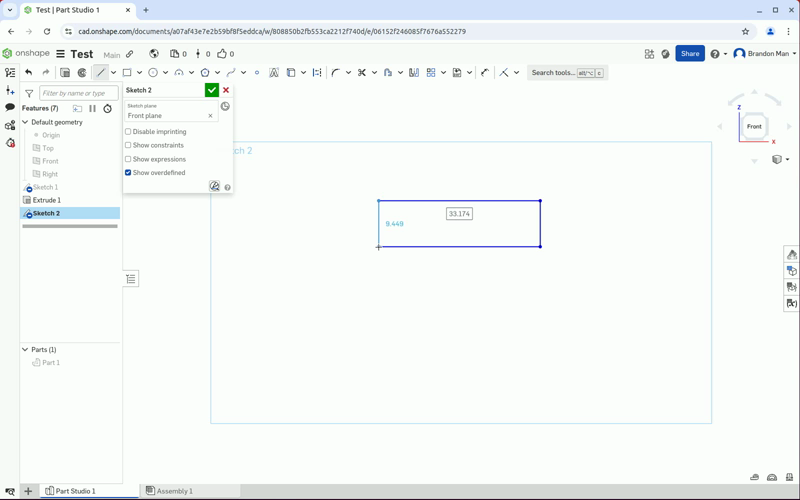
click(378, 246)
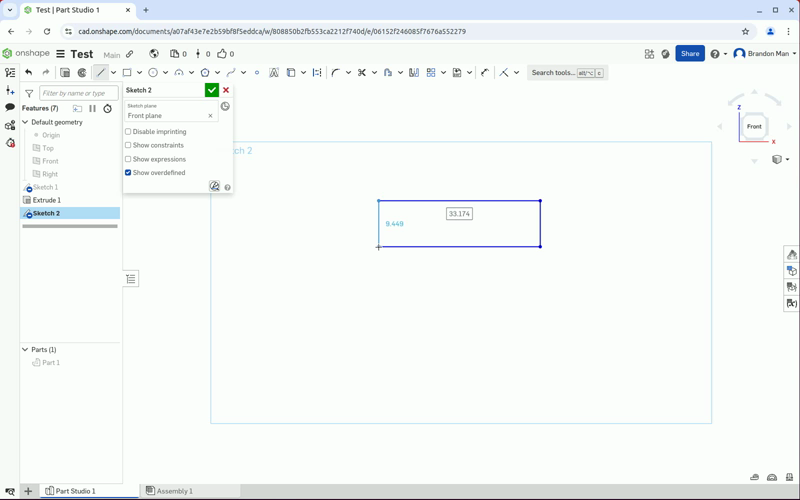
key(esc)
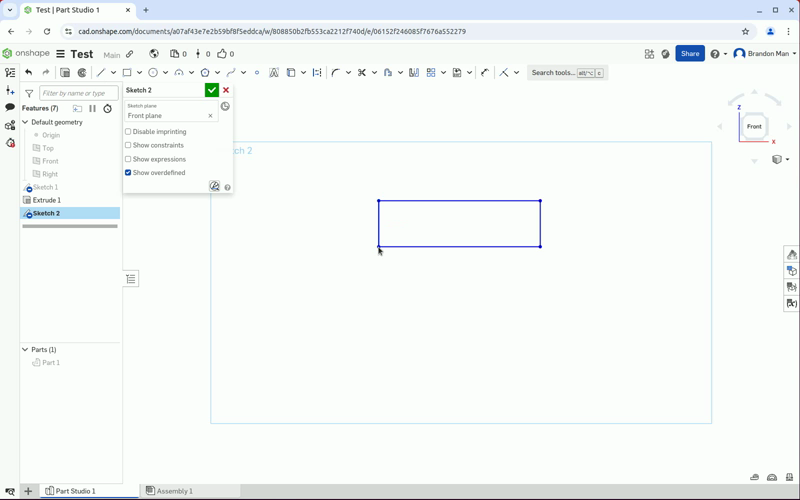
mouse_move(446, 225)
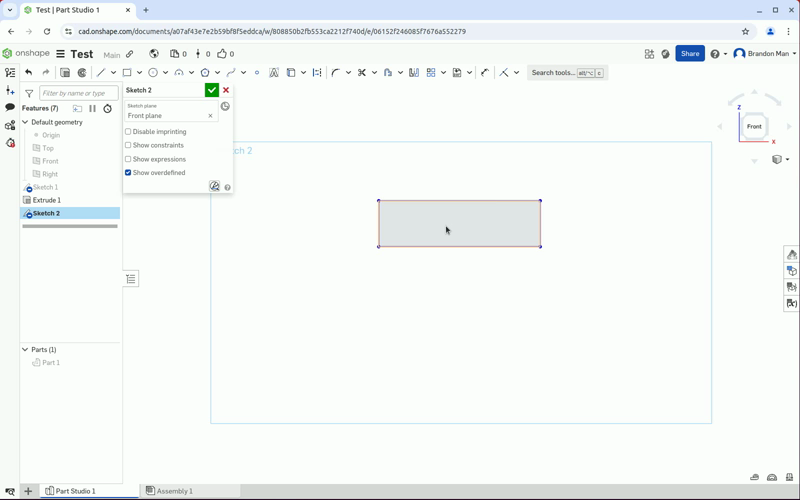
click(446, 225)
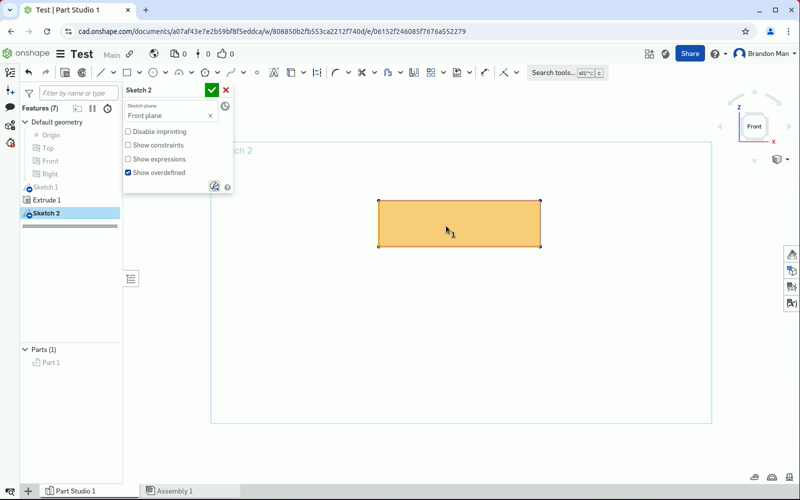
mouse_move(73, 352)
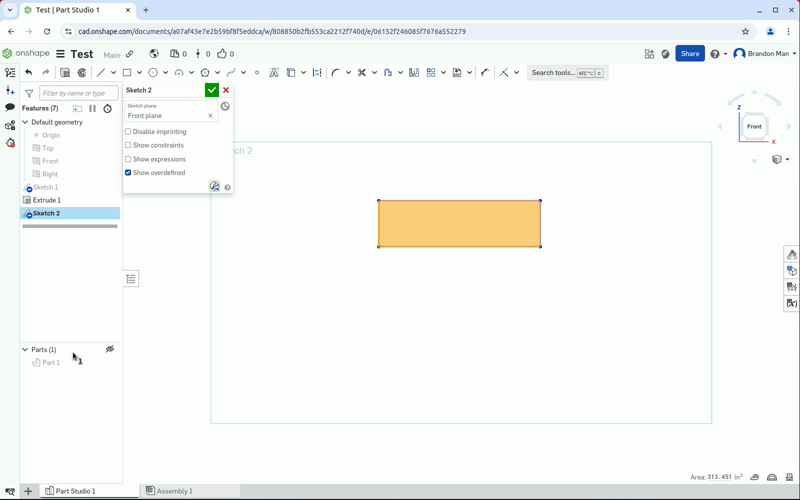
key(shift+y)
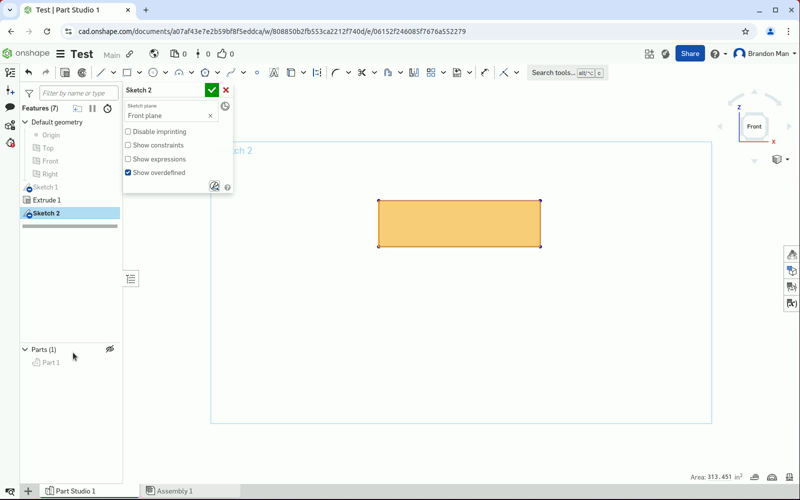
key(shift+e)
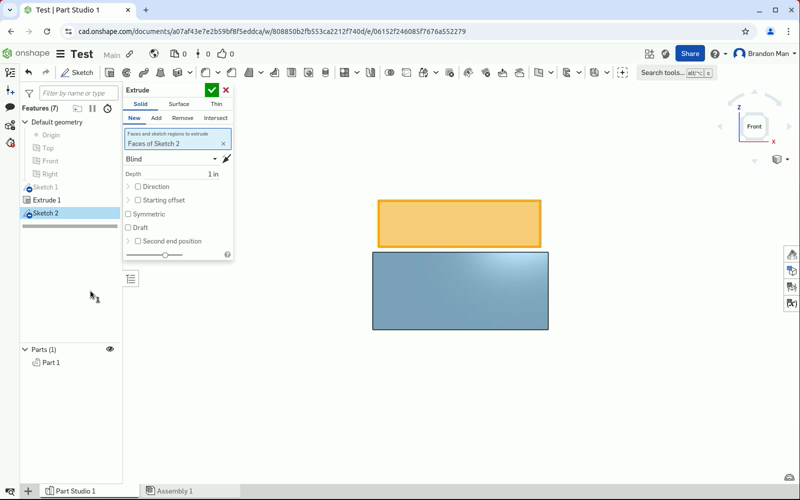
mouse_move(143, 106)
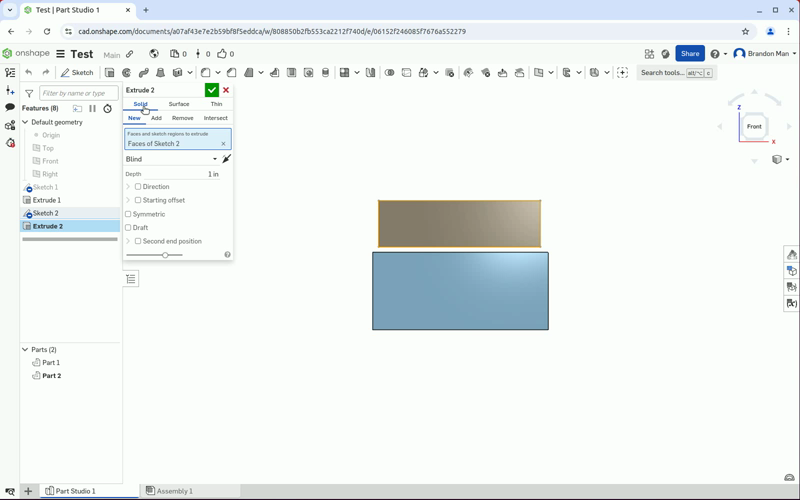
click(143, 106)
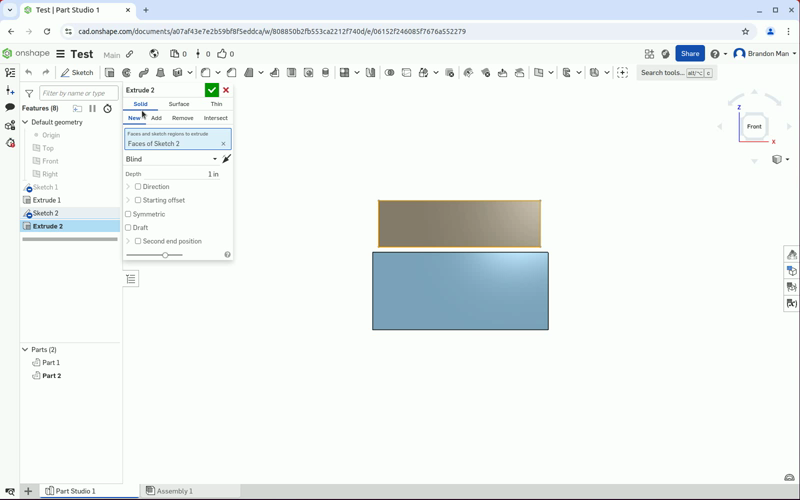
mouse_move(137, 120)
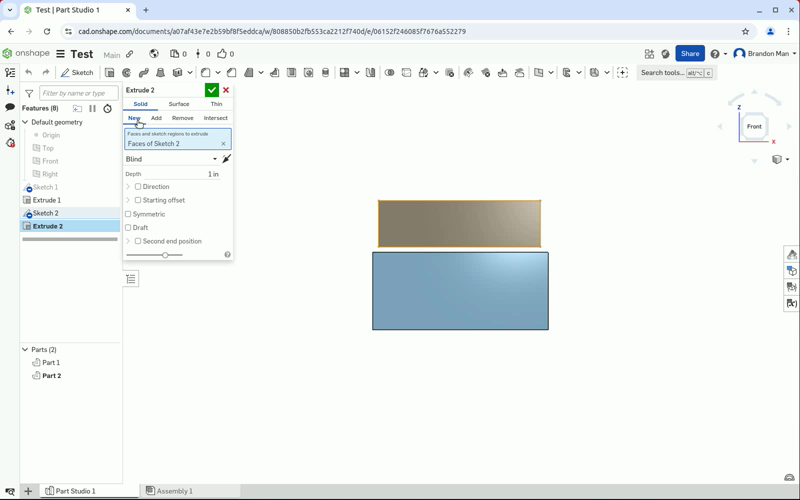
click(137, 120)
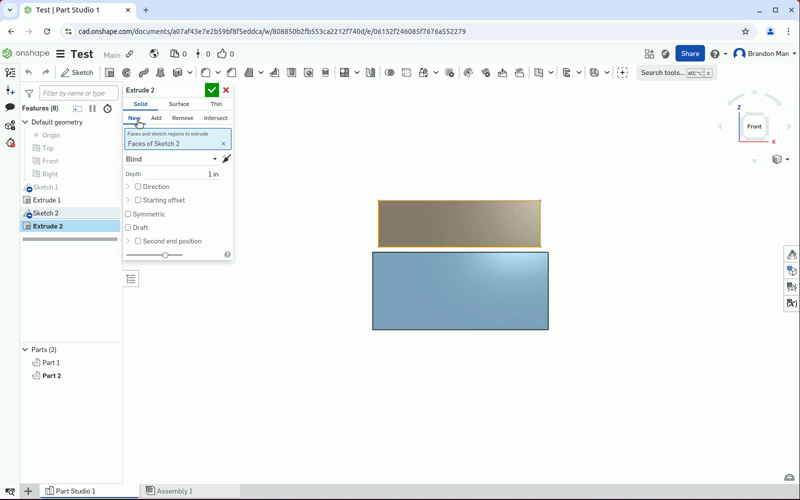
key(tab, 4)
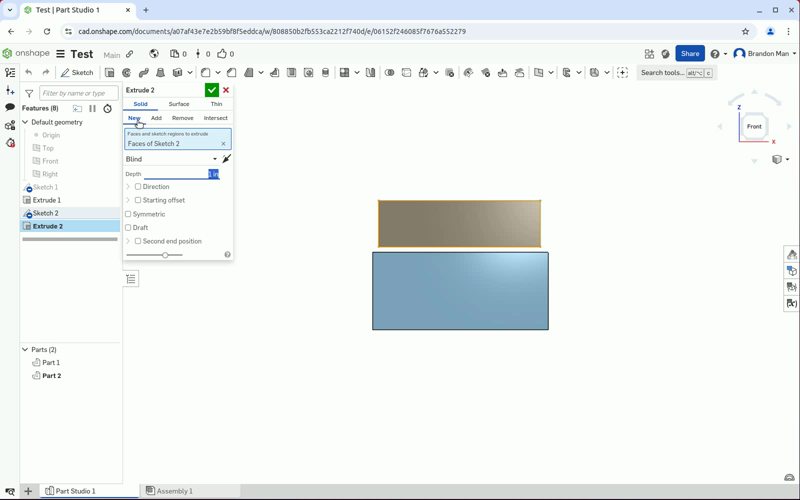
text(0.241)
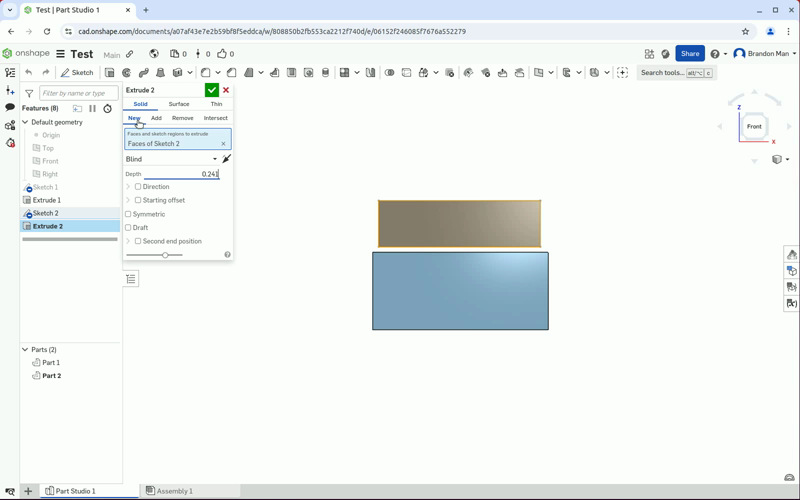
key(enter)
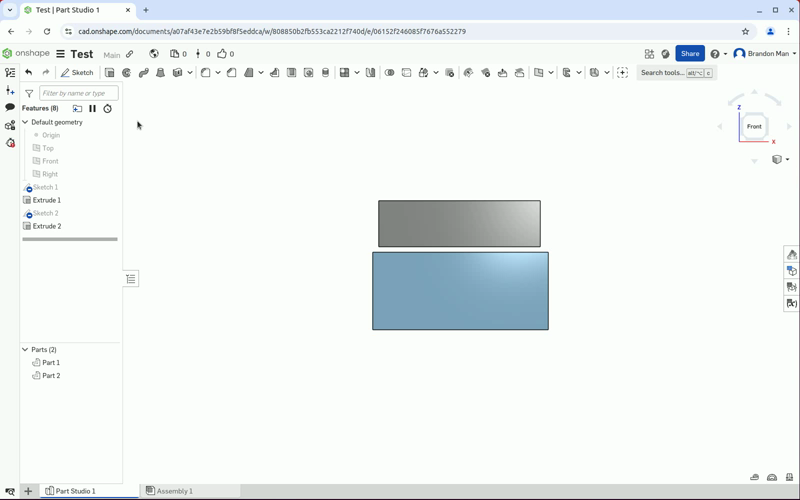
key(shift+h)
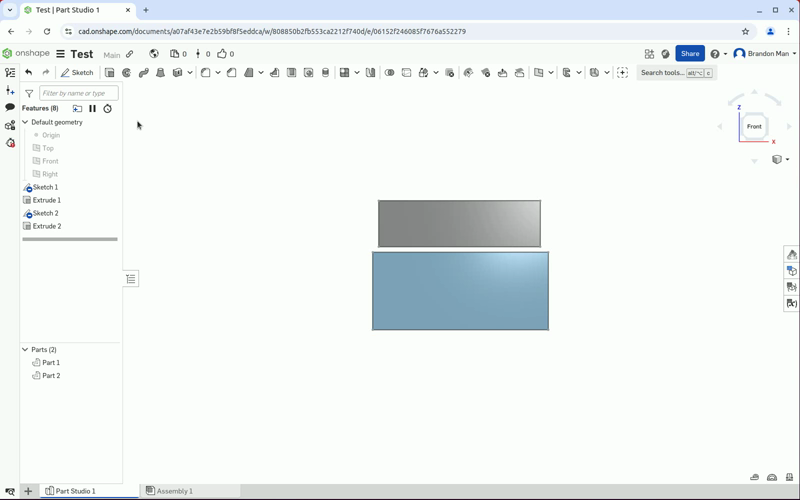
key(shift+h)
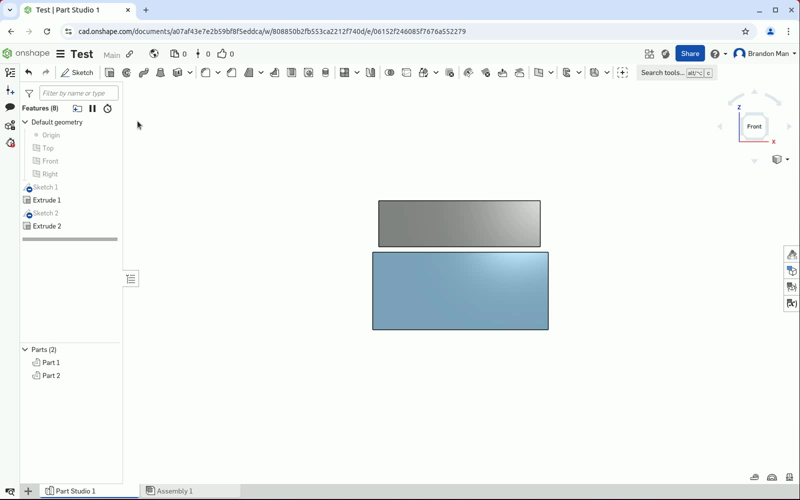
mouse_move(73, 189)
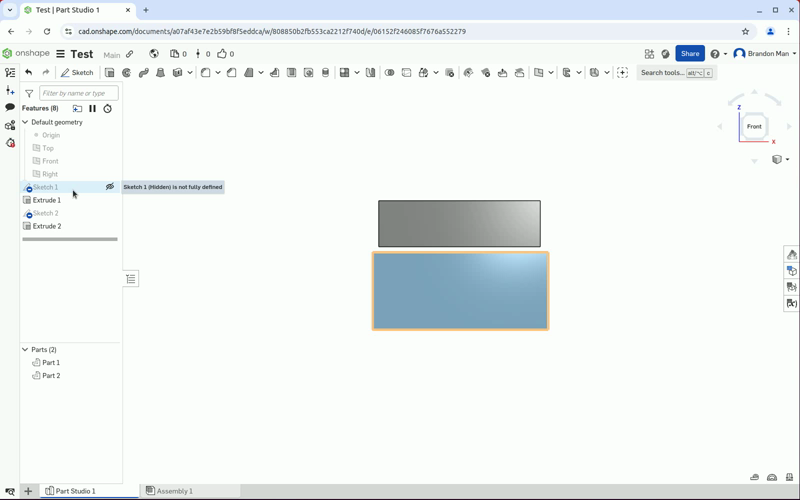
click(73, 189)
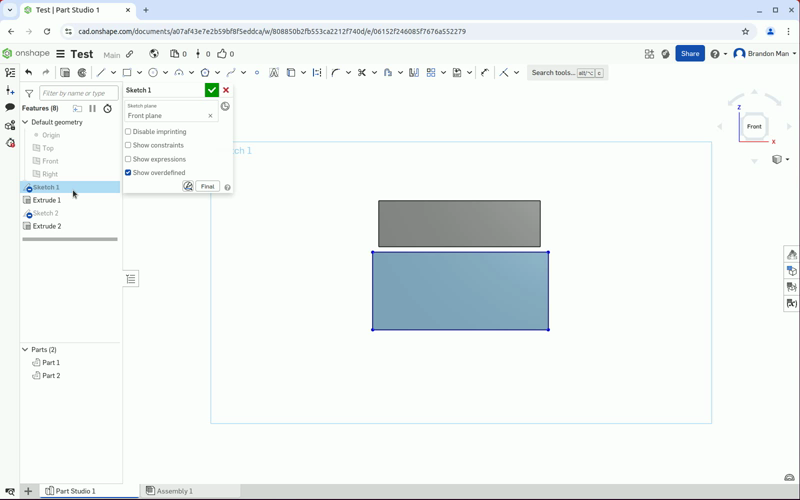
mouse_move(229, 92)
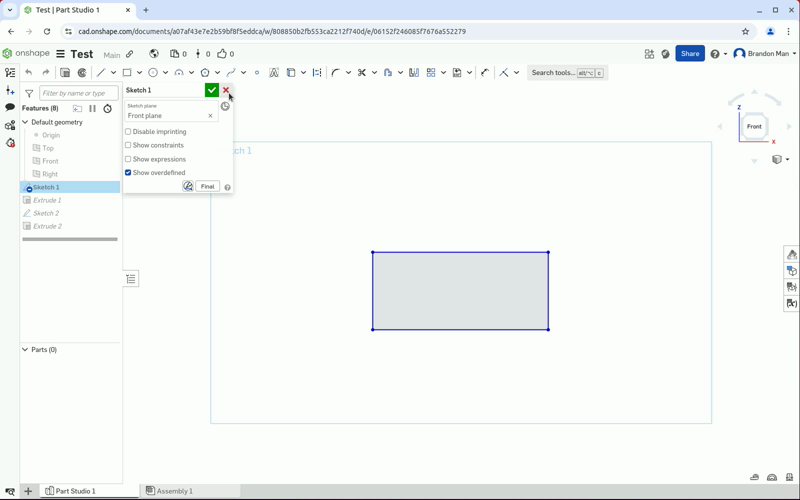
click(229, 92)
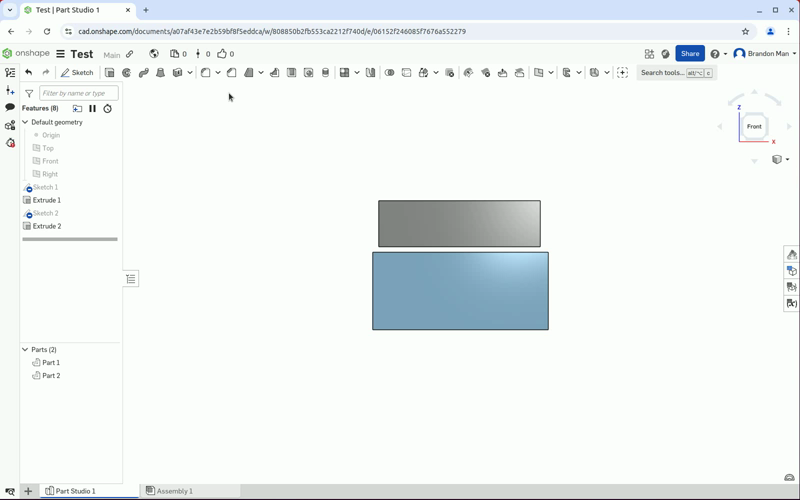
mouse_move(73, 352)
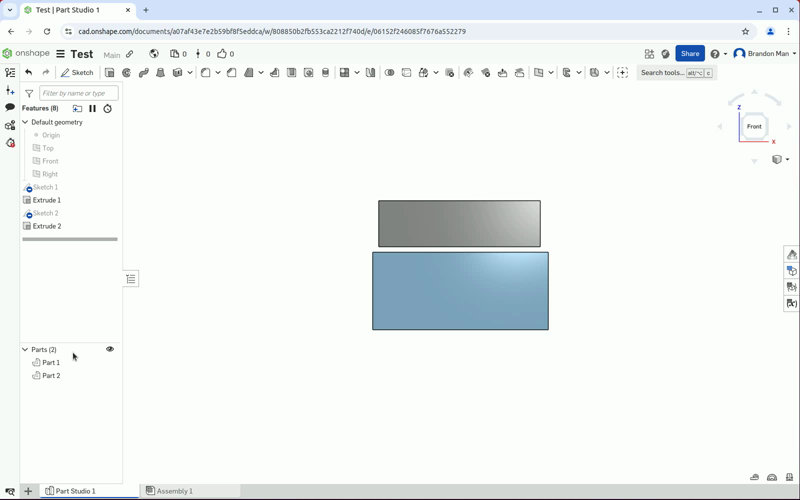
key(y)
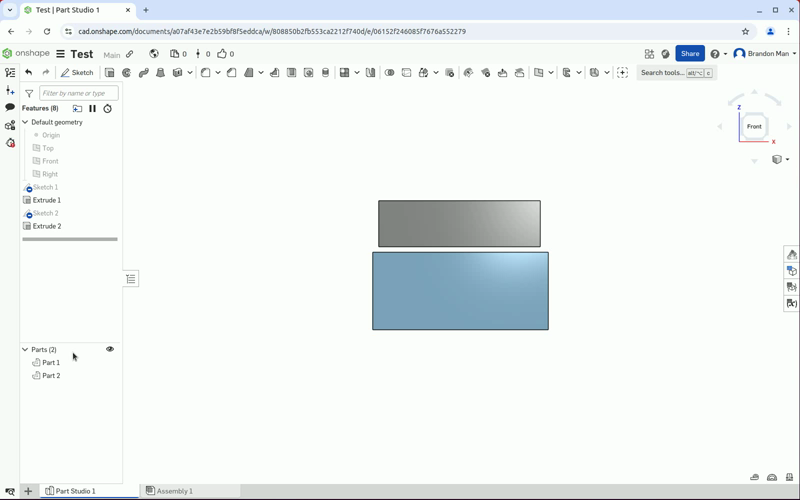
key(shift+p)
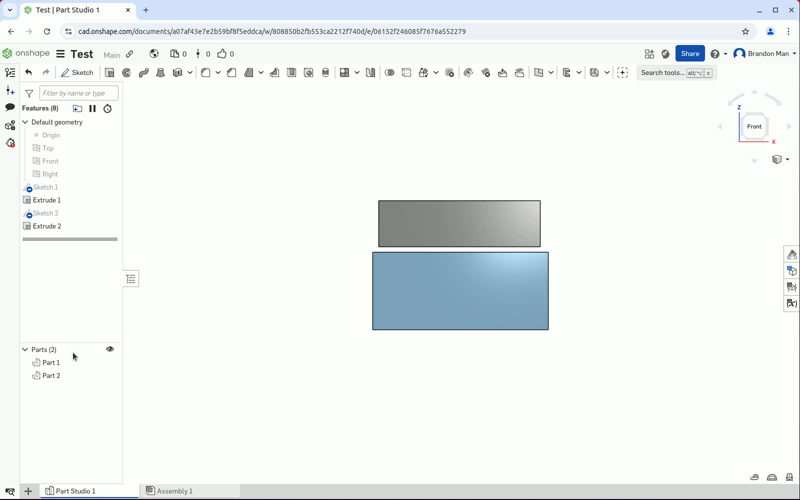
key(space)
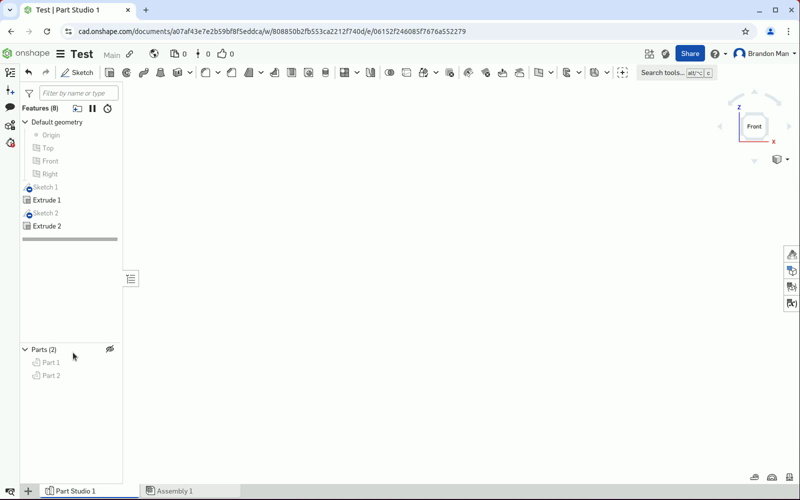
key_down(shift)
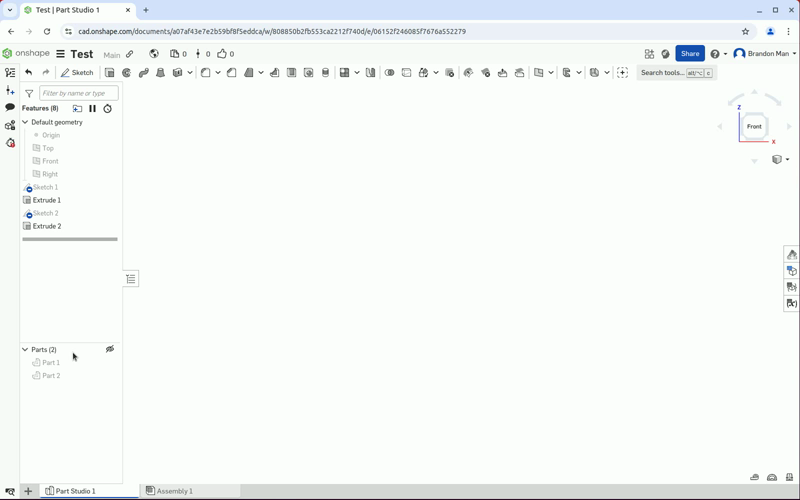
key(left)
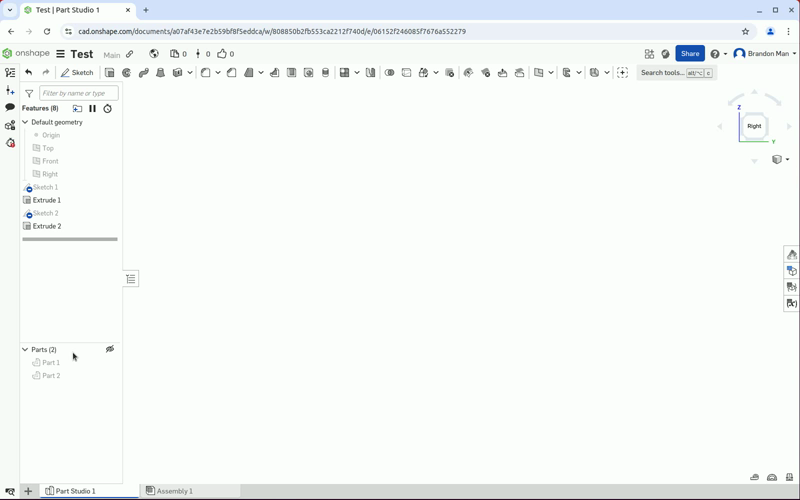
key_up(shift)
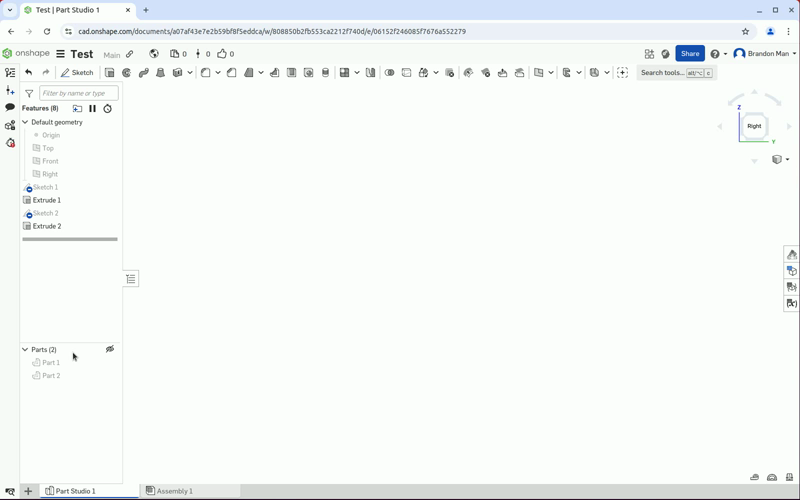
mouse_move(73, 352)
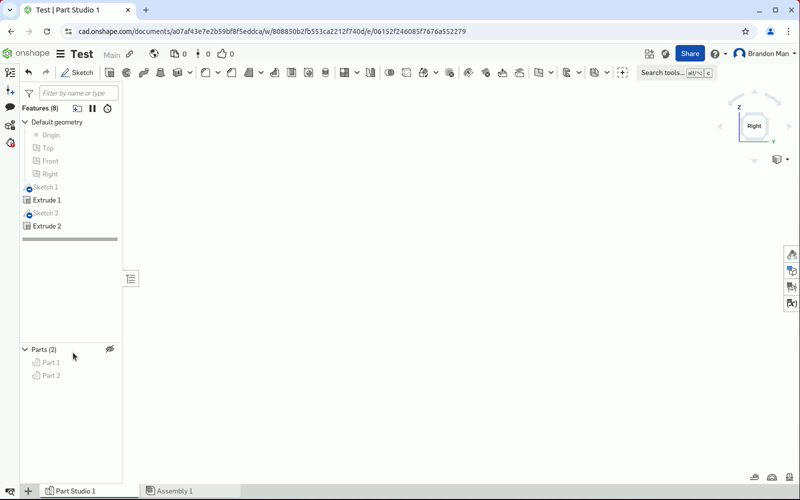
key(shift+y)
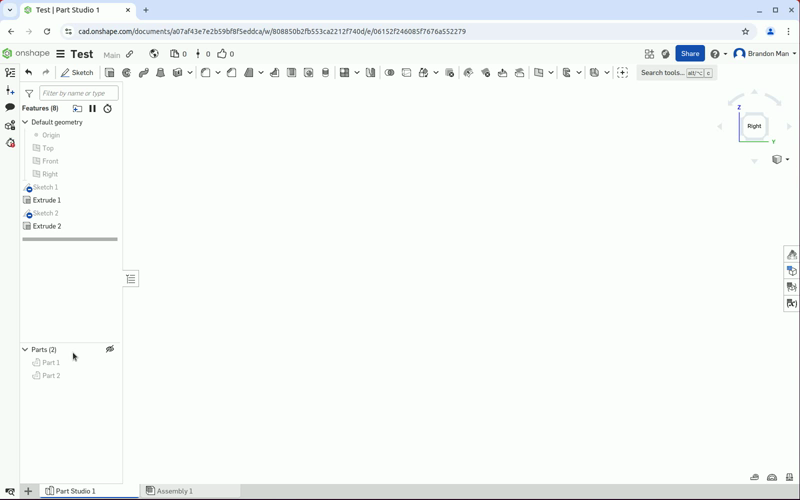
key(shift+s)
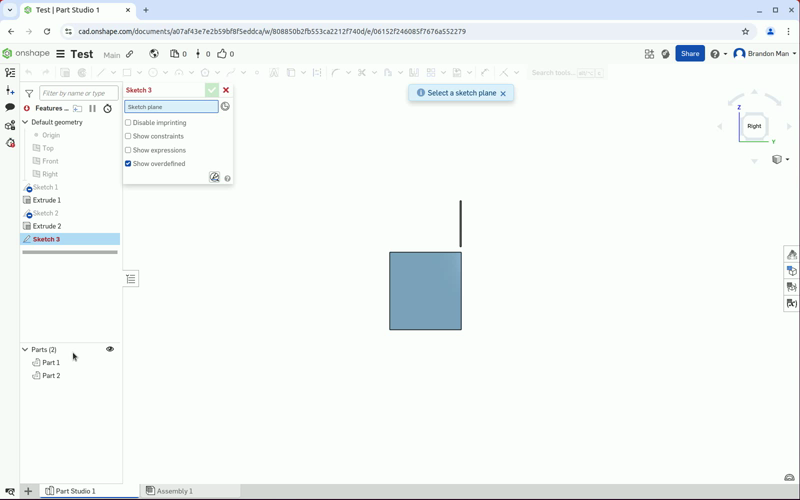
mouse_move(73, 176)
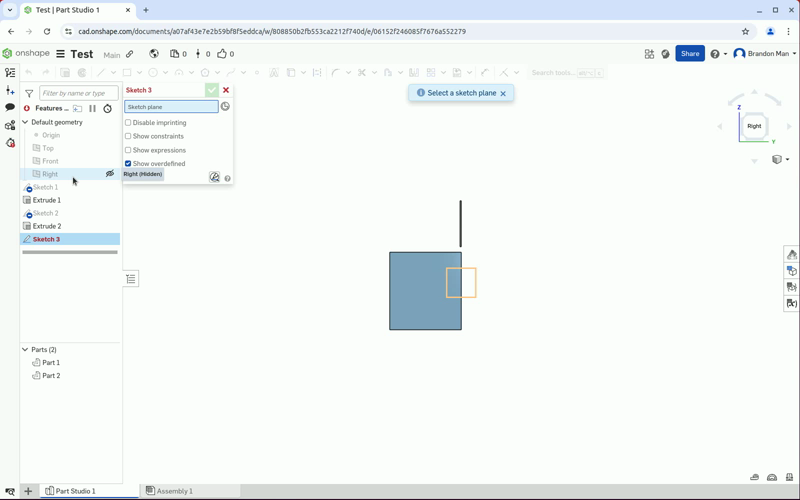
click(73, 176)
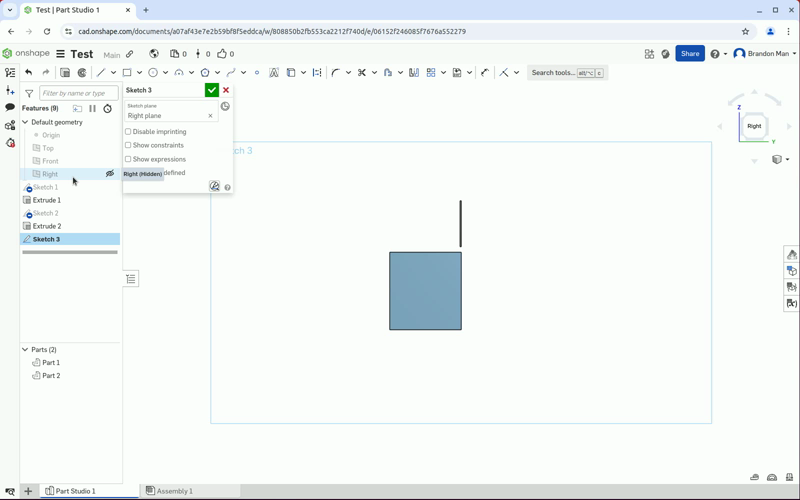
mouse_move(73, 352)
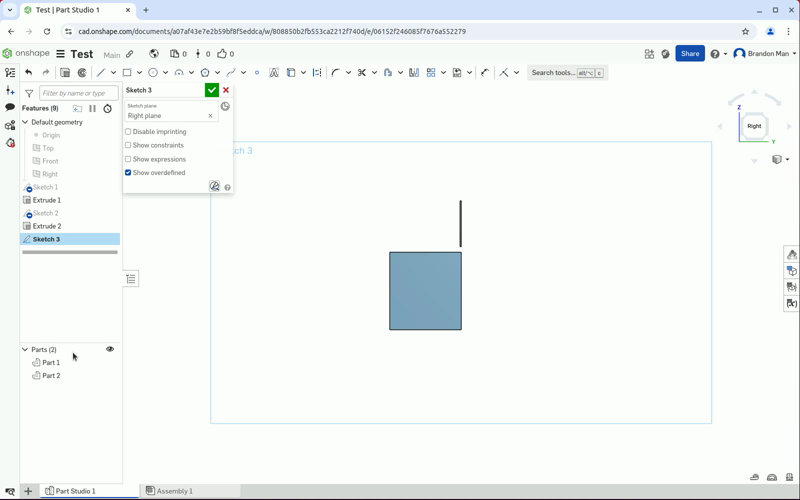
key(y)
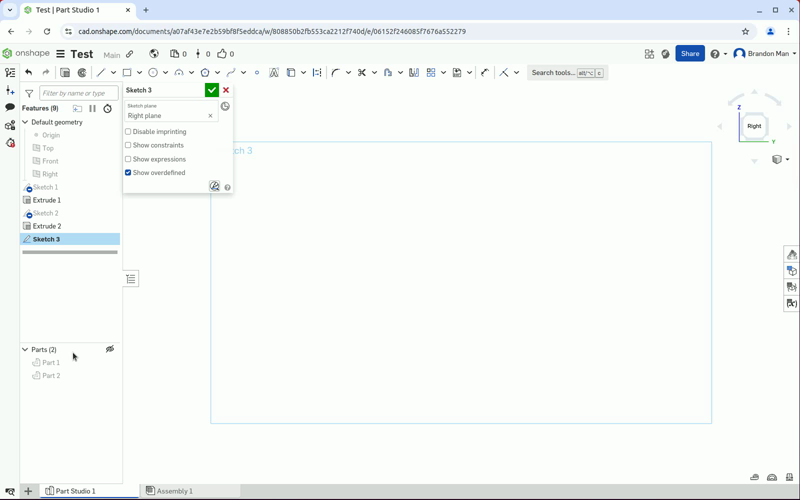
key(l)
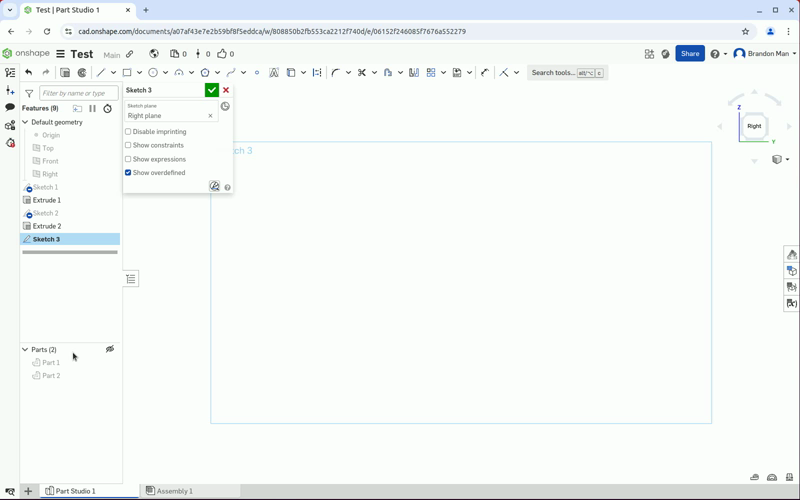
key_down(shift)
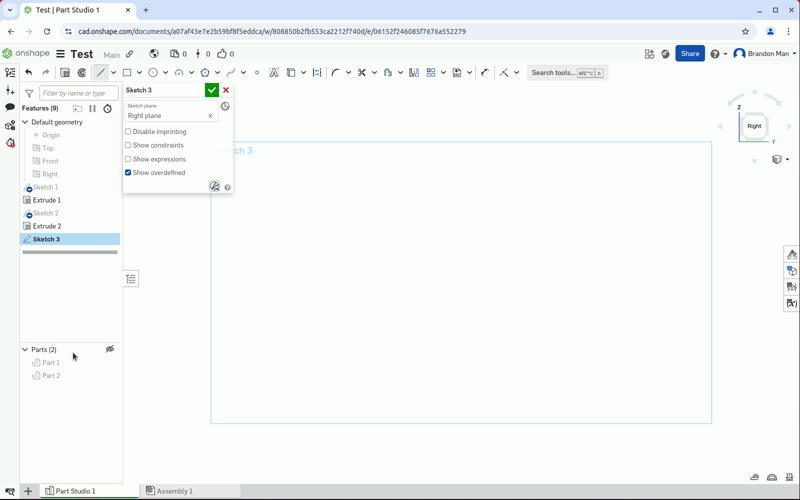
mouse_move(460, 246)
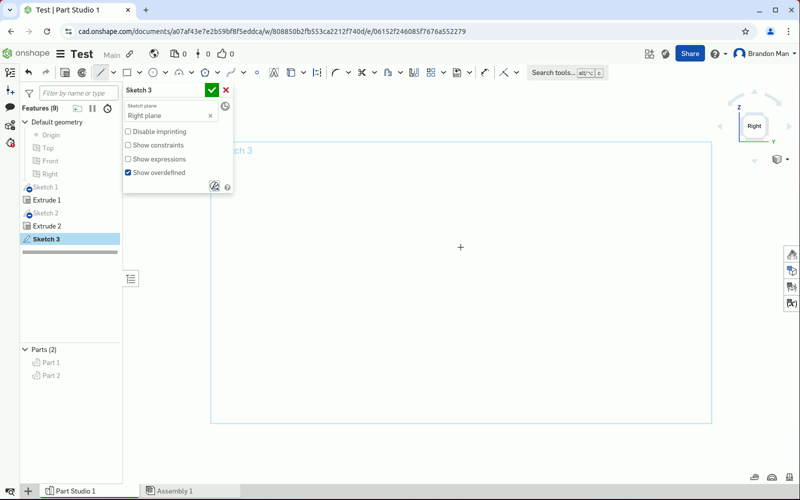
click(460, 246)
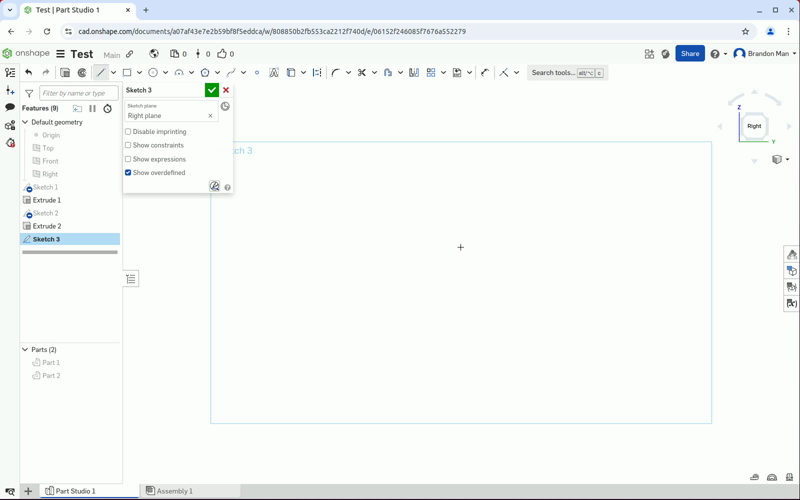
key_up(shift)
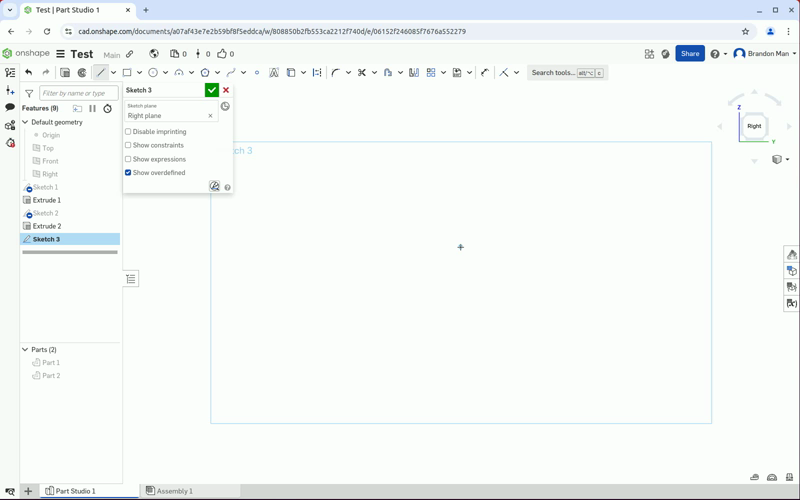
key_down(shift)
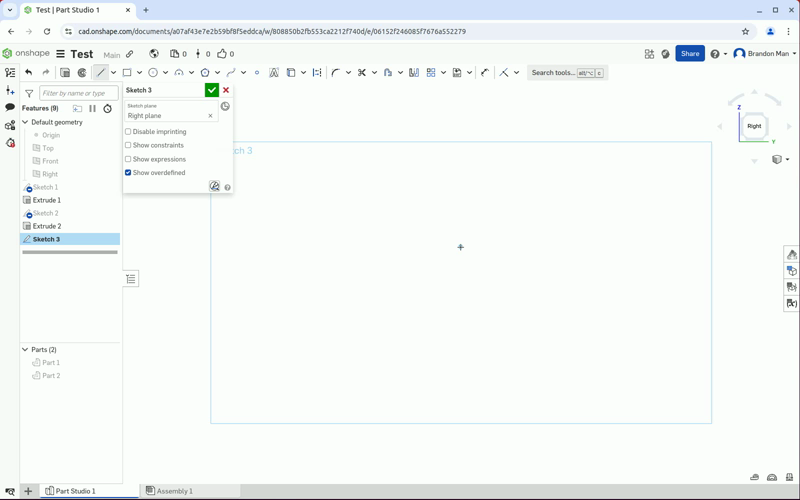
mouse_move(490, 246)
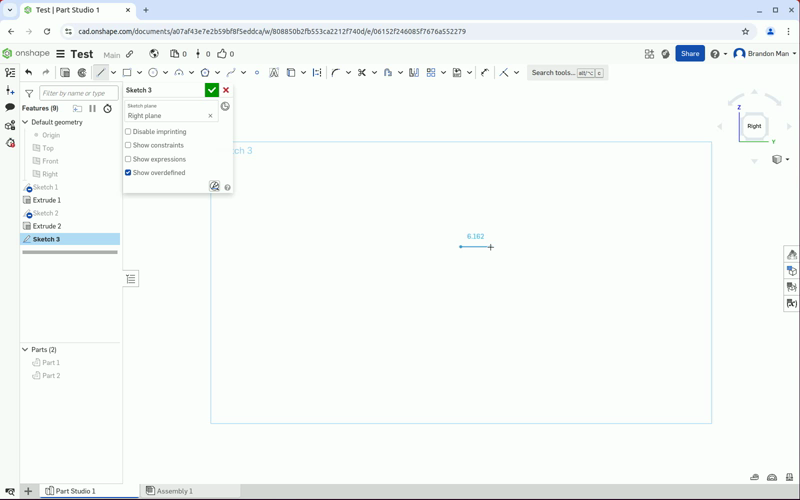
mouse_move(464, 223)
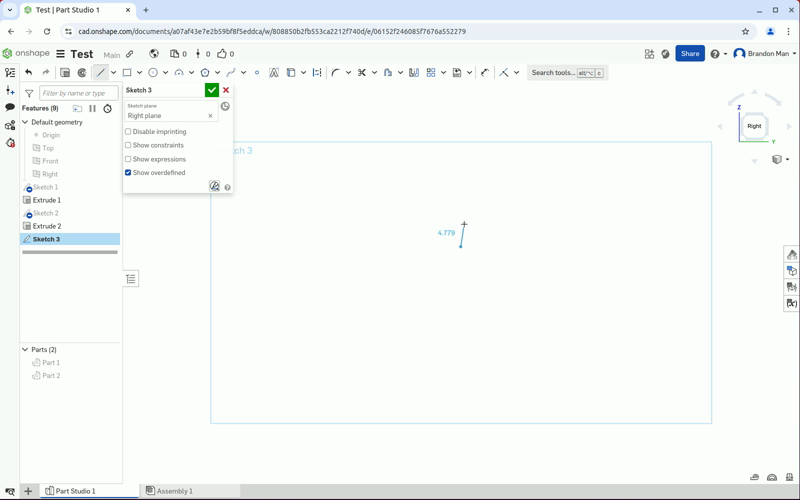
click(464, 223)
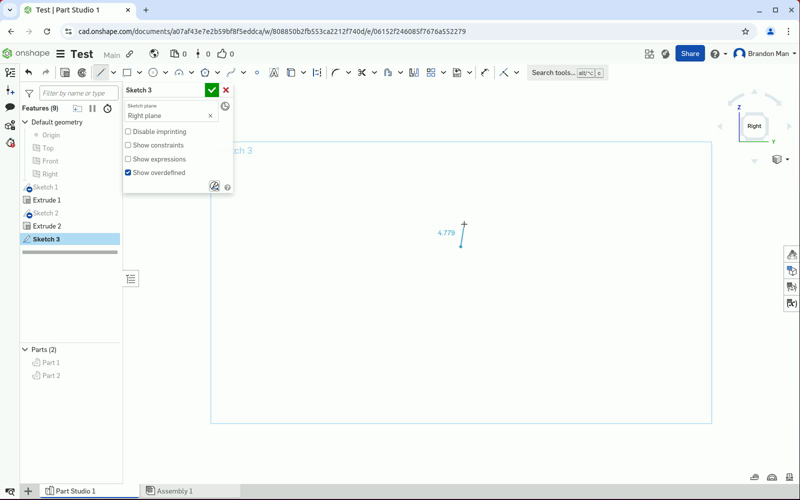
key_up(shift)
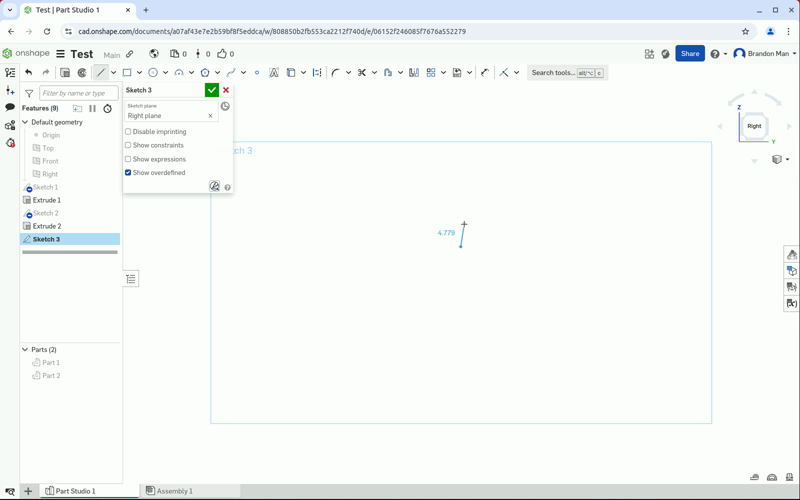
key_down(shift)
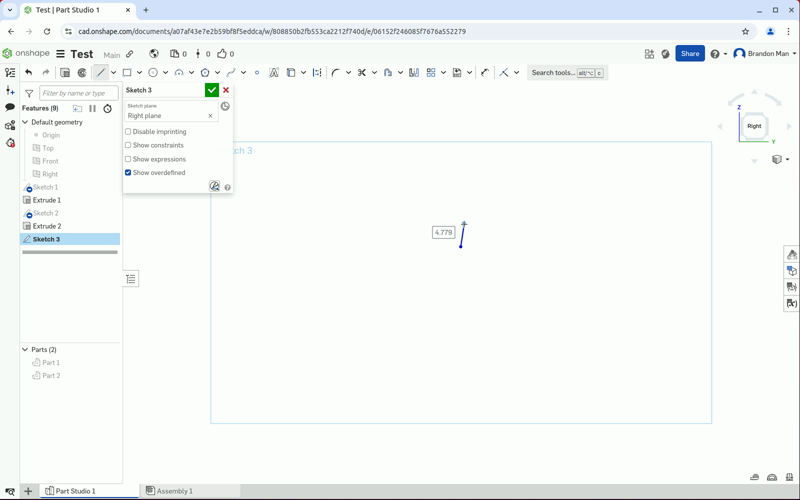
mouse_move(494, 223)
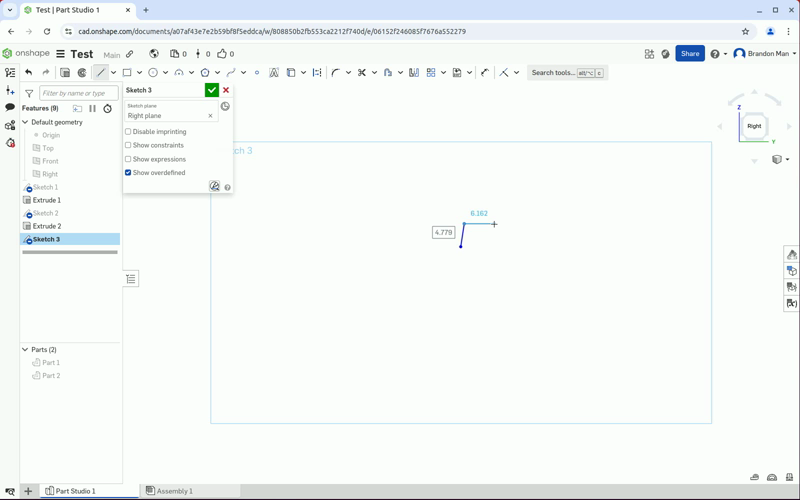
mouse_move(460, 200)
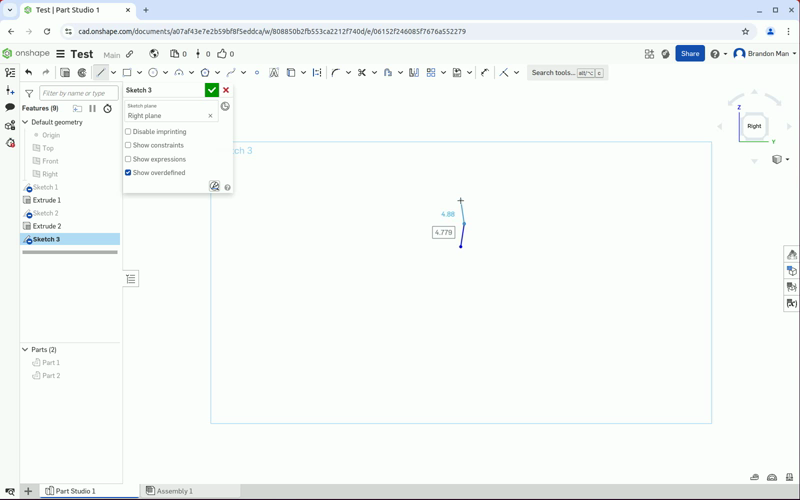
click(460, 200)
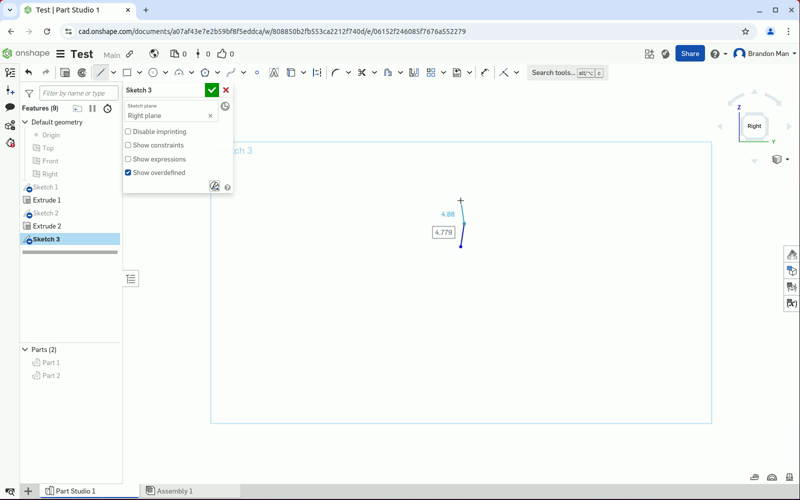
key_up(shift)
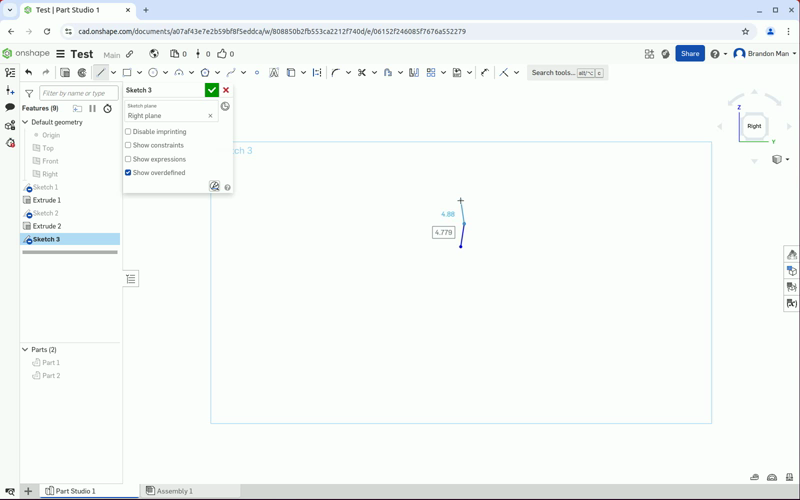
mouse_move(490, 200)
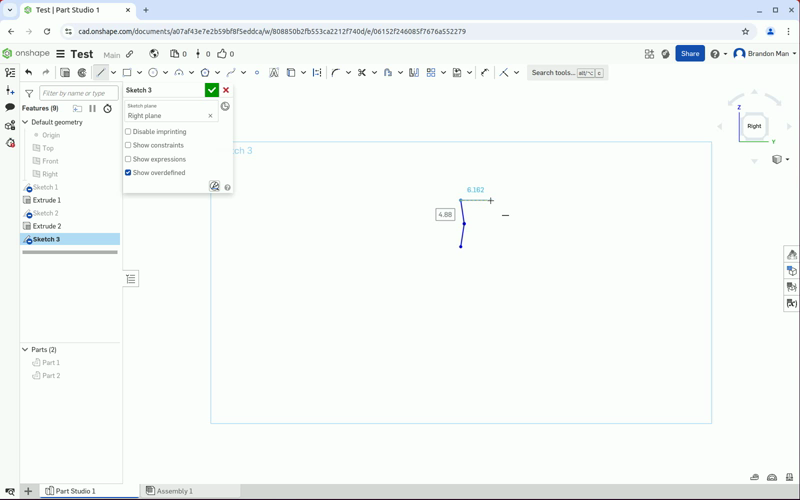
key_down(shift)
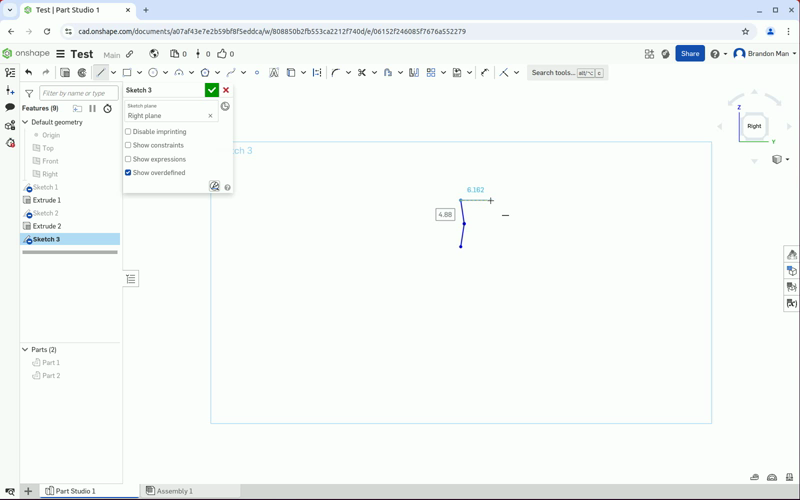
mouse_move(460, 246)
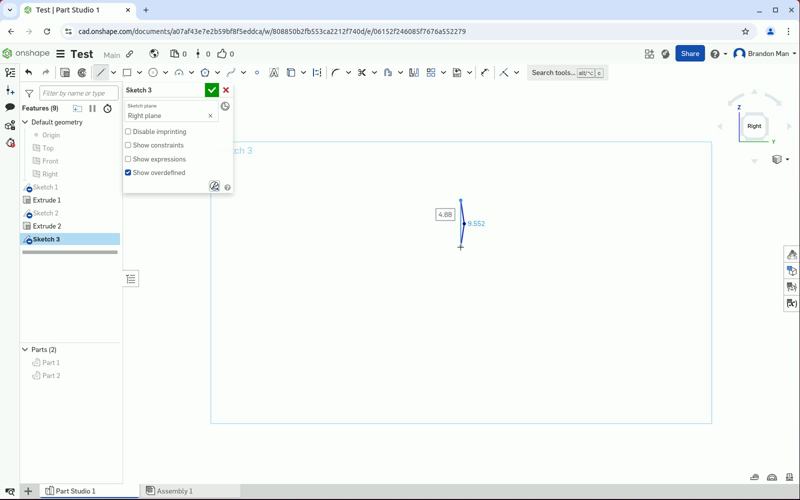
key_up(shift)
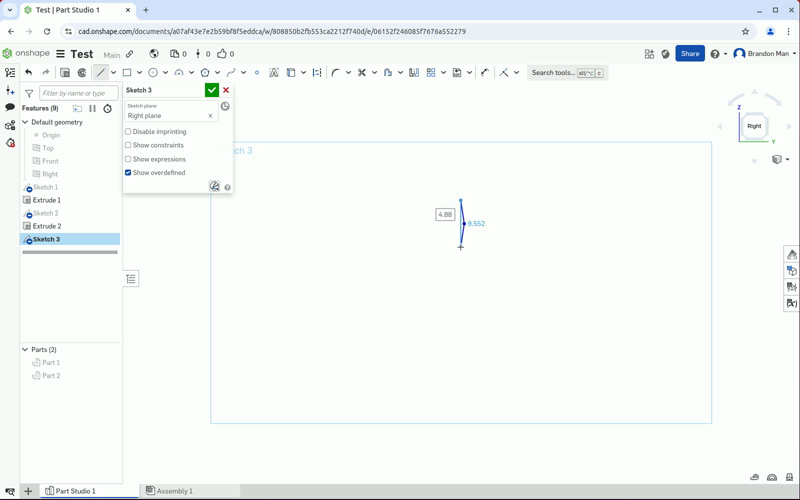
click(460, 246)
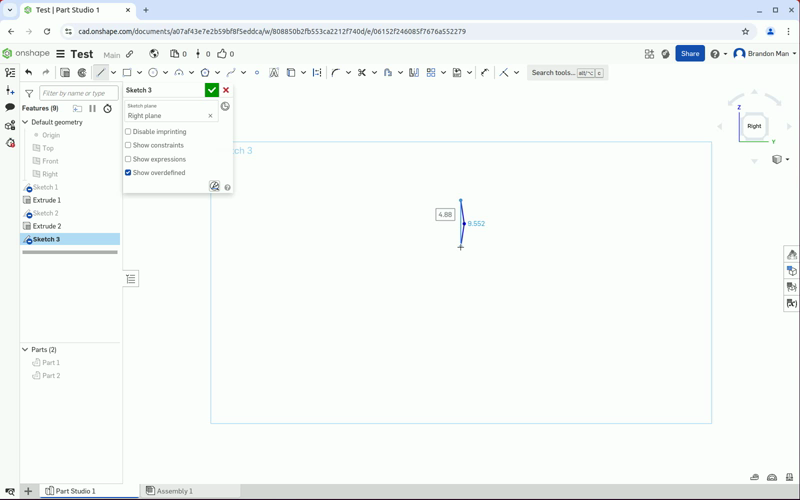
key(esc)
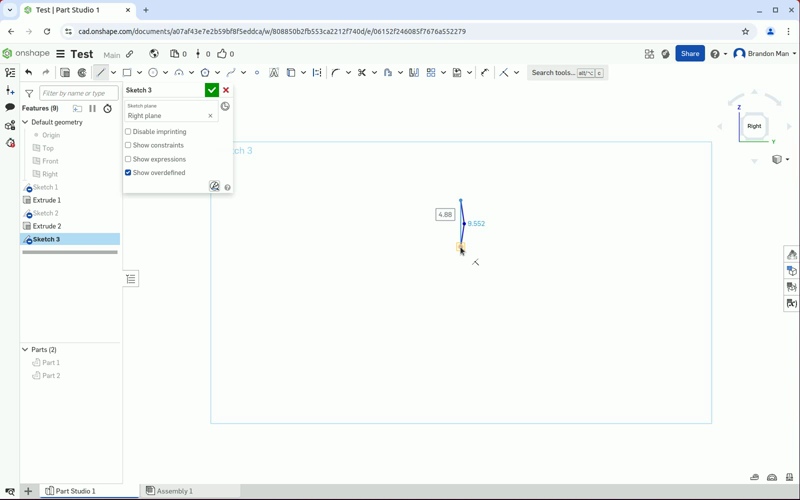
mouse_move(461, 211)
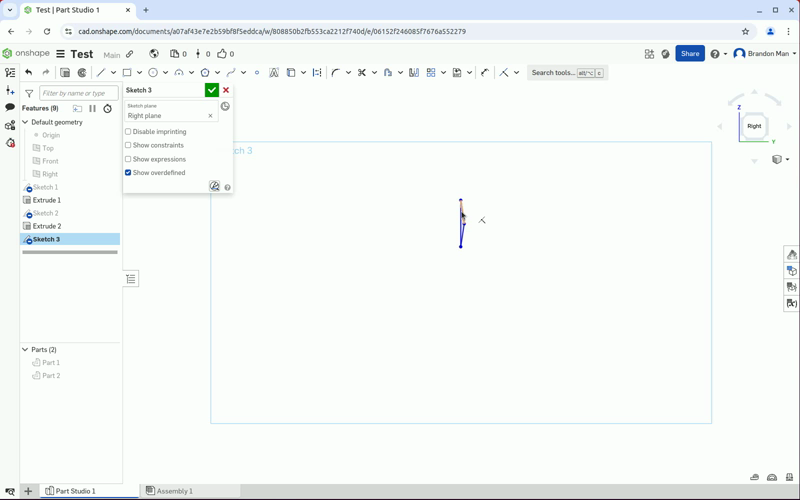
scroll(6)
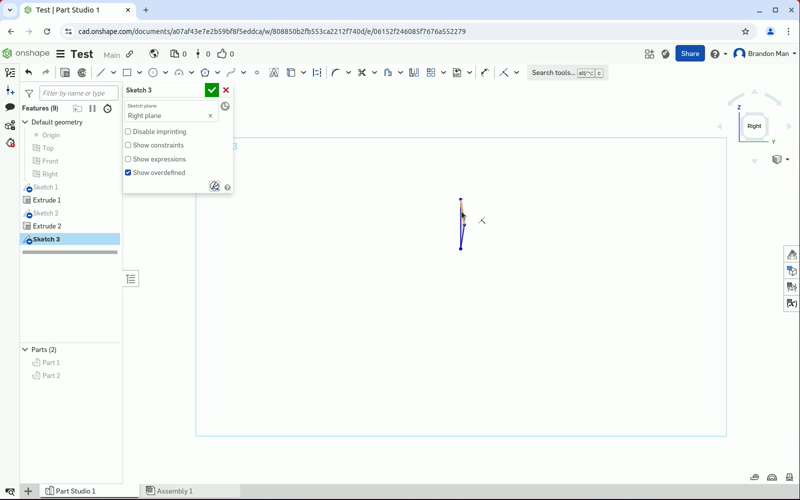
scroll(6)
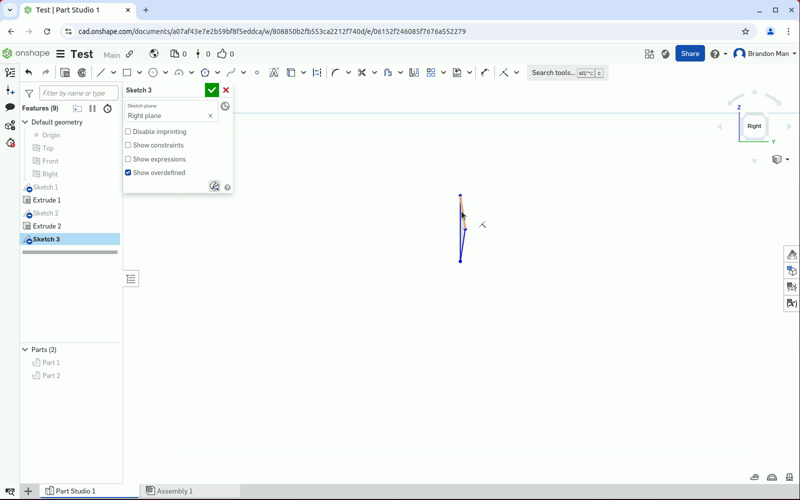
scroll(6)
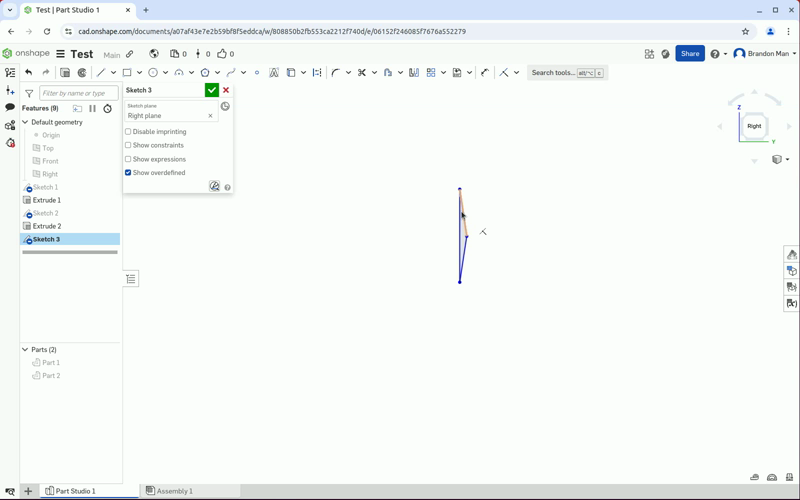
scroll(6)
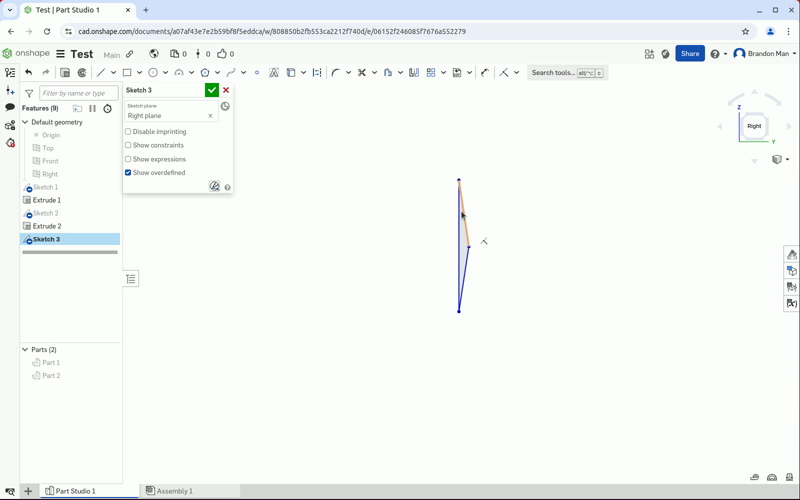
scroll(6)
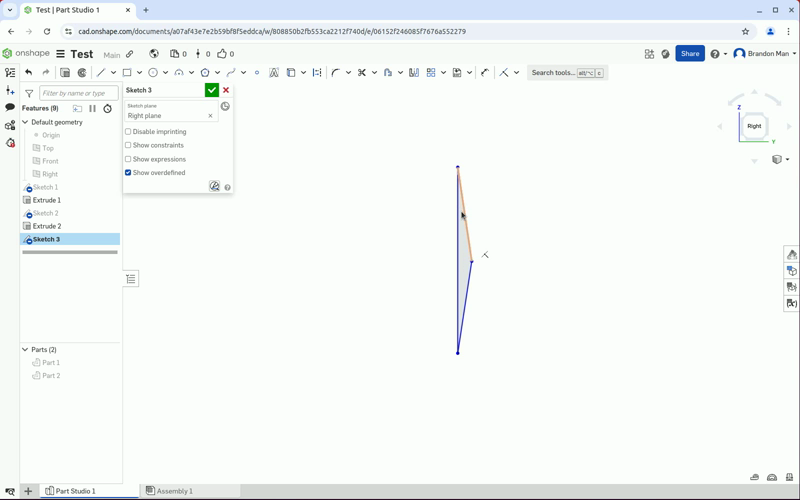
scroll(6)
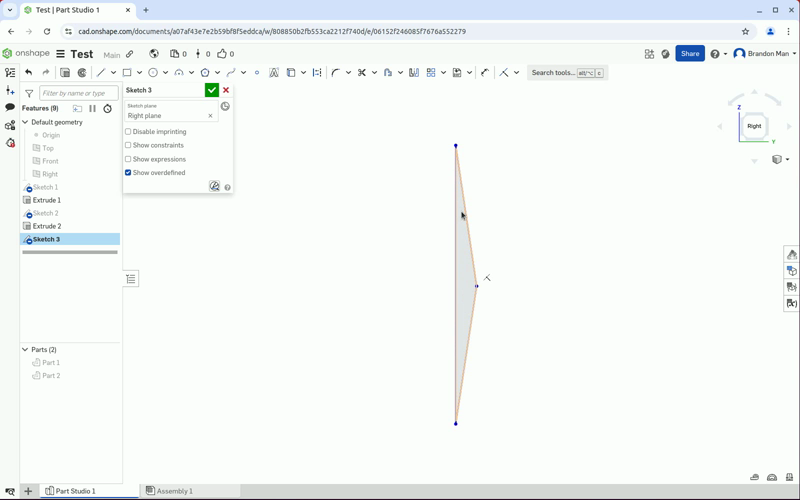
scroll(6)
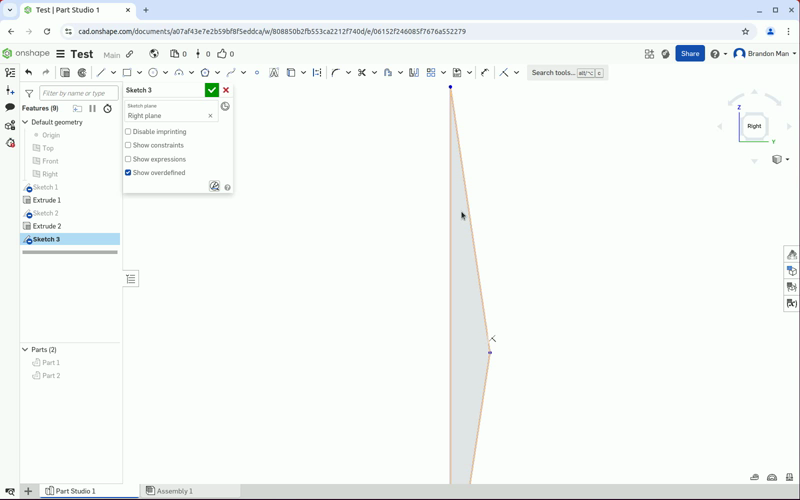
click(461, 211)
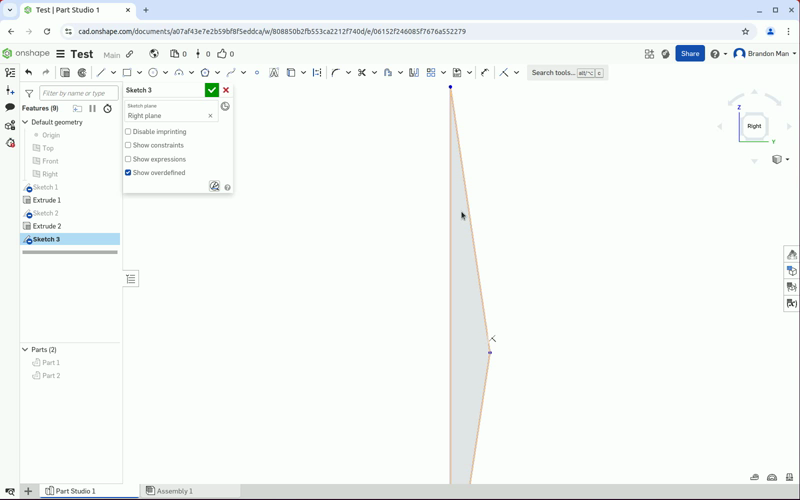
scroll(-6)
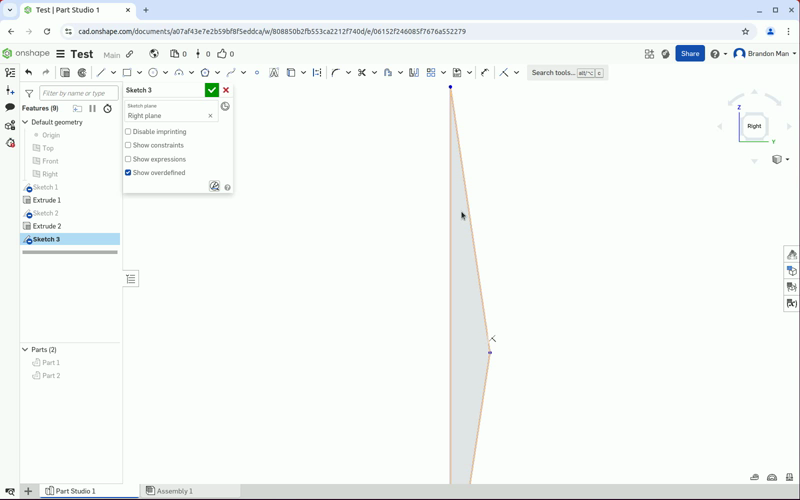
scroll(-6)
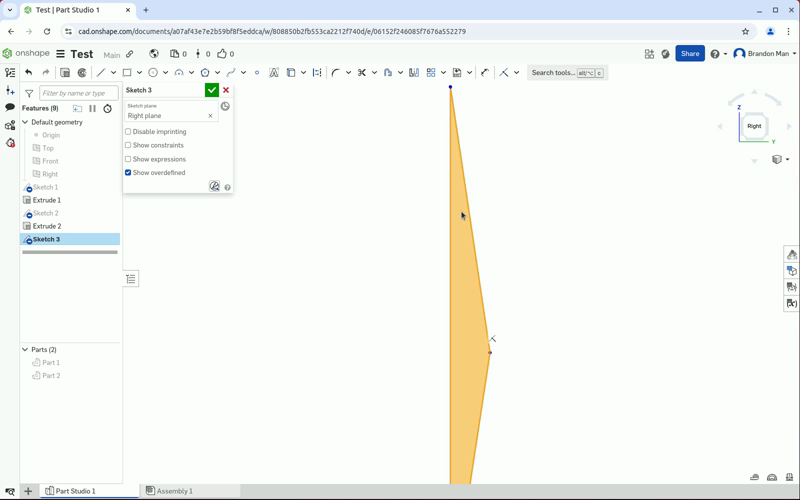
scroll(-6)
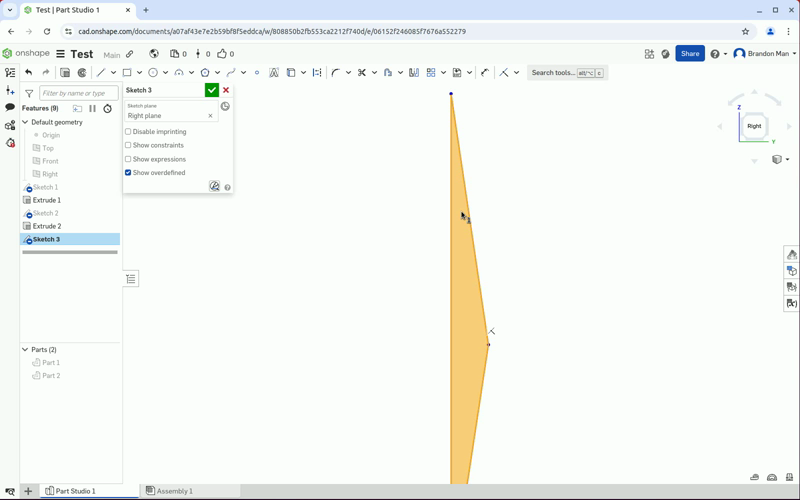
scroll(-6)
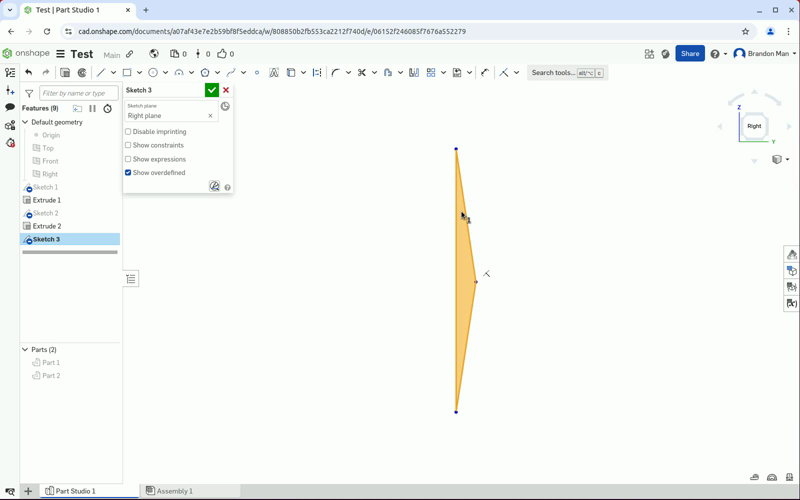
scroll(-6)
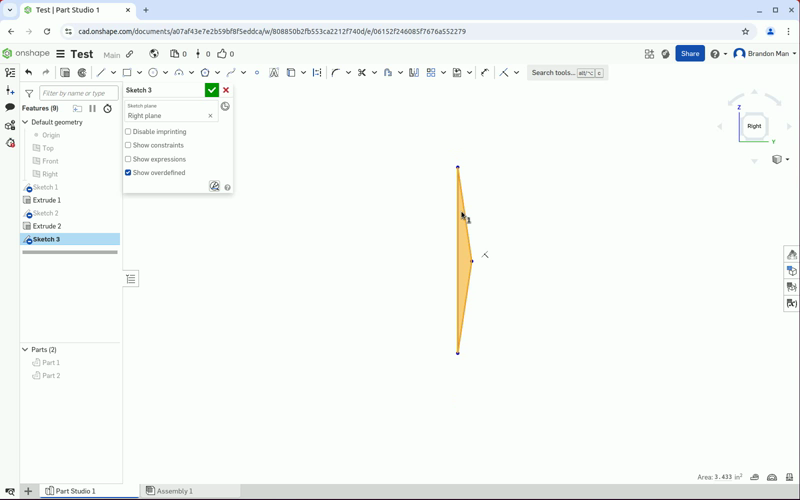
scroll(-6)
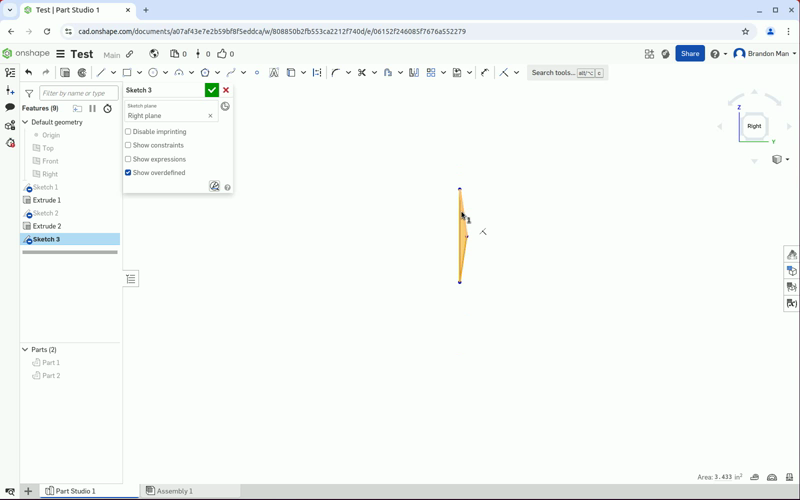
scroll(-6)
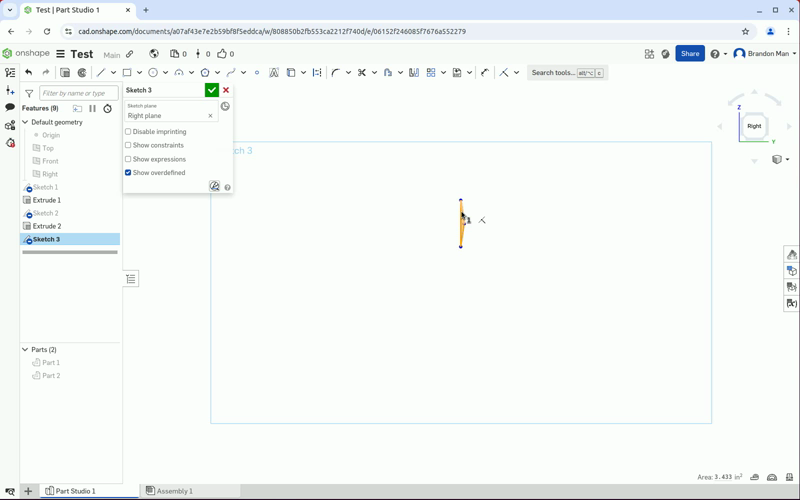
mouse_move(73, 352)
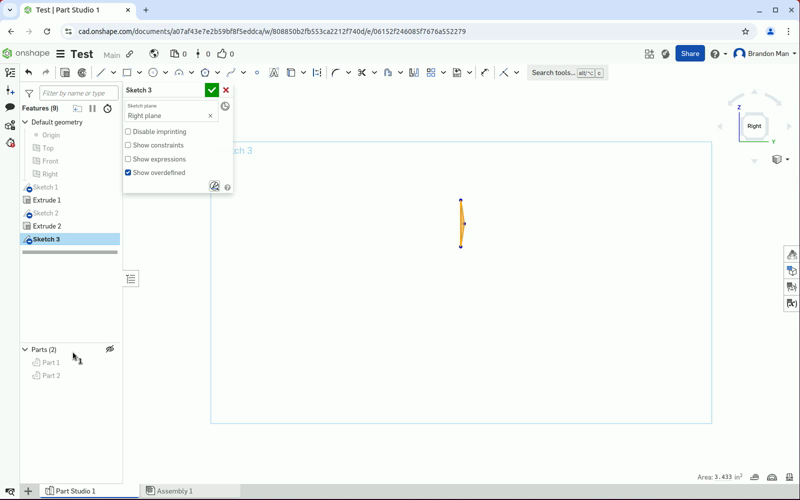
key(shift+y)
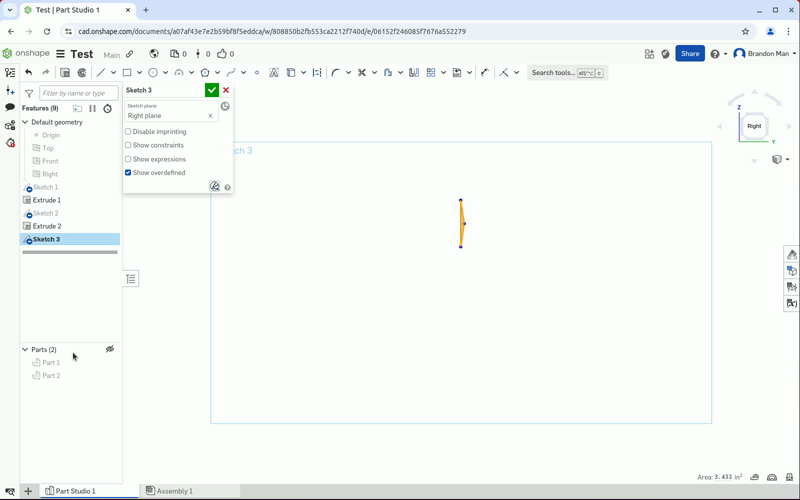
key(shift+e)
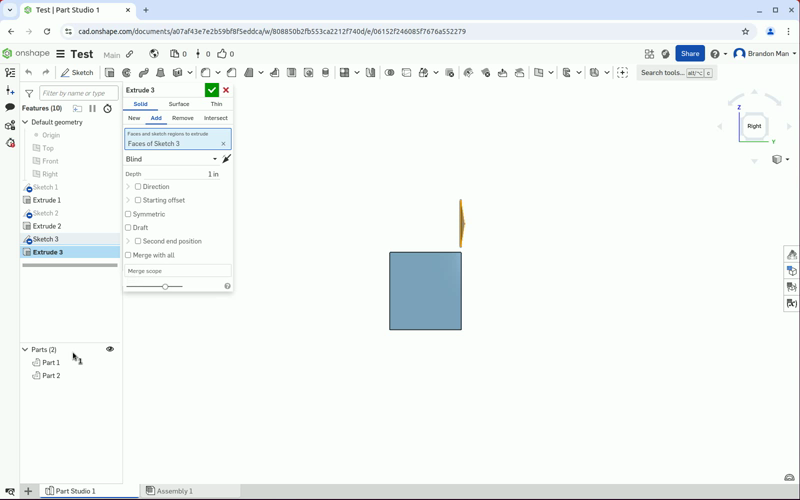
mouse_move(143, 106)
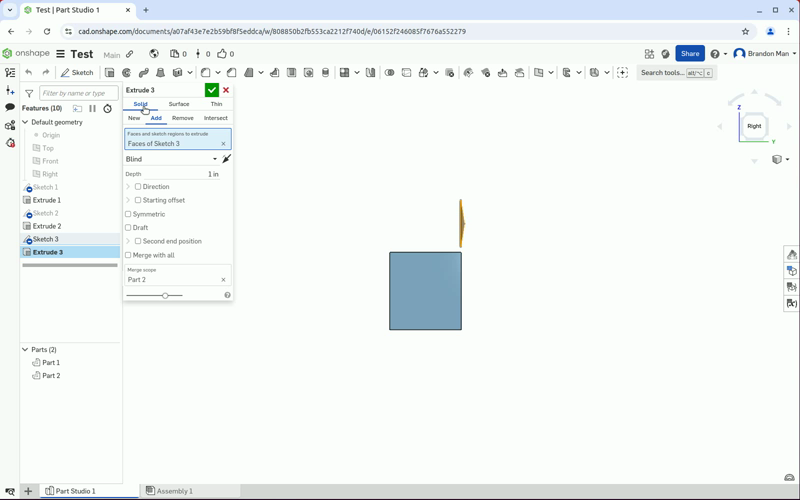
click(143, 106)
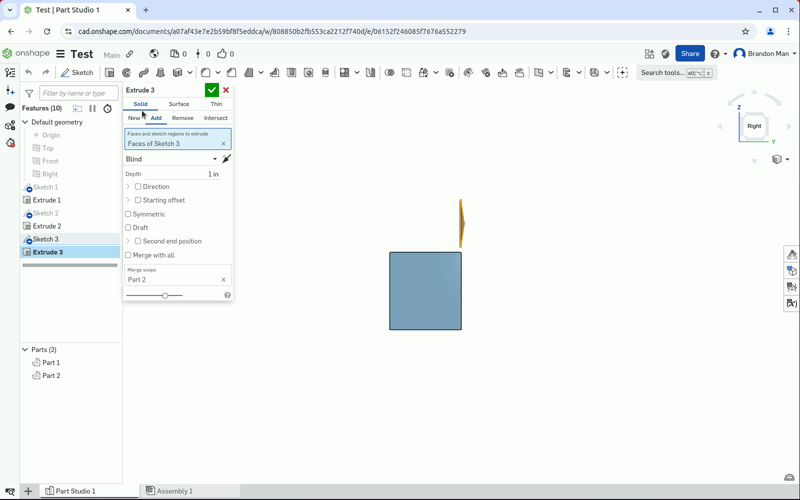
mouse_move(137, 120)
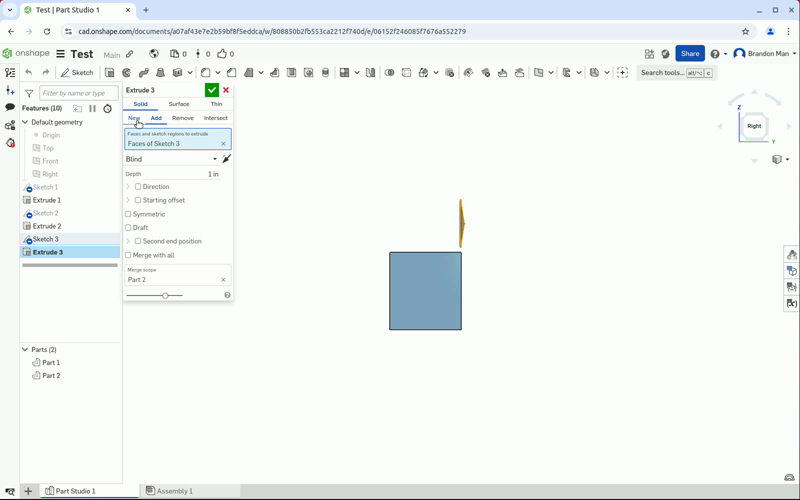
click(137, 120)
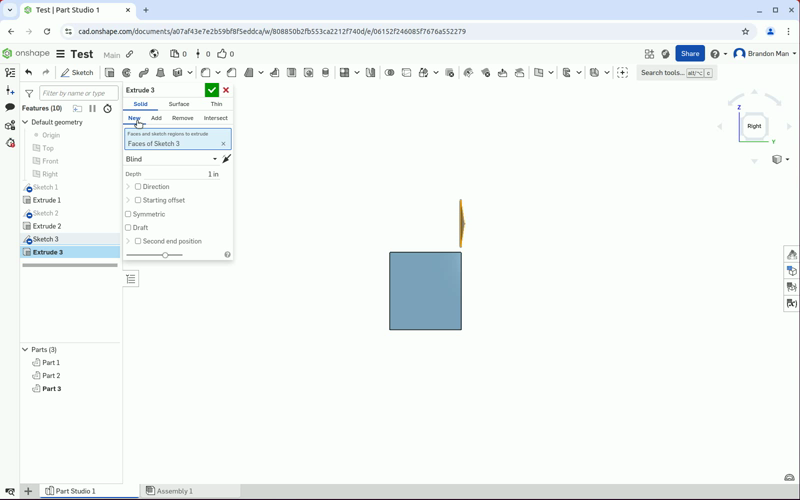
key(tab, 4)
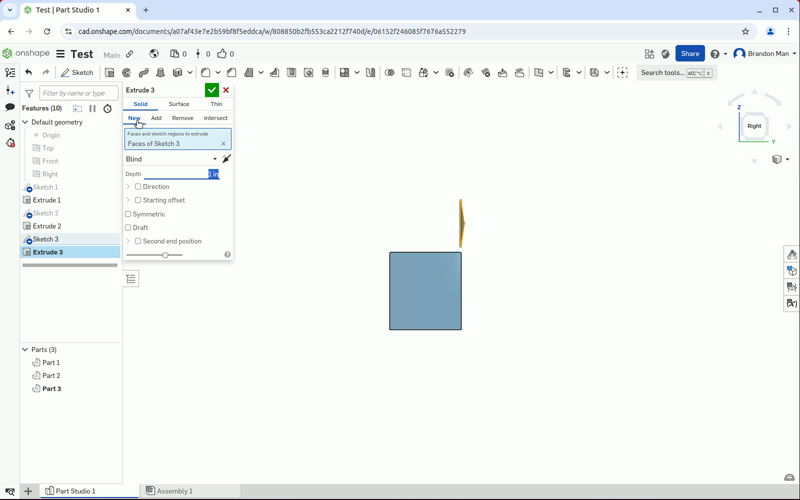
text(16.609)
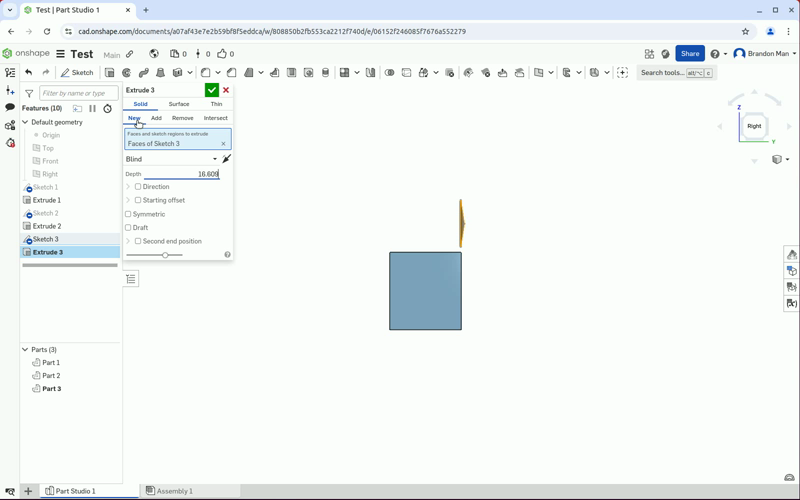
key(tab, 3)
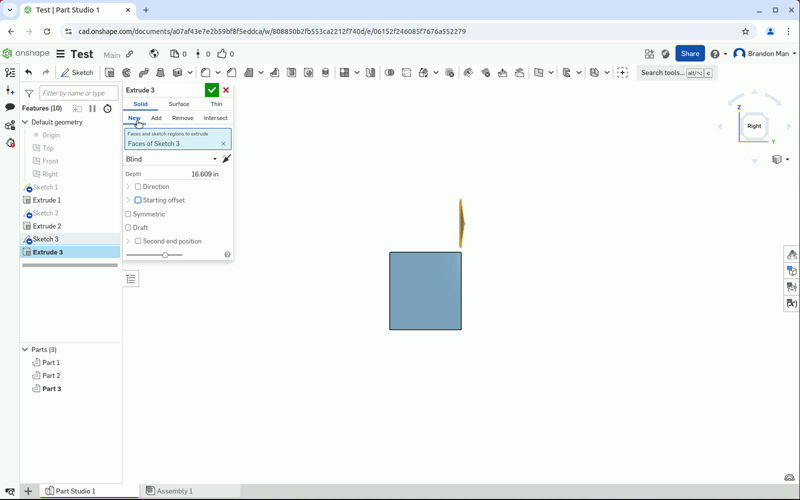
key(tab, 2)
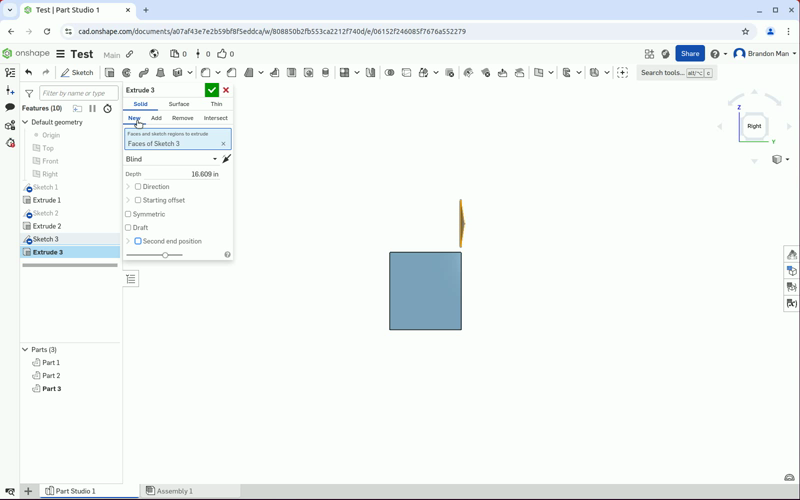
key(space)
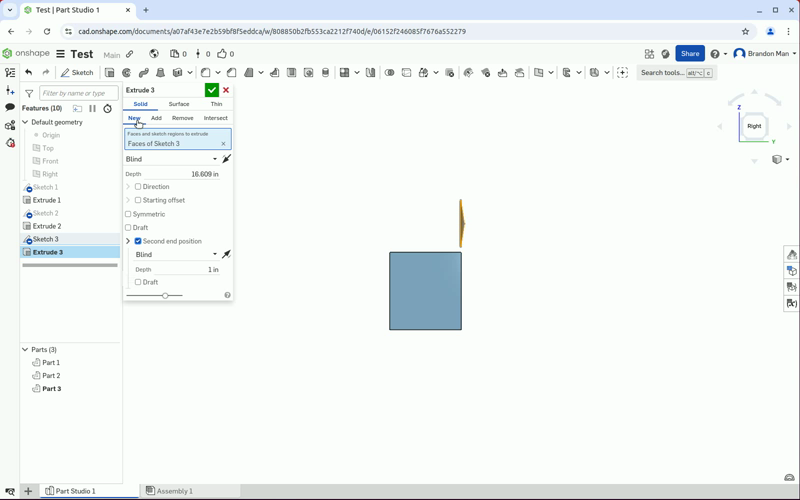
key(tab, 3)
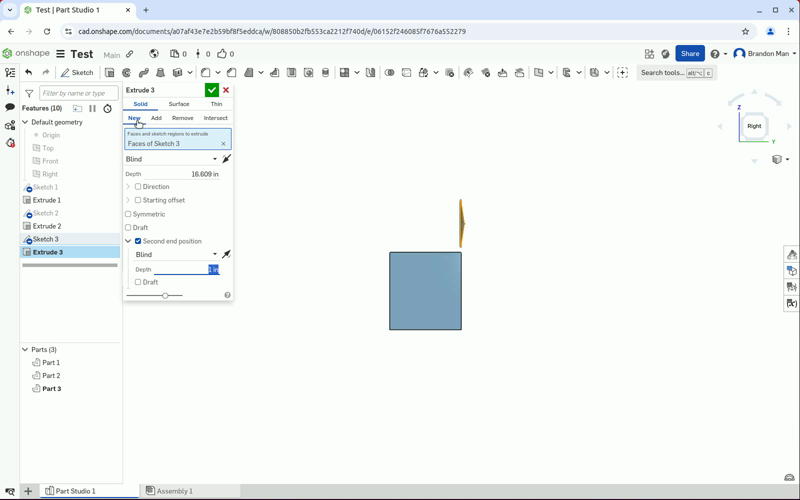
text(16.85)
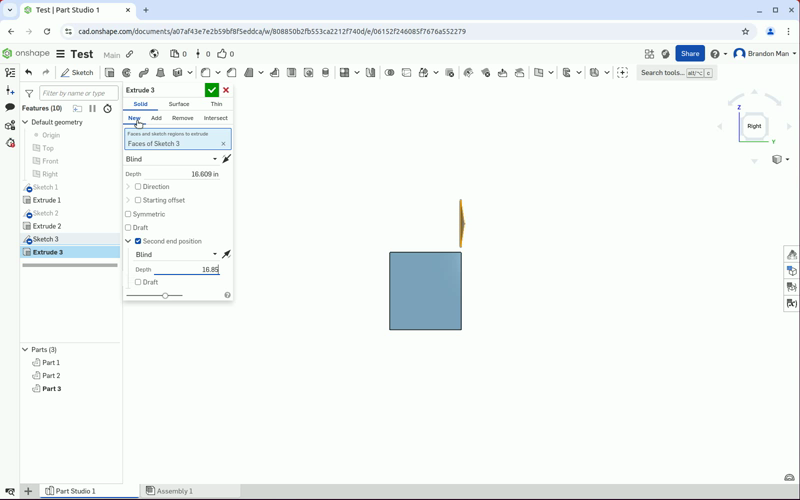
key(enter)
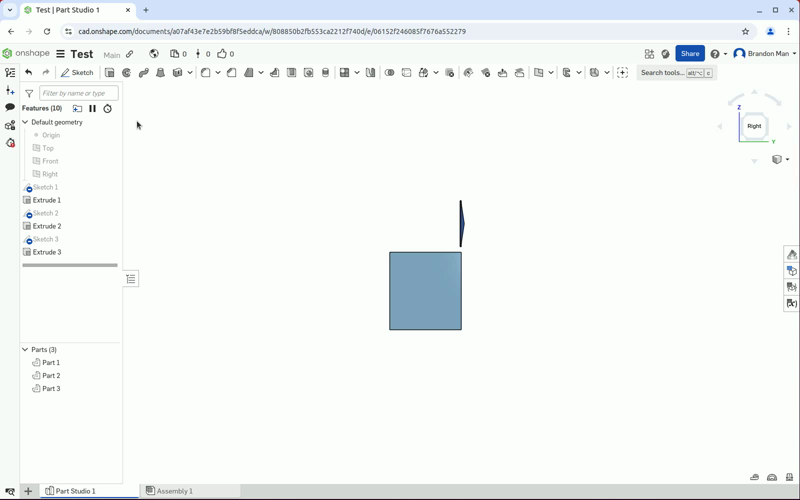
key(shift+h)
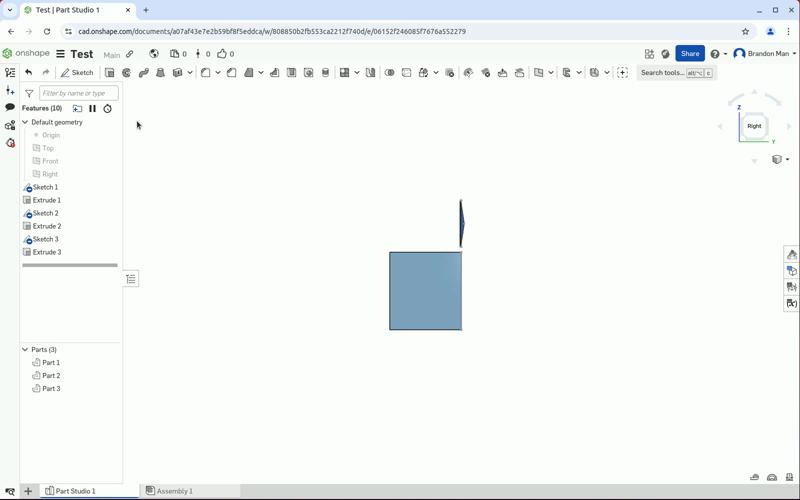
key(shift+h)
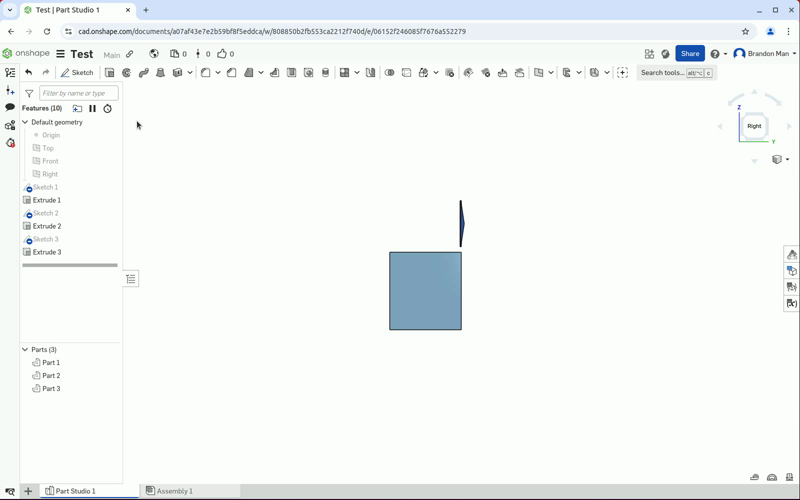
mouse_move(73, 189)
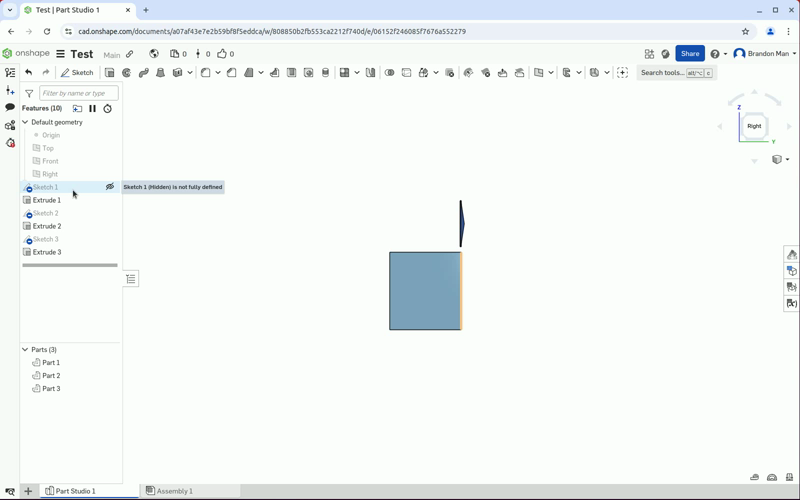
click(73, 189)
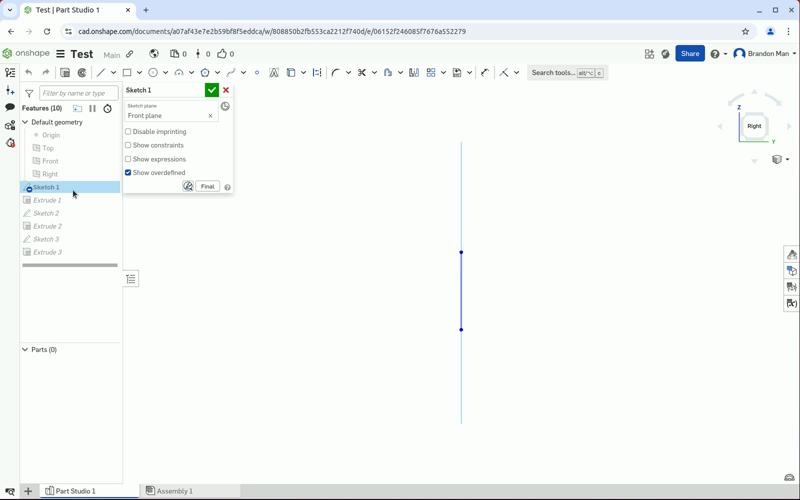
mouse_move(229, 92)
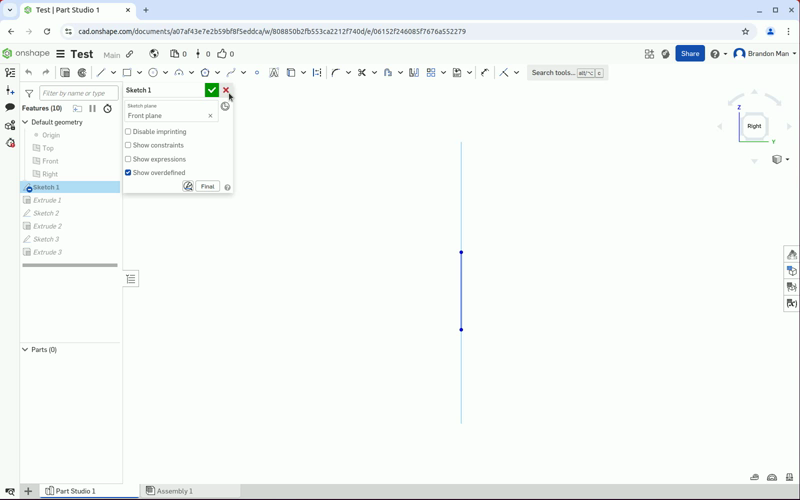
click(229, 92)
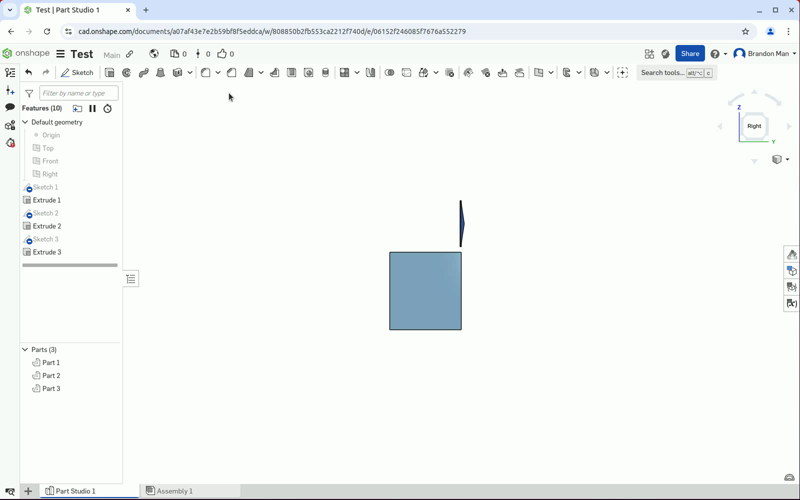
mouse_move(73, 352)
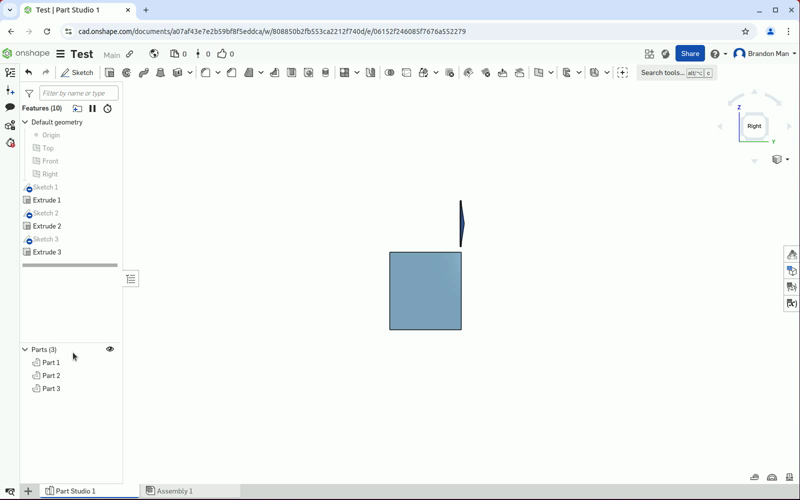
key(y)
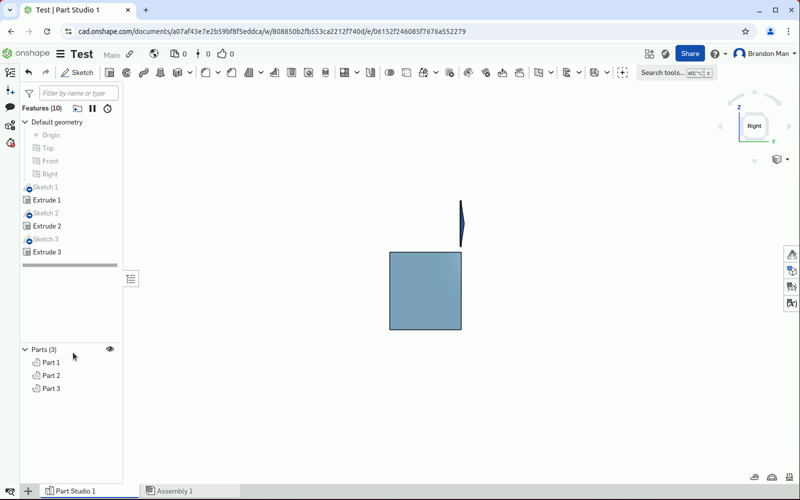
key(shift+p)
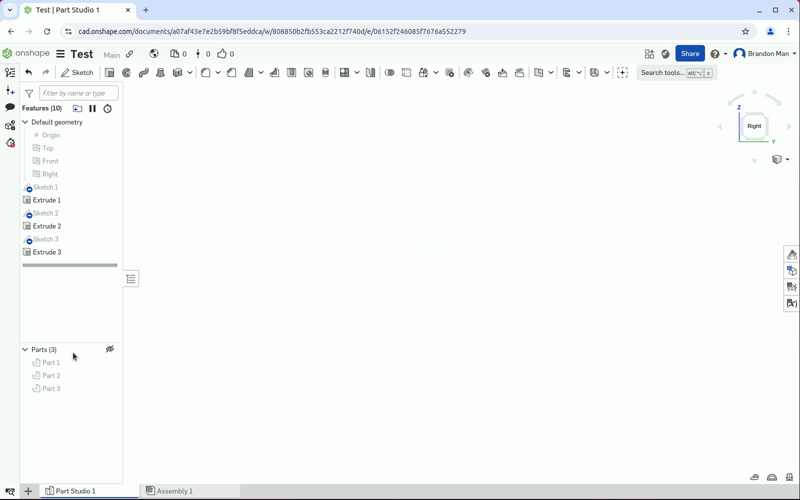
key(space)
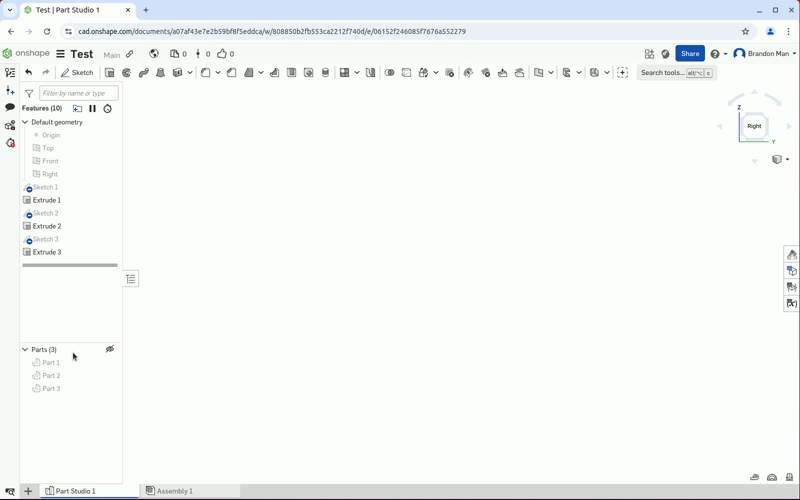
key_down(shift)
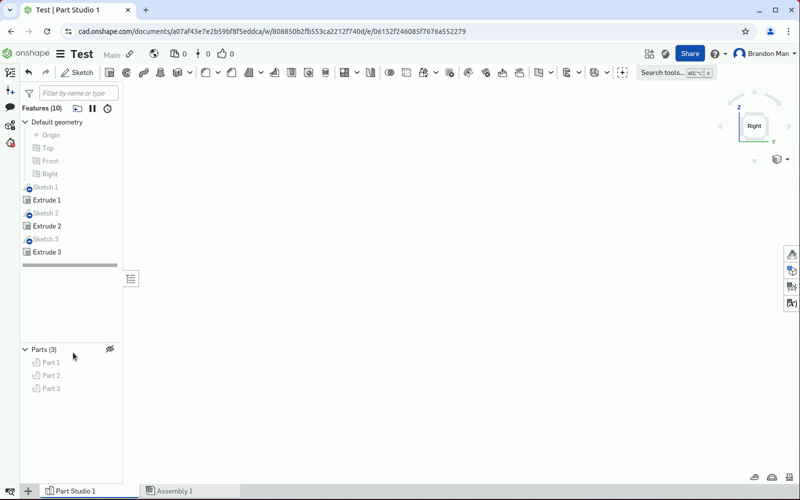
key(right)
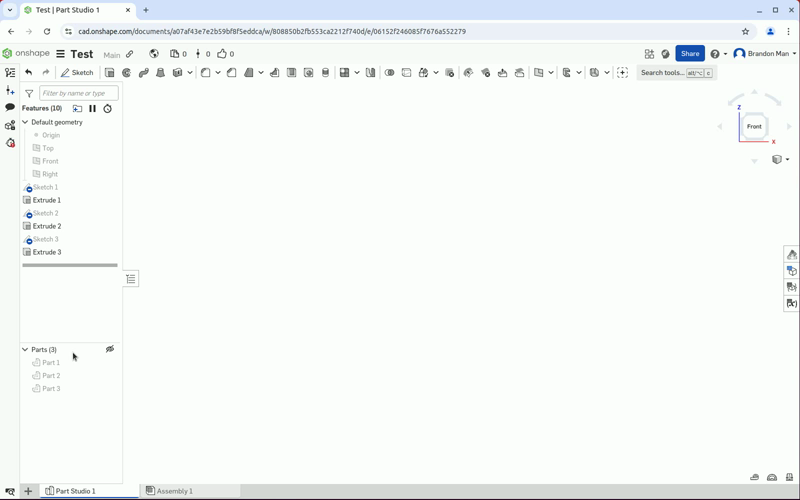
key_up(shift)
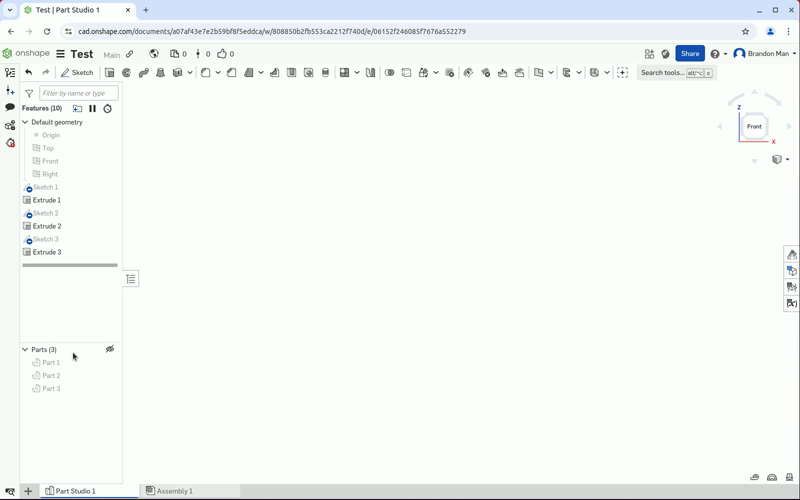
mouse_move(73, 352)
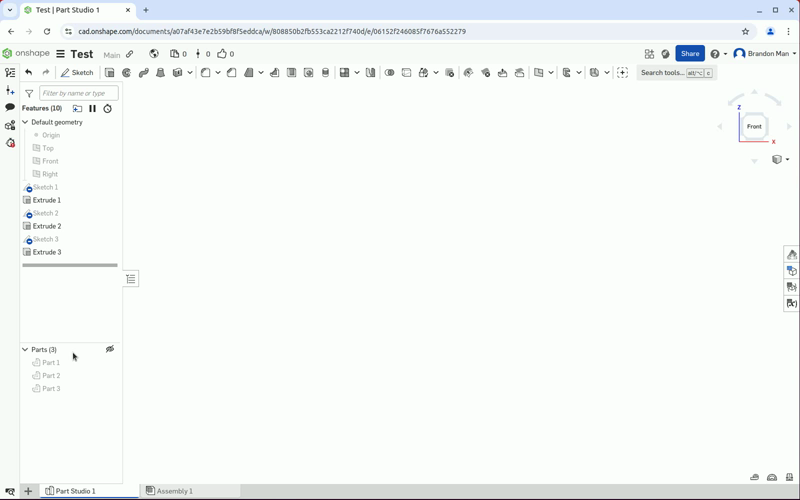
key(shift+y)
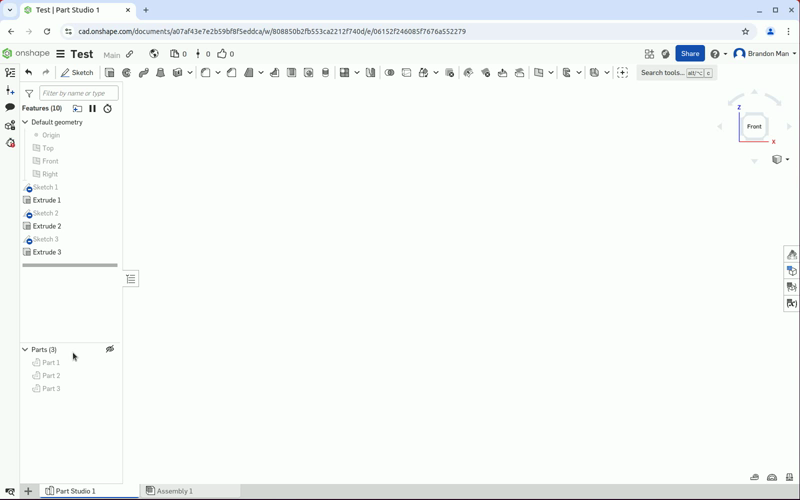
key(shift+s)
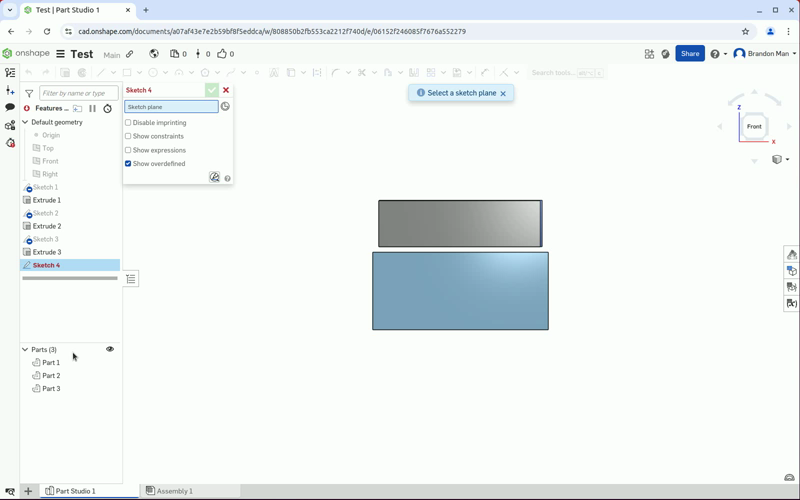
mouse_move(73, 163)
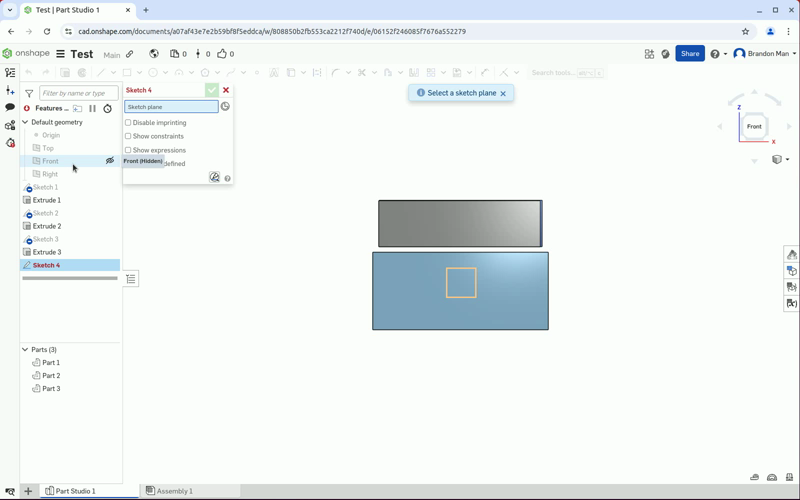
click(73, 163)
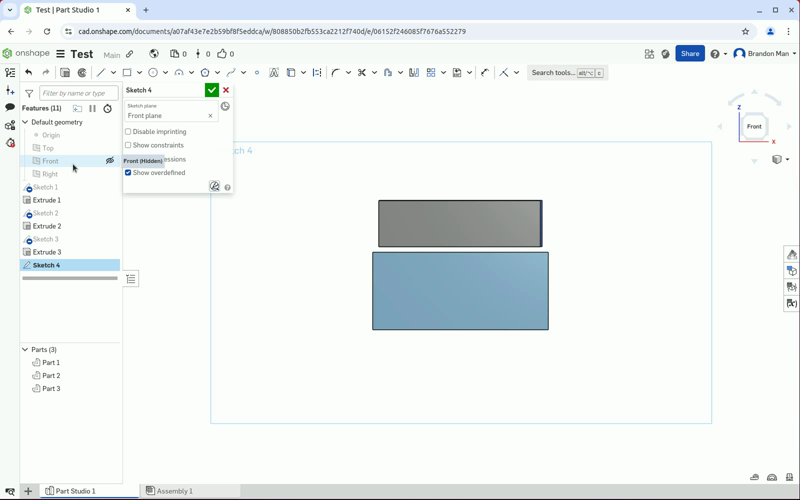
mouse_move(73, 352)
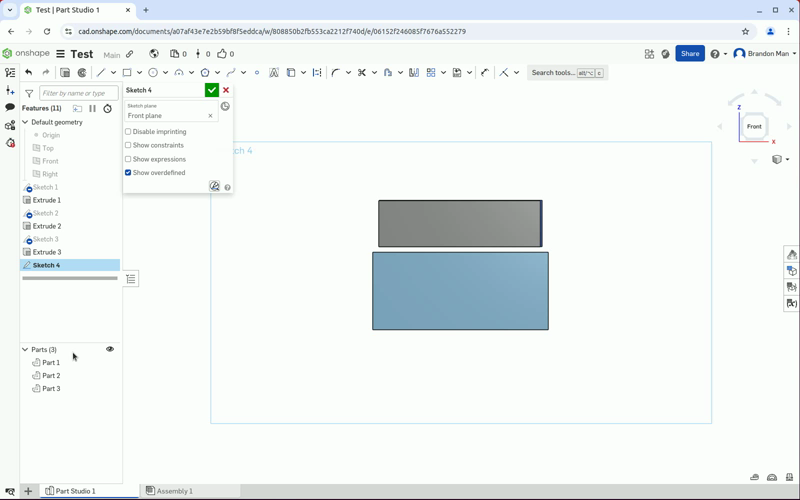
key(y)
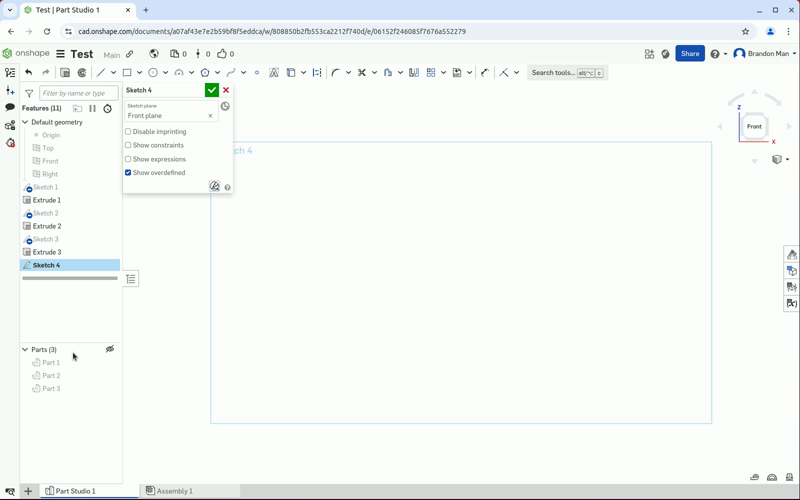
key(c)
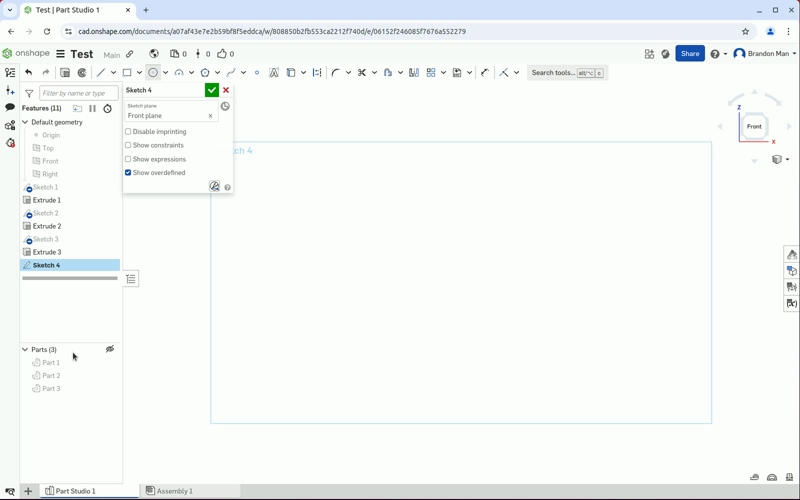
key_down(shift)
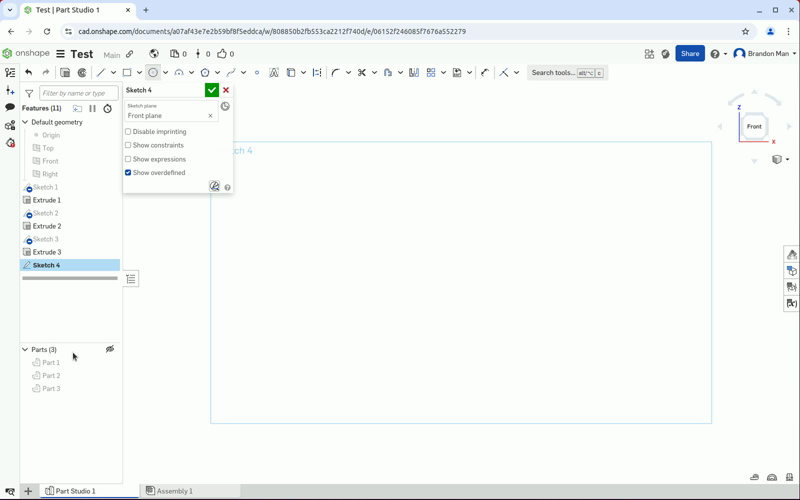
mouse_move(413, 355)
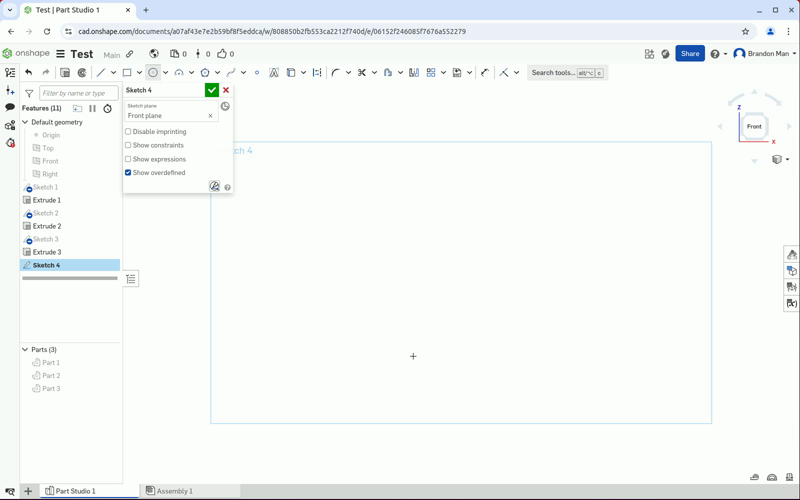
click(413, 355)
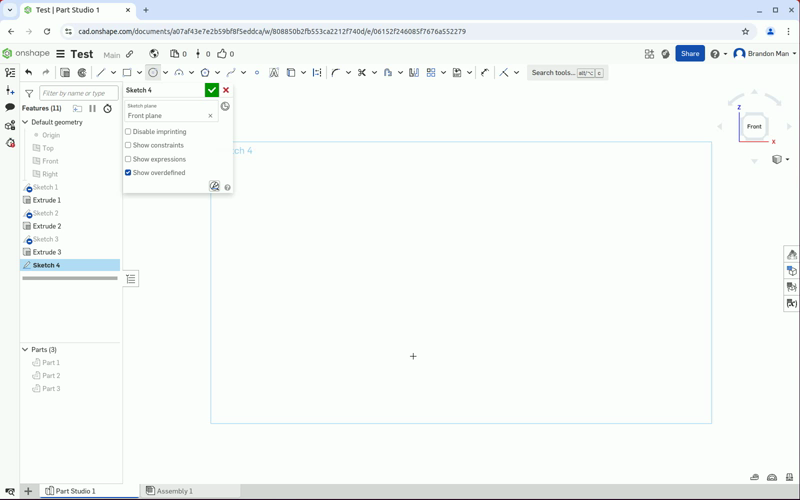
key_up(shift)
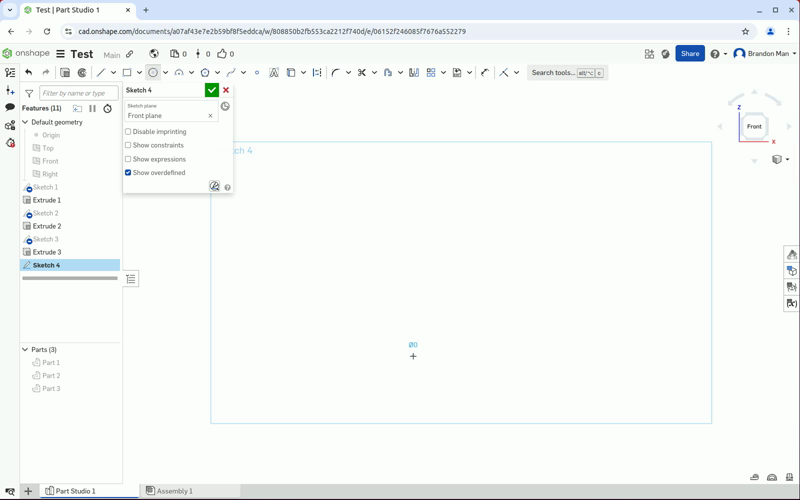
mouse_move(416, 355)
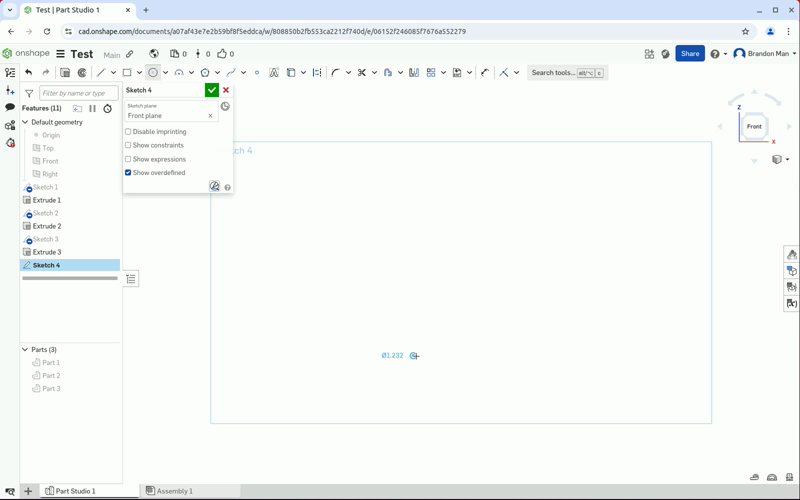
click(416, 355)
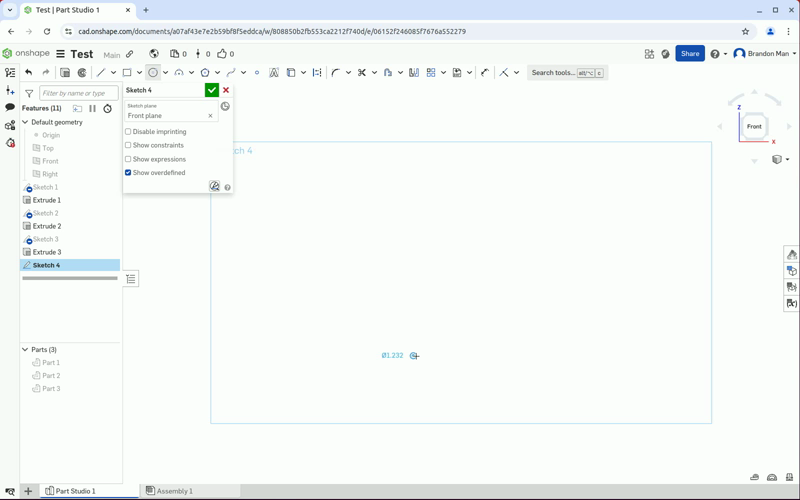
key(esc)
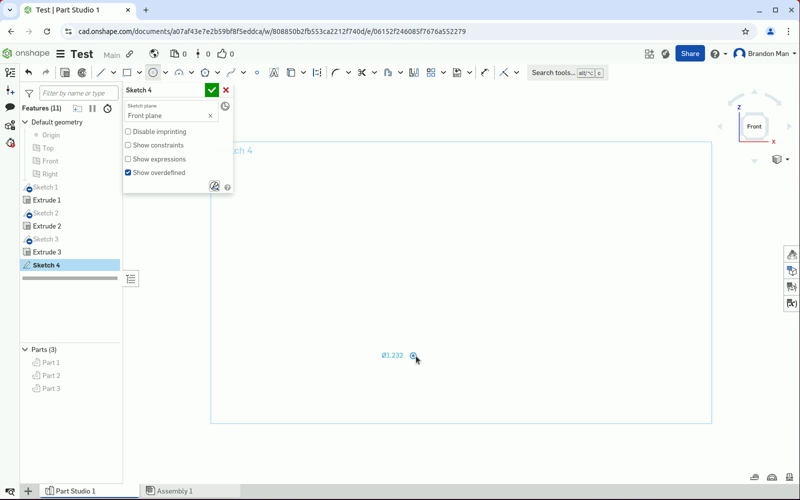
mouse_move(412, 353)
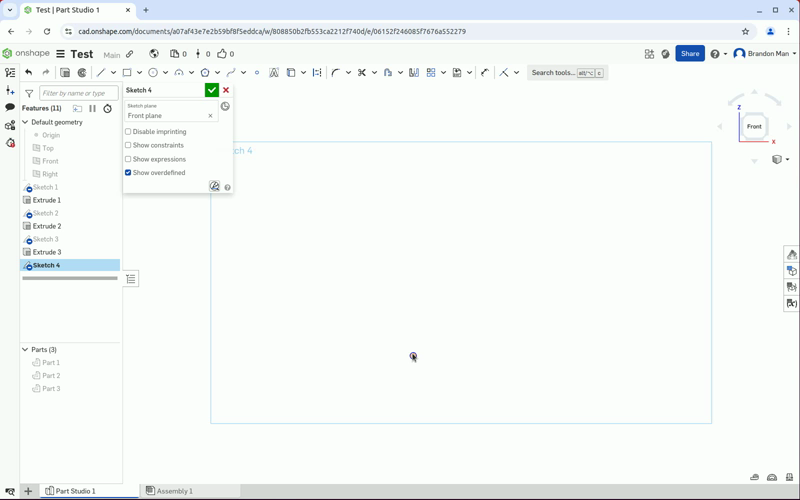
scroll(6)
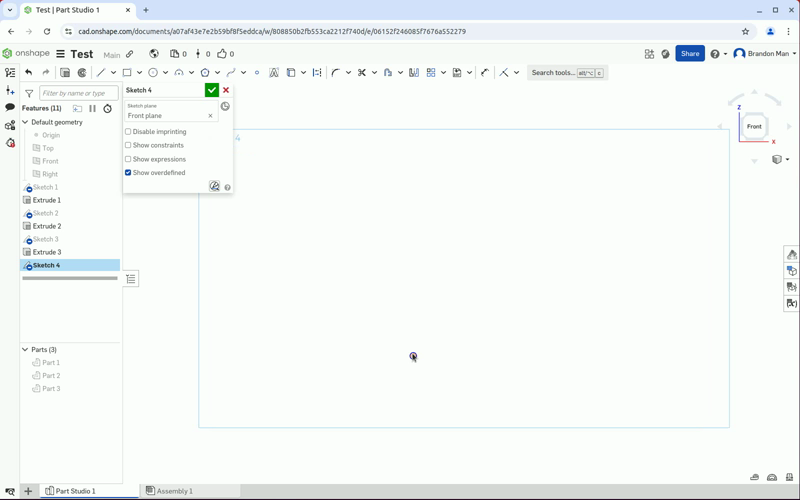
scroll(6)
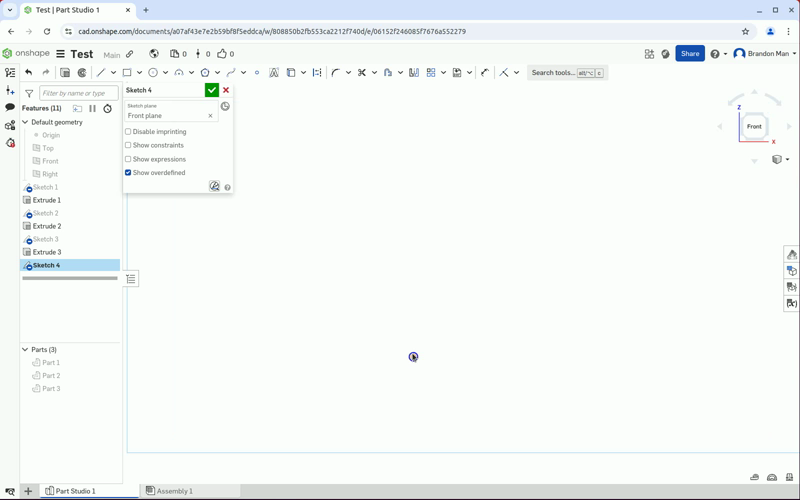
scroll(6)
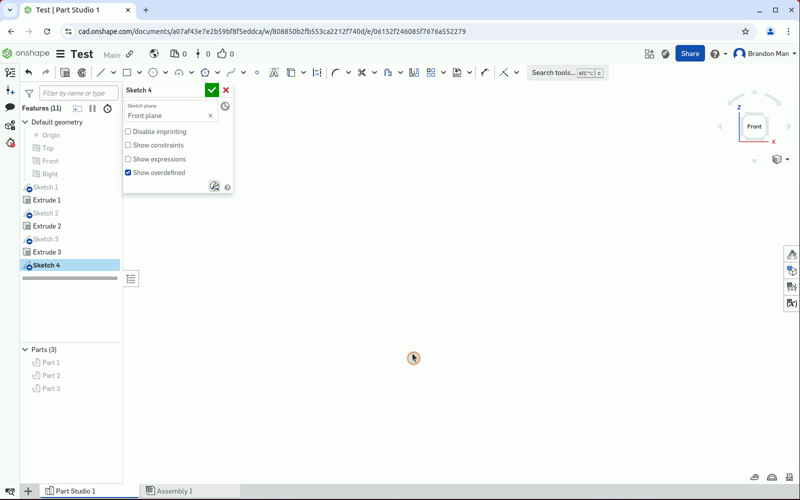
scroll(6)
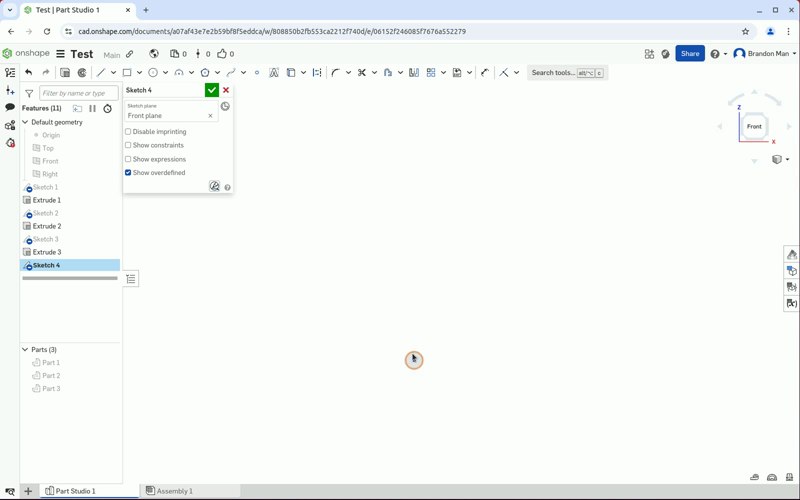
scroll(6)
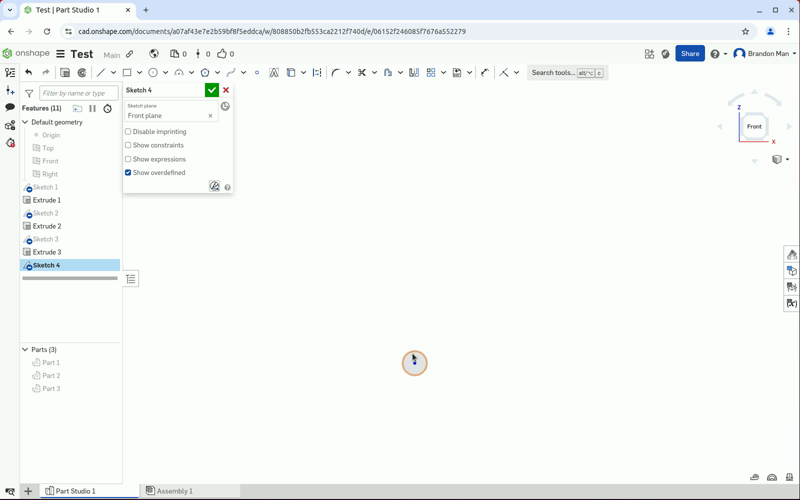
scroll(6)
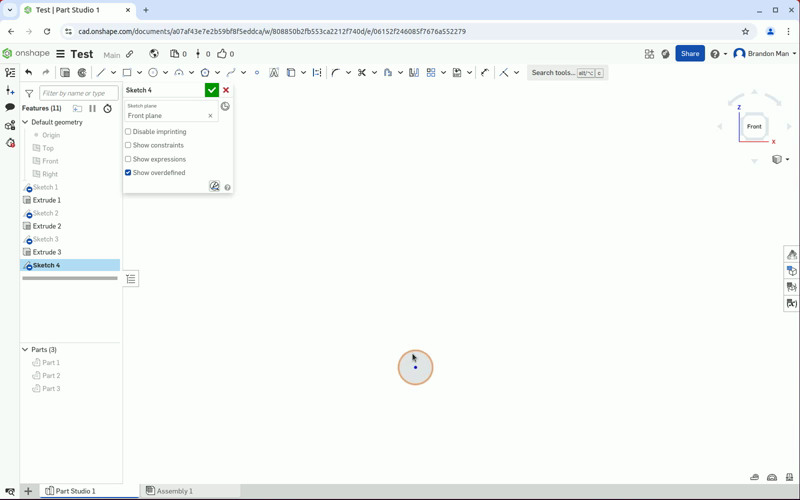
scroll(6)
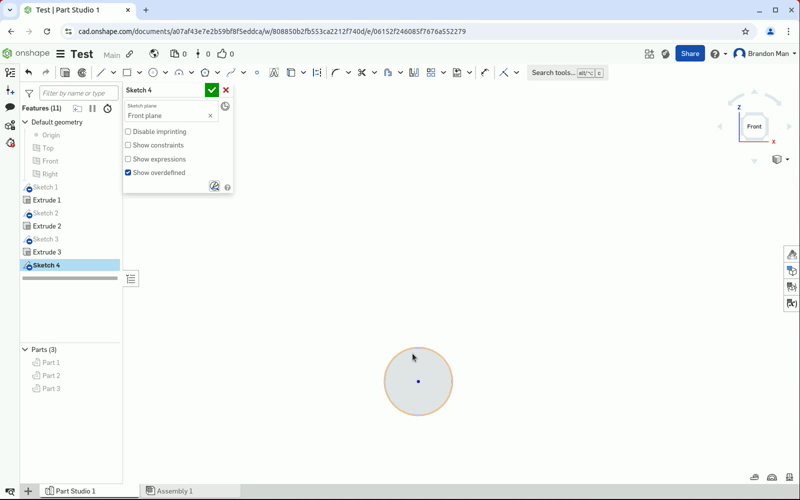
click(412, 353)
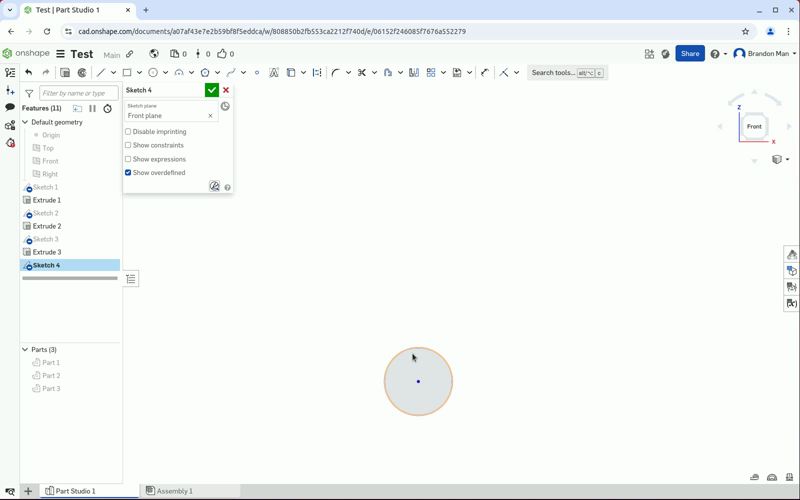
scroll(-6)
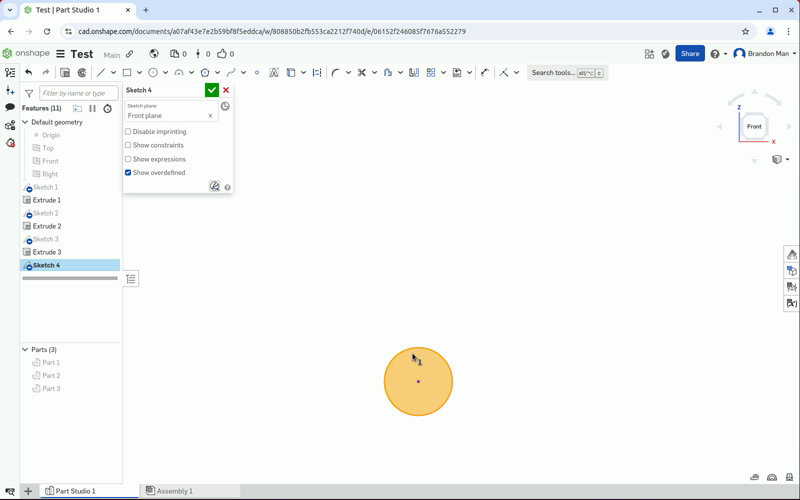
scroll(-6)
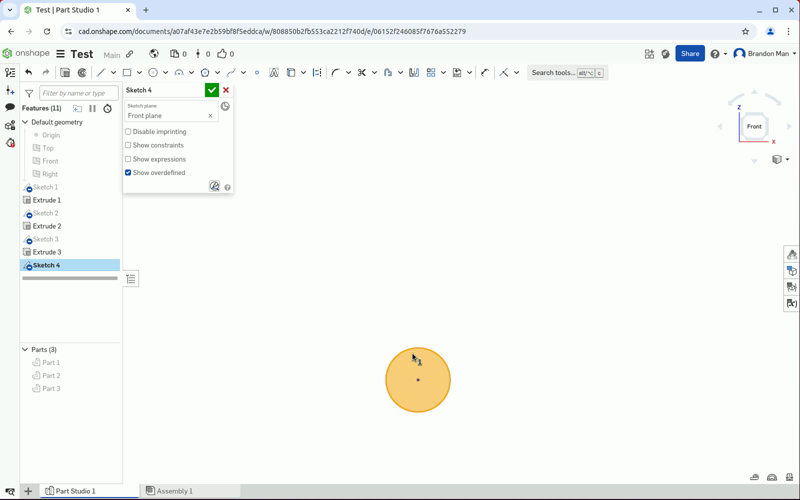
scroll(-6)
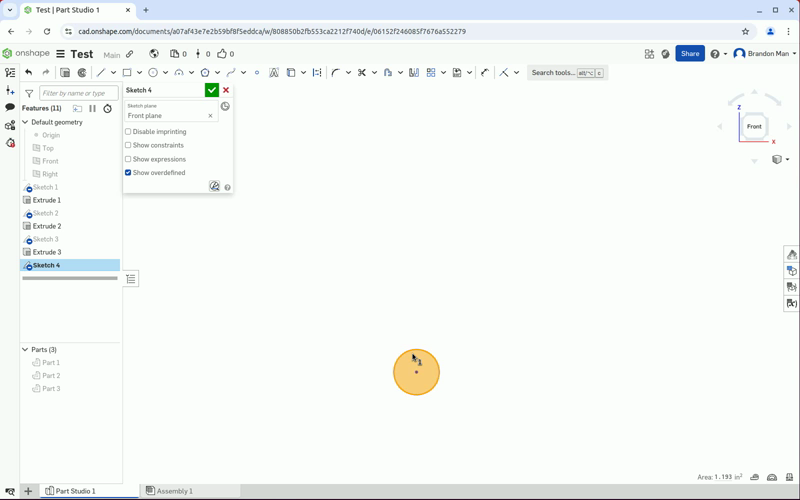
scroll(-6)
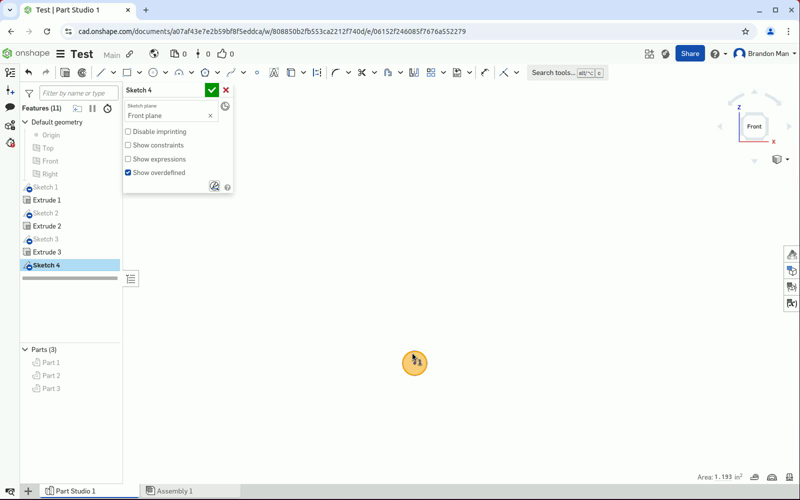
scroll(-6)
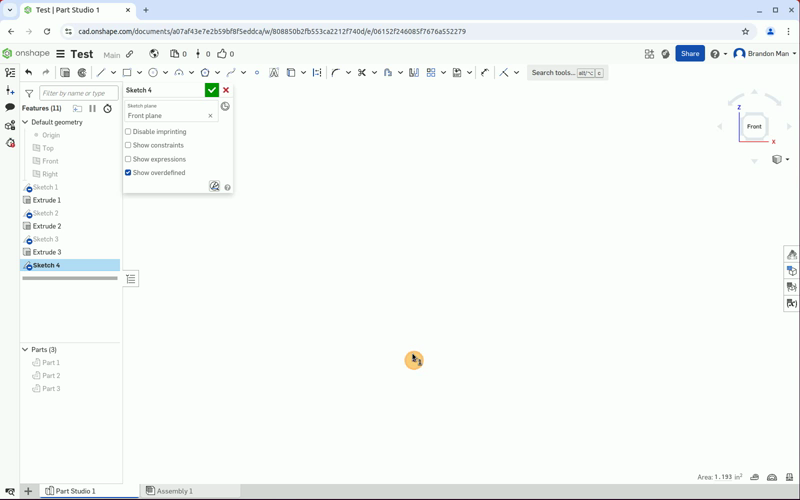
scroll(-6)
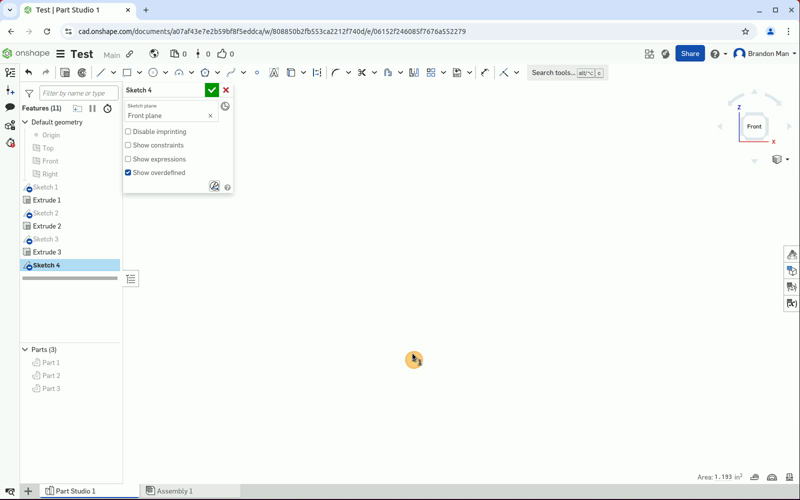
scroll(-6)
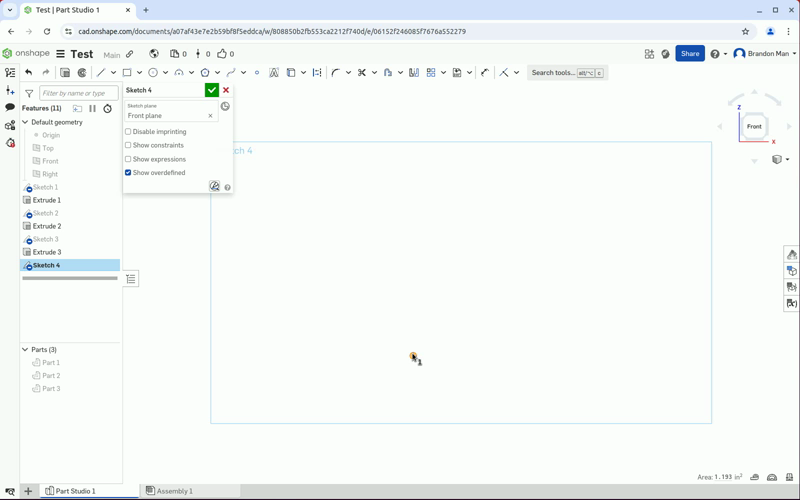
mouse_move(73, 352)
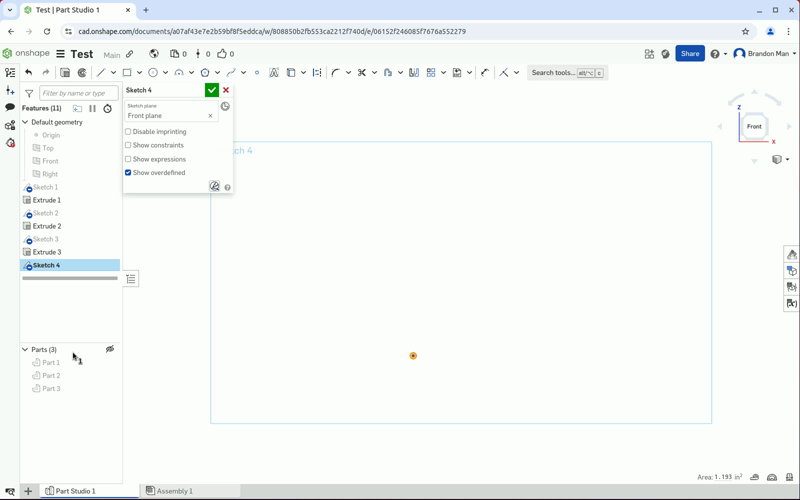
key(shift+y)
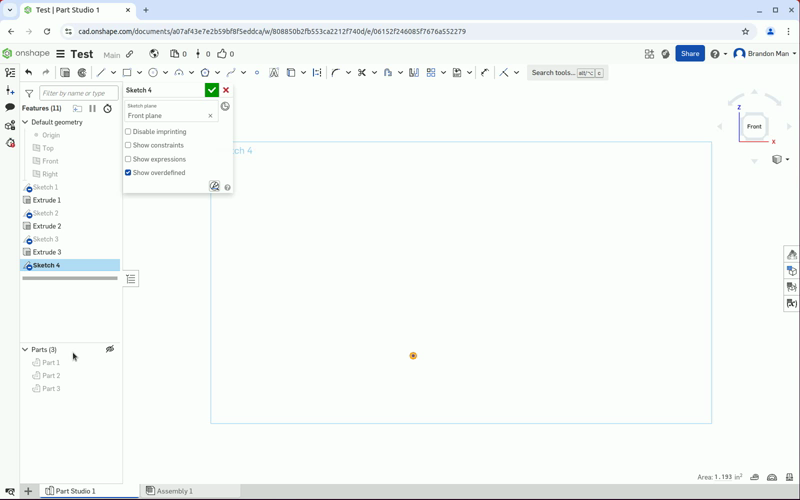
key(shift+e)
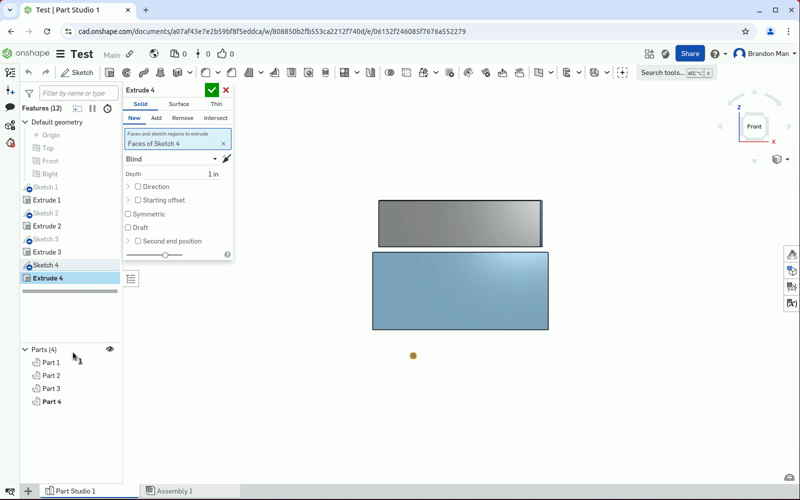
mouse_move(143, 106)
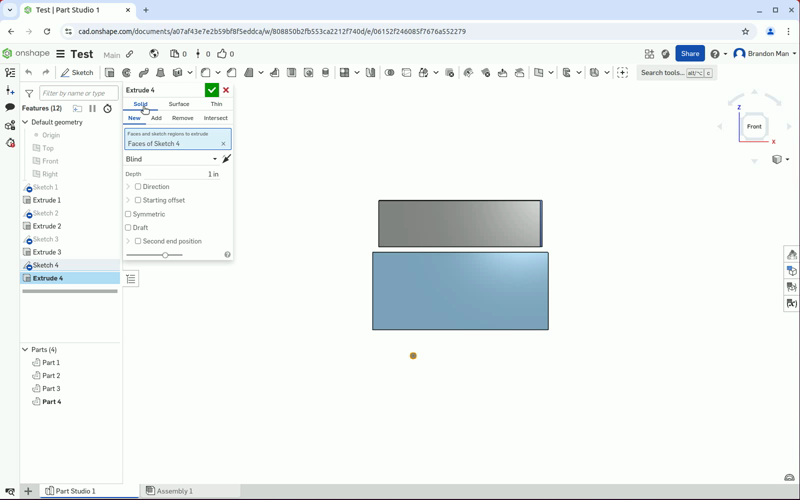
click(143, 106)
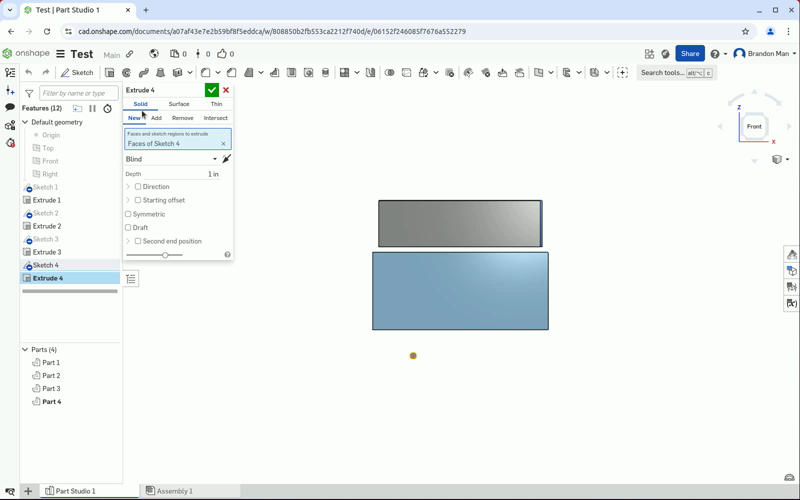
mouse_move(137, 120)
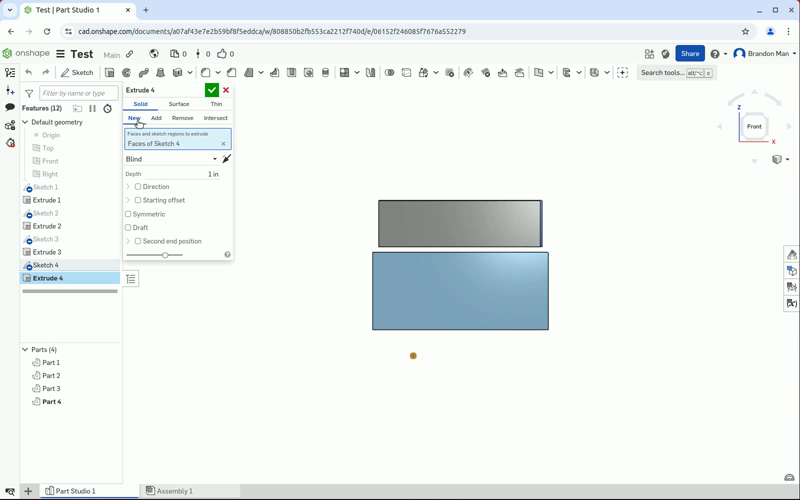
click(137, 120)
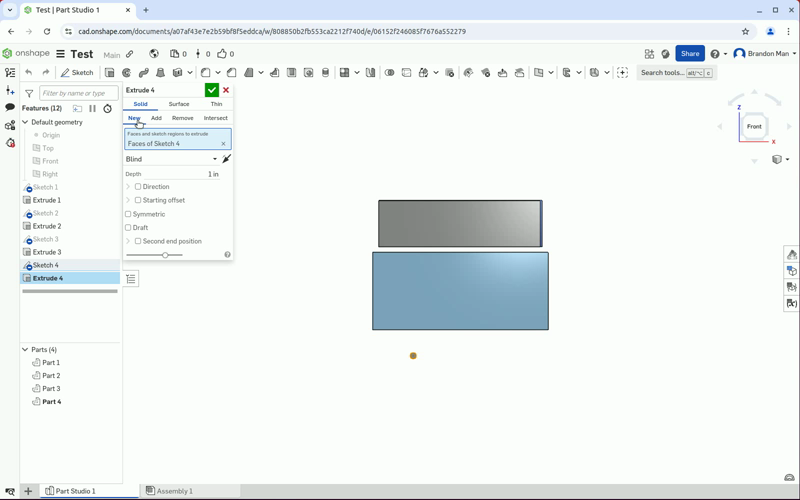
key(tab, 4)
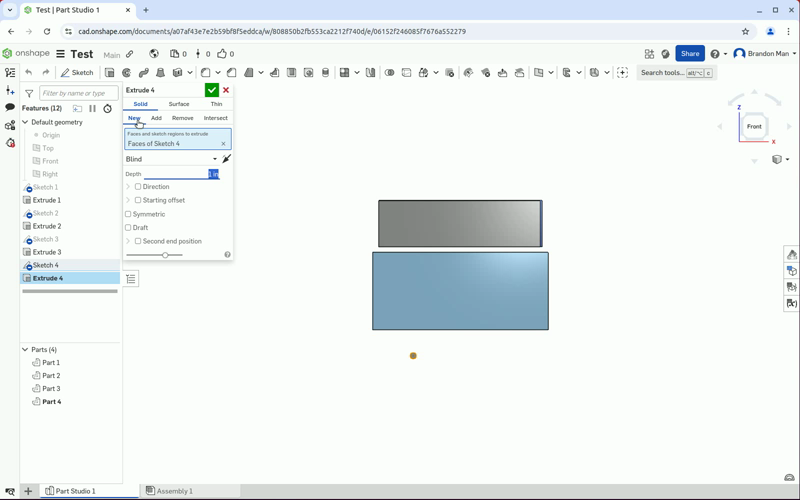
text(12.758)
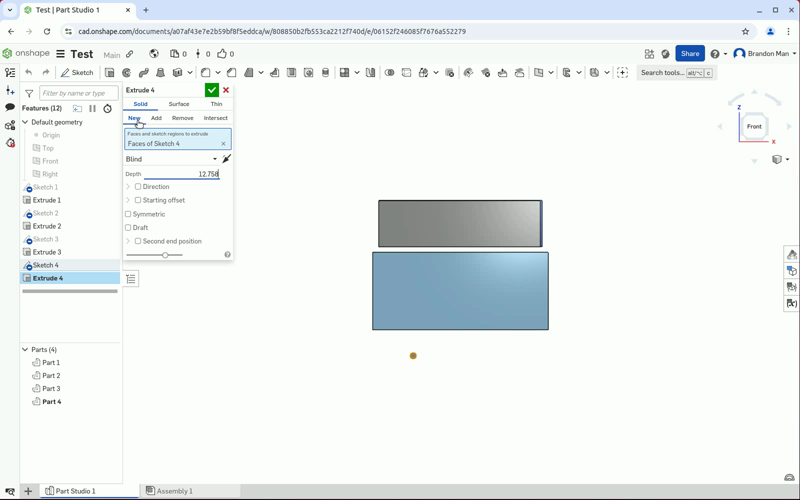
key(enter)
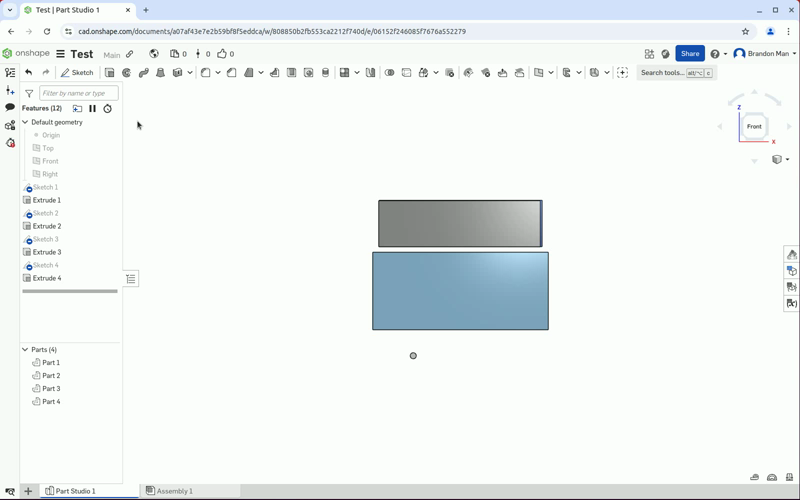
key(shift+h)
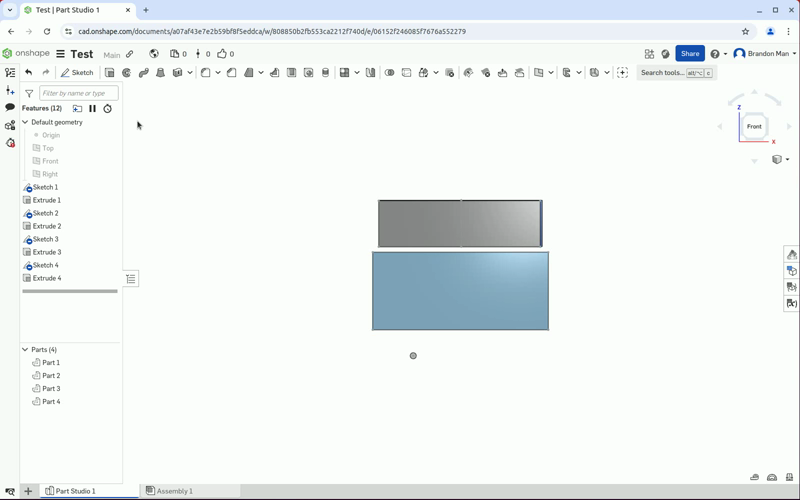
key(shift+h)
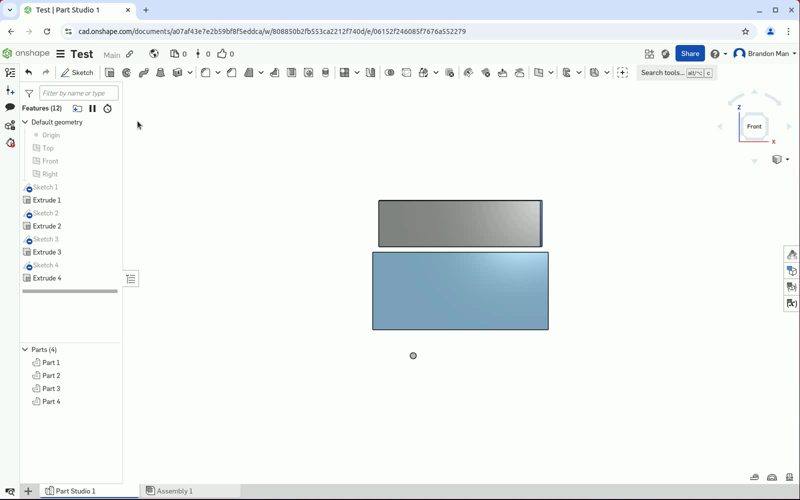
mouse_move(73, 189)
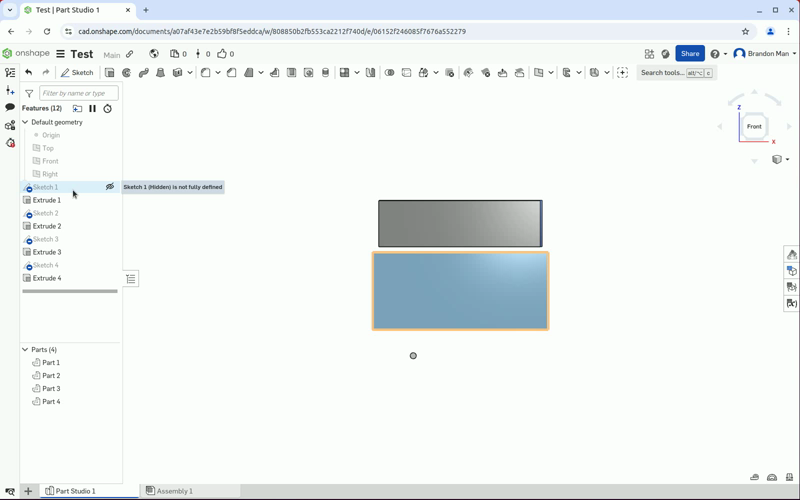
click(73, 189)
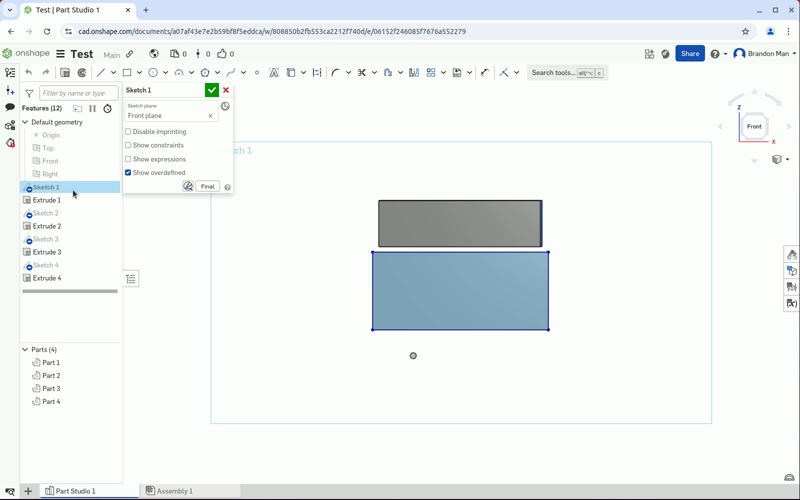
mouse_move(229, 92)
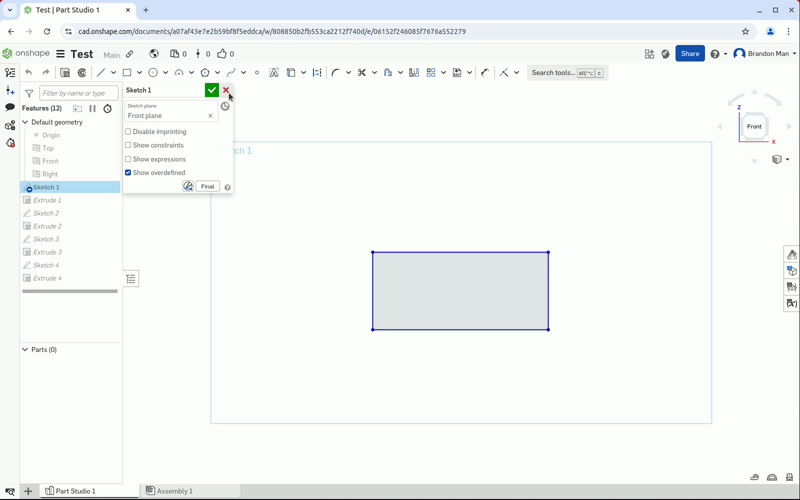
click(229, 92)
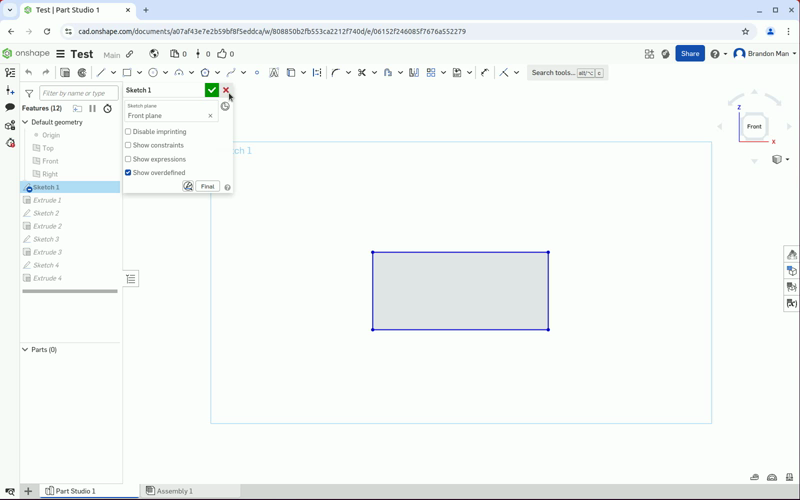
key(shift+s)
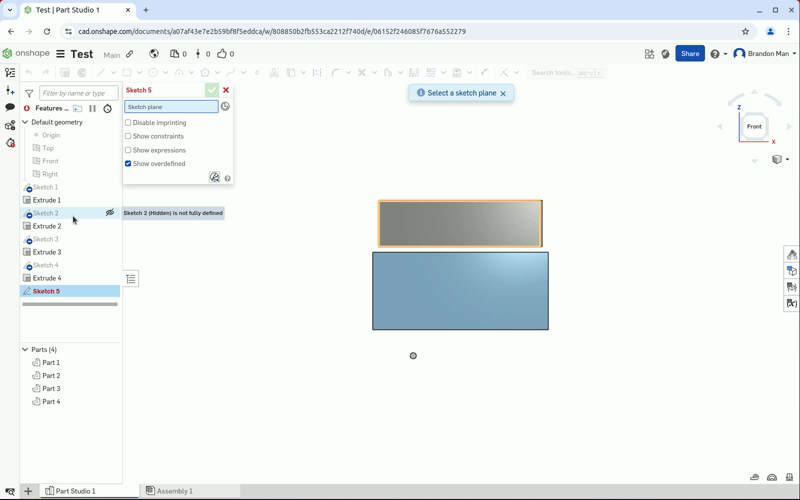
scroll(3)
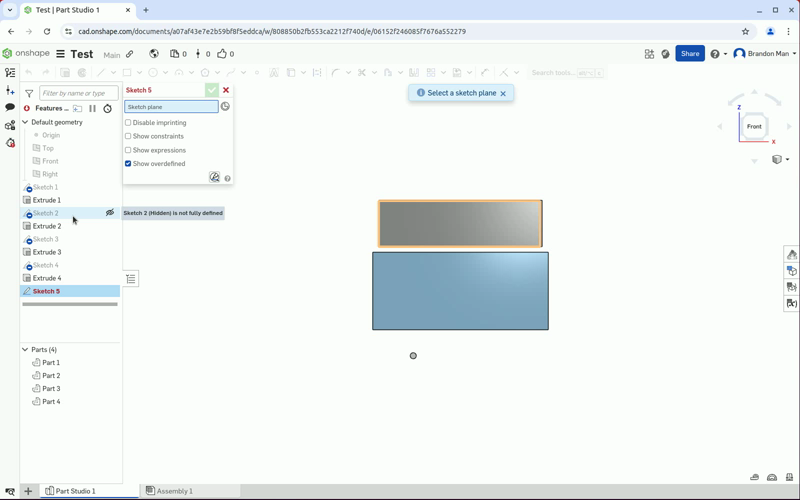
mouse_move(73, 163)
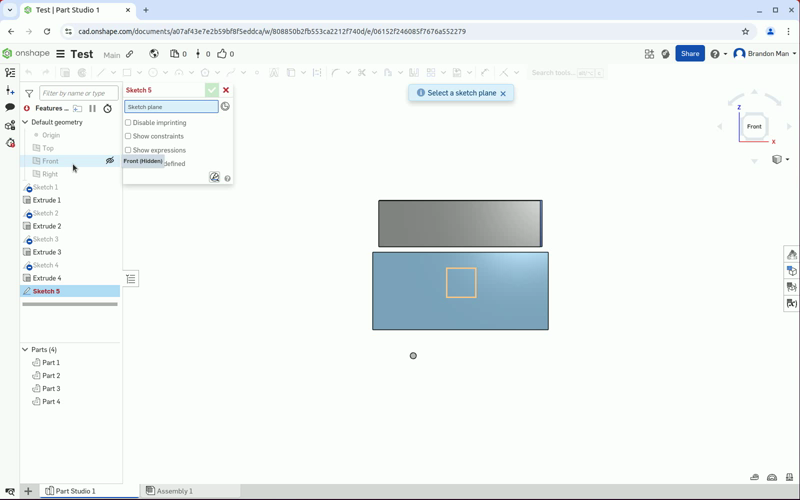
click(73, 163)
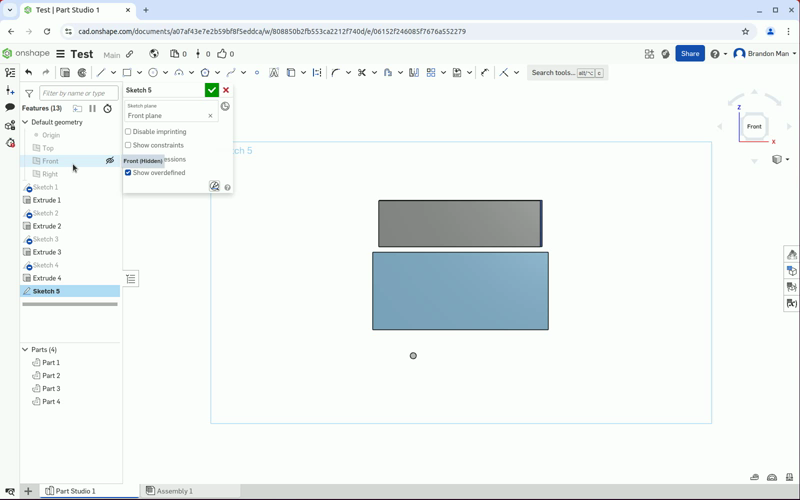
mouse_move(73, 352)
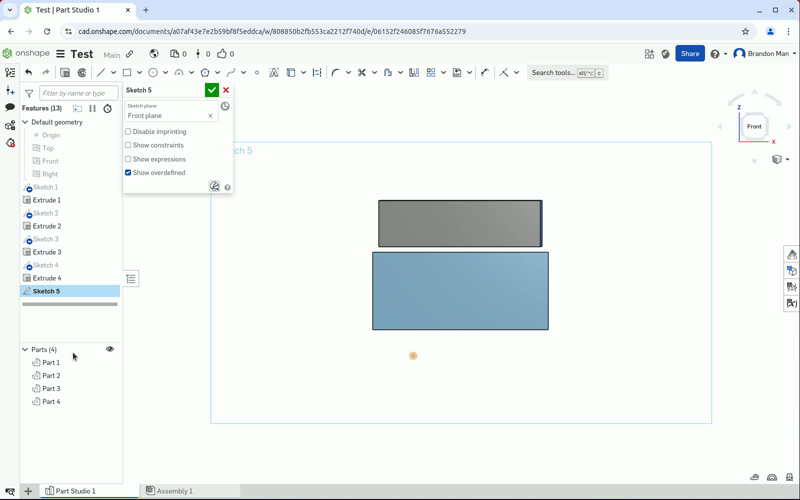
key(y)
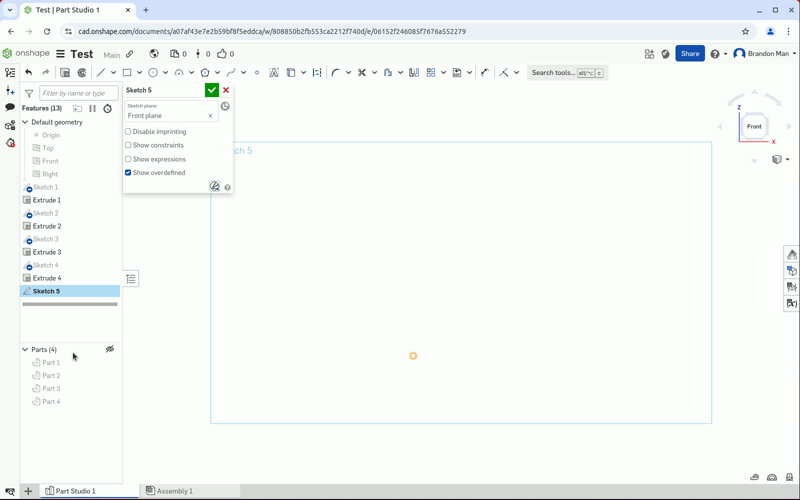
key(l)
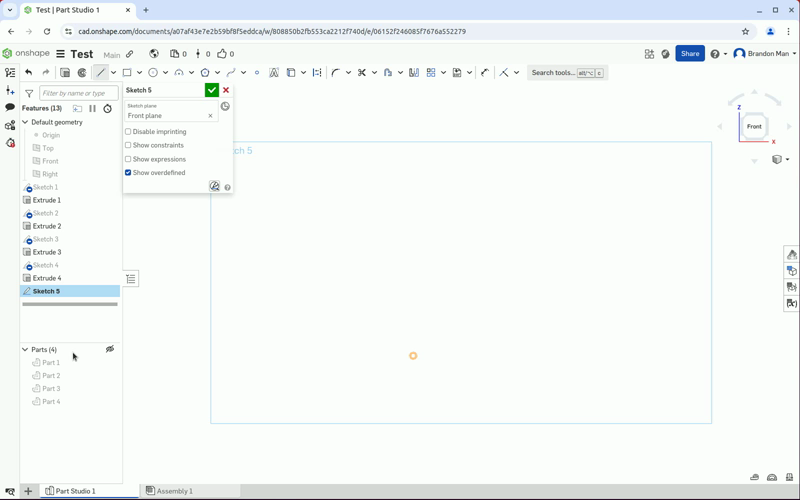
key_down(shift)
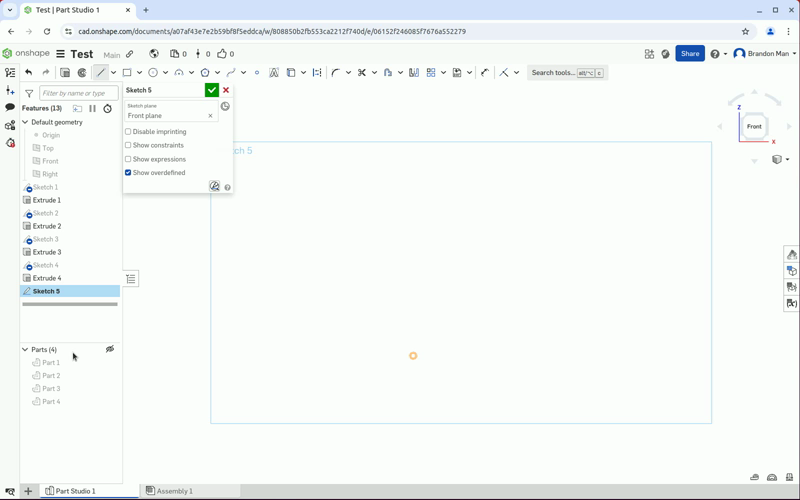
mouse_move(433, 260)
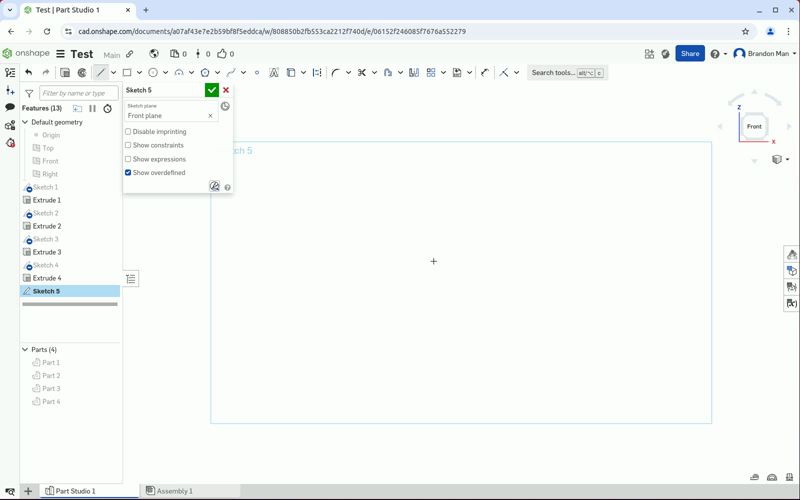
click(433, 260)
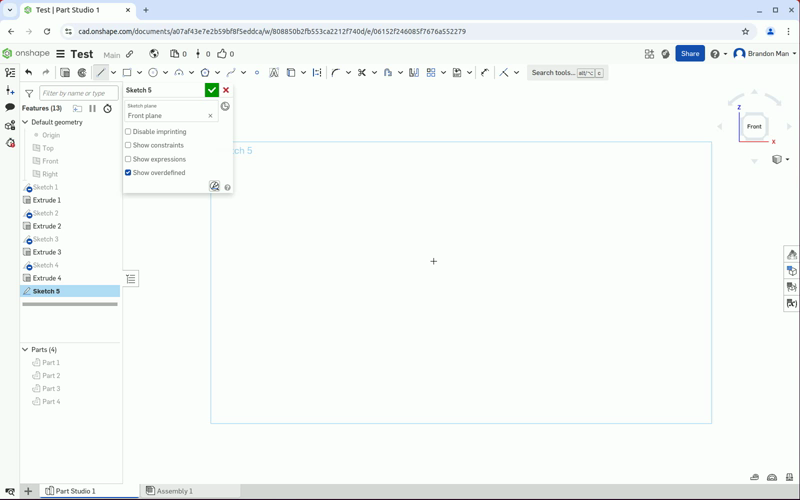
key_up(shift)
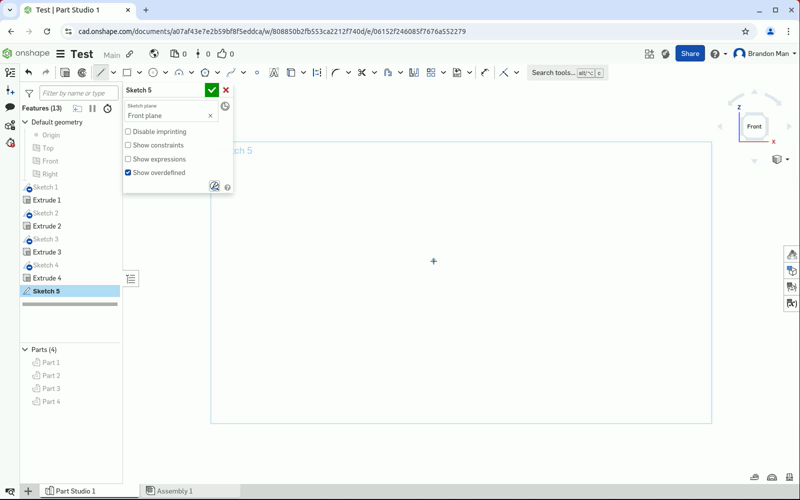
key_down(shift)
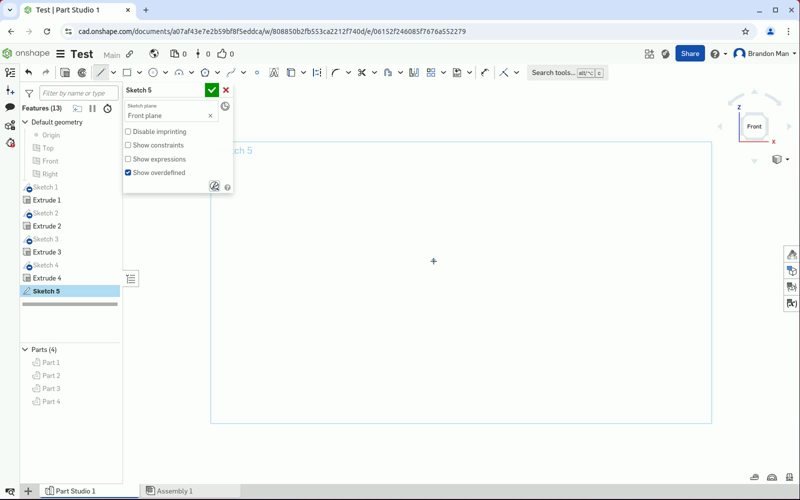
mouse_move(463, 260)
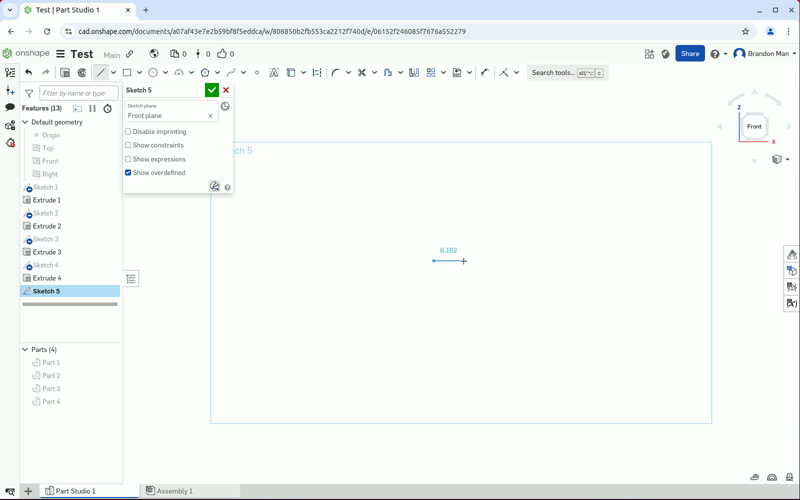
mouse_move(488, 260)
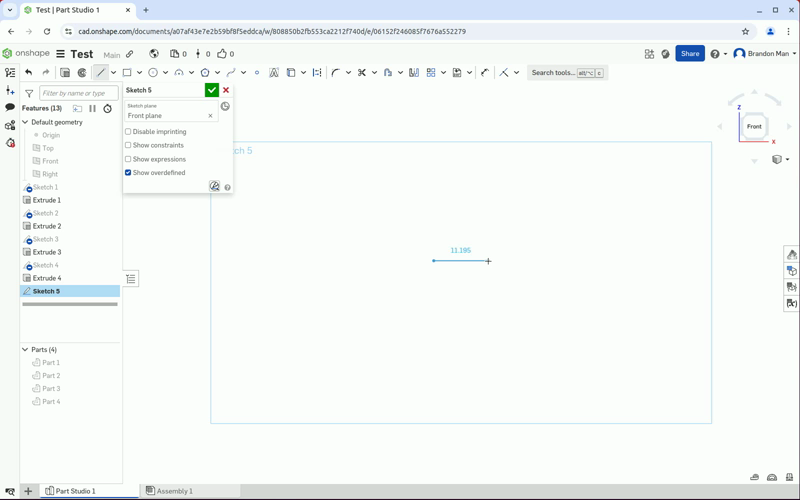
click(488, 260)
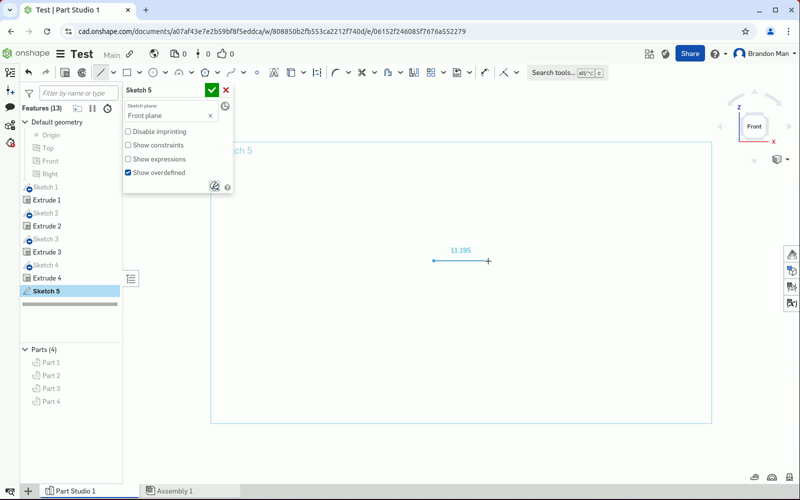
key_up(shift)
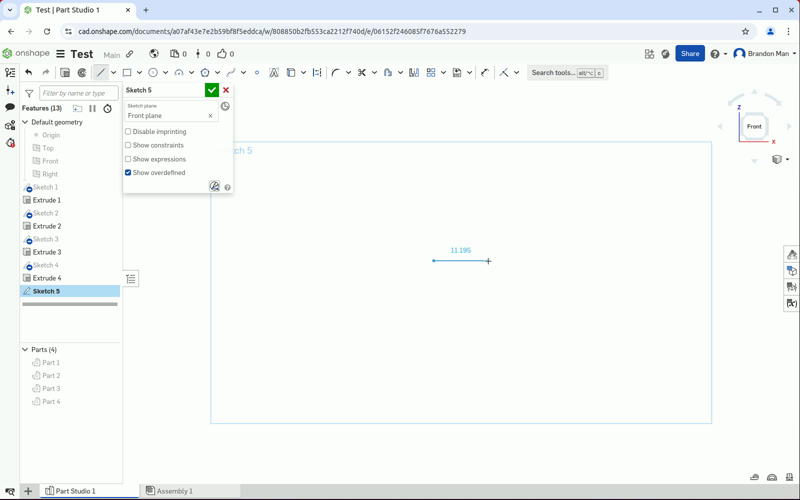
key_down(shift)
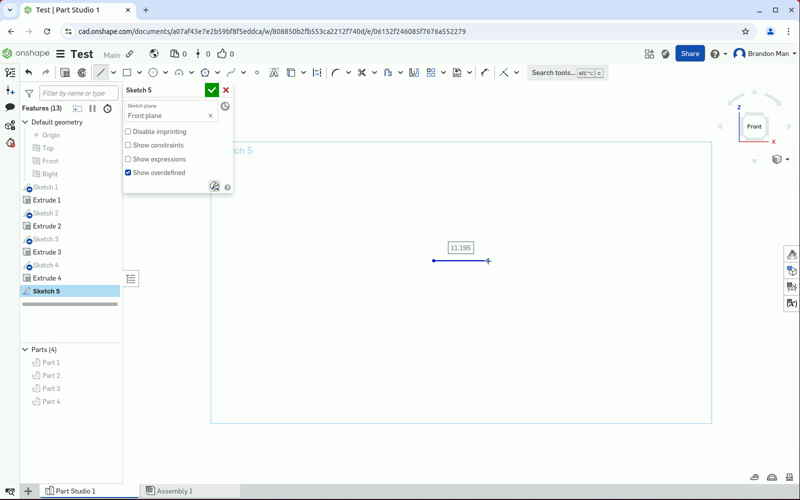
mouse_move(518, 260)
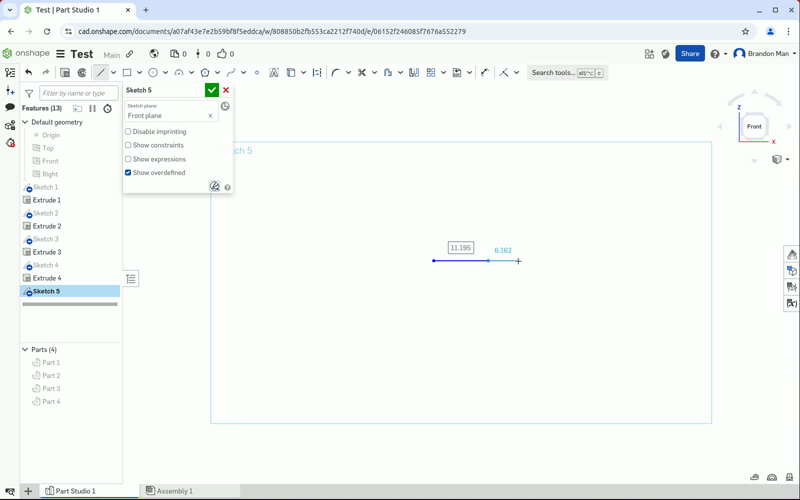
mouse_move(460, 246)
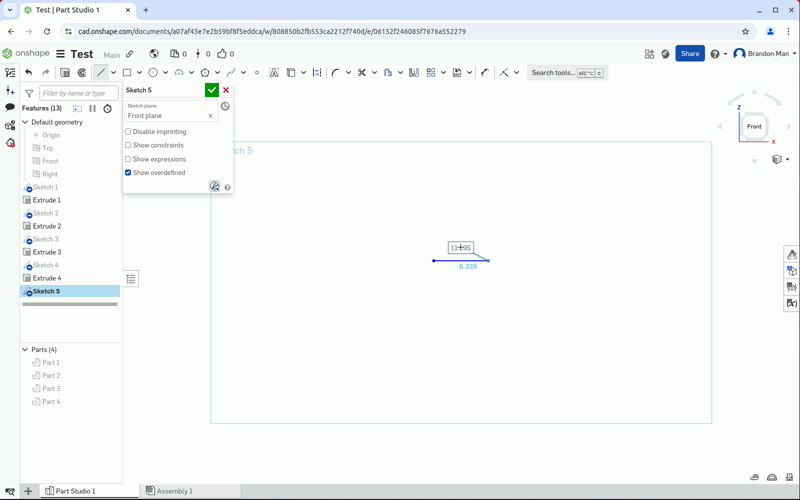
click(460, 246)
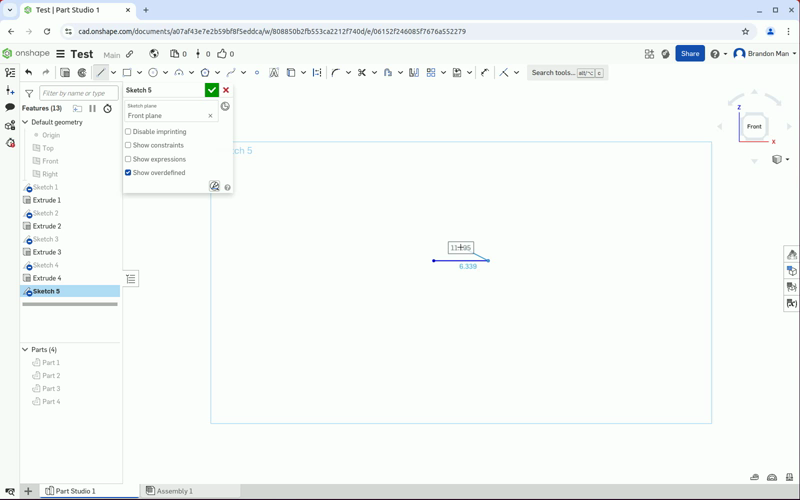
key_up(shift)
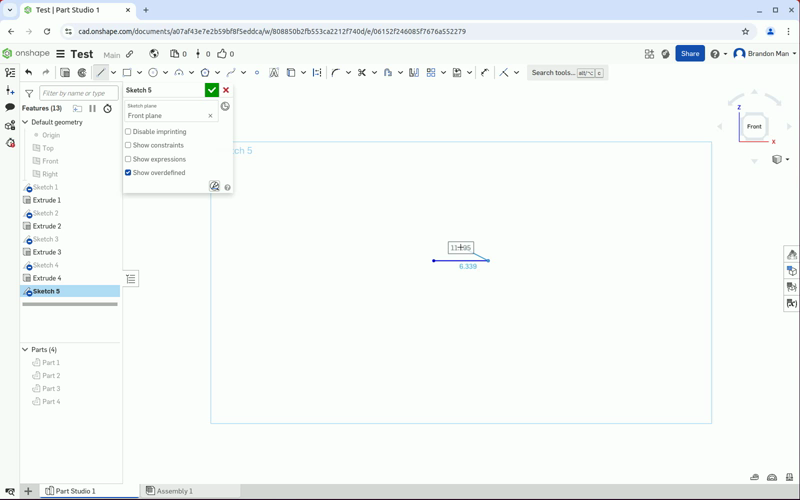
mouse_move(490, 246)
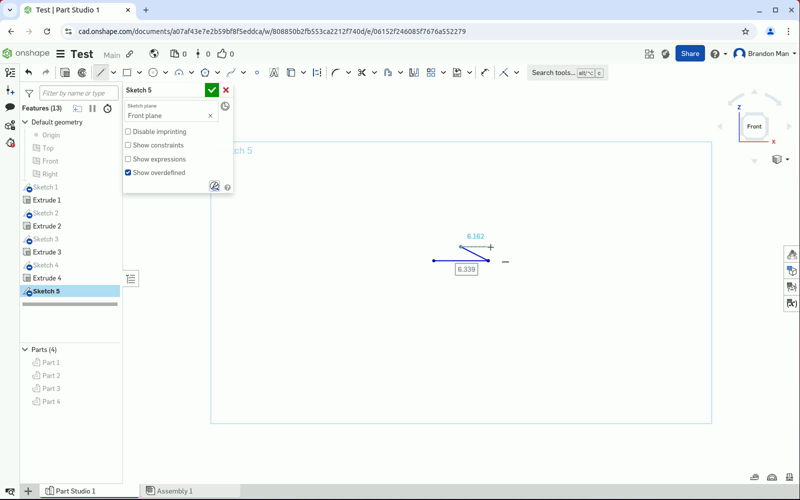
key_down(shift)
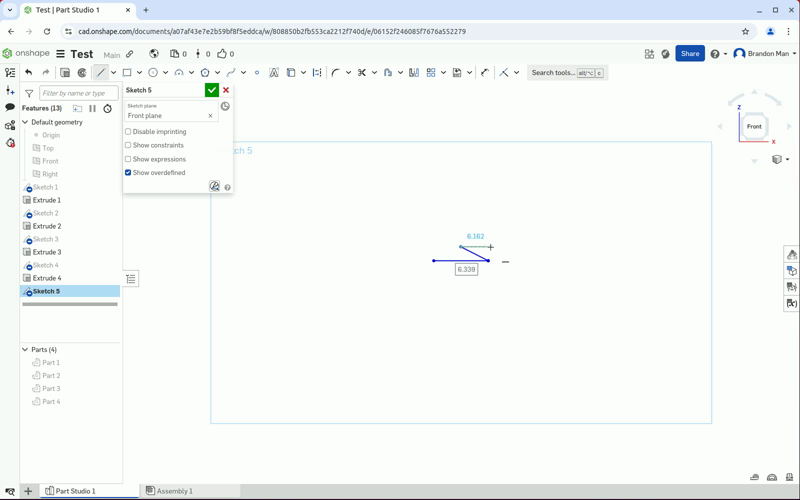
mouse_move(433, 260)
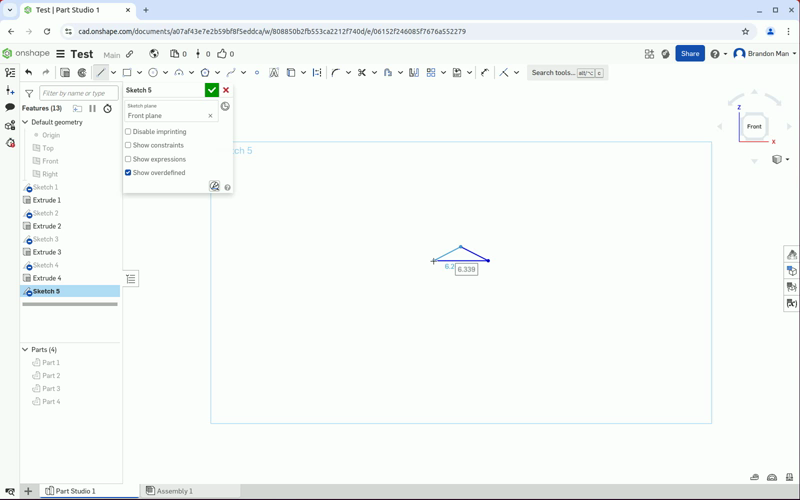
key_up(shift)
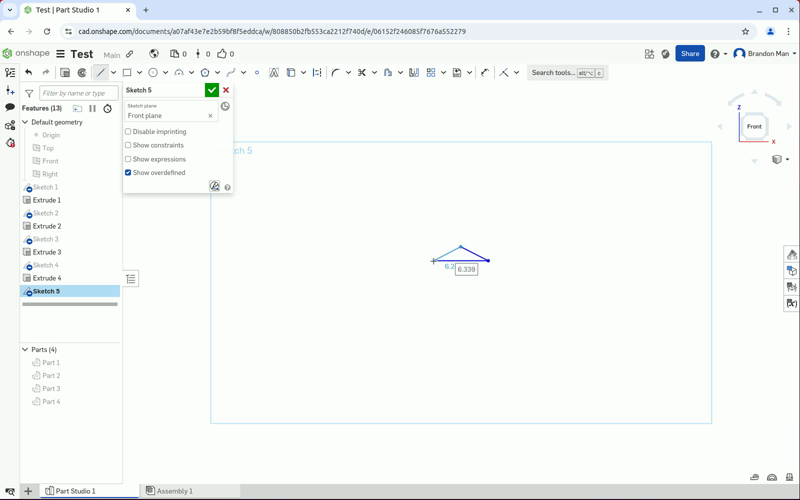
click(433, 260)
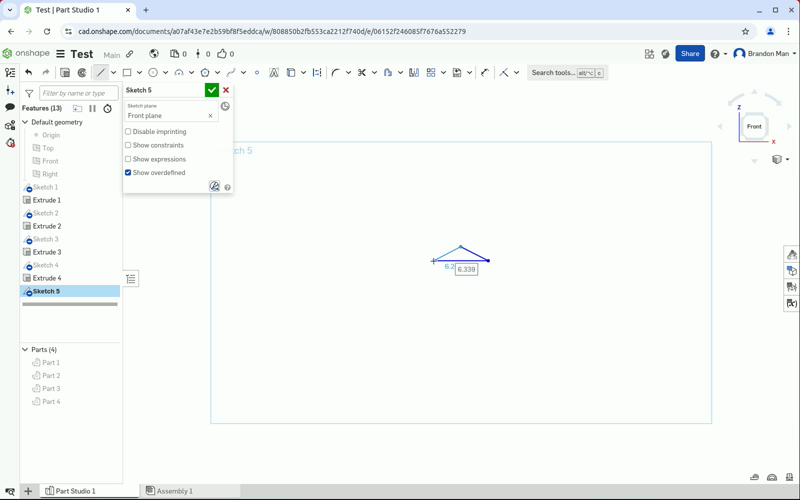
key(esc)
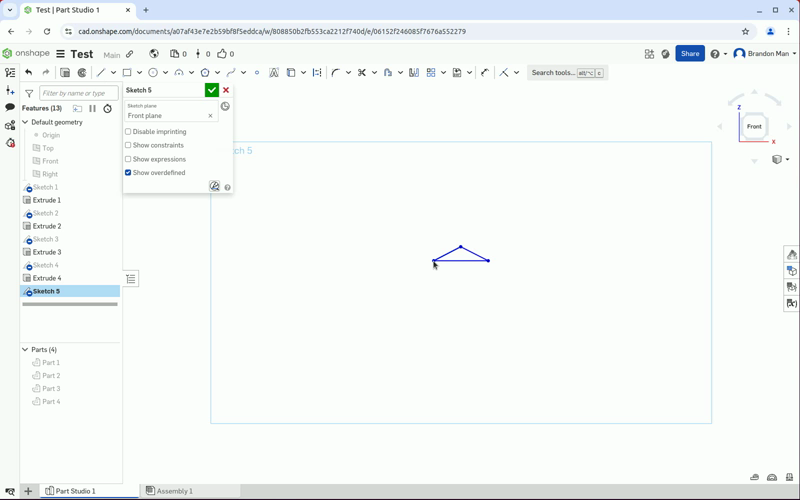
mouse_move(471, 254)
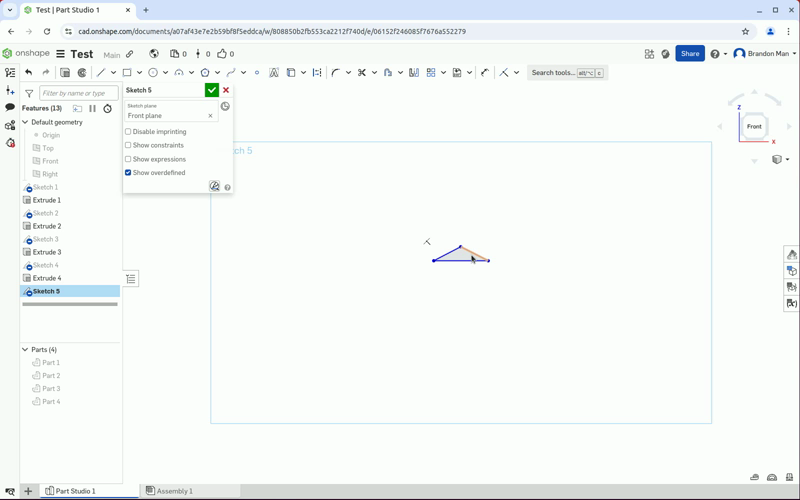
scroll(6)
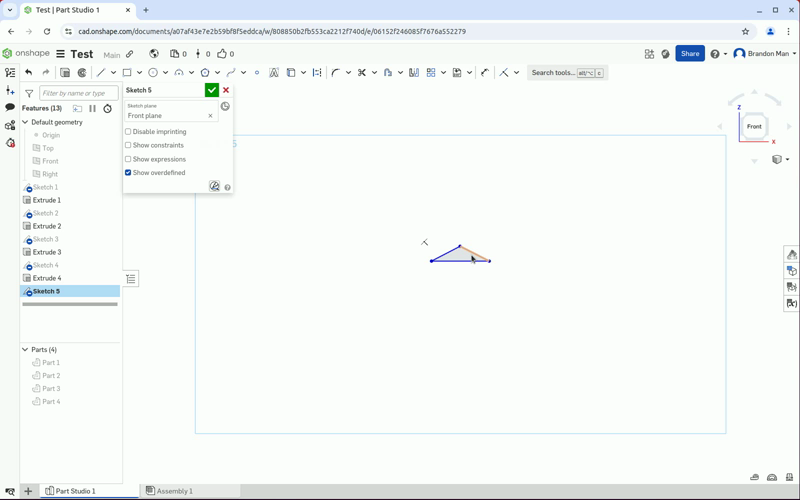
scroll(6)
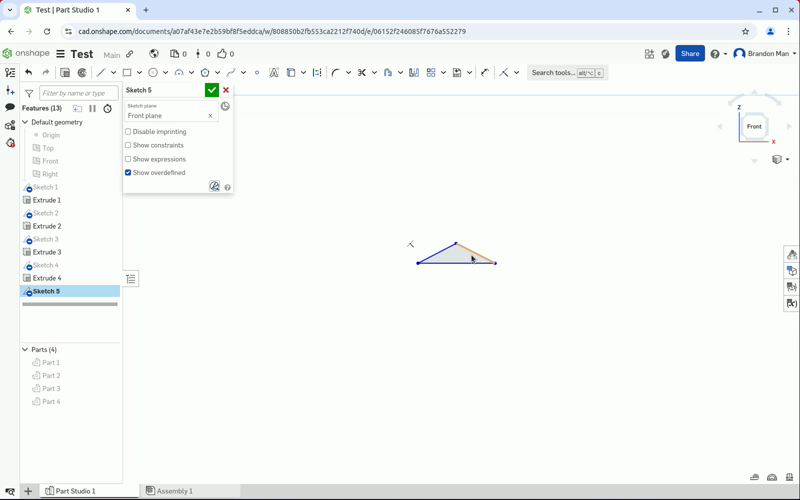
scroll(6)
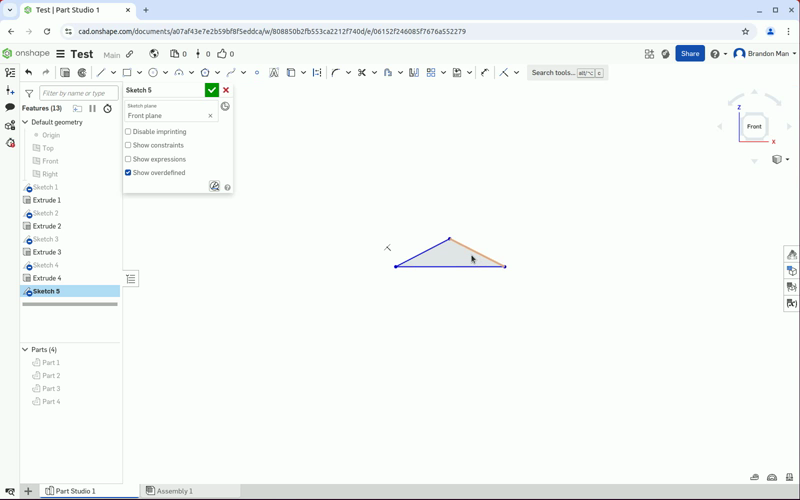
scroll(6)
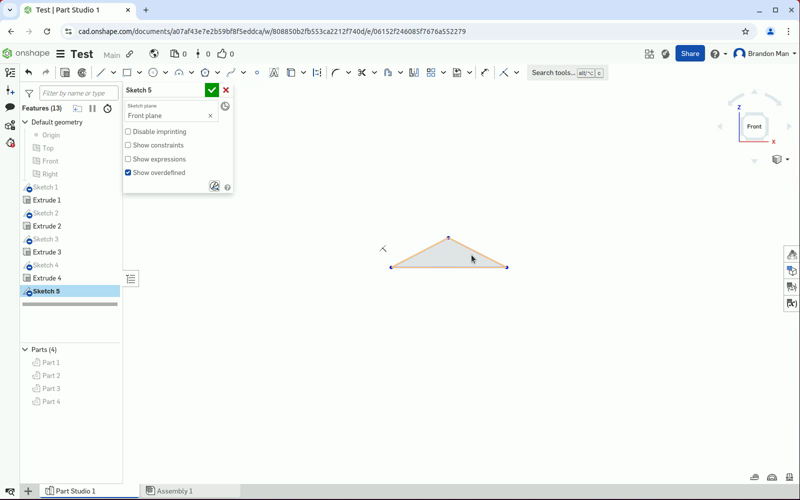
scroll(6)
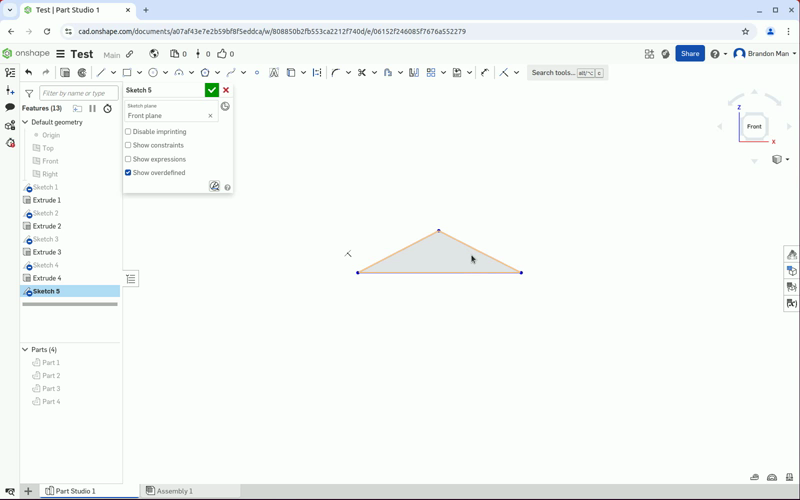
scroll(6)
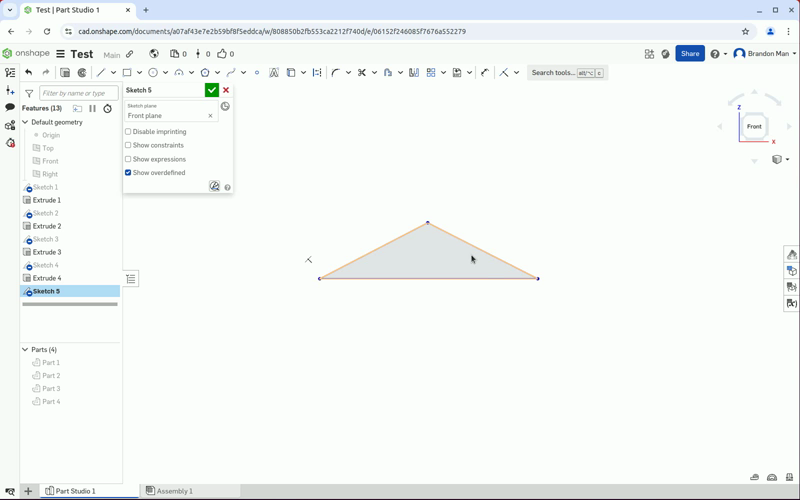
scroll(6)
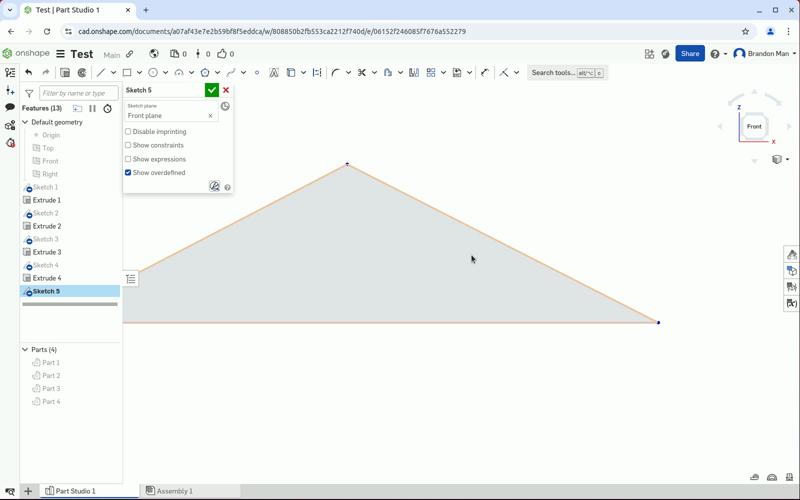
click(471, 254)
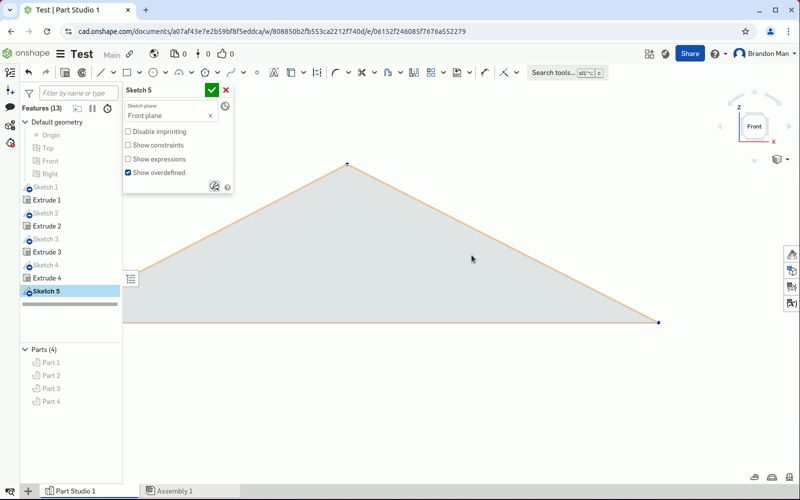
scroll(-6)
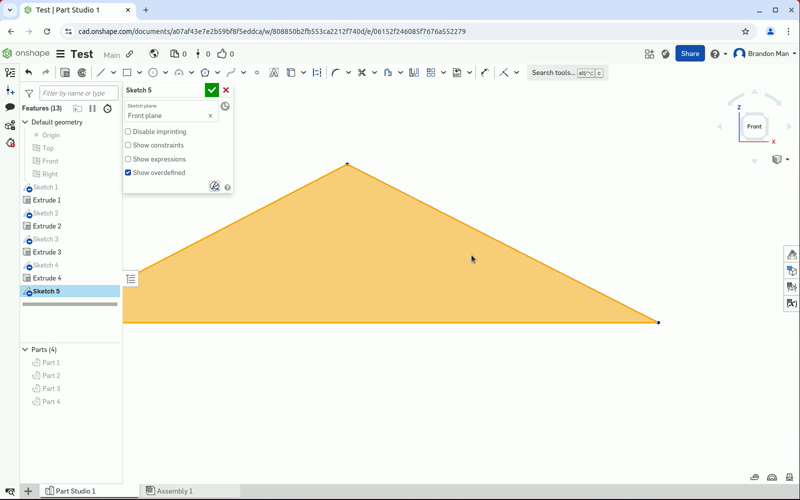
scroll(-6)
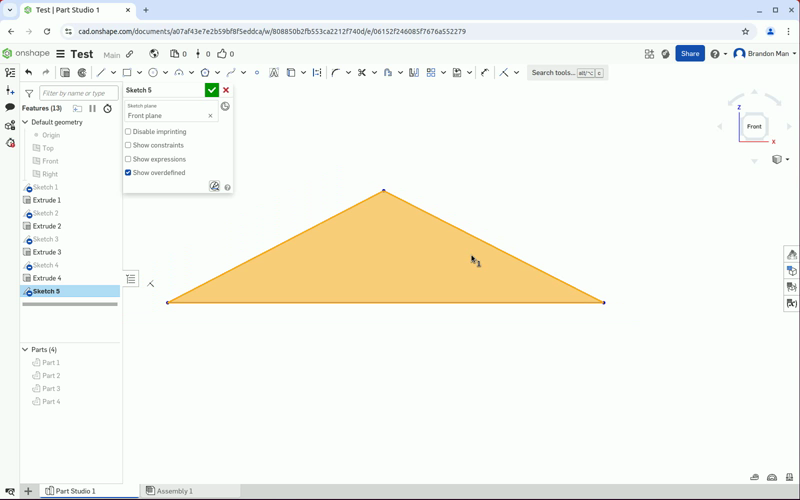
scroll(-6)
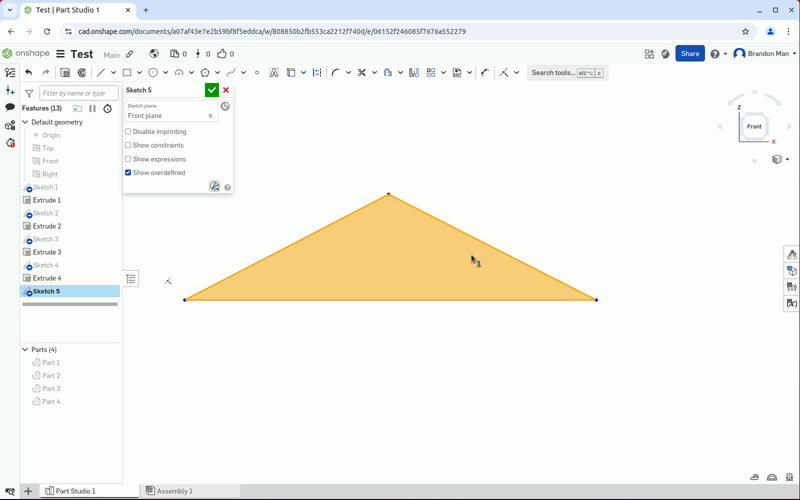
scroll(-6)
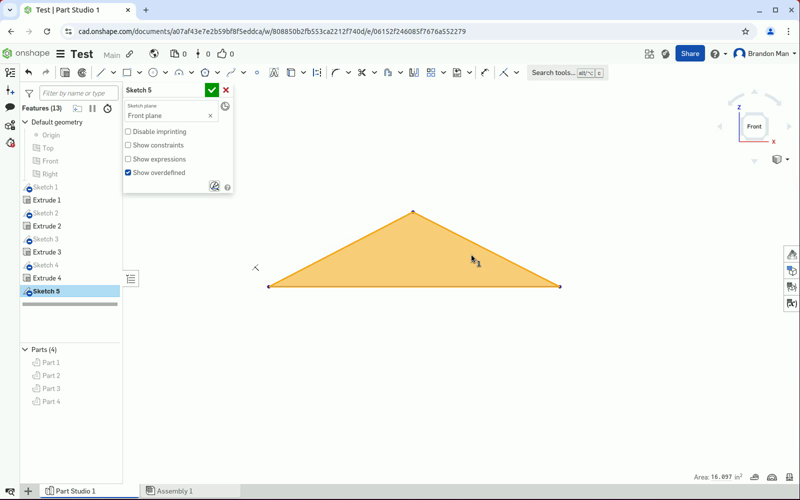
scroll(-6)
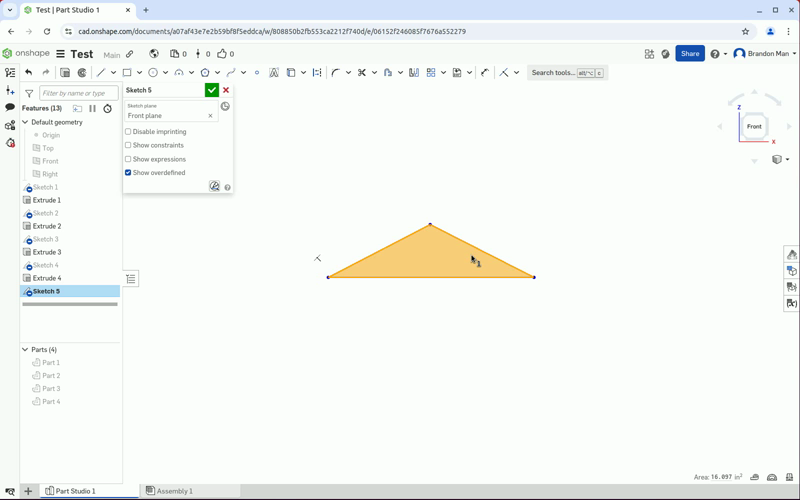
scroll(-6)
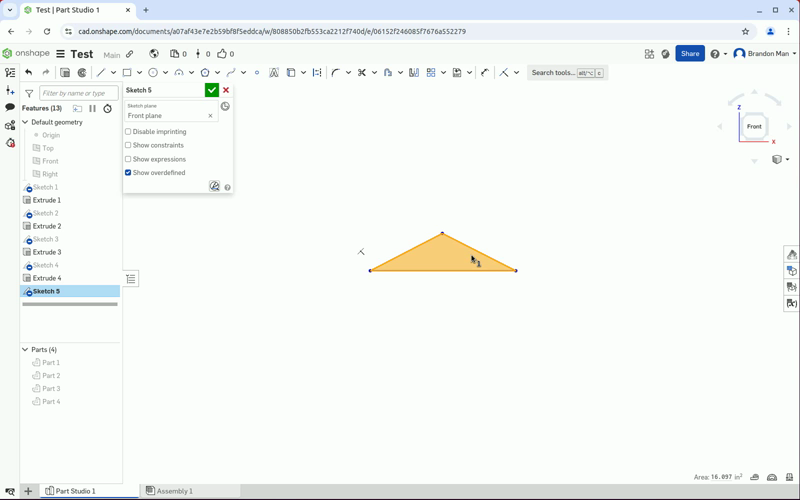
scroll(-6)
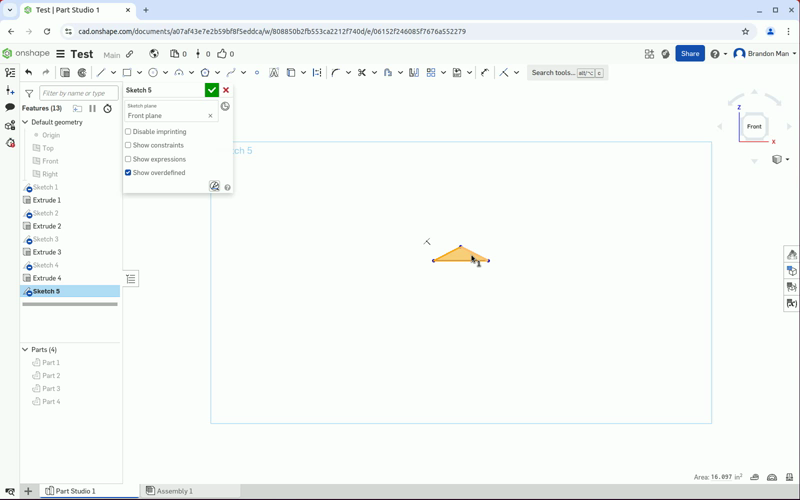
mouse_move(73, 352)
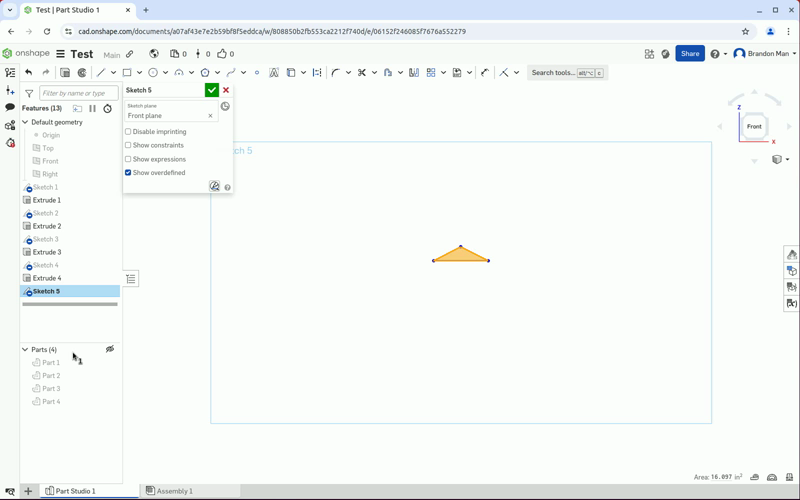
key(shift+y)
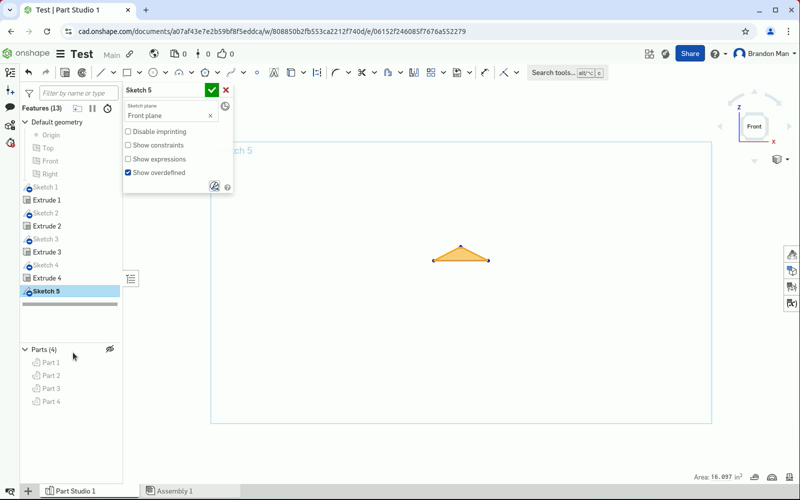
key(shift+e)
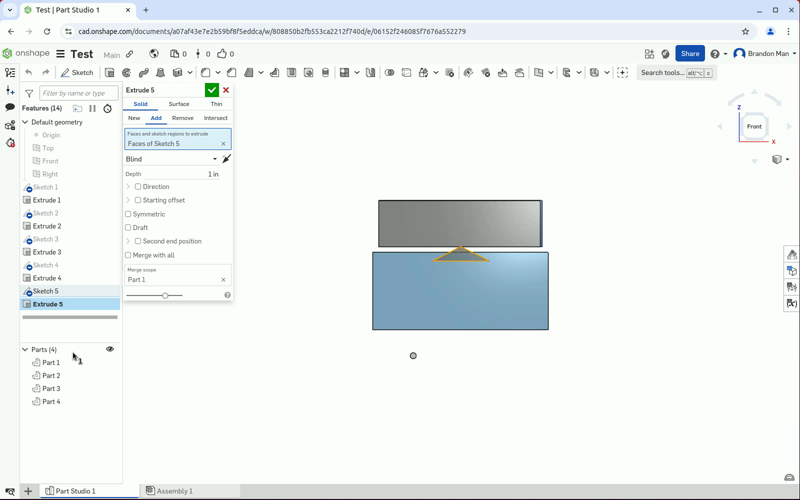
mouse_move(143, 106)
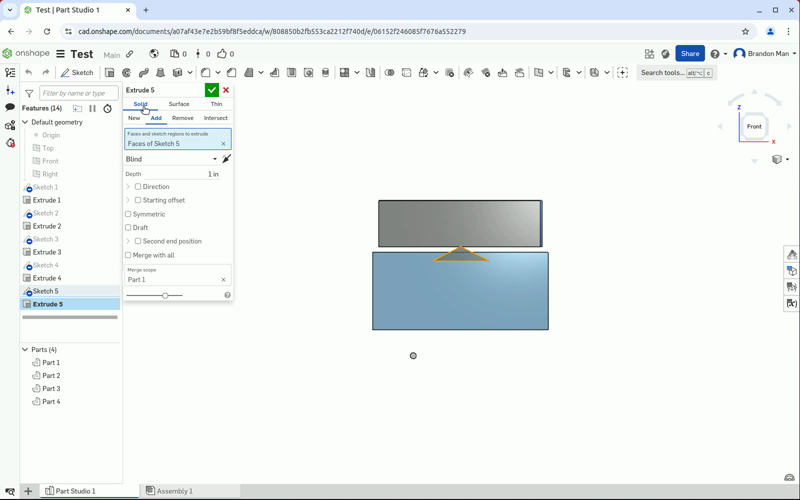
click(143, 106)
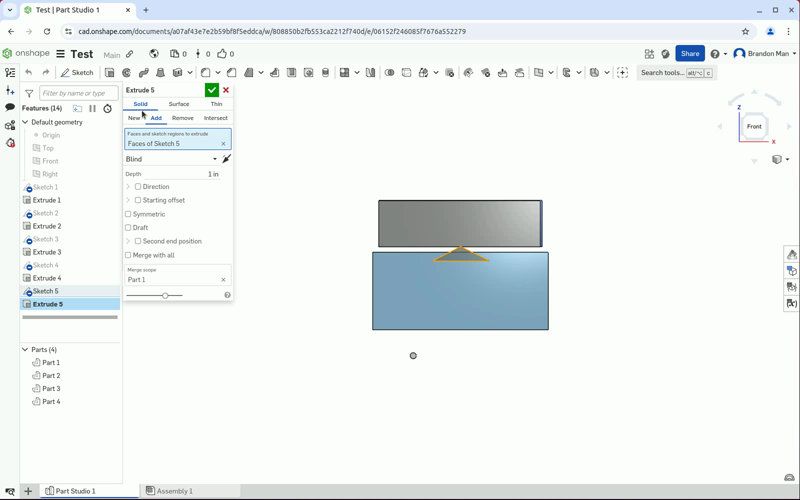
mouse_move(137, 120)
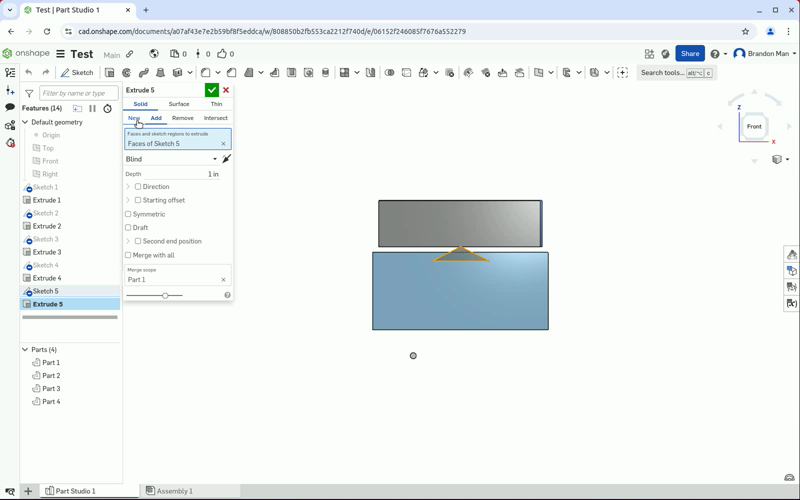
click(137, 120)
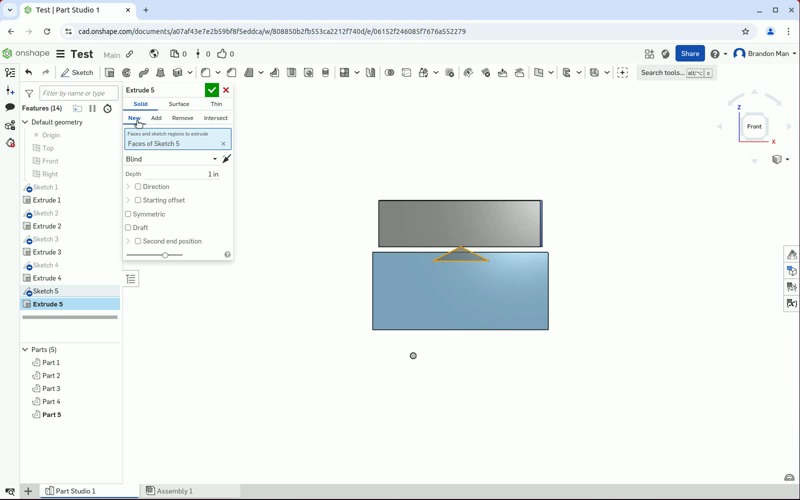
key(tab, 4)
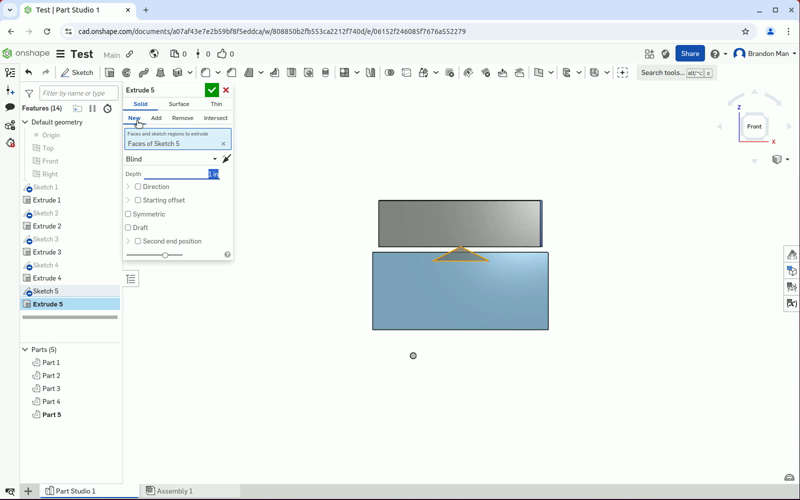
text(23.108)
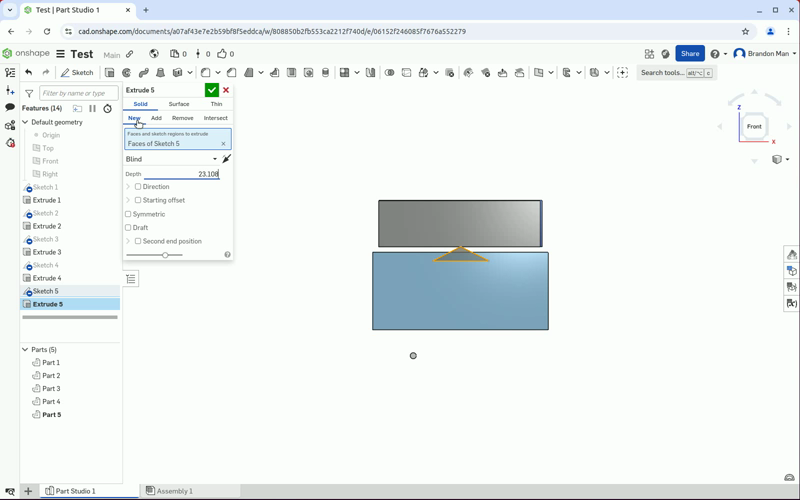
key(tab, 3)
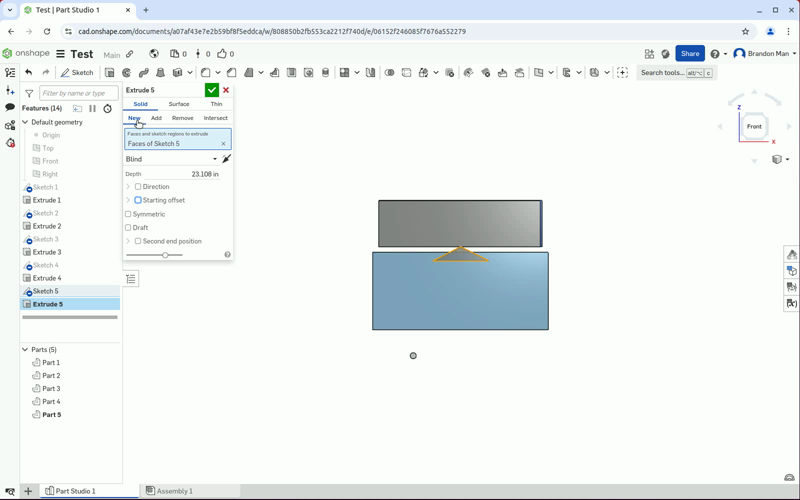
key(tab, 2)
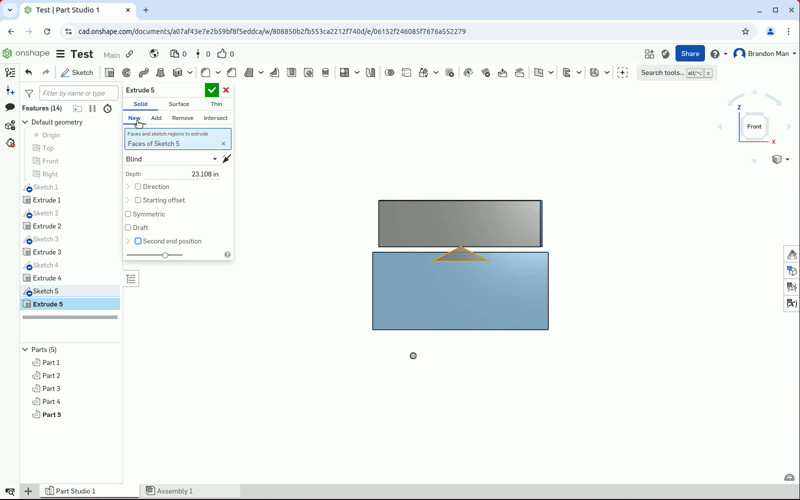
key(space)
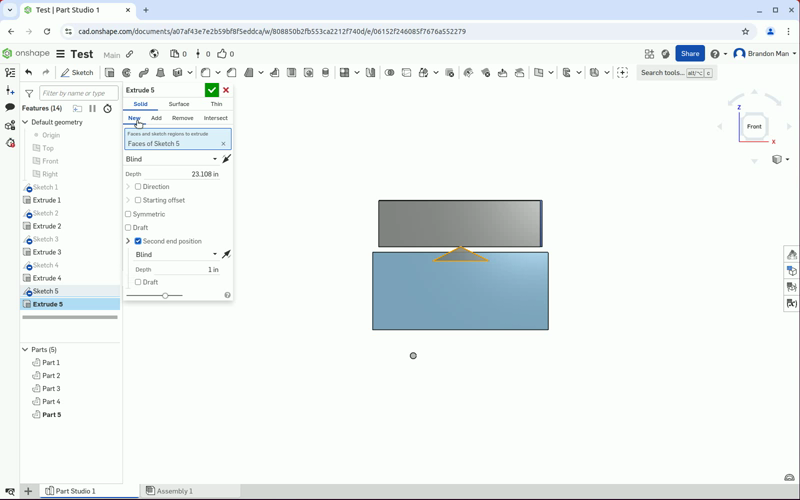
key(tab, 3)
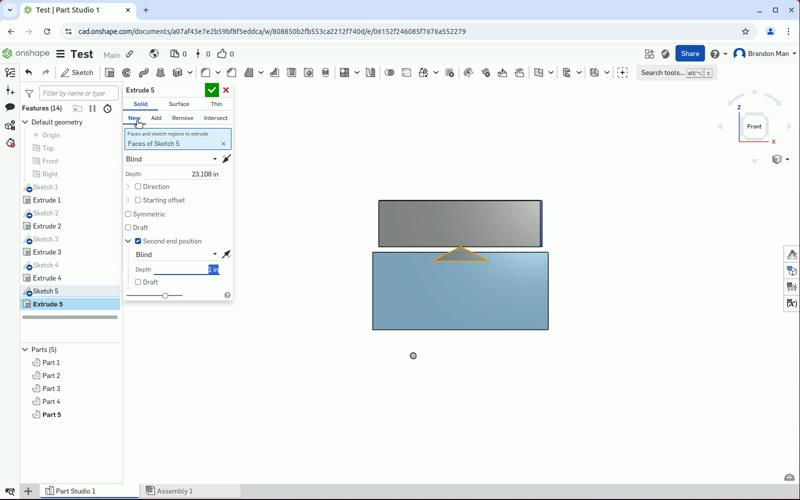
text(6.74)
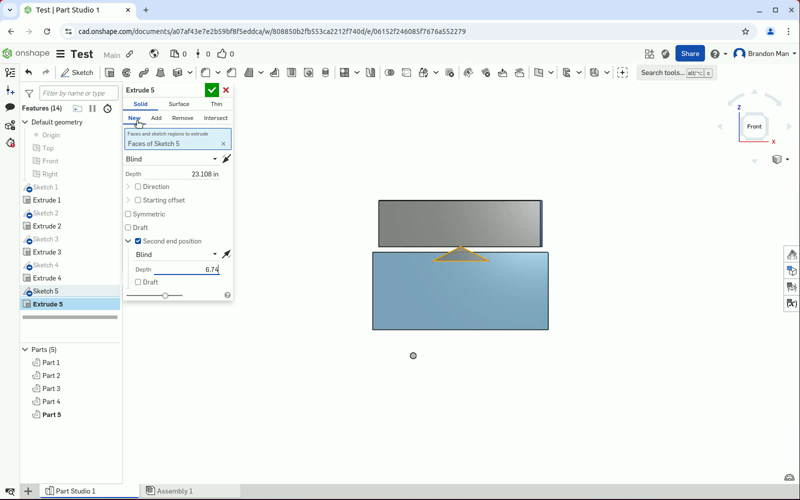
key(enter)
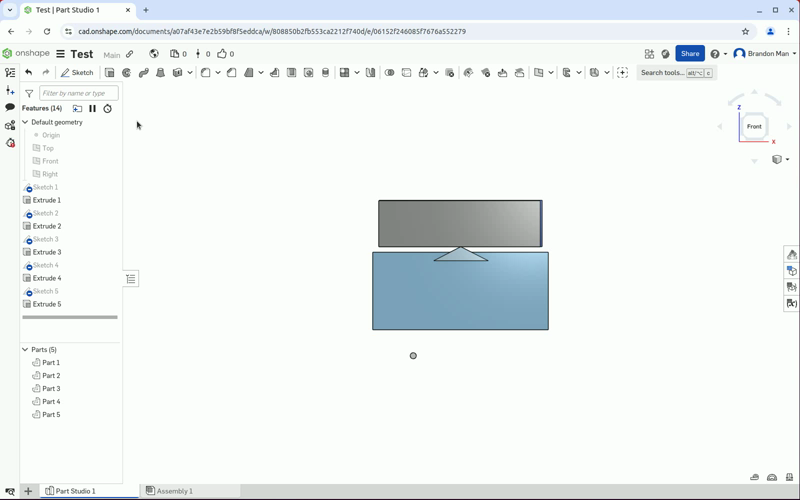
key(shift+h)
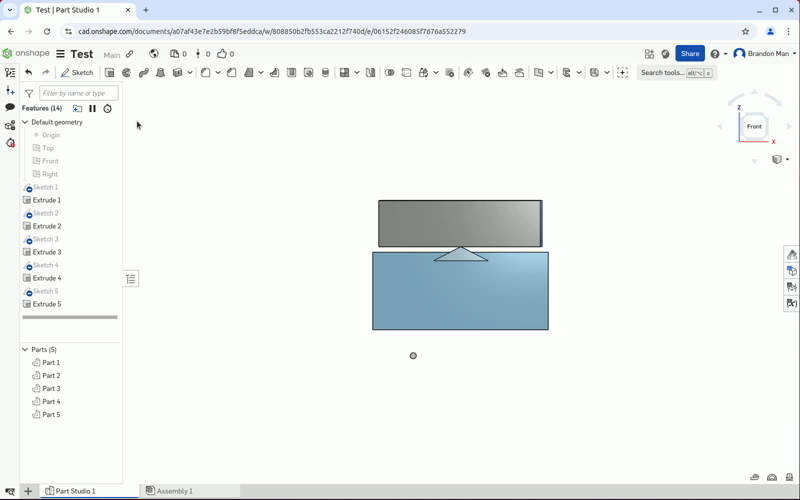
key(shift+h)
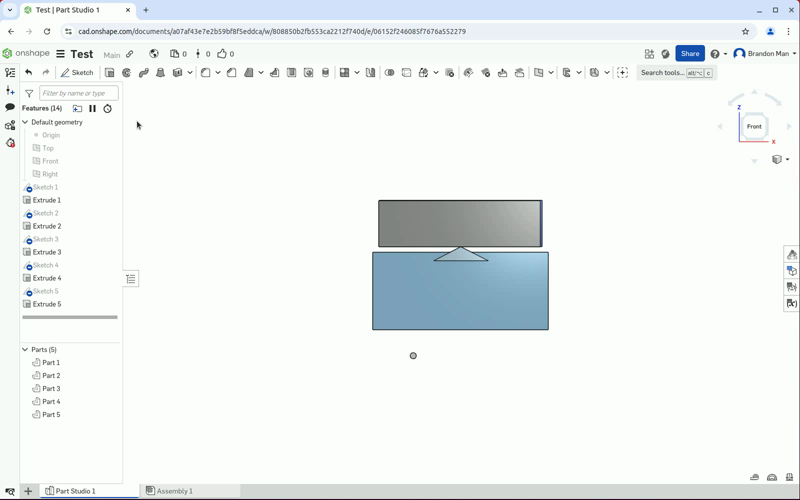
mouse_move(73, 189)
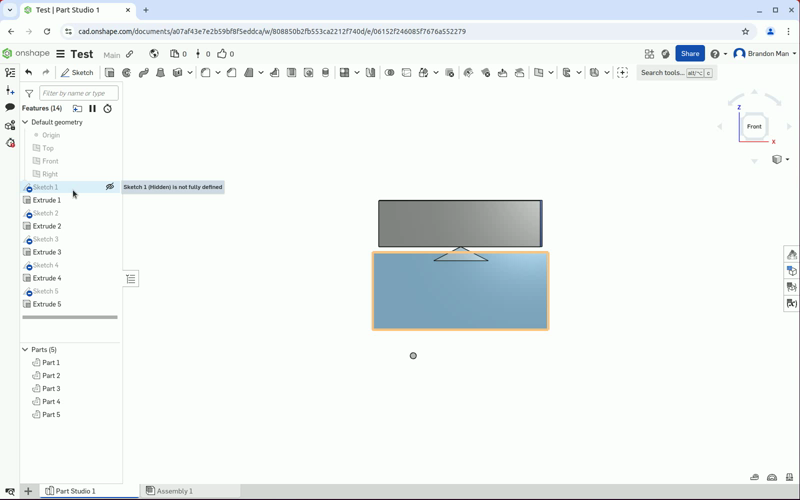
click(73, 189)
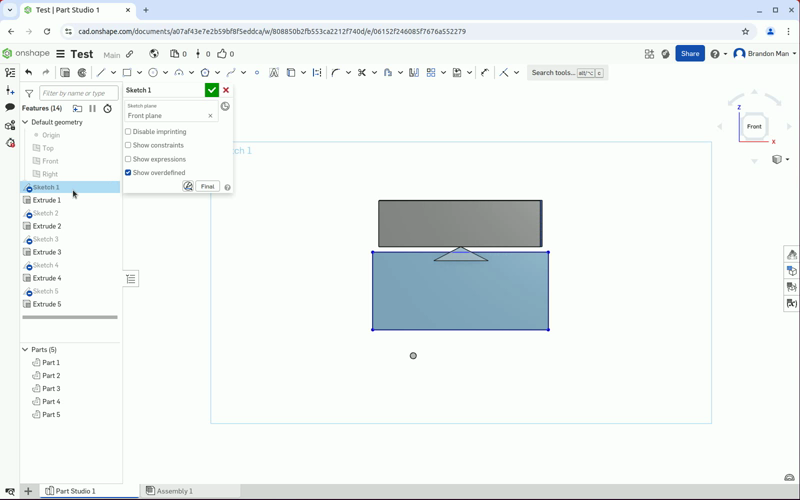
mouse_move(229, 92)
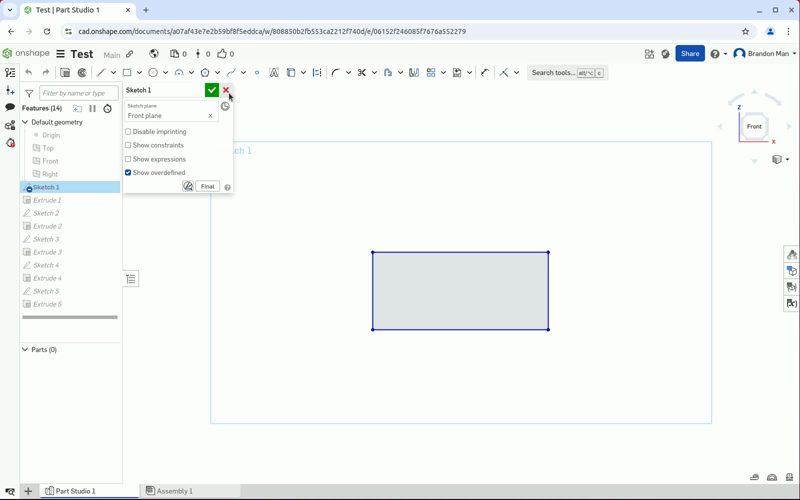
click(229, 92)
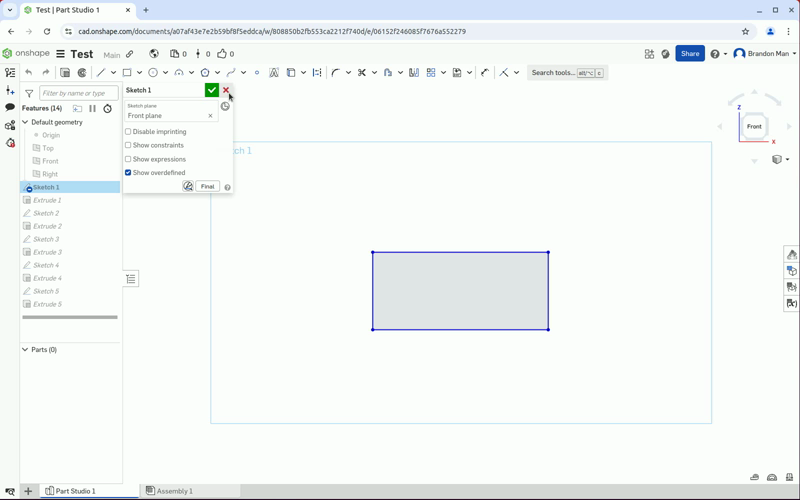
key(shift+s)
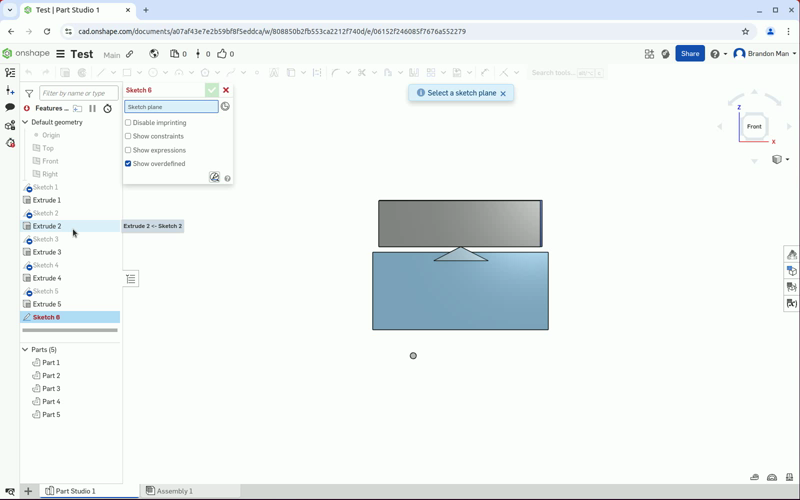
scroll(3)
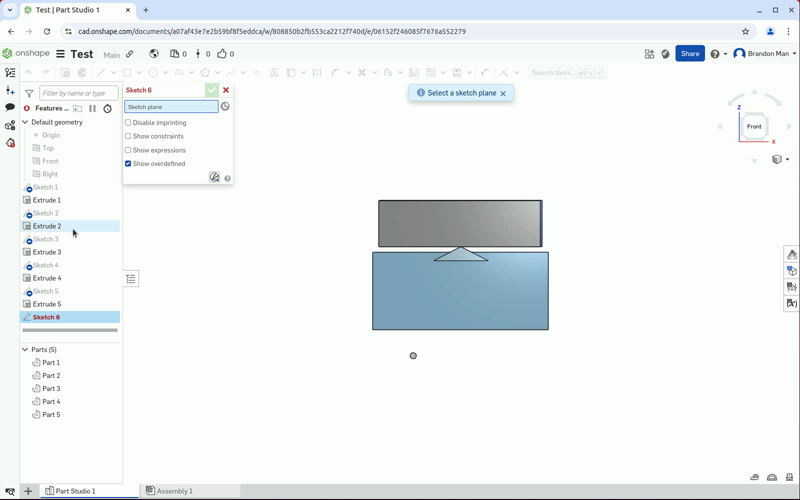
mouse_move(73, 163)
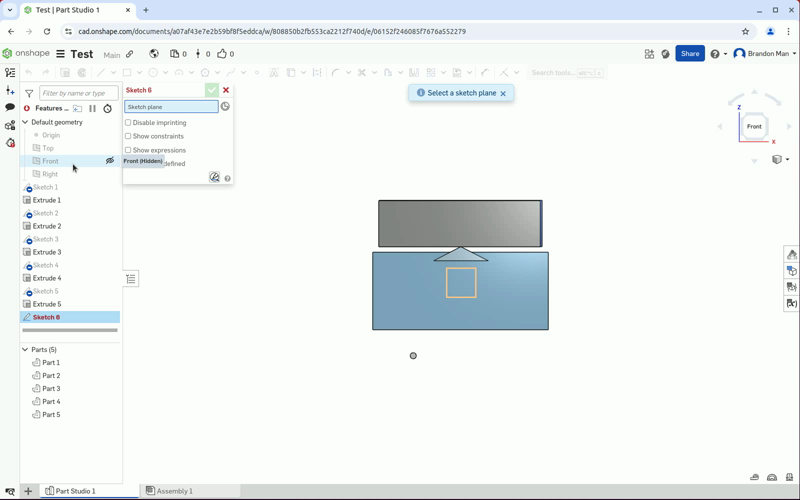
click(73, 163)
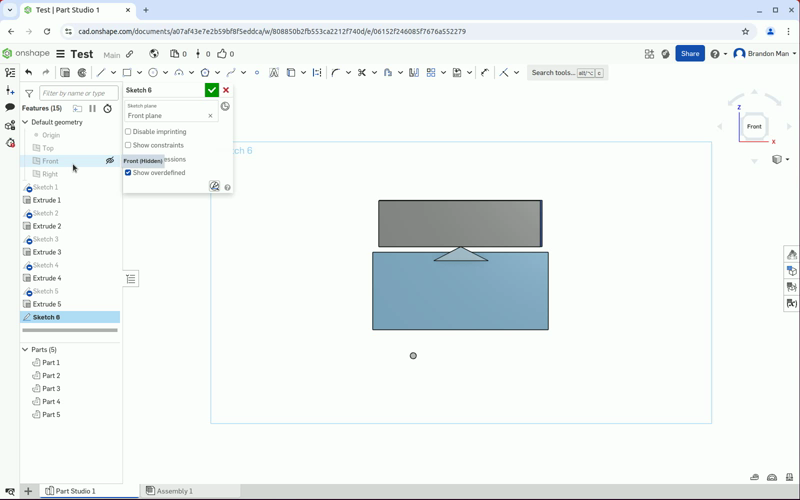
mouse_move(73, 352)
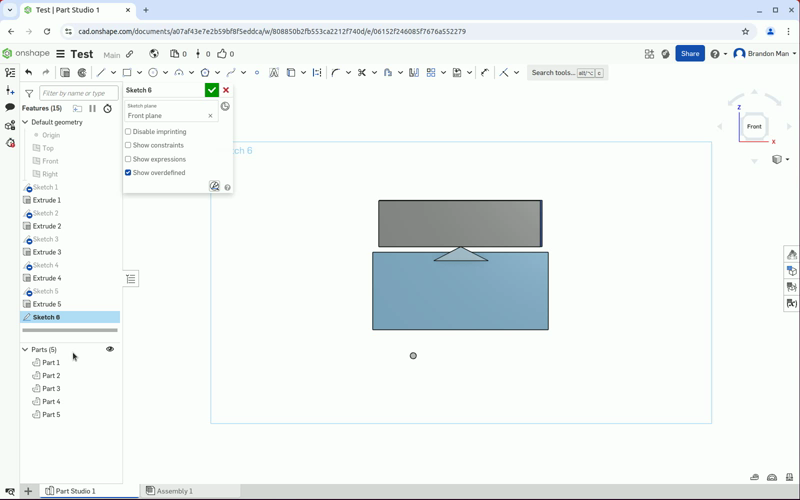
key(y)
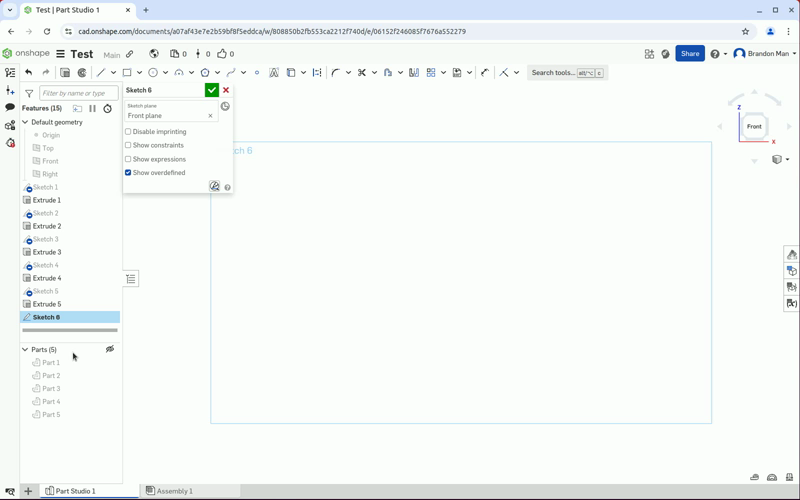
key(l)
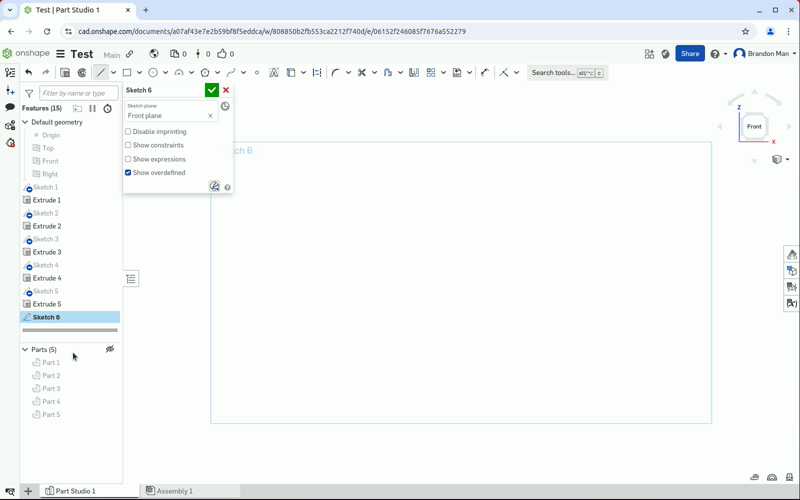
key_down(shift)
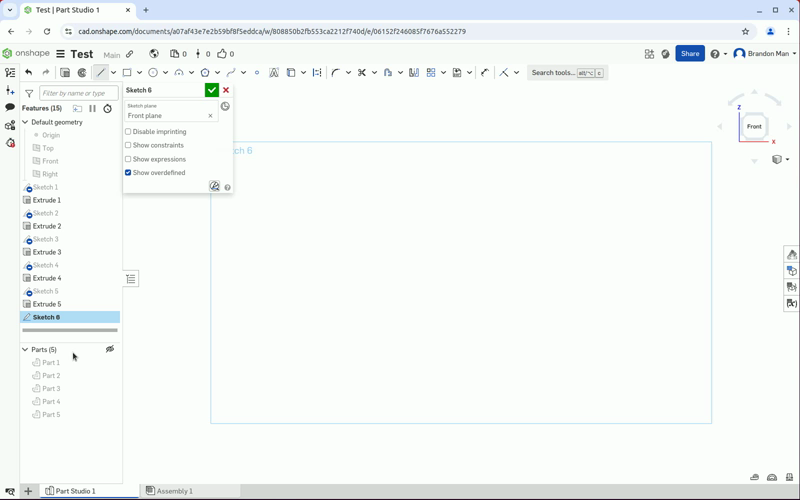
mouse_move(433, 264)
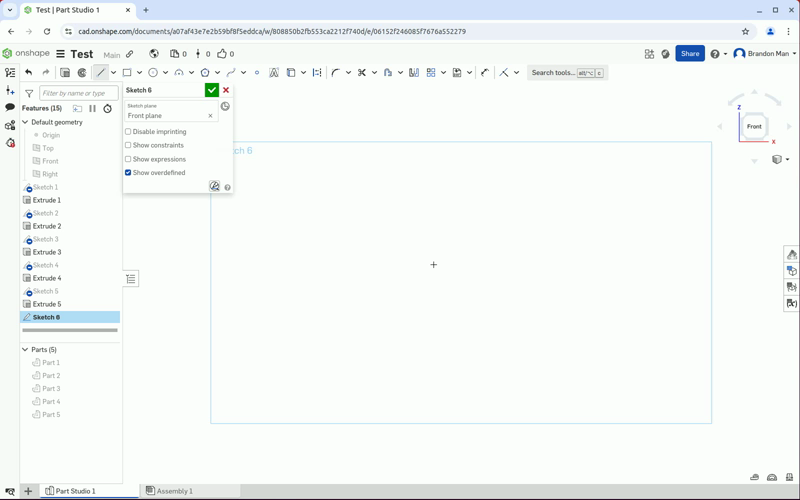
click(433, 264)
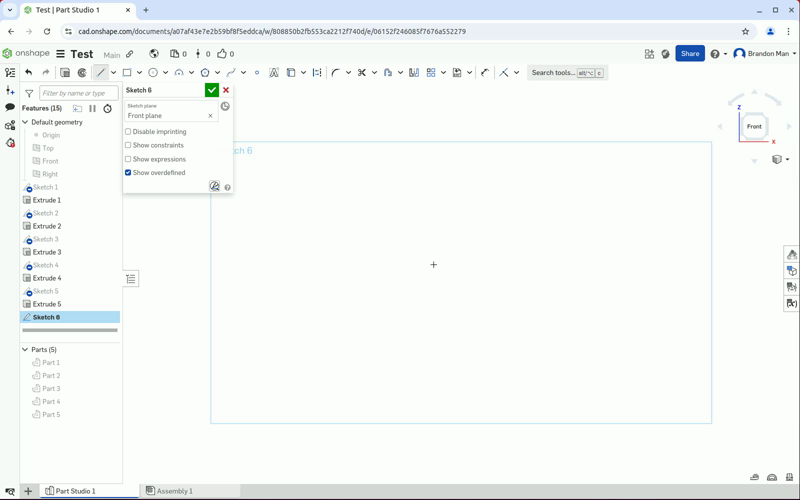
key_up(shift)
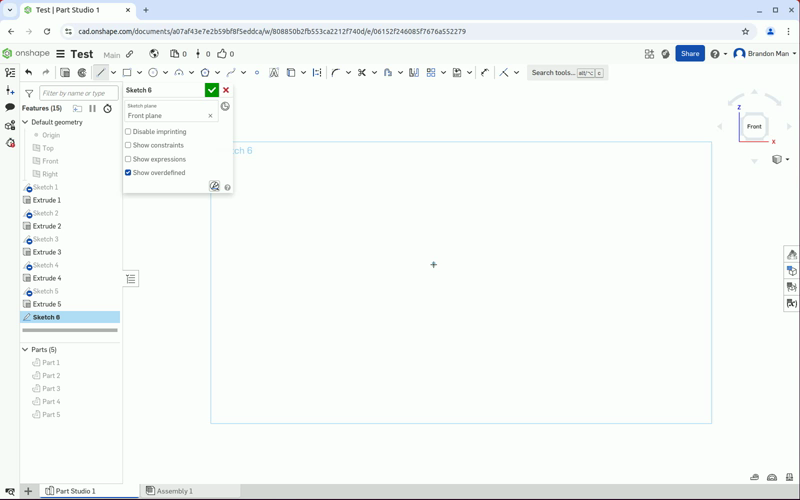
key_down(shift)
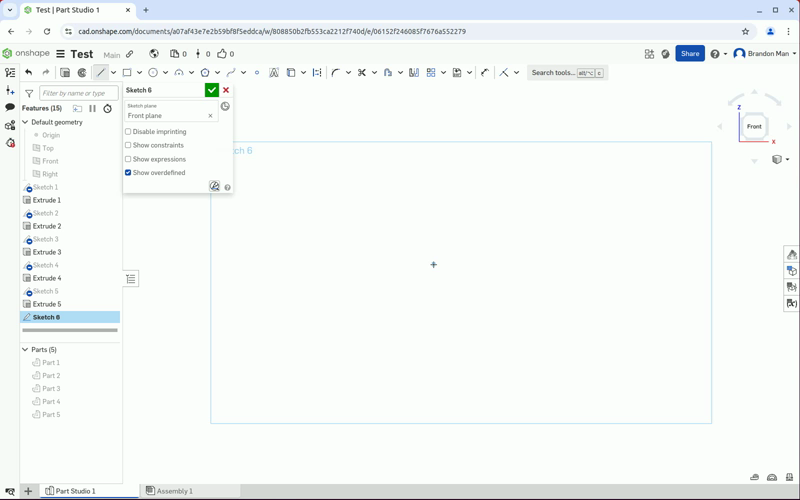
mouse_move(463, 264)
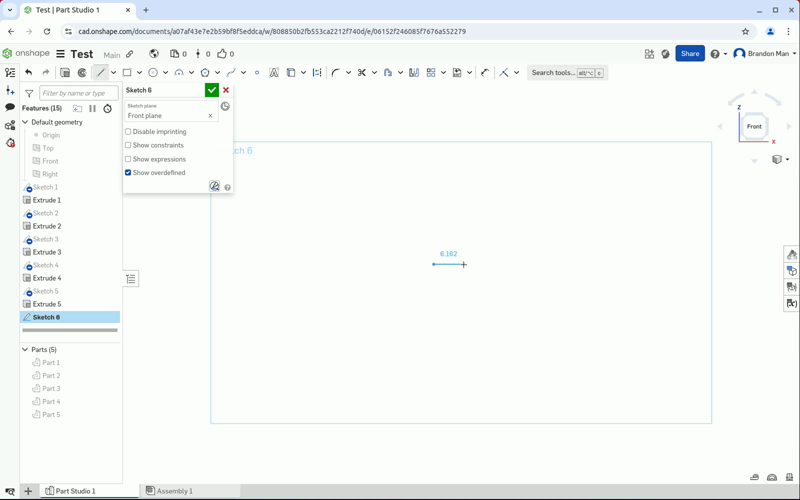
mouse_move(488, 264)
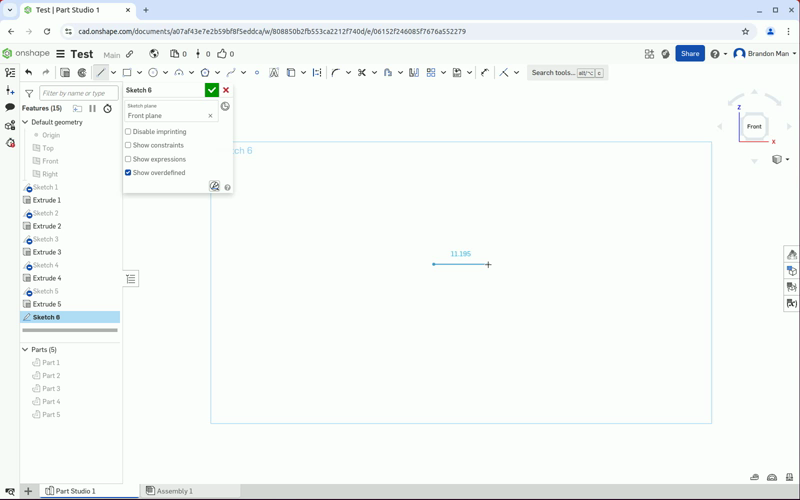
click(488, 264)
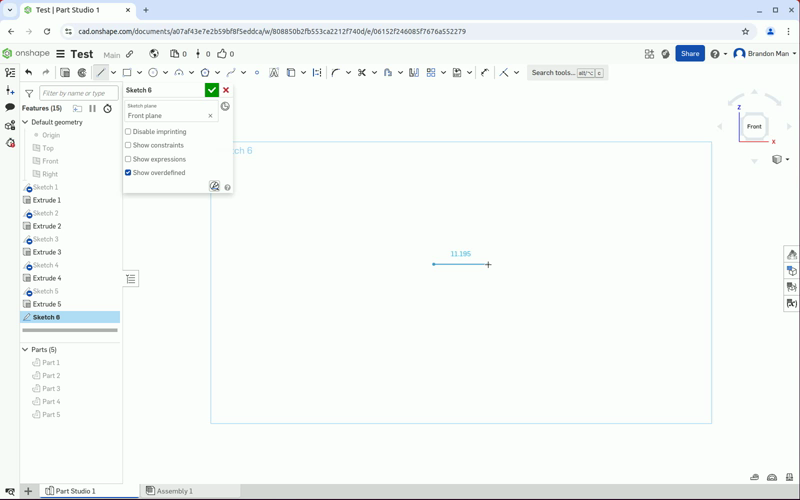
key_up(shift)
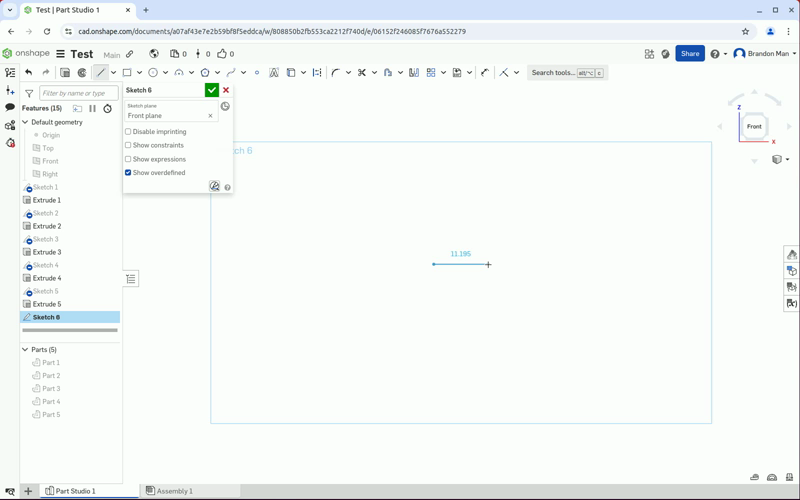
key_down(shift)
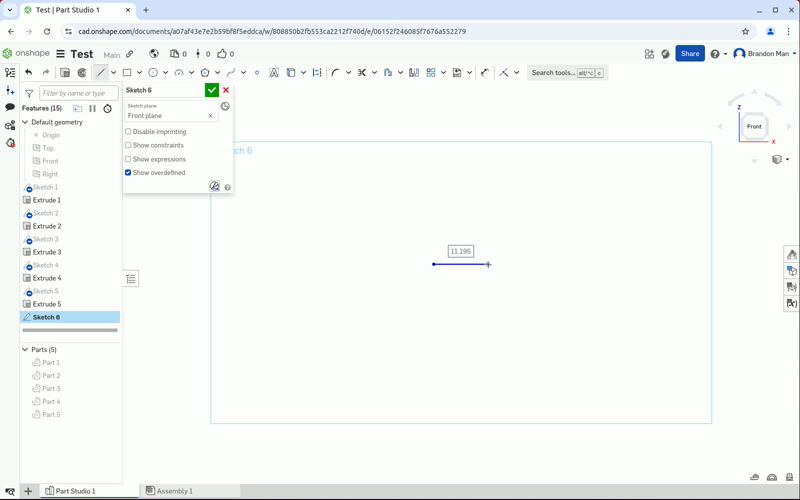
mouse_move(518, 264)
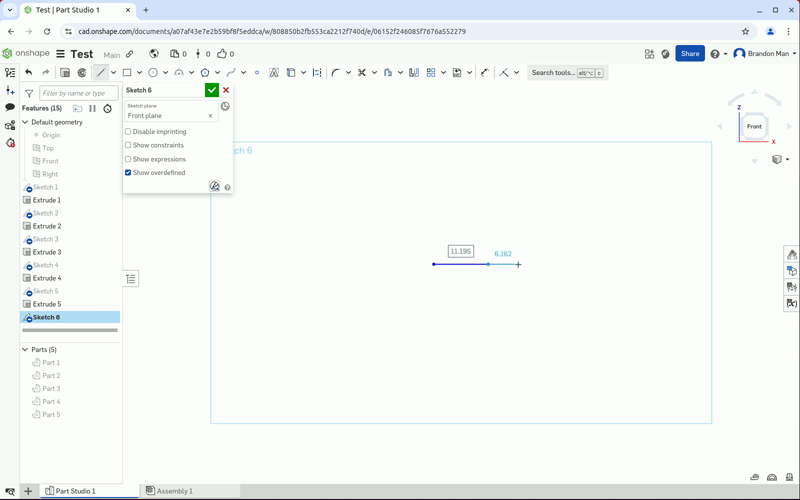
mouse_move(488, 260)
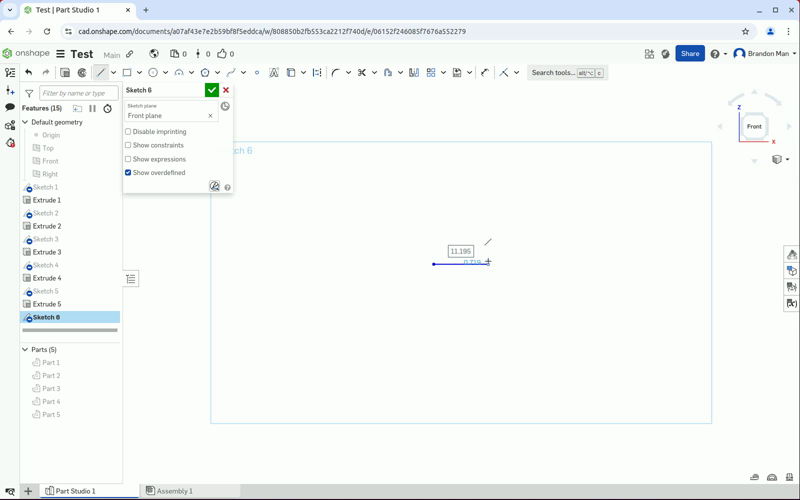
scroll(6)
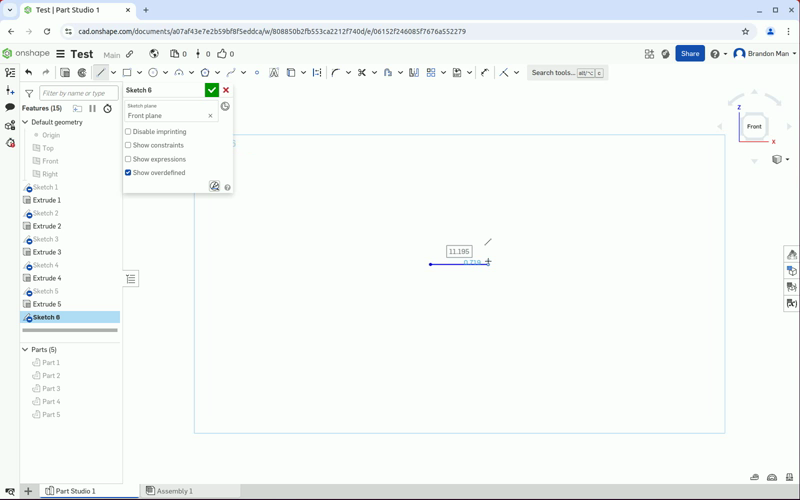
scroll(6)
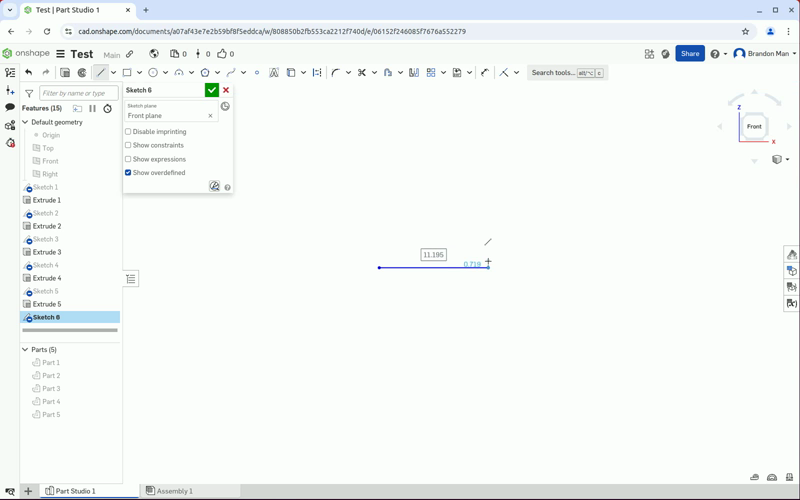
scroll(6)
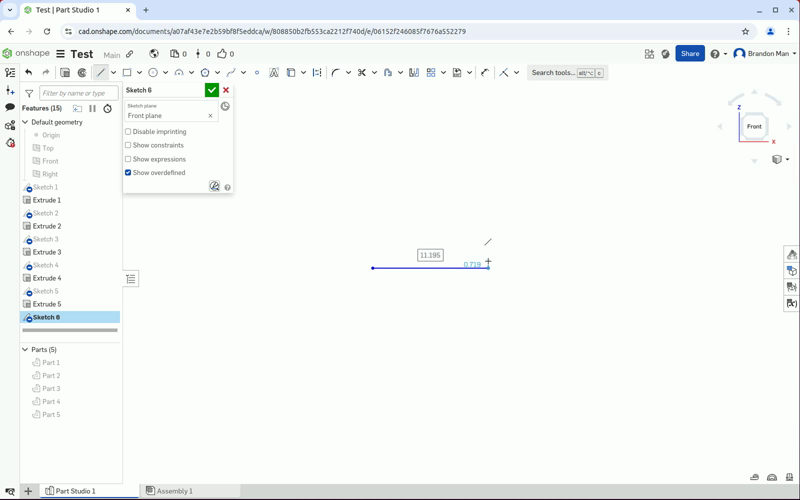
scroll(6)
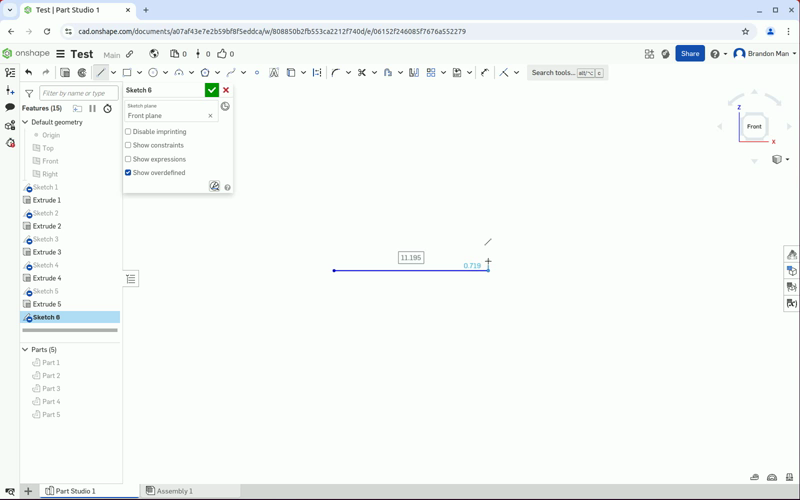
scroll(6)
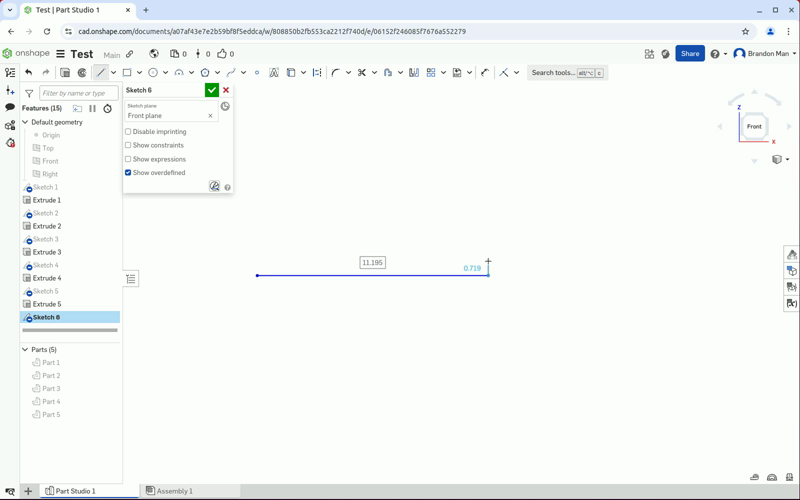
scroll(6)
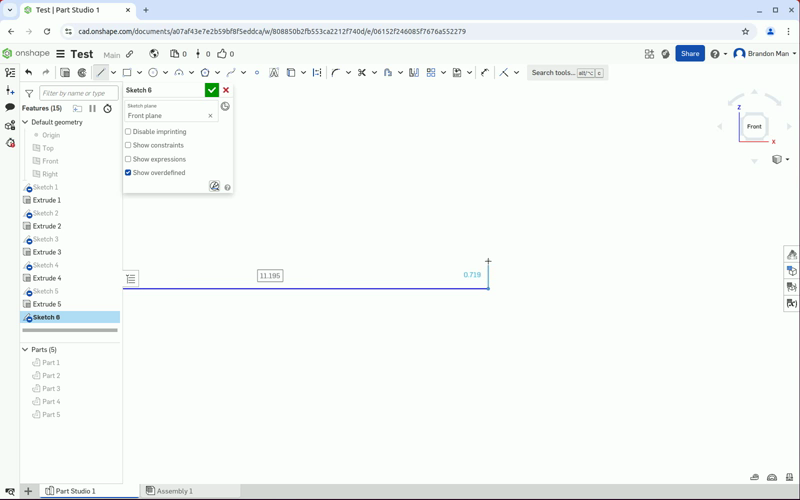
scroll(6)
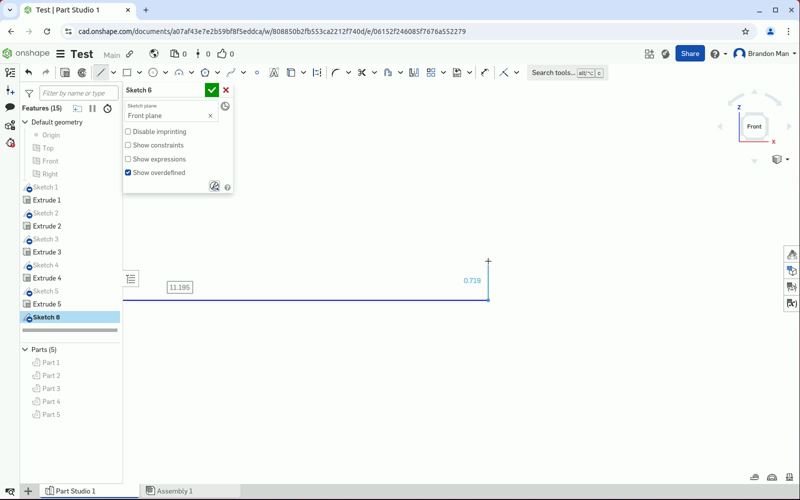
click(488, 260)
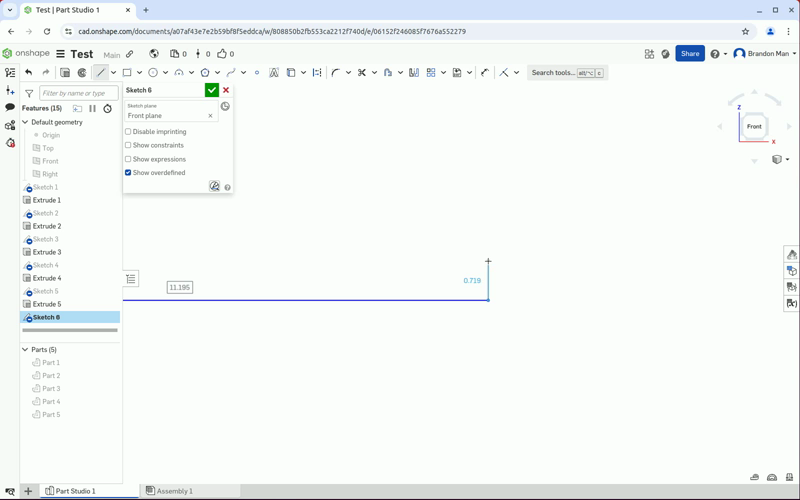
scroll(-6)
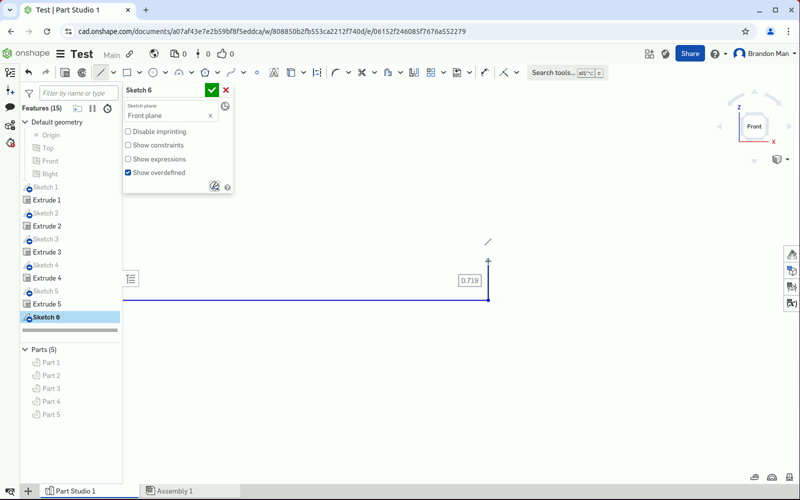
scroll(-6)
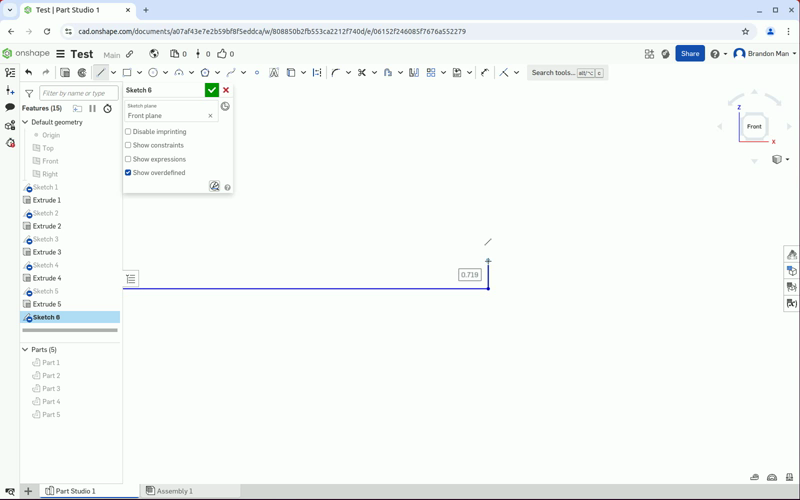
scroll(-6)
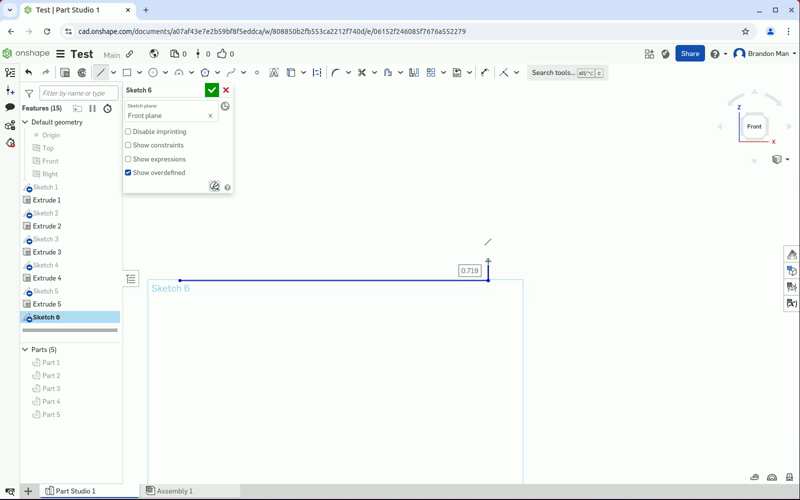
scroll(-6)
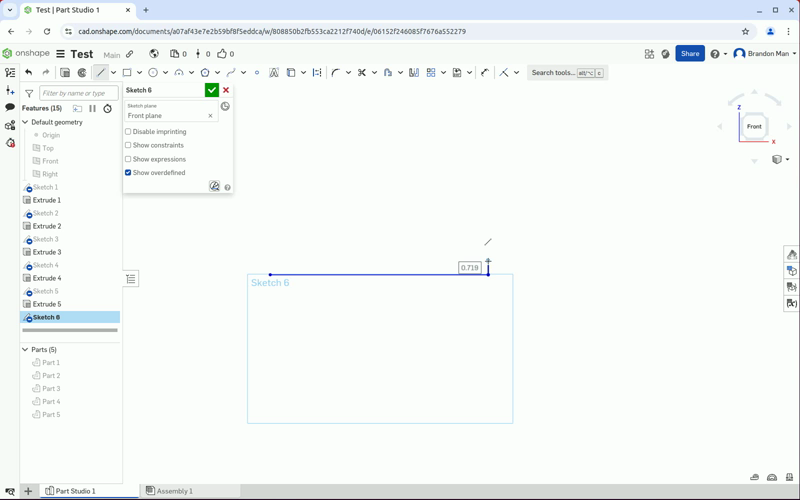
scroll(-6)
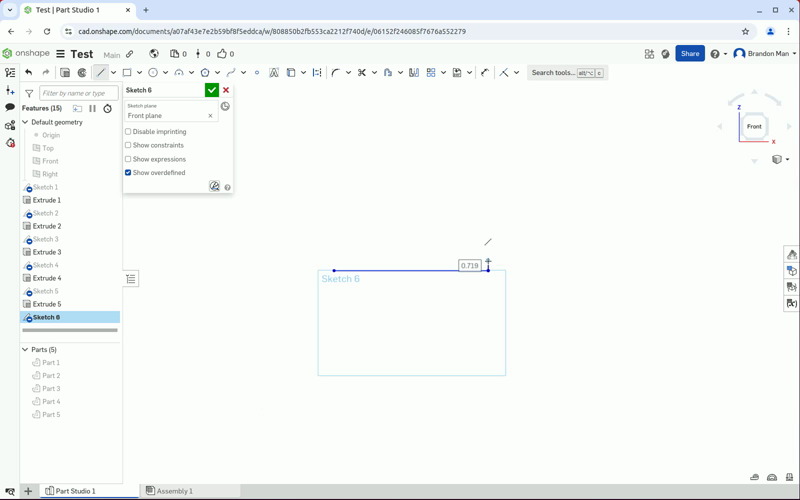
scroll(-6)
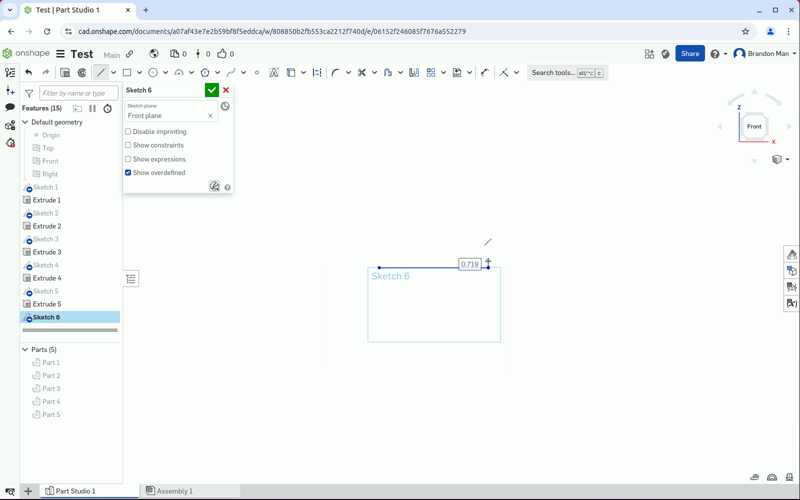
scroll(-6)
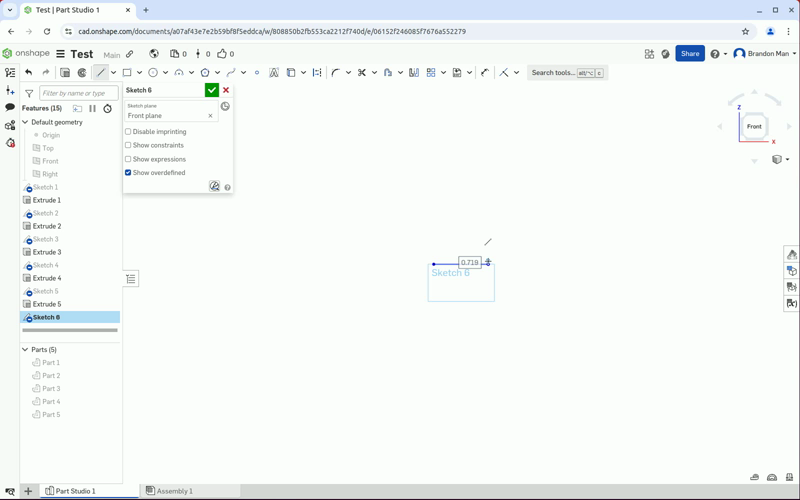
key_up(shift)
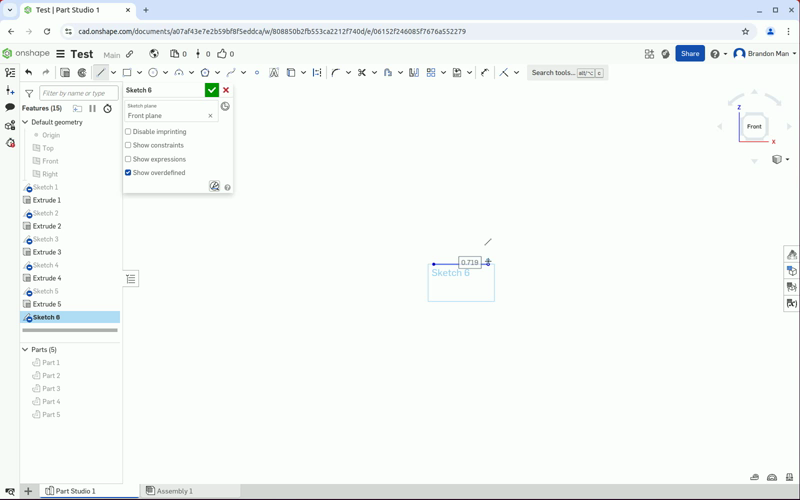
key_down(shift)
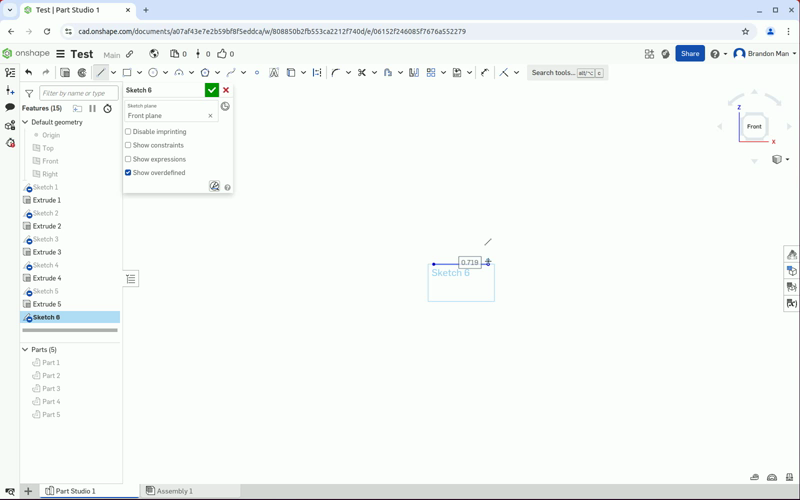
mouse_move(518, 260)
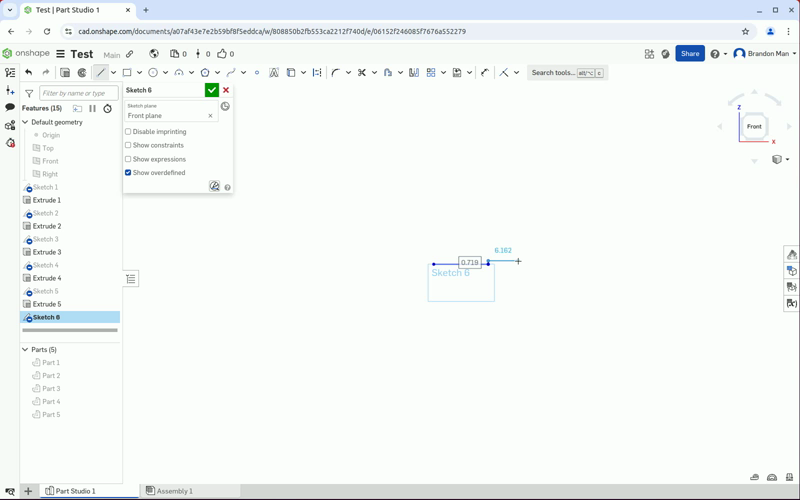
mouse_move(433, 260)
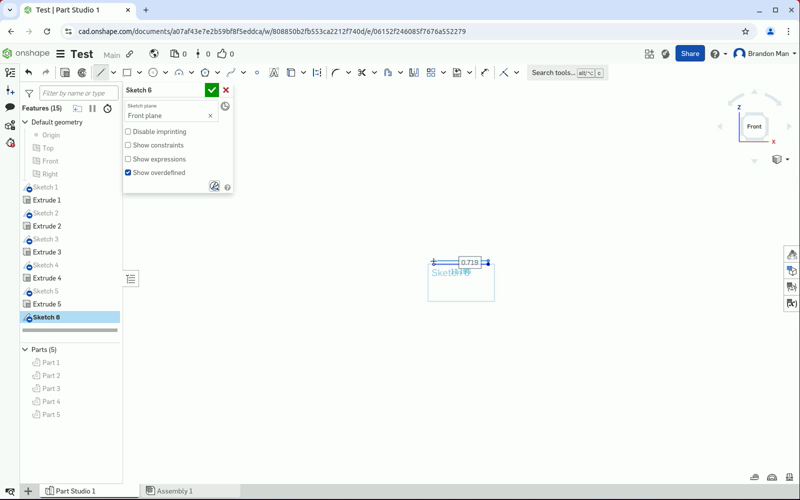
scroll(6)
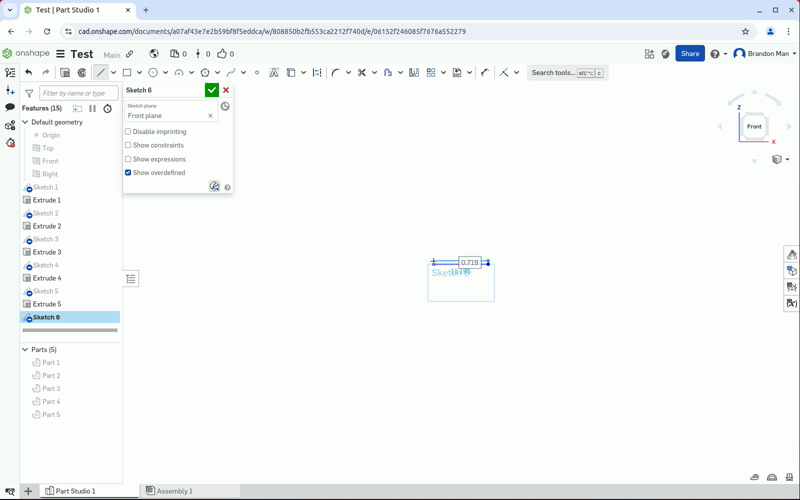
scroll(6)
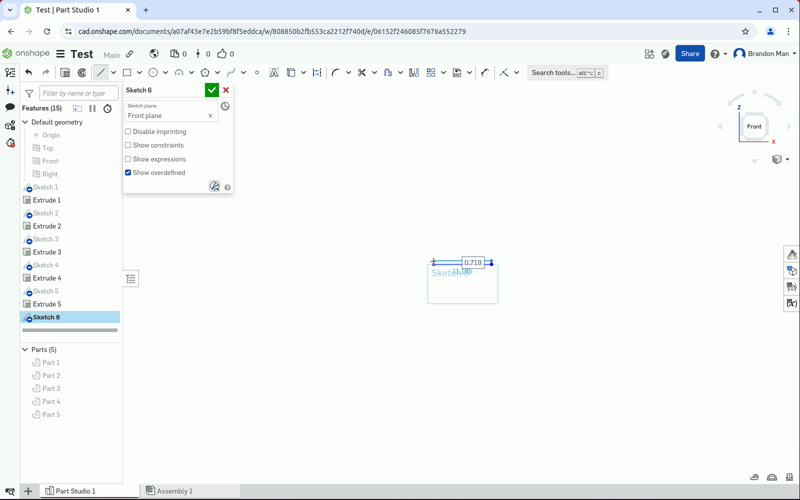
scroll(6)
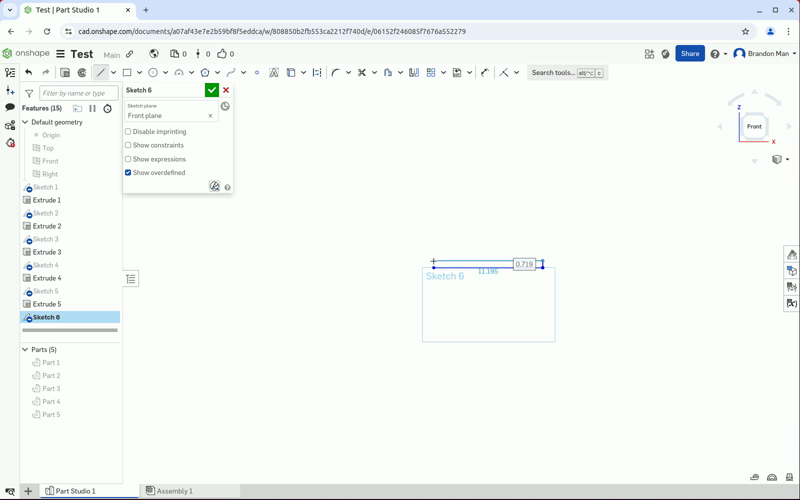
scroll(6)
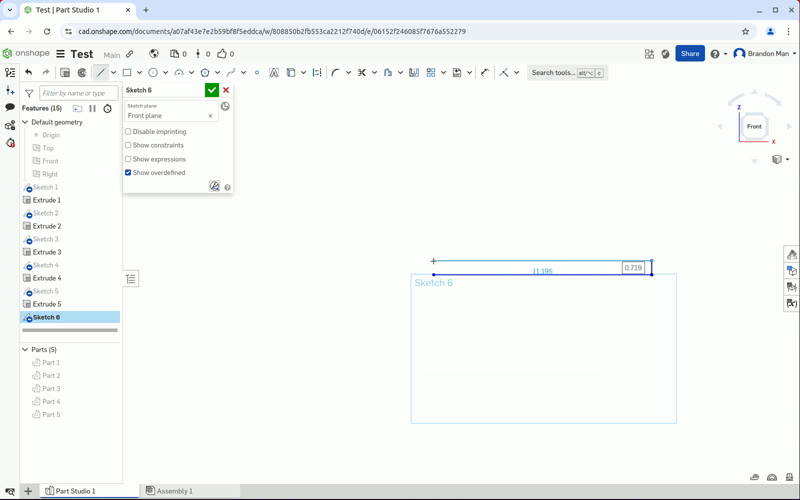
scroll(6)
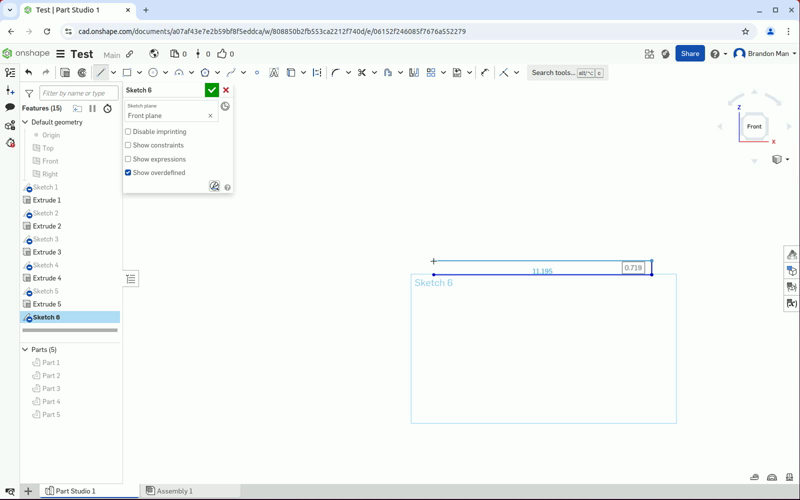
scroll(6)
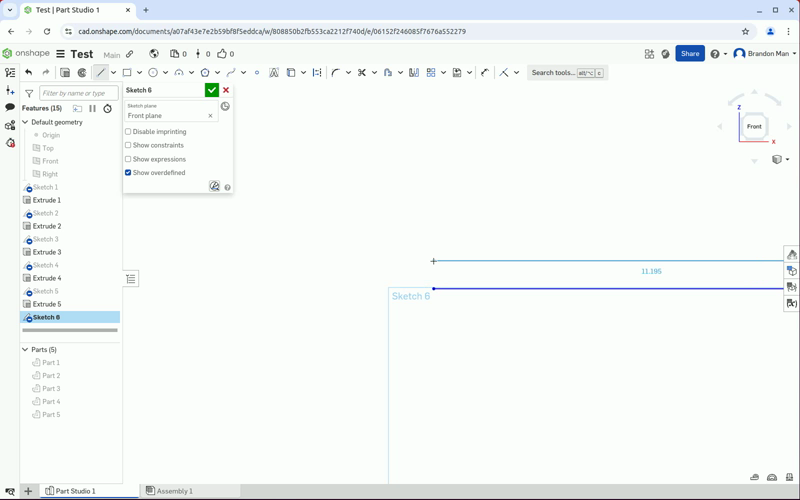
scroll(6)
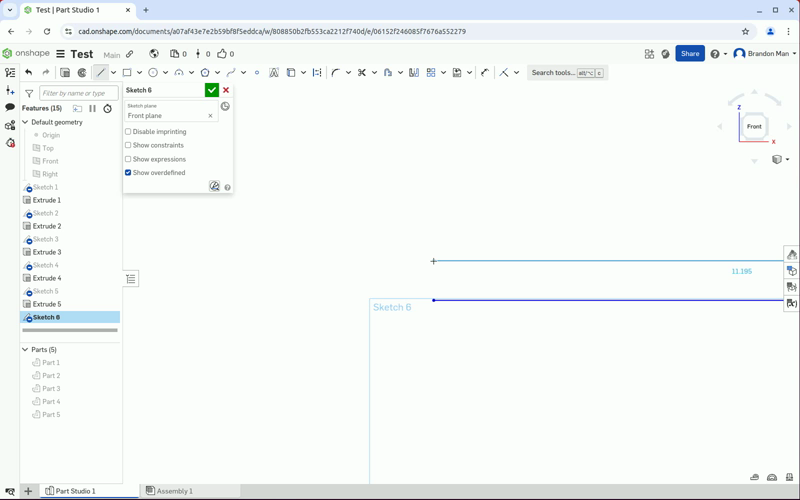
click(433, 260)
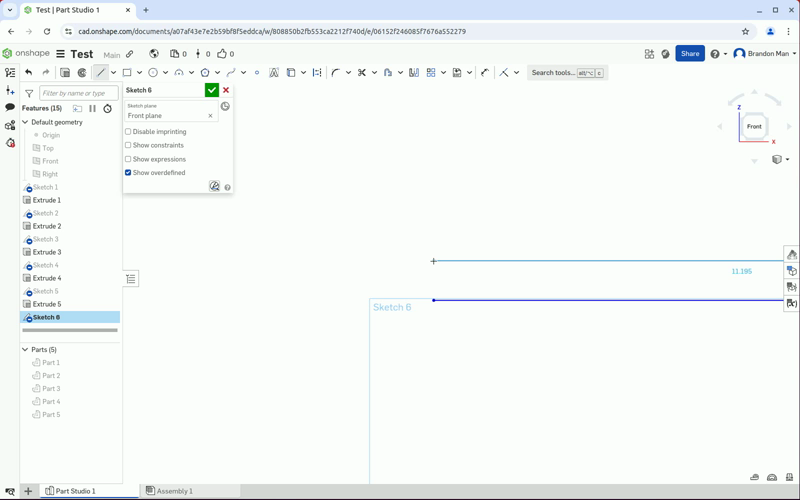
scroll(-6)
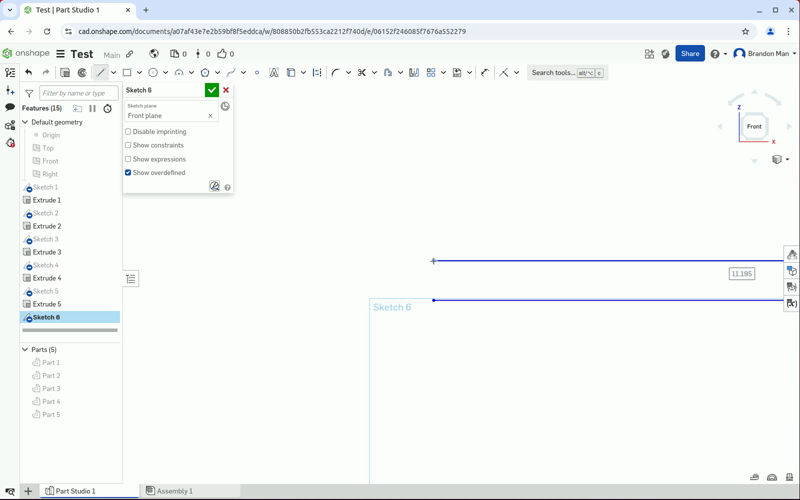
scroll(-6)
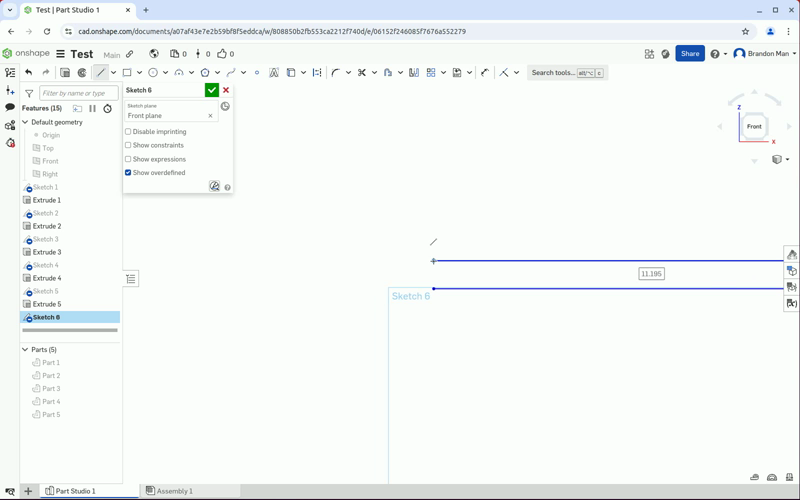
scroll(-6)
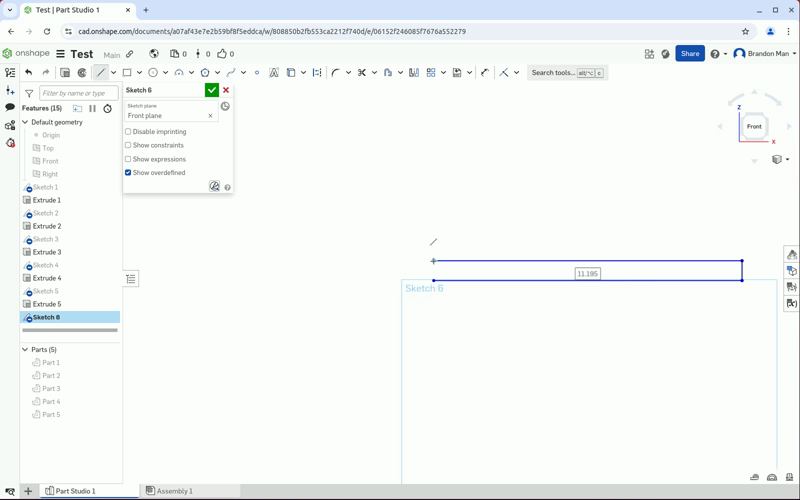
scroll(-6)
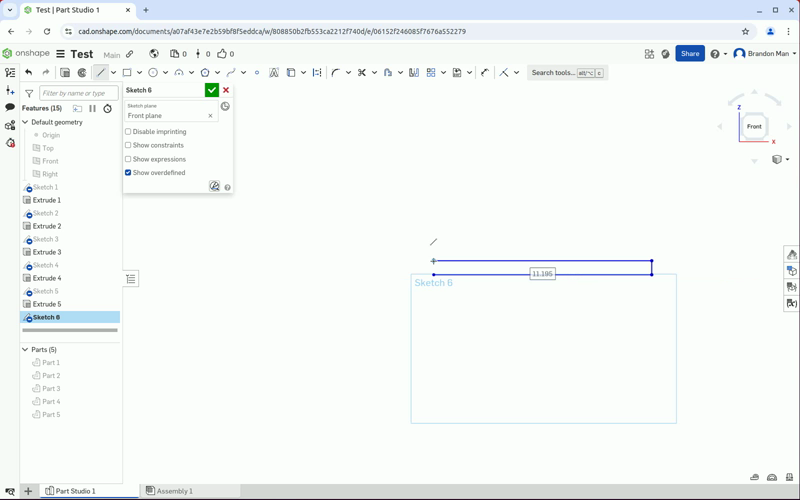
scroll(-6)
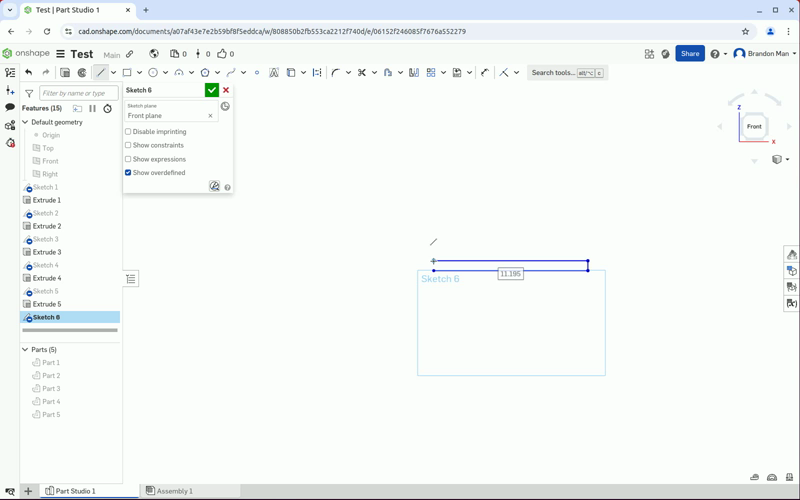
scroll(-6)
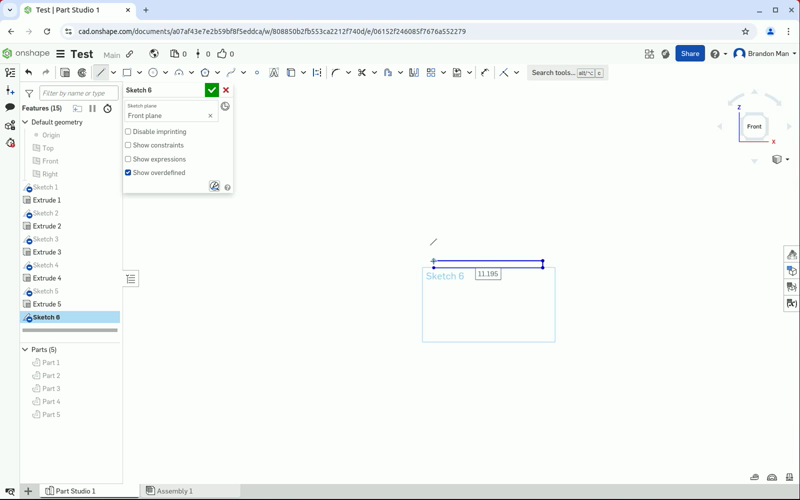
scroll(-6)
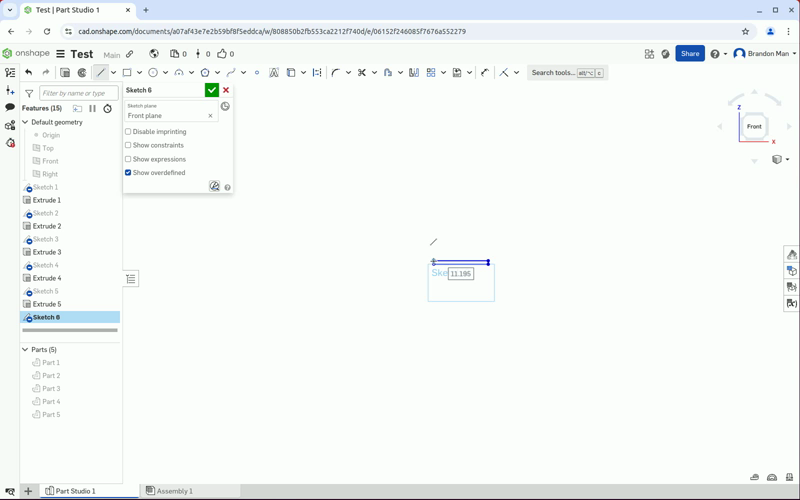
key_up(shift)
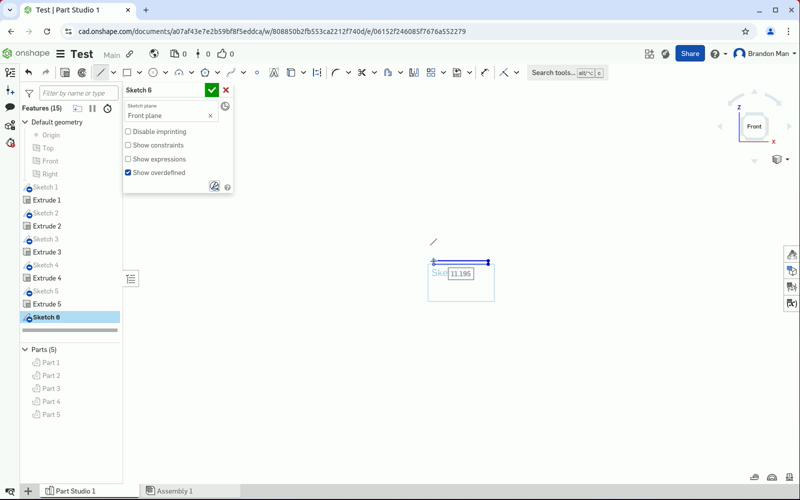
mouse_move(463, 260)
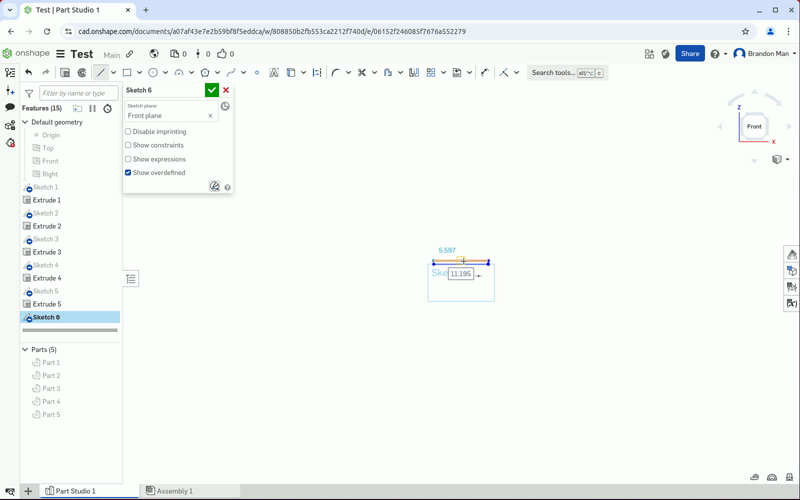
key_down(shift)
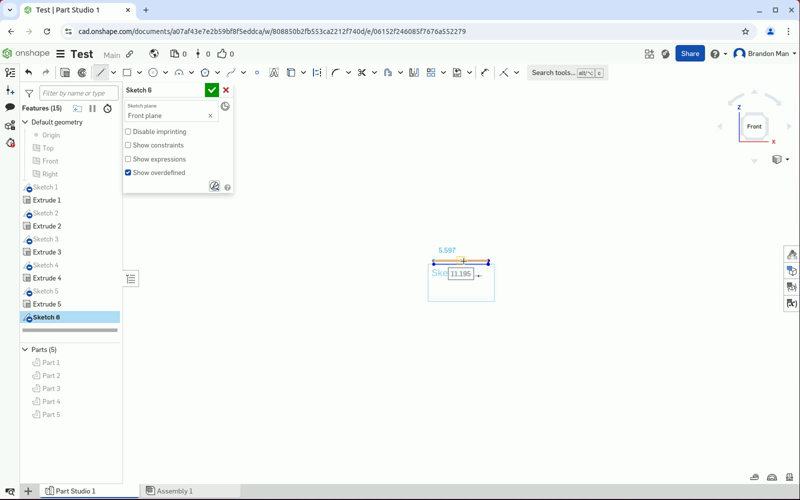
mouse_move(433, 264)
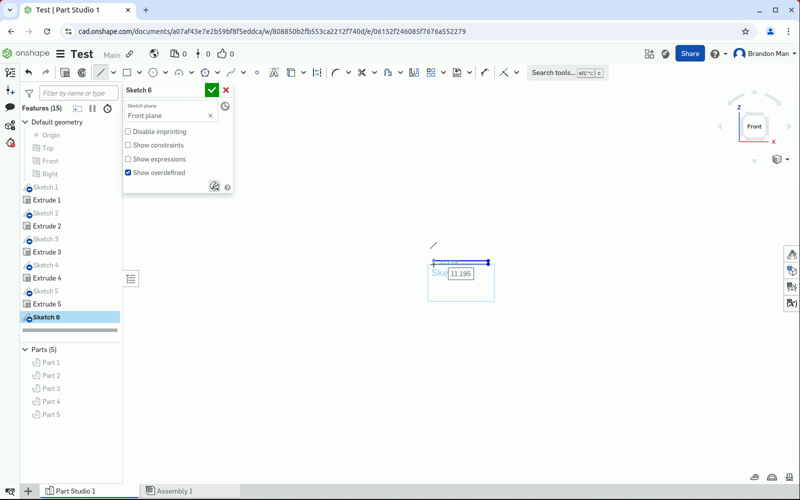
scroll(6)
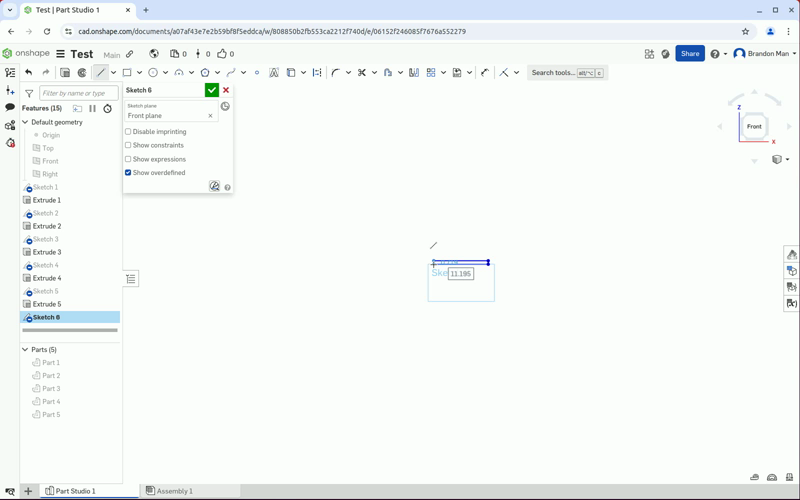
scroll(6)
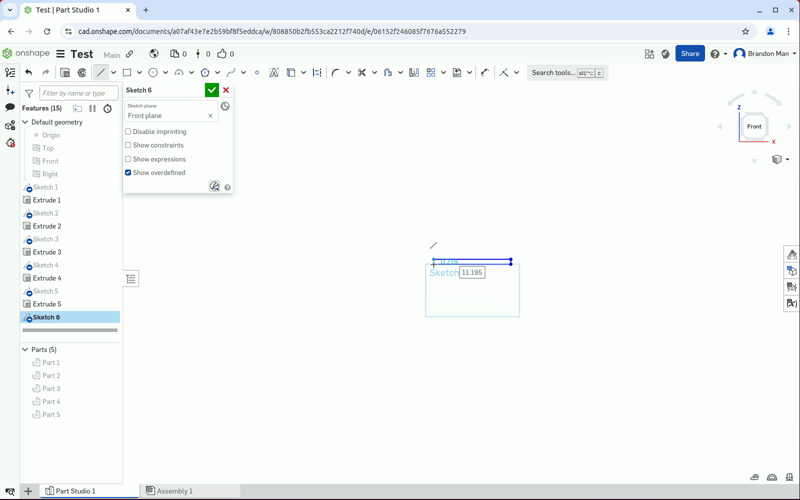
scroll(6)
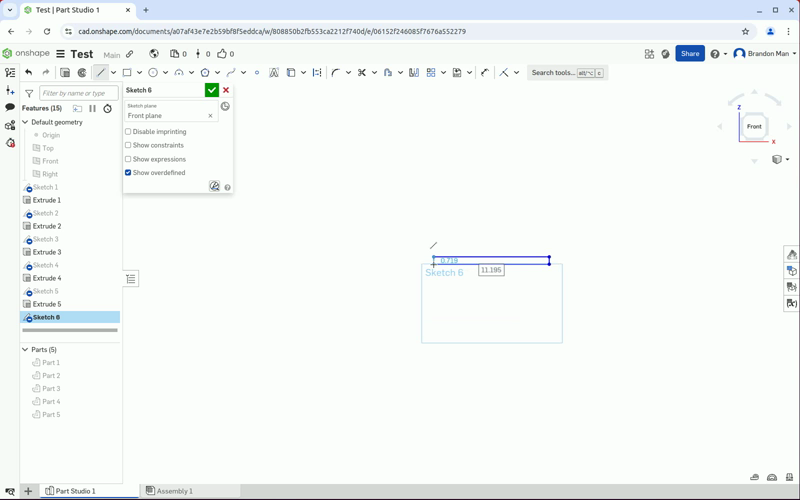
scroll(6)
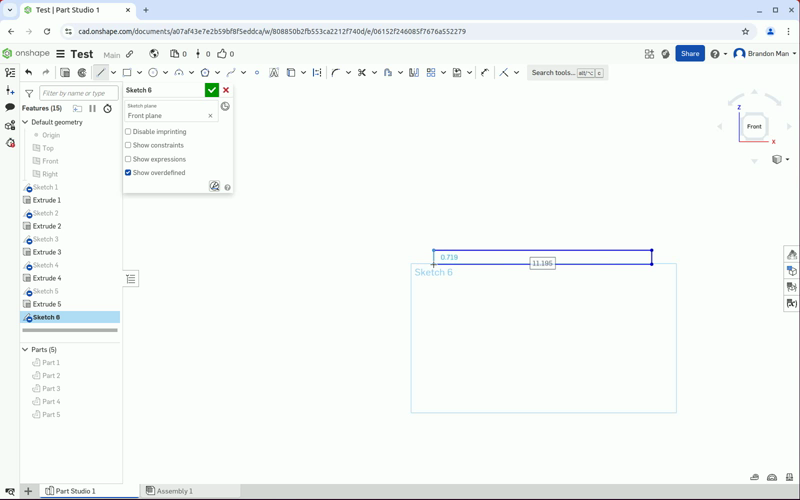
scroll(6)
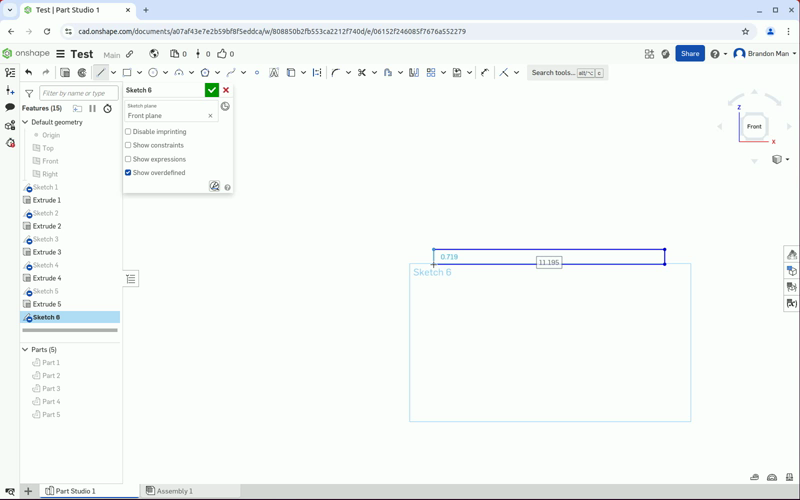
scroll(6)
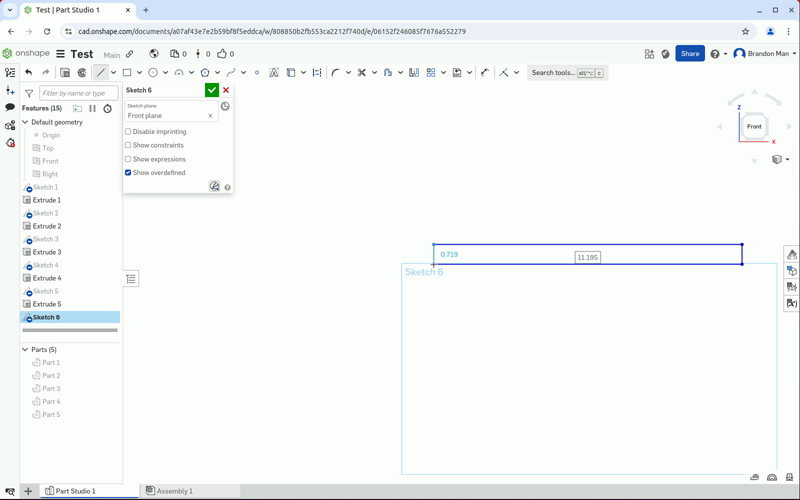
scroll(6)
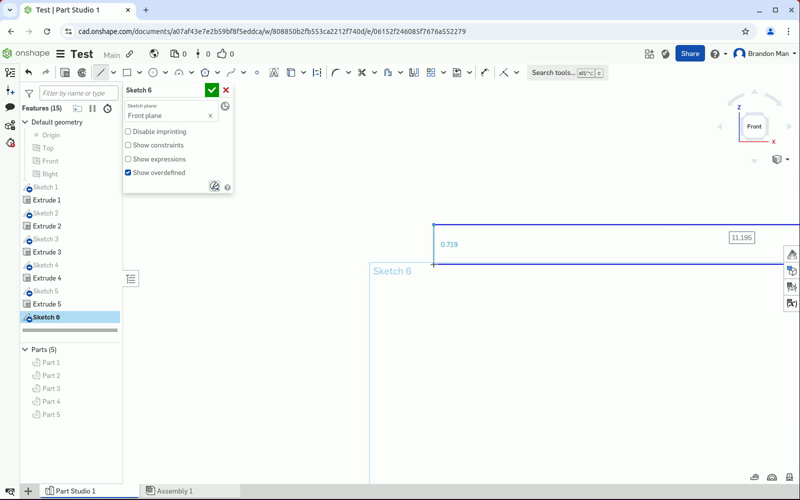
key_up(shift)
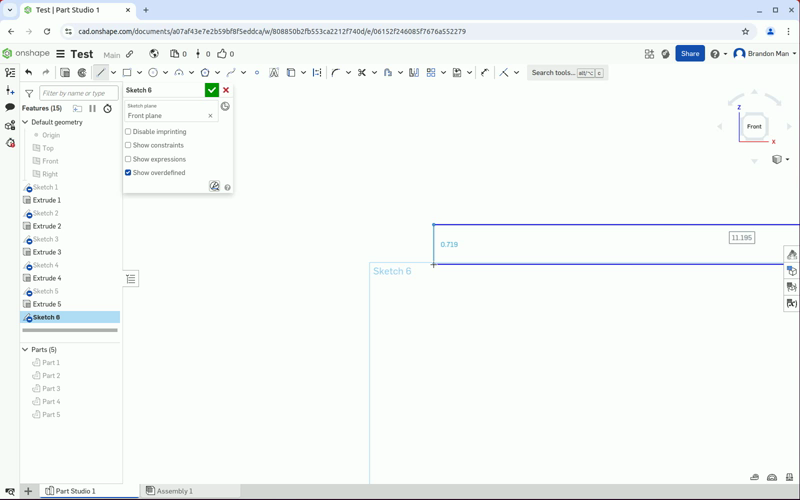
click(433, 264)
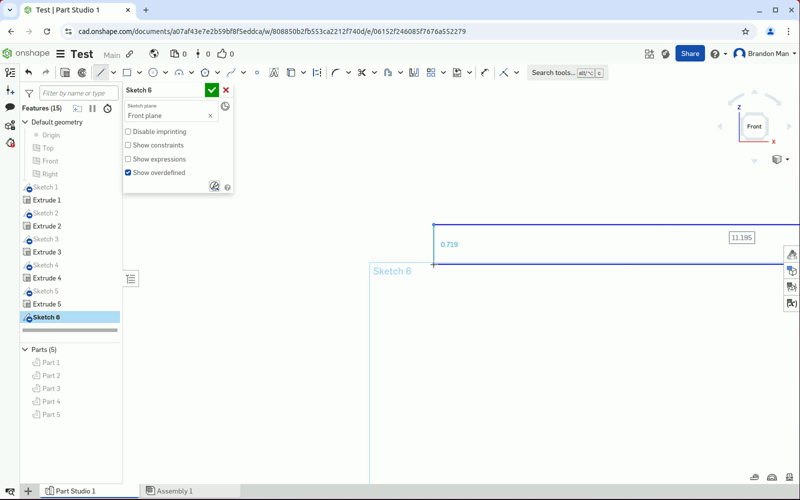
scroll(-6)
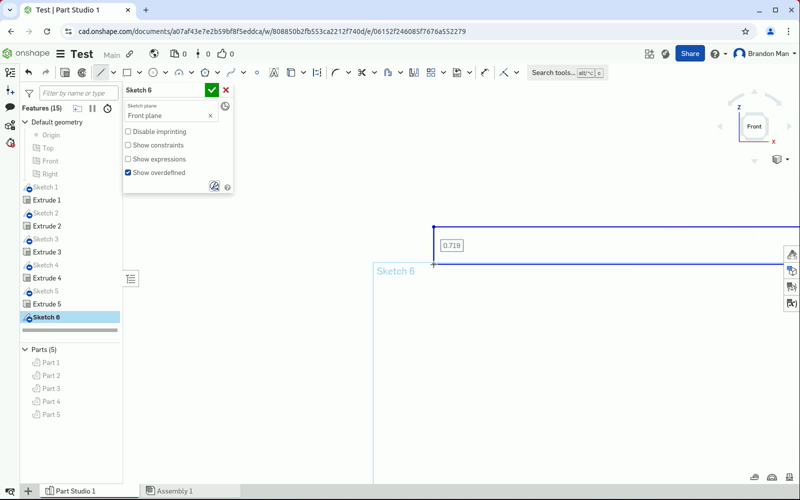
scroll(-6)
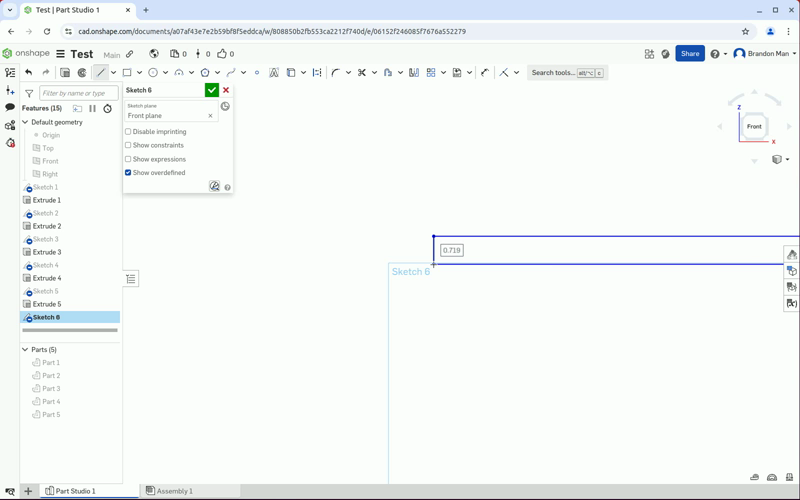
scroll(-6)
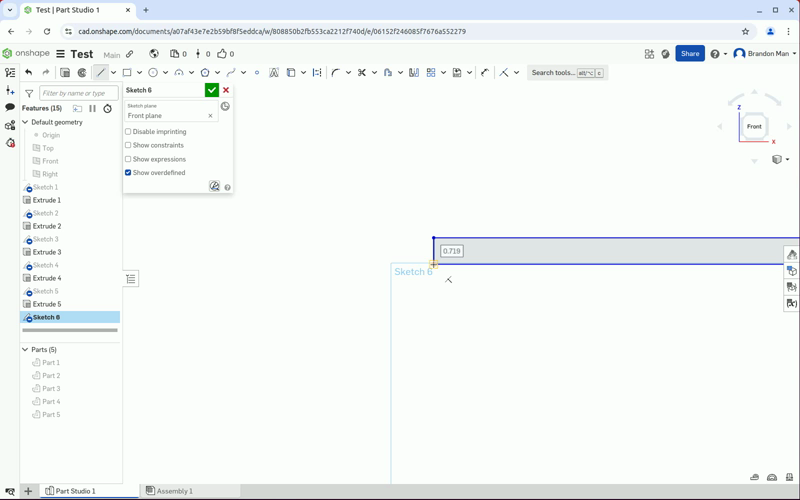
scroll(-6)
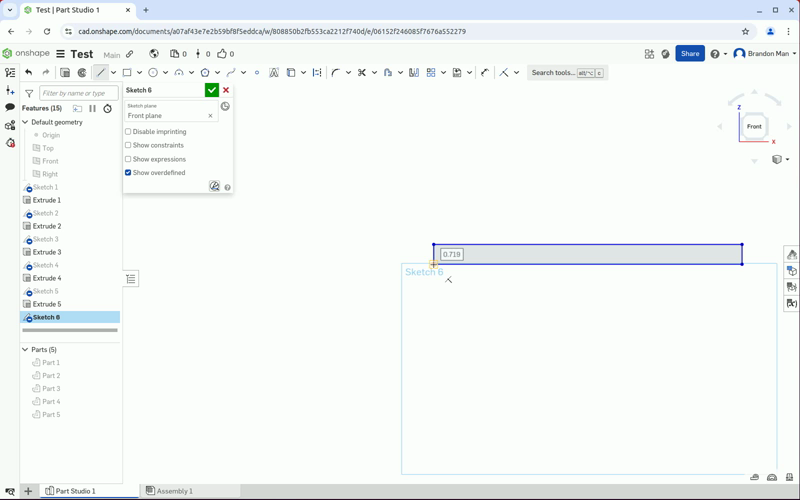
scroll(-6)
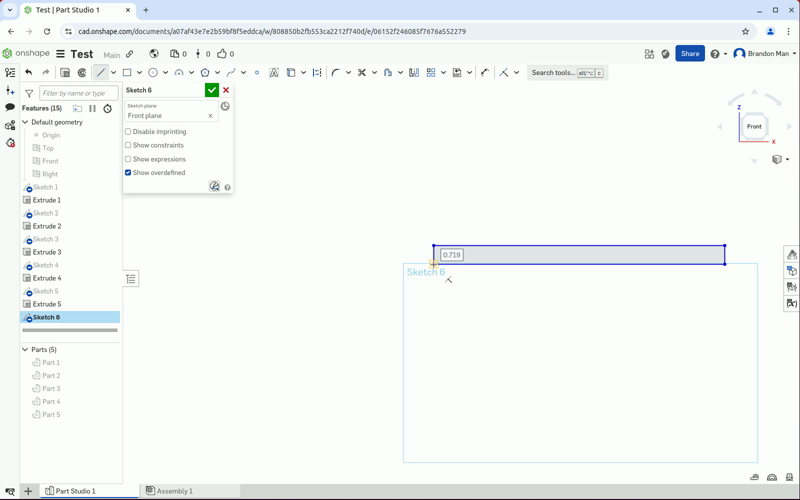
scroll(-6)
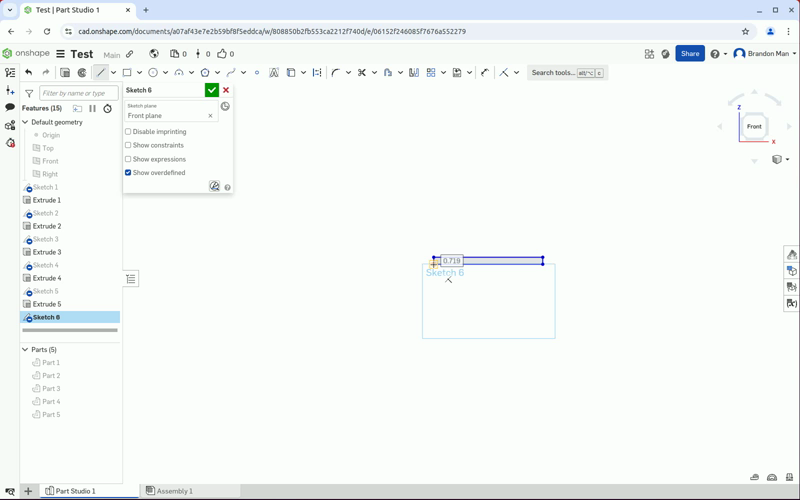
scroll(-6)
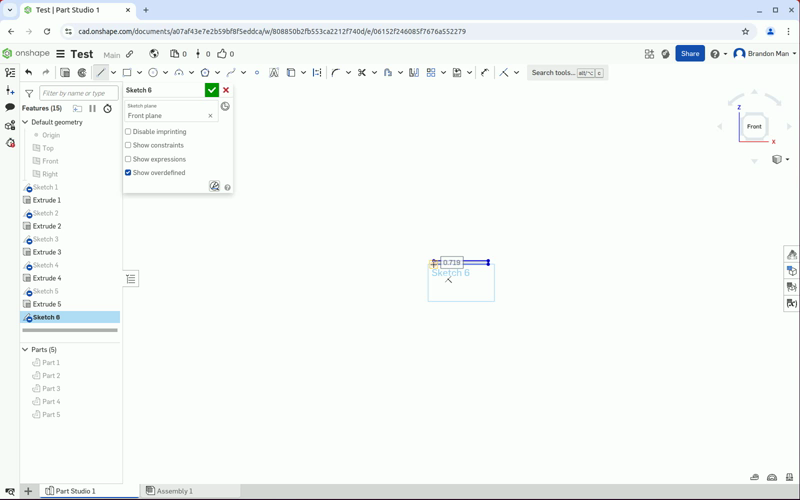
key(esc)
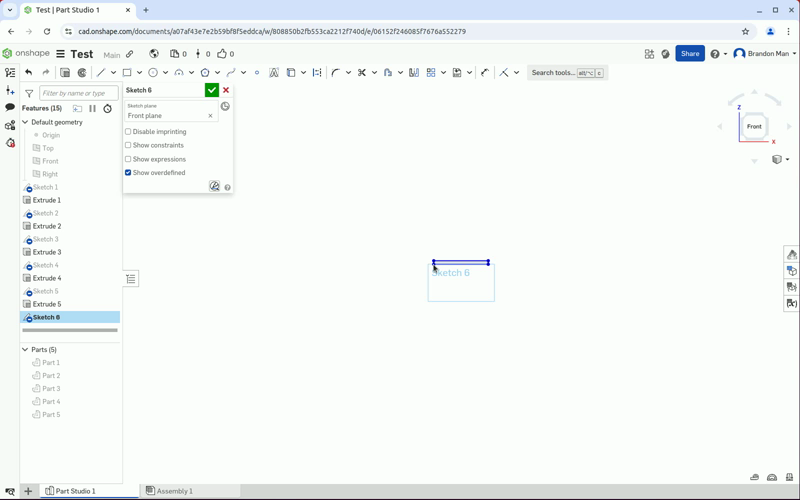
mouse_move(459, 263)
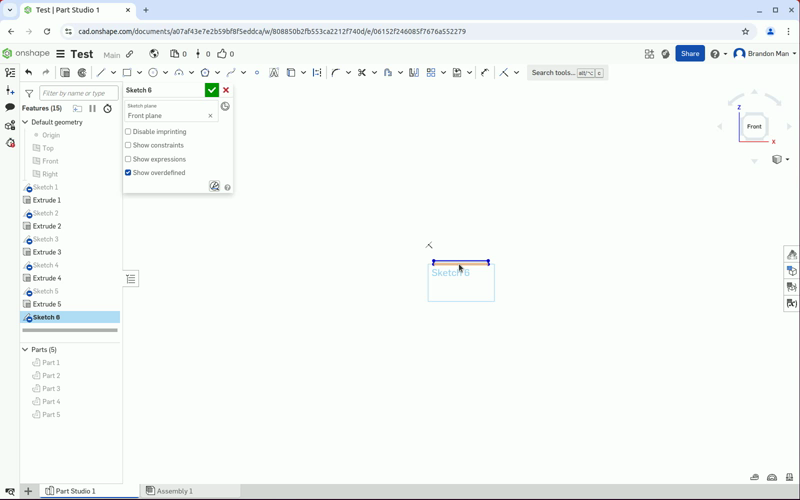
scroll(6)
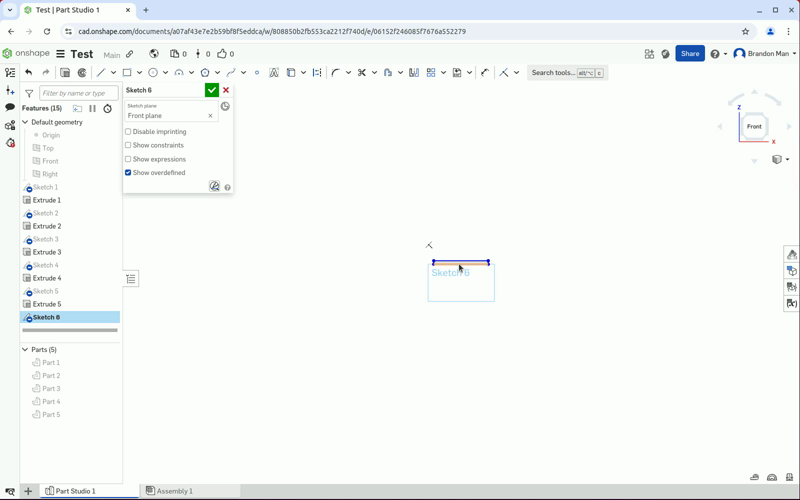
scroll(6)
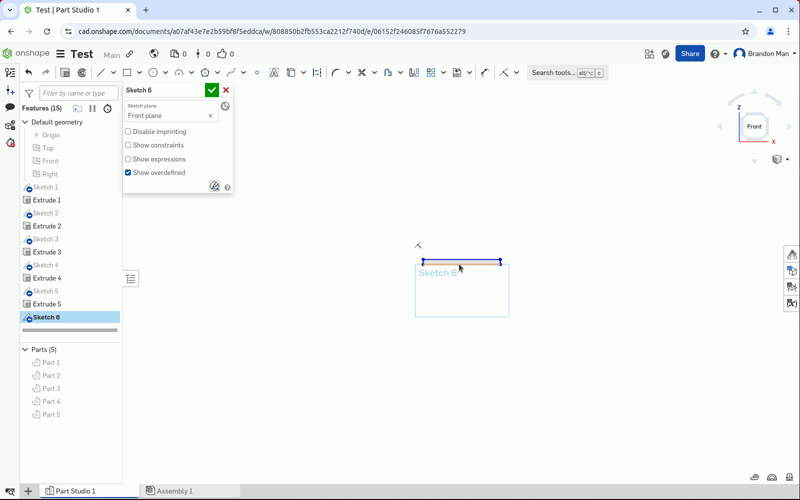
scroll(6)
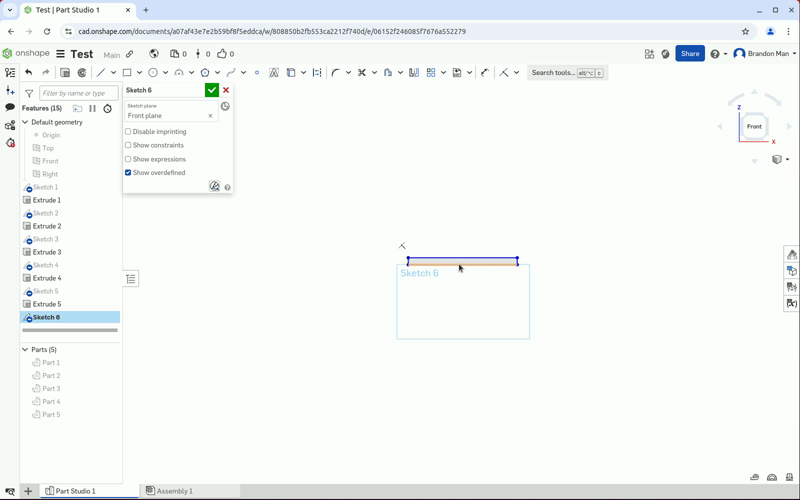
scroll(6)
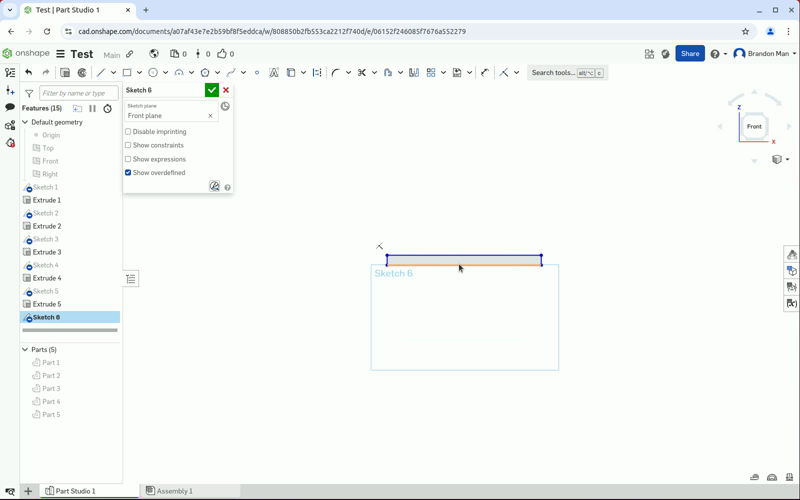
scroll(6)
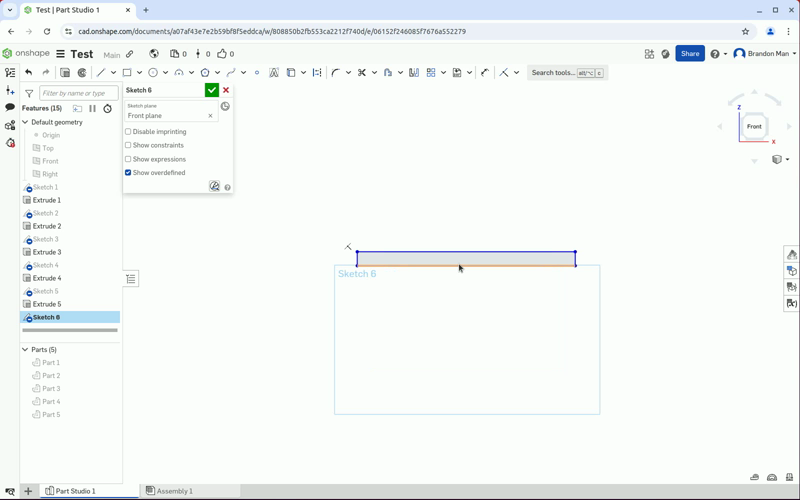
scroll(6)
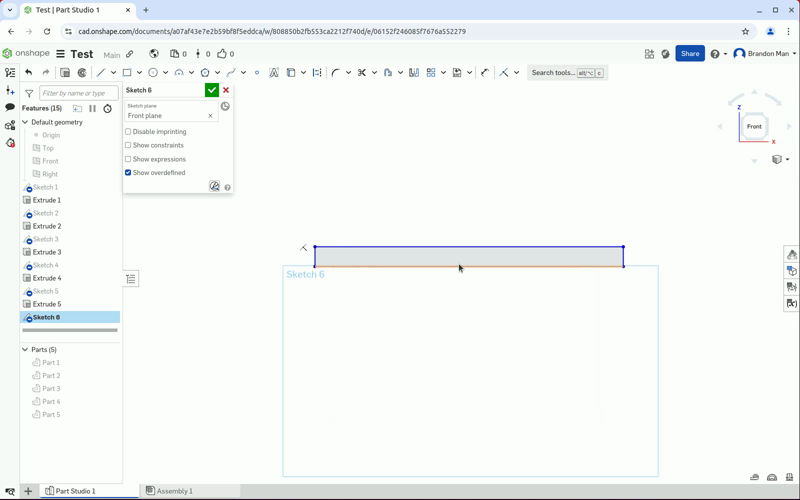
scroll(6)
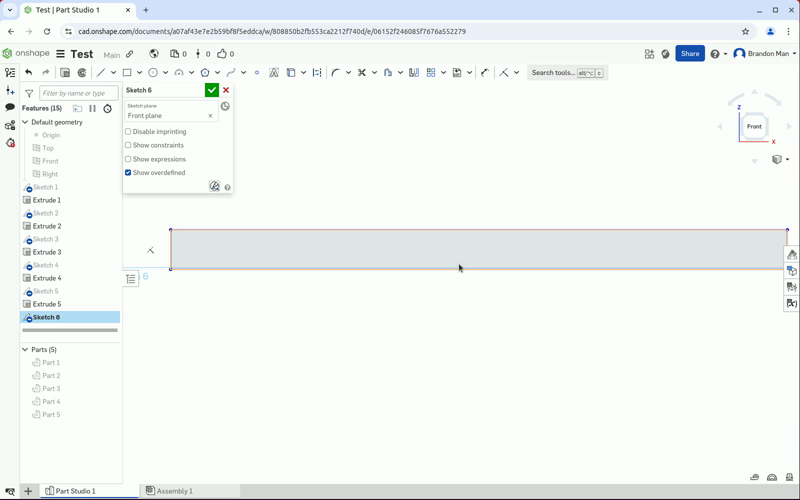
click(459, 263)
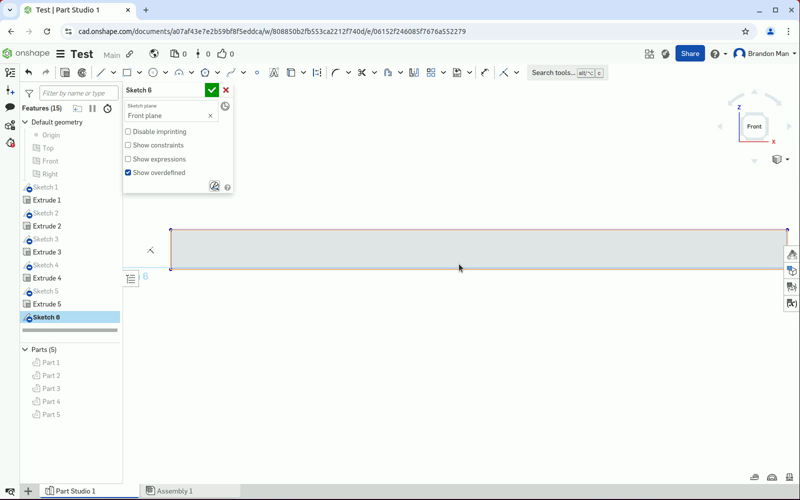
scroll(-6)
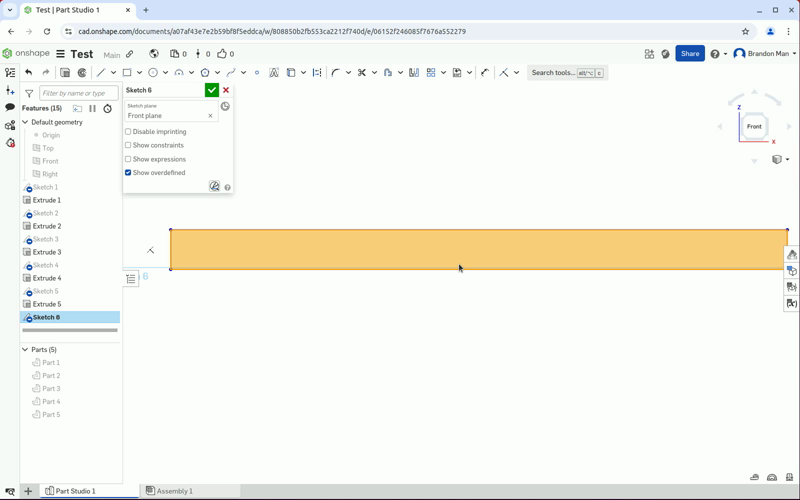
scroll(-6)
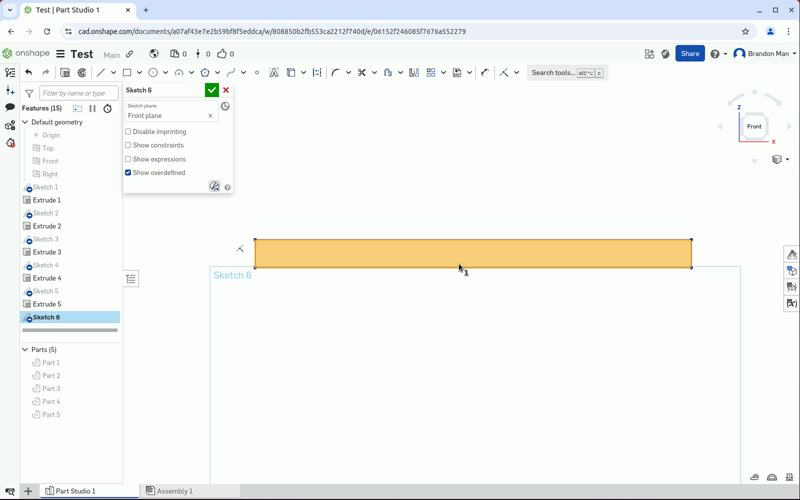
scroll(-6)
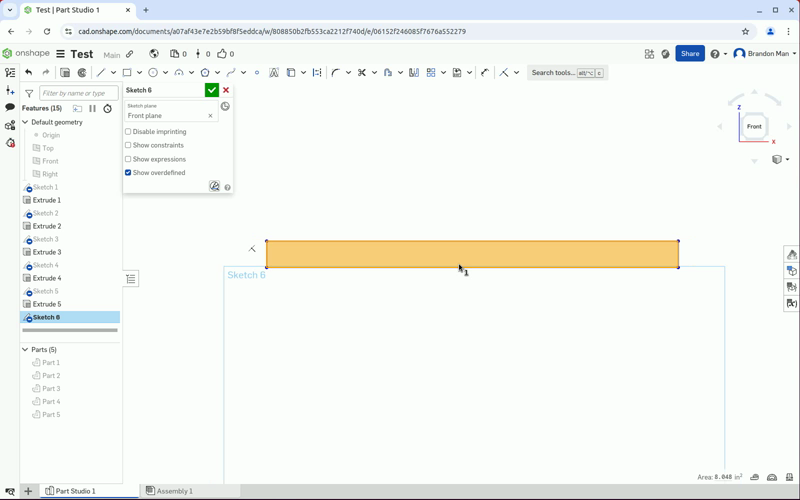
scroll(-6)
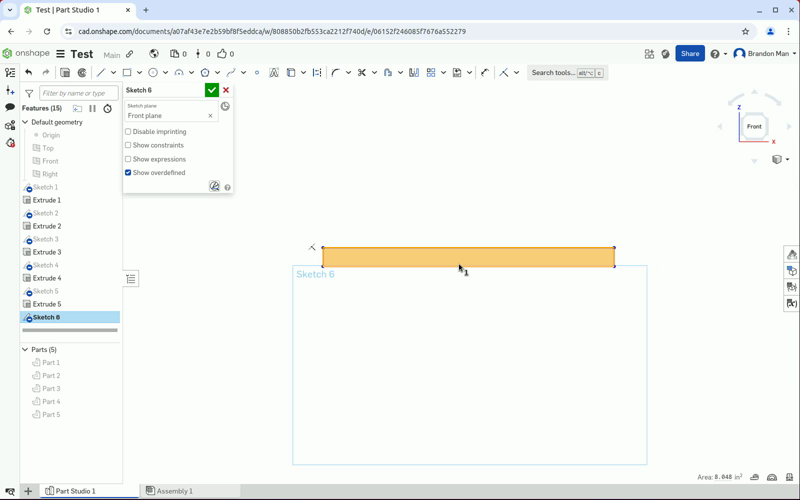
scroll(-6)
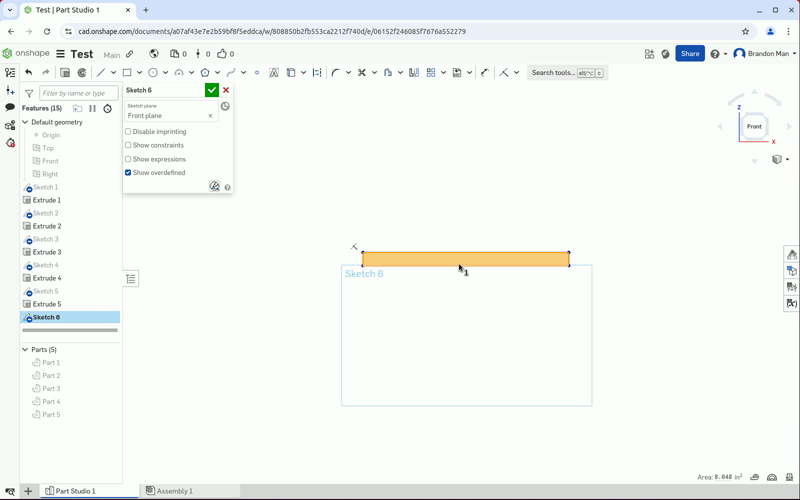
scroll(-6)
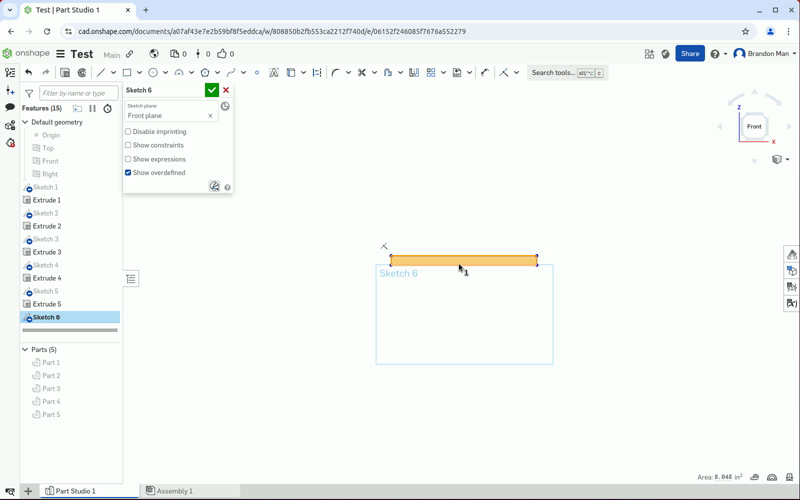
scroll(-6)
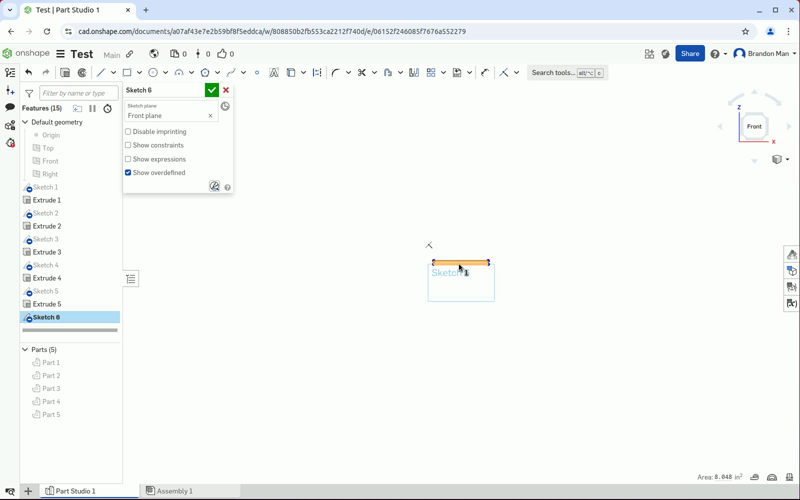
mouse_move(73, 352)
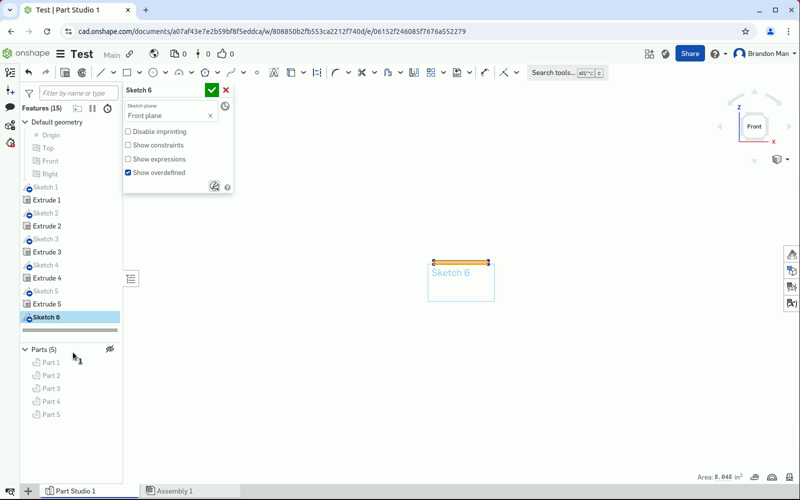
key(shift+y)
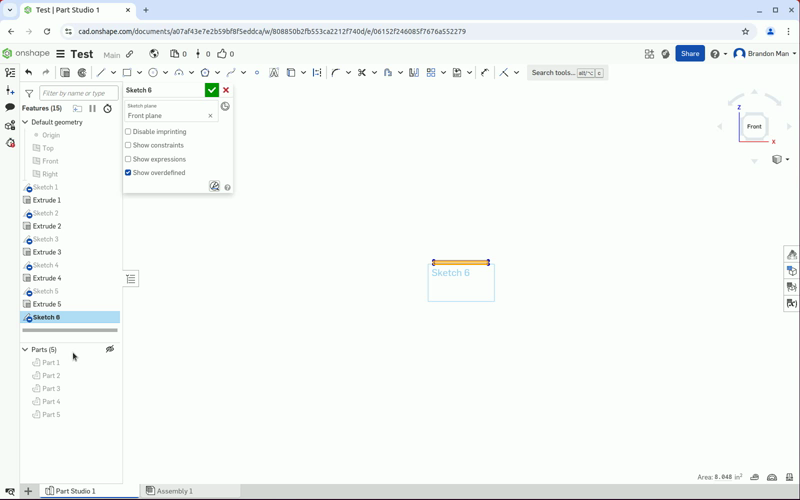
key(shift+e)
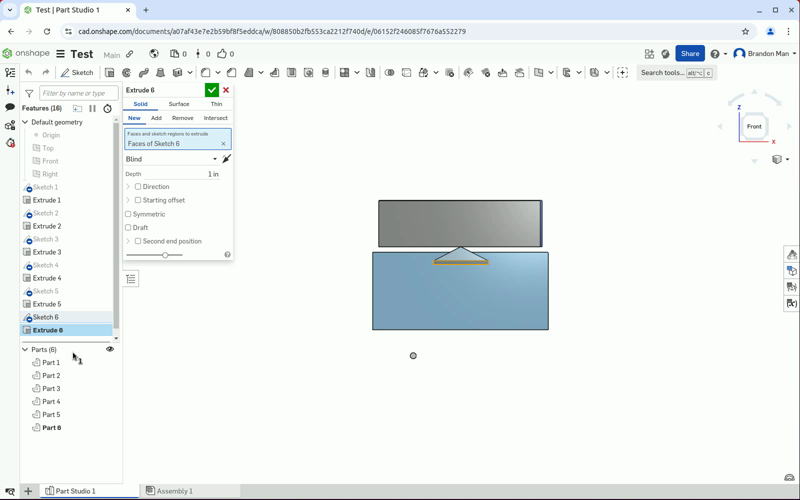
mouse_move(143, 106)
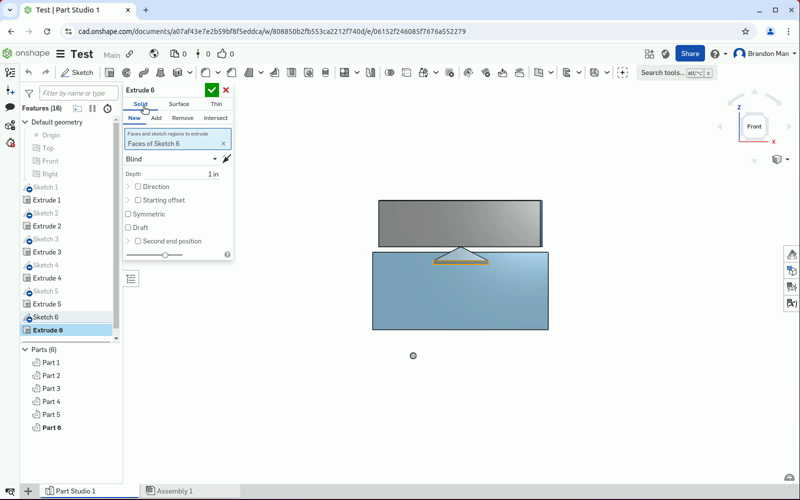
click(143, 106)
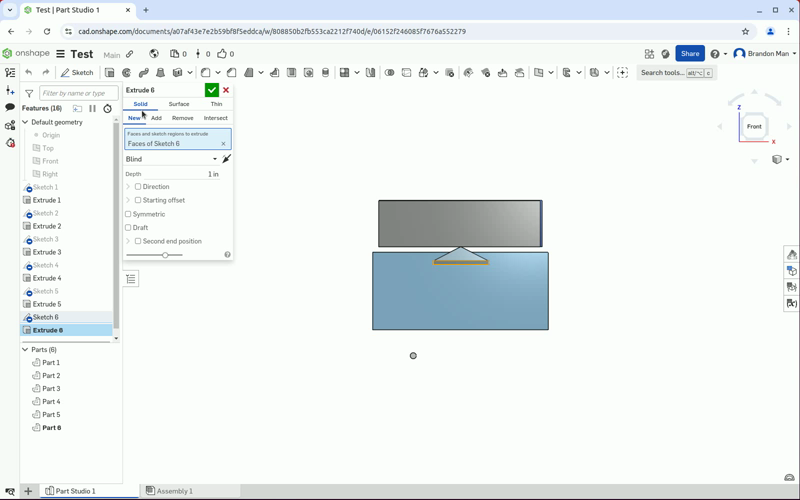
mouse_move(137, 120)
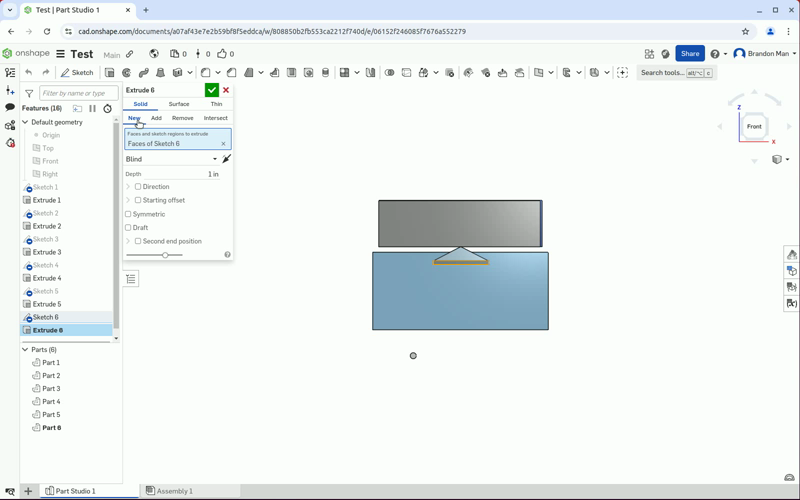
click(137, 120)
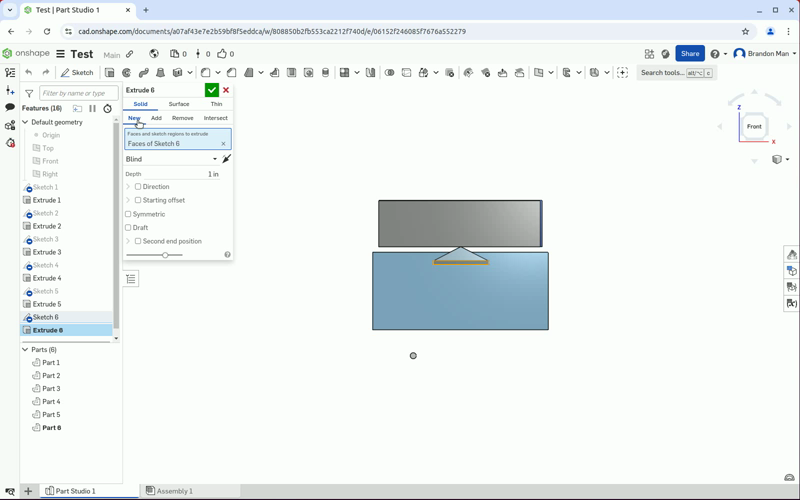
key(tab, 4)
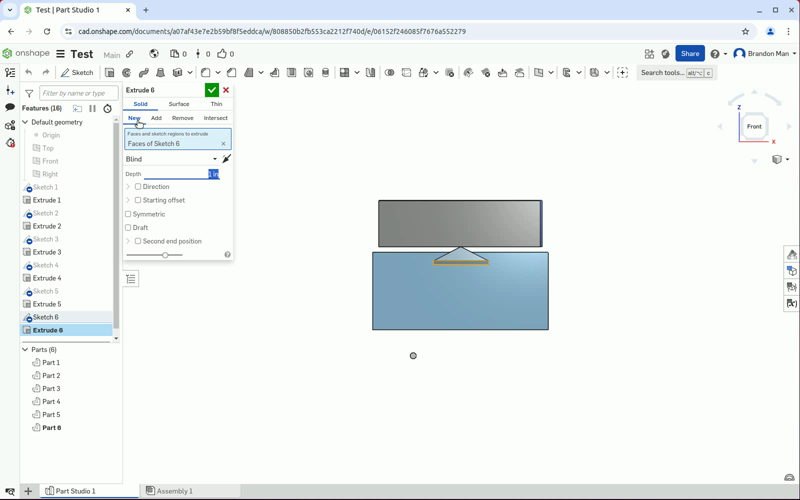
text(23.108)
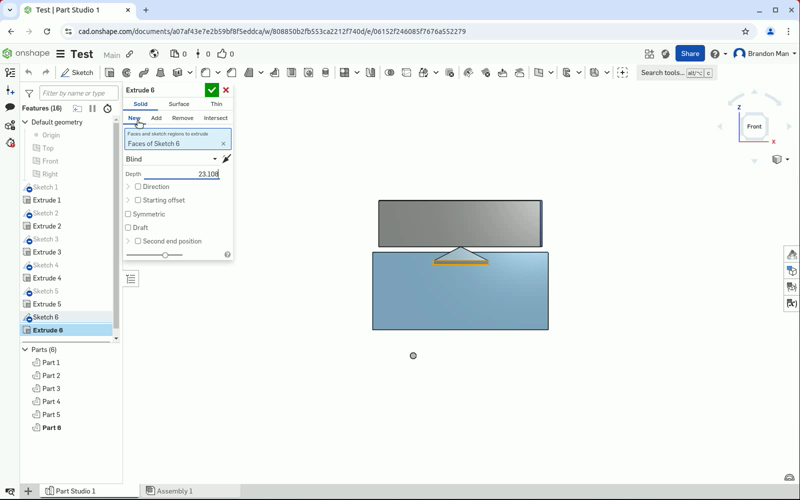
key(tab, 3)
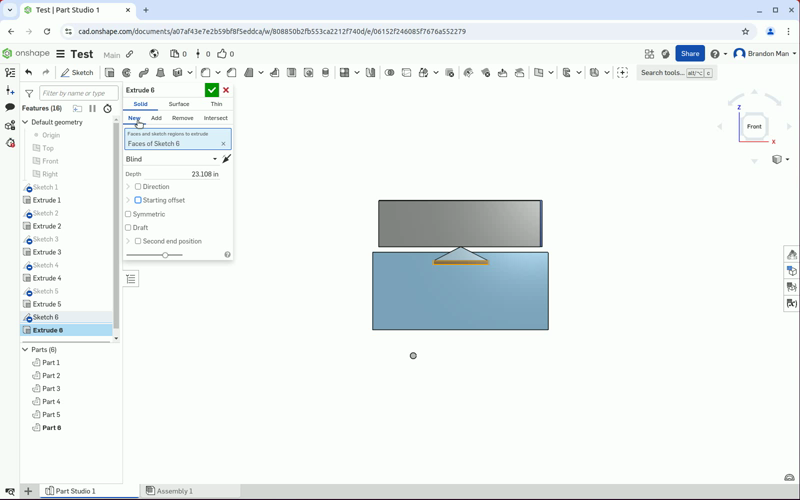
key(tab, 2)
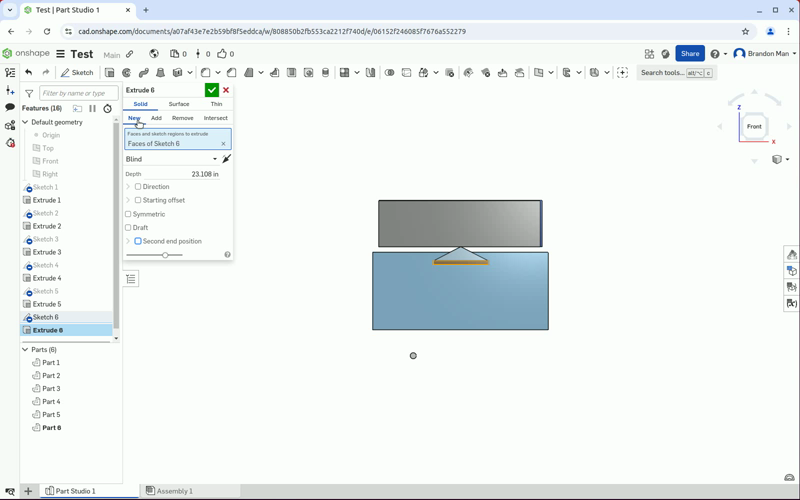
key(space)
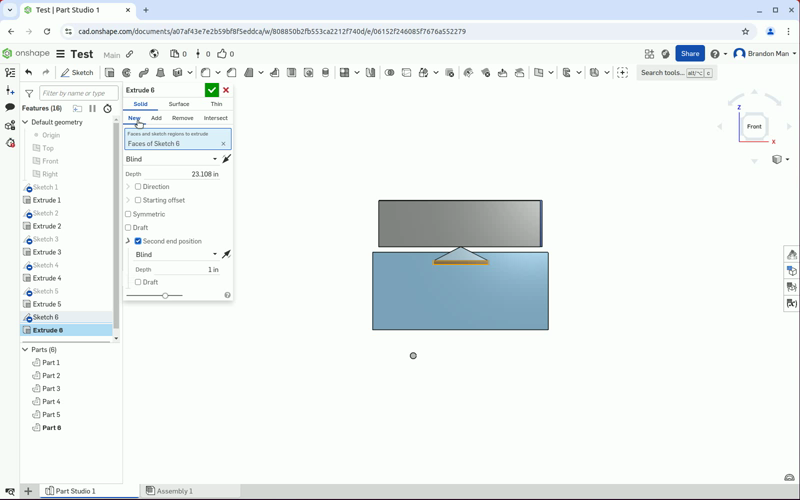
key(tab, 3)
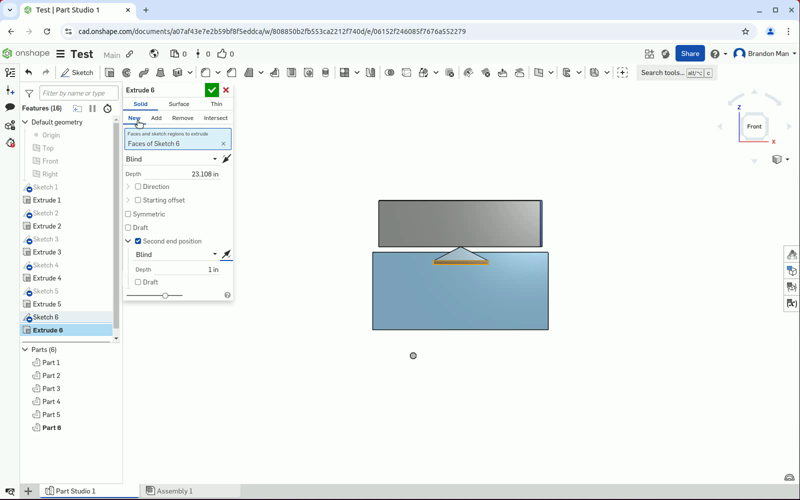
text(14.683)
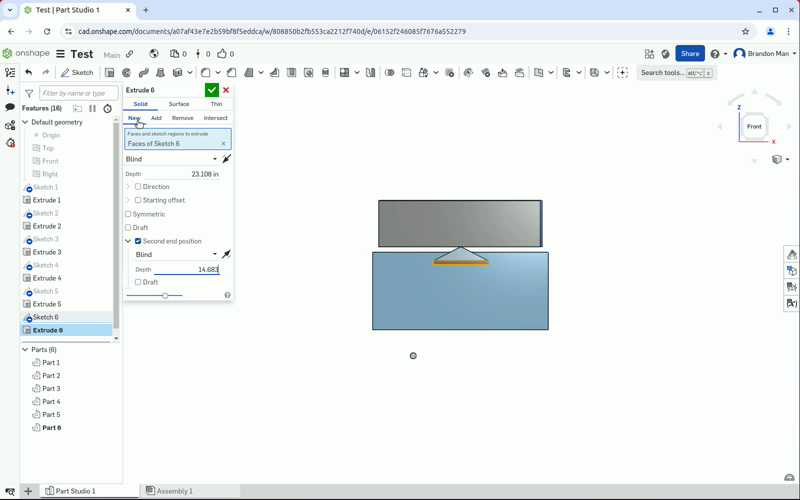
key(enter)
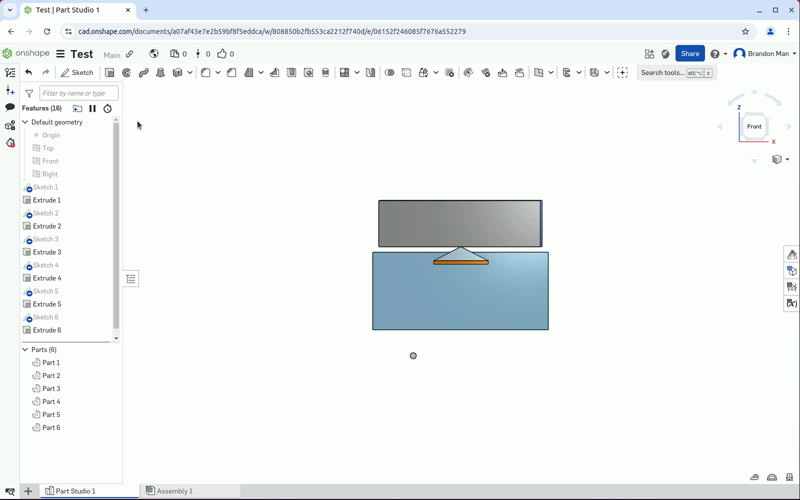
key(shift+h)
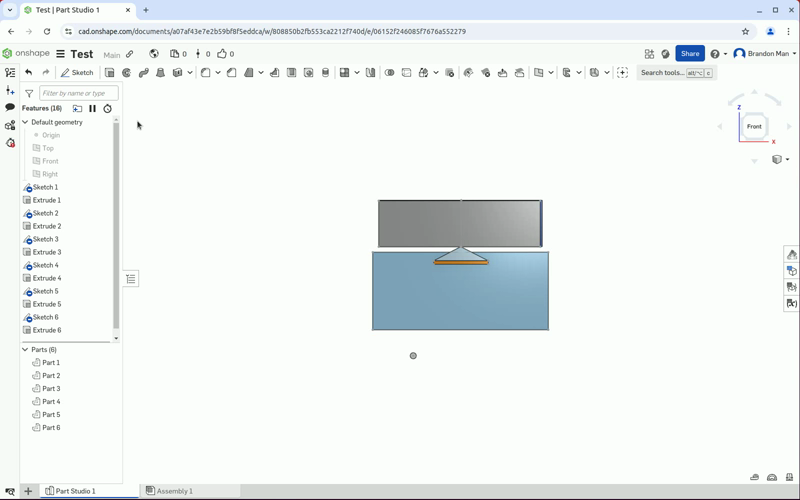
key(shift+h)
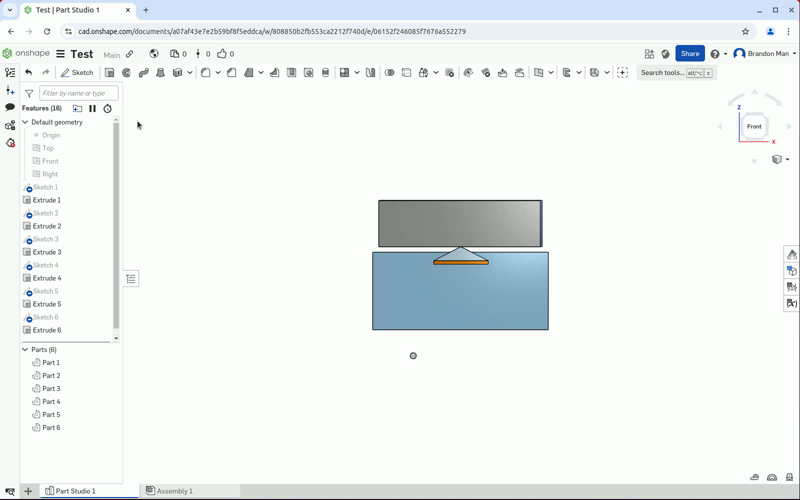
mouse_move(69, 189)
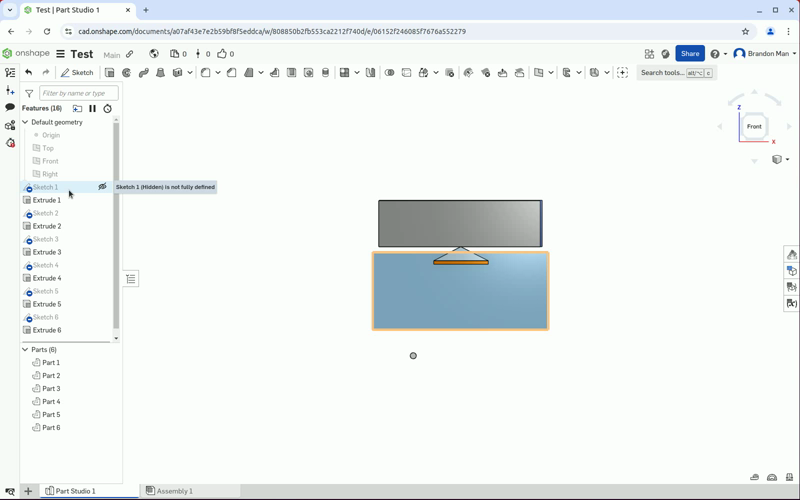
click(69, 189)
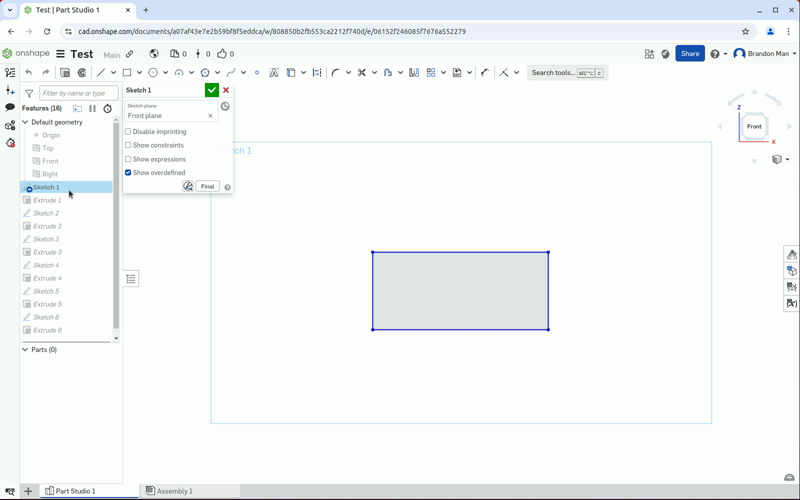
mouse_move(229, 92)
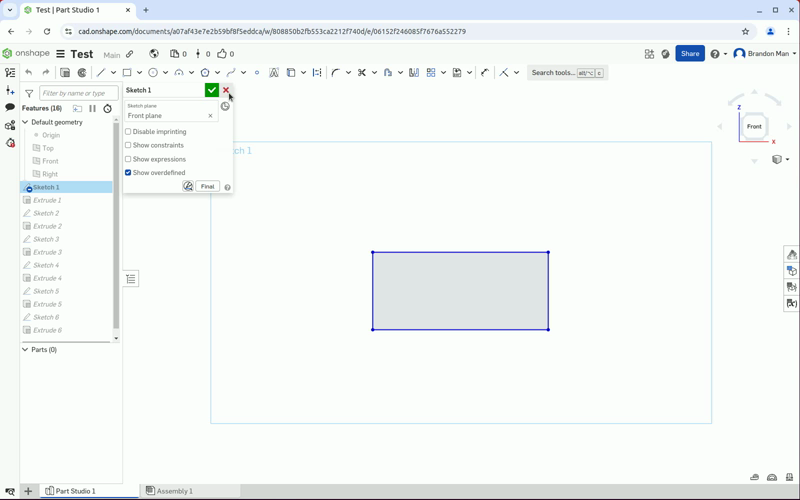
click(229, 92)
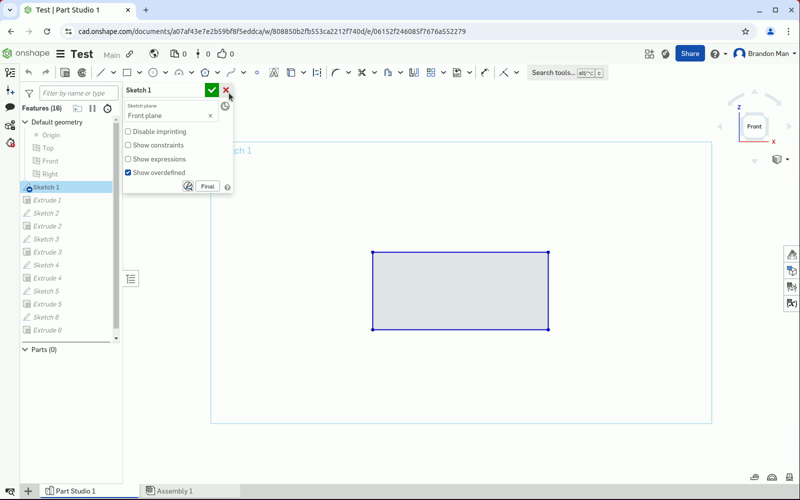
key(shift+s)
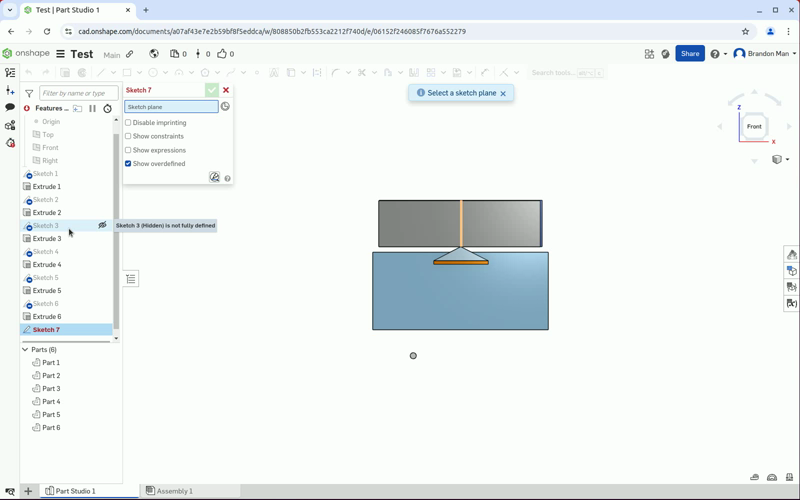
scroll(3)
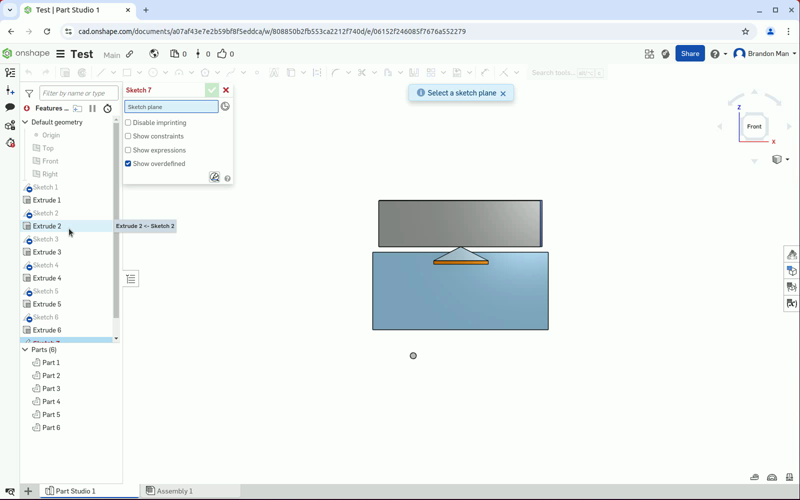
mouse_move(69, 163)
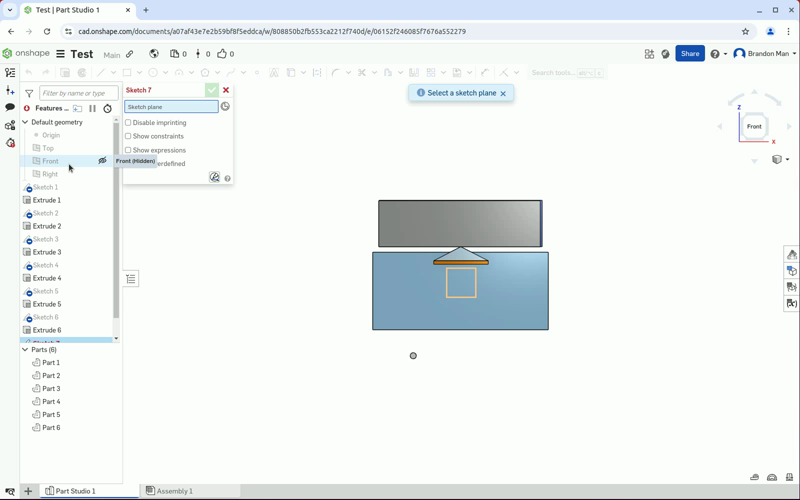
click(69, 163)
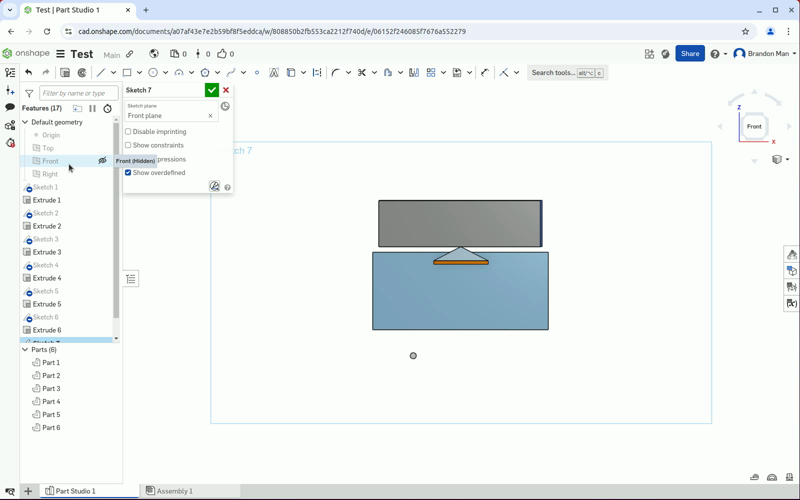
mouse_move(73, 352)
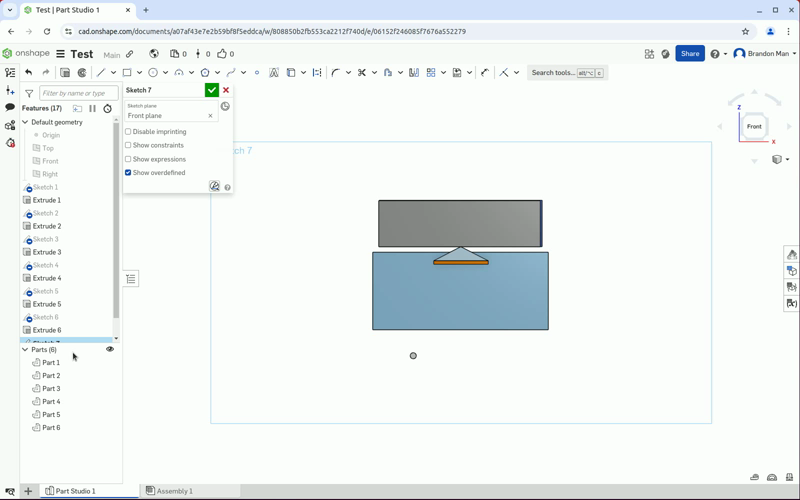
key(y)
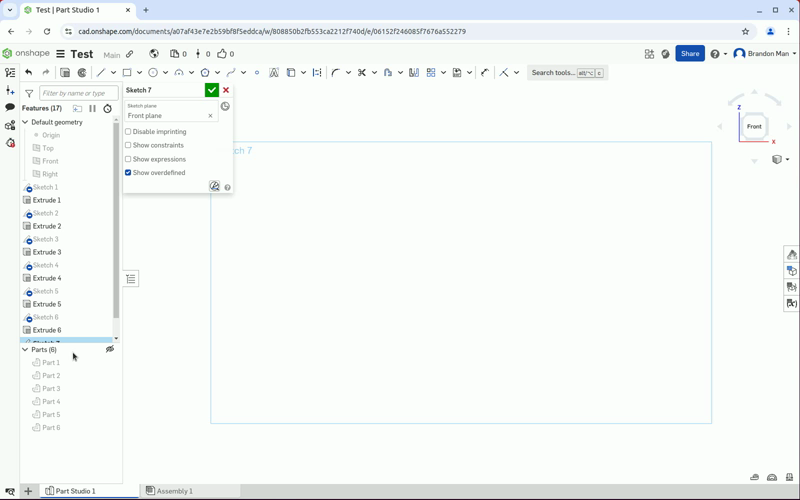
key(l)
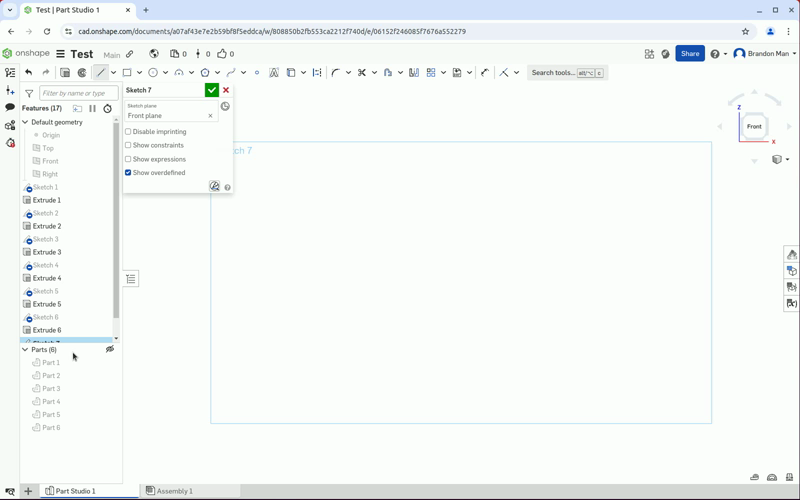
key_down(shift)
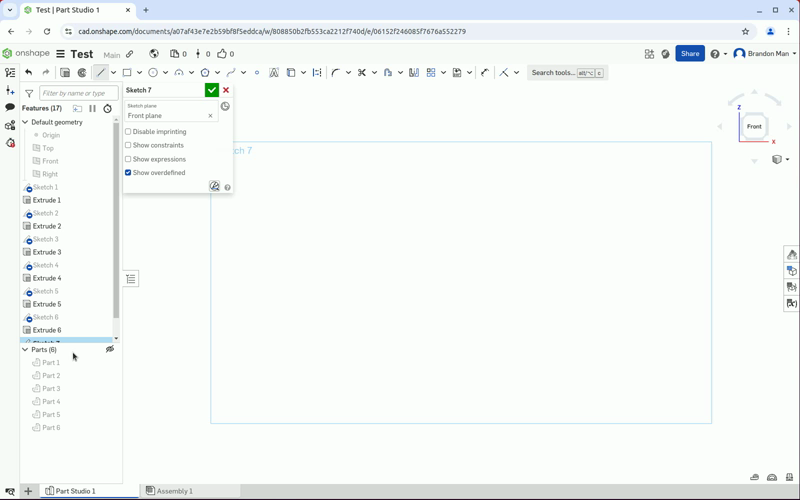
mouse_move(437, 341)
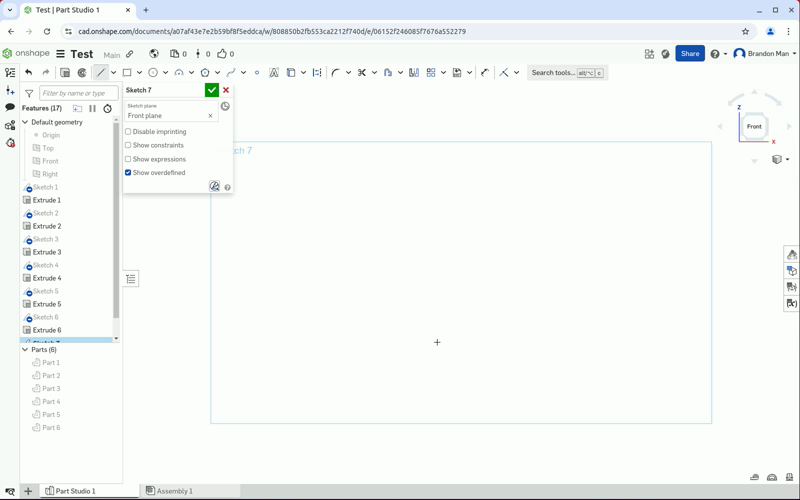
click(437, 341)
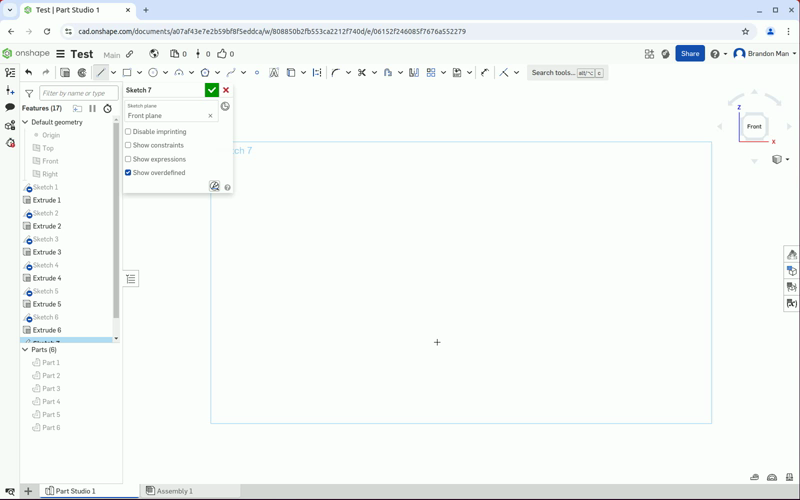
key_up(shift)
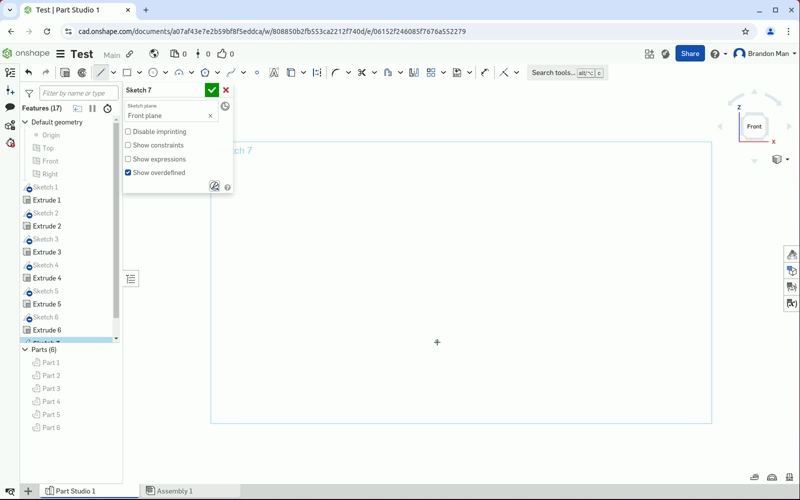
key_down(shift)
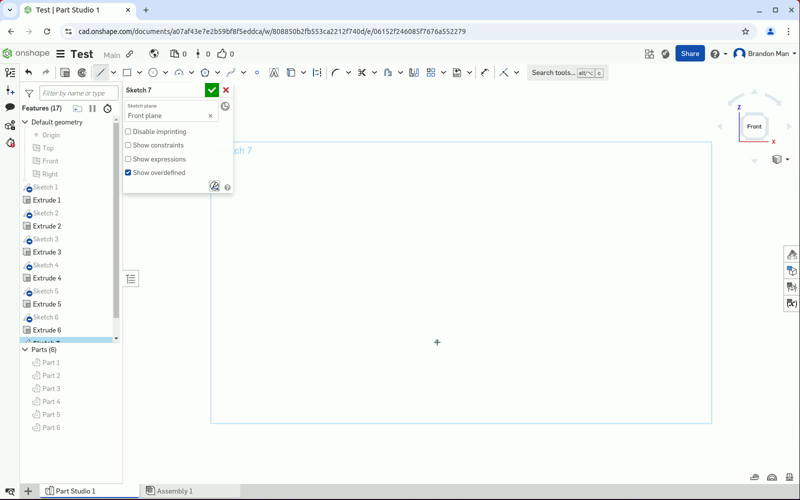
mouse_move(467, 341)
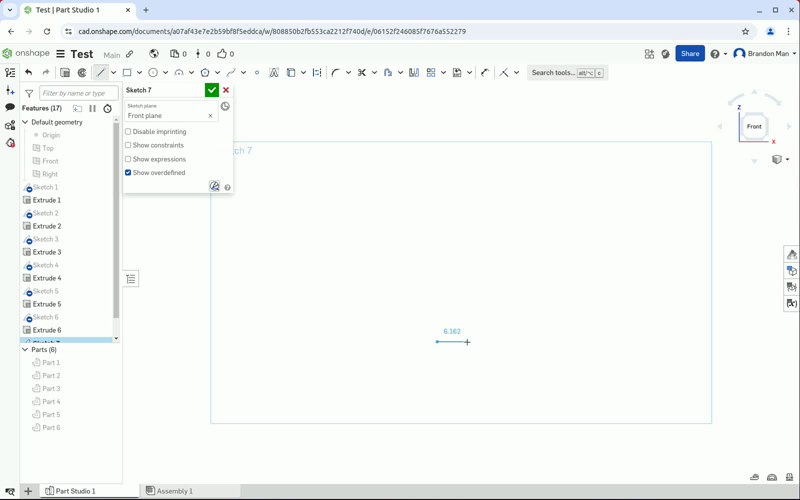
mouse_move(492, 341)
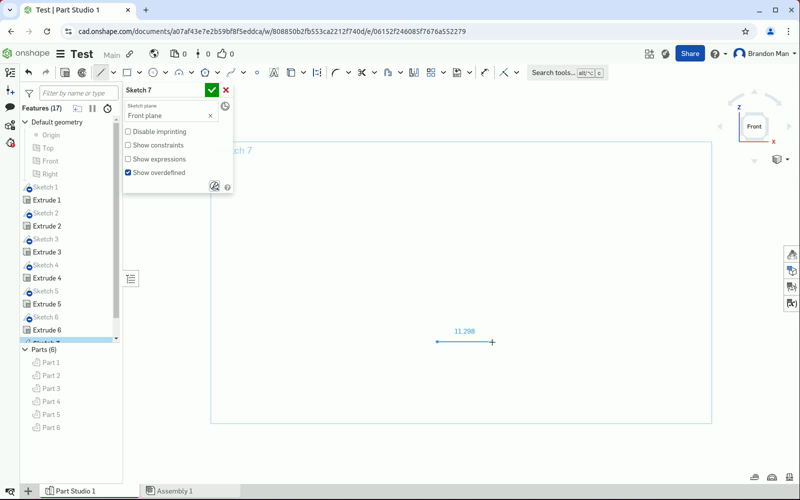
click(492, 341)
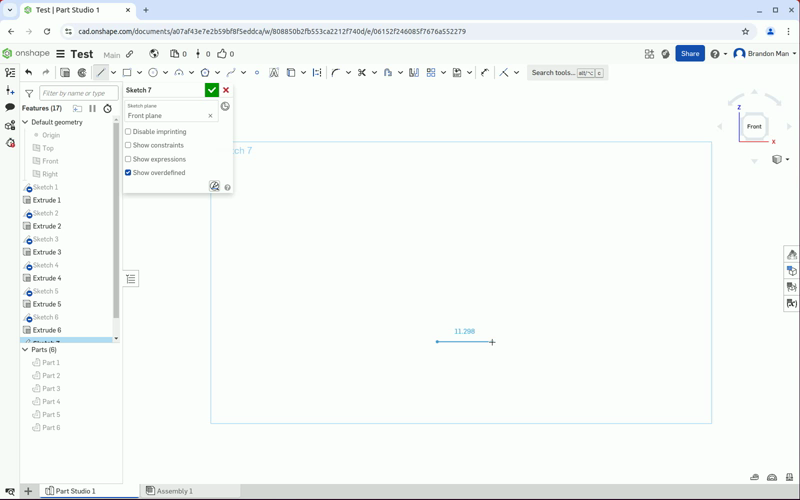
key_up(shift)
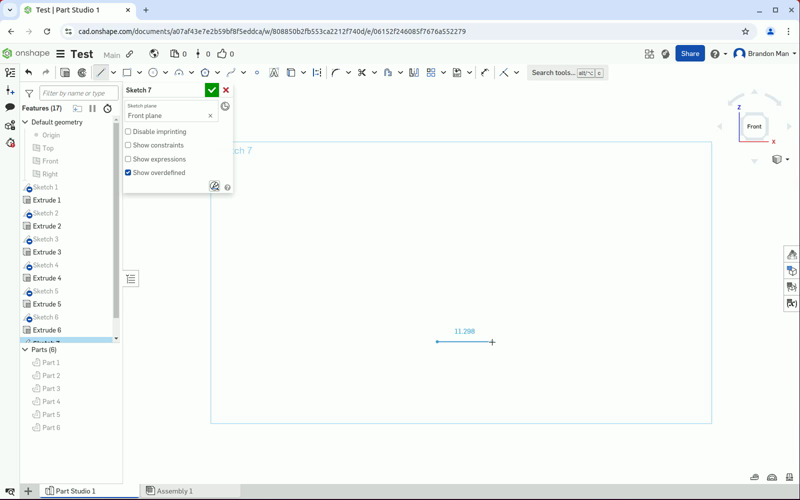
key_down(shift)
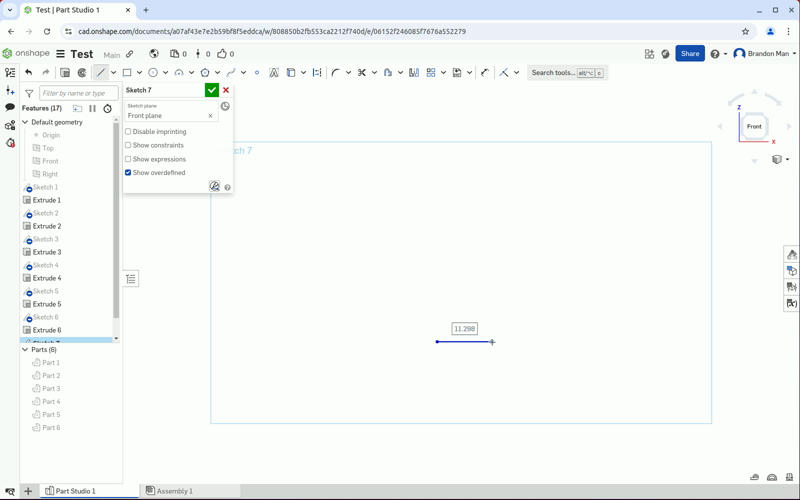
mouse_move(522, 341)
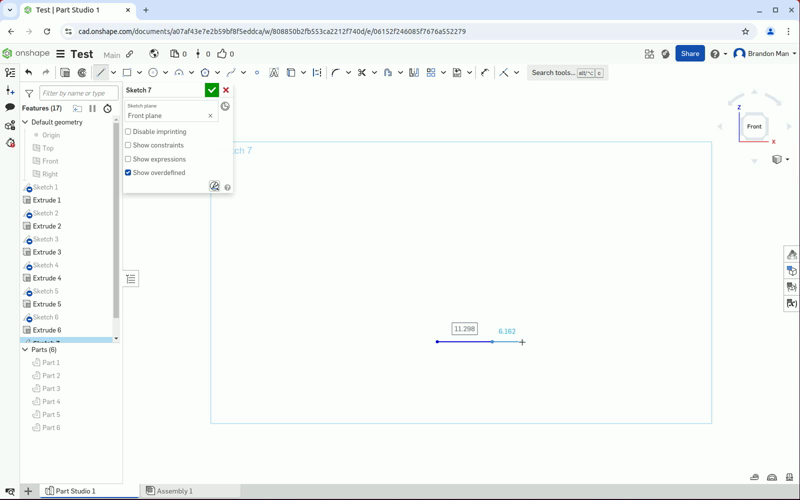
mouse_move(492, 338)
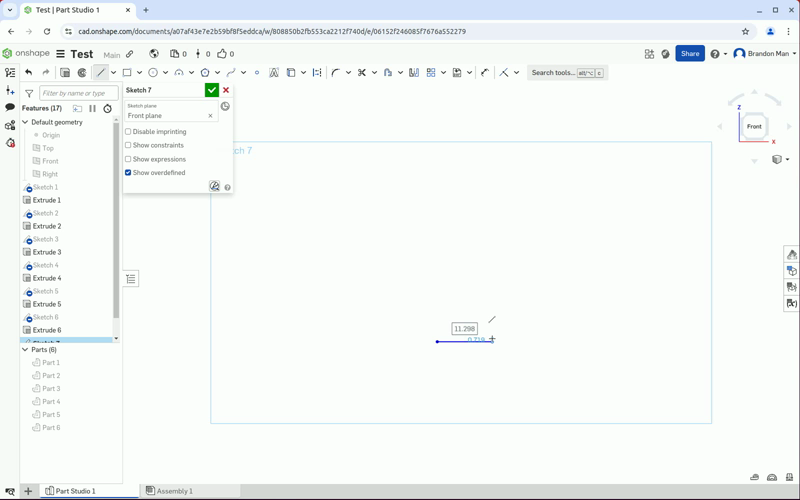
scroll(6)
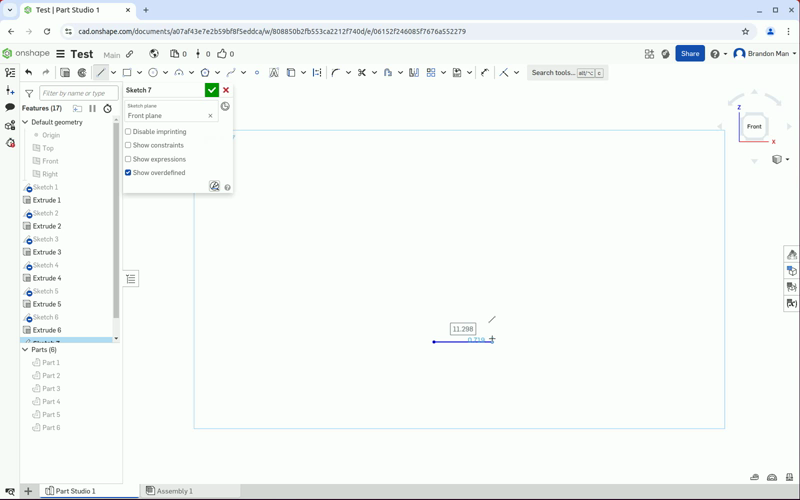
scroll(6)
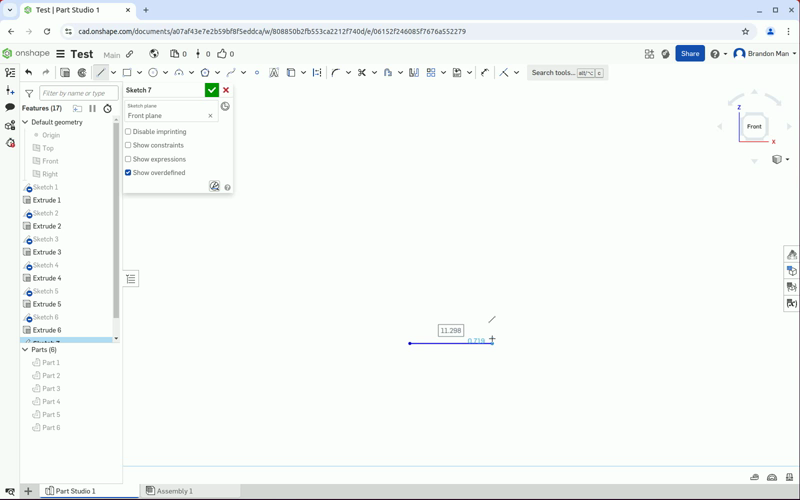
scroll(6)
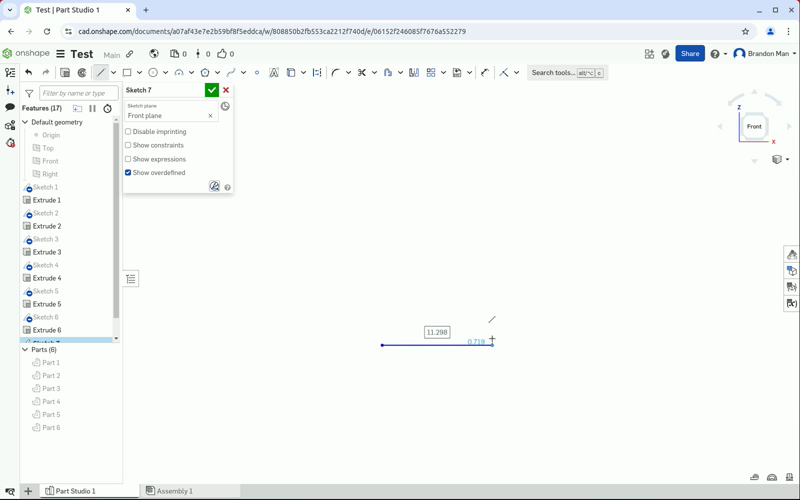
scroll(6)
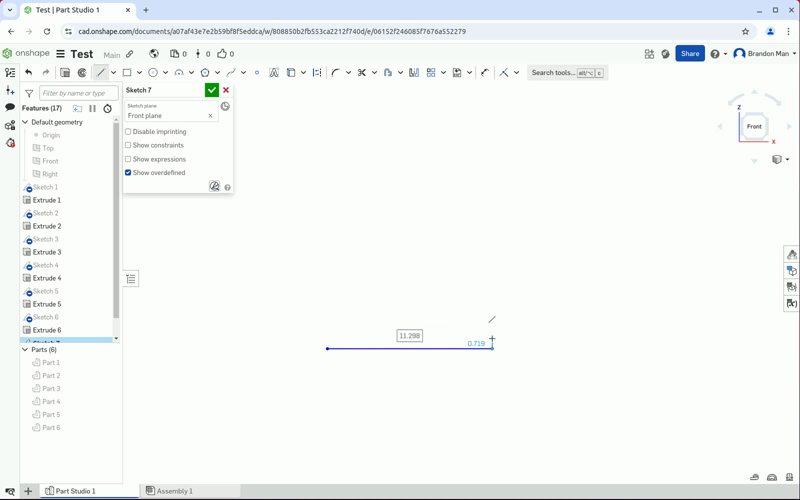
scroll(6)
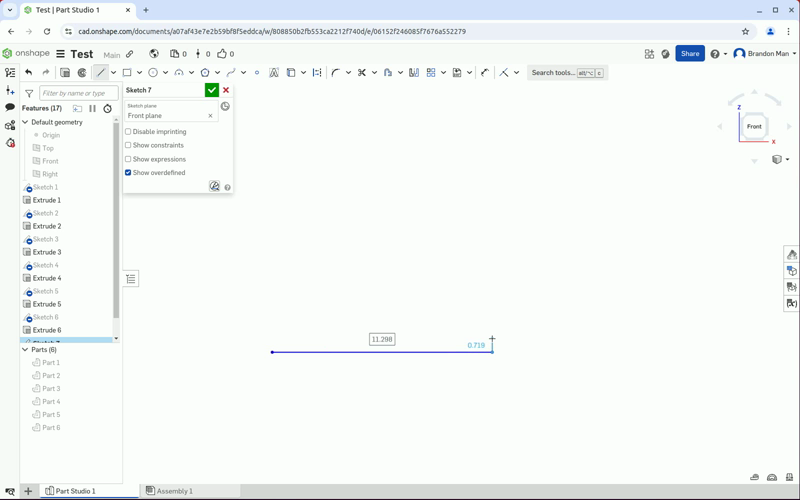
scroll(6)
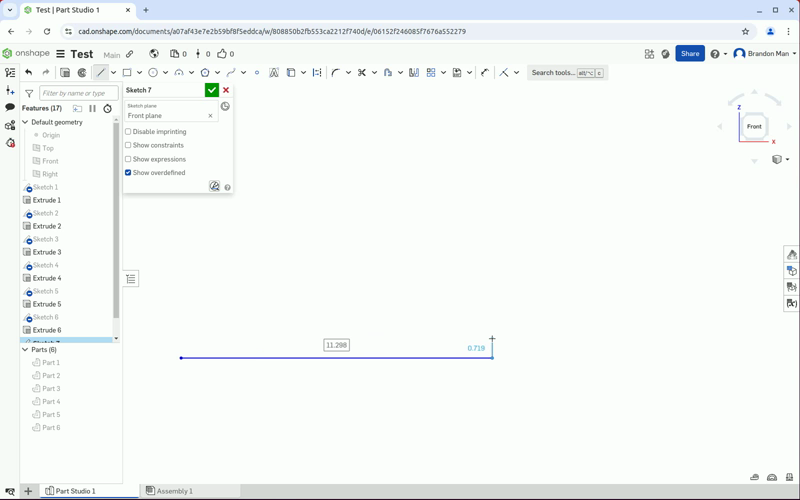
scroll(6)
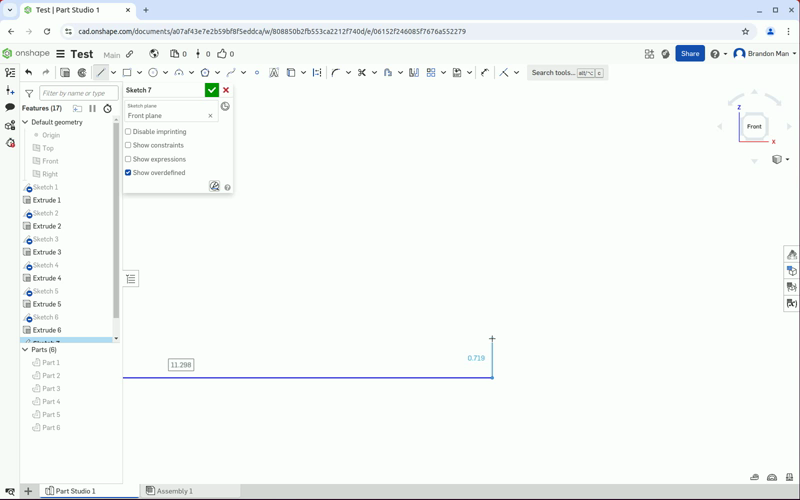
click(492, 338)
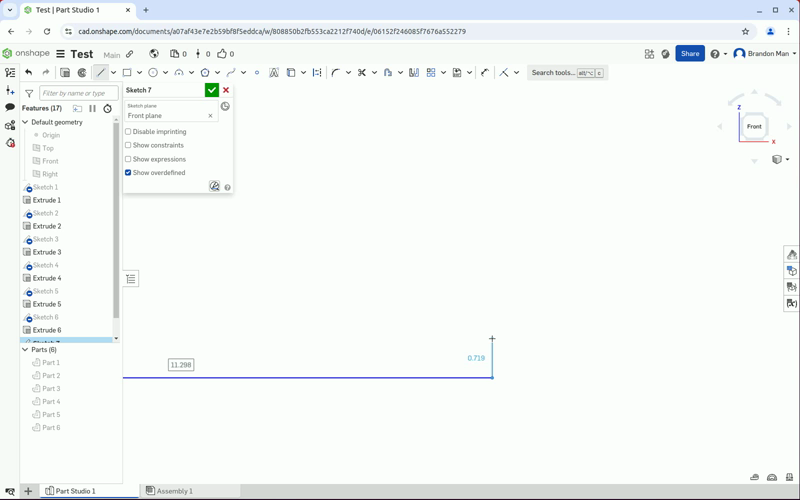
scroll(-6)
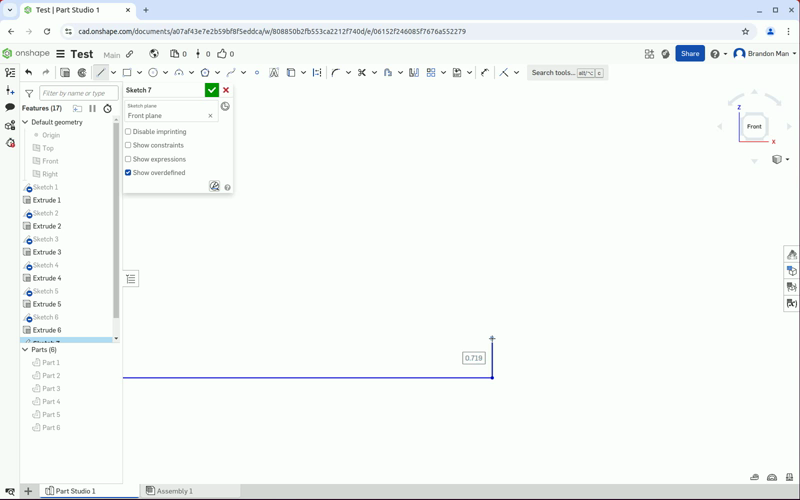
scroll(-6)
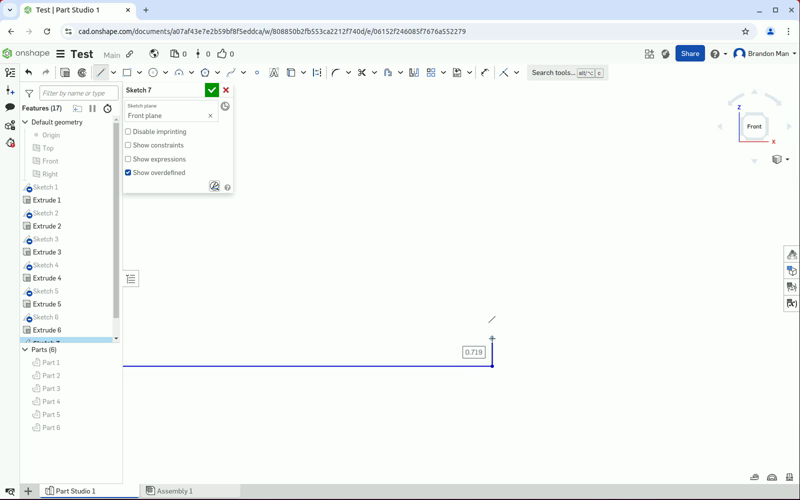
scroll(-6)
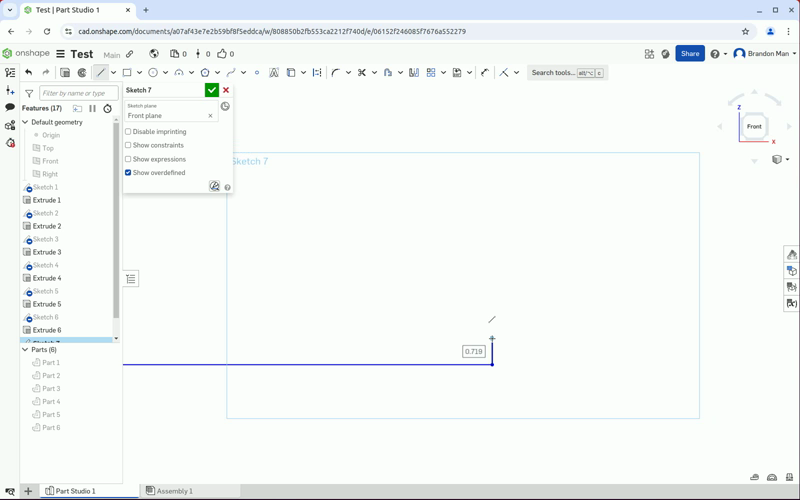
scroll(-6)
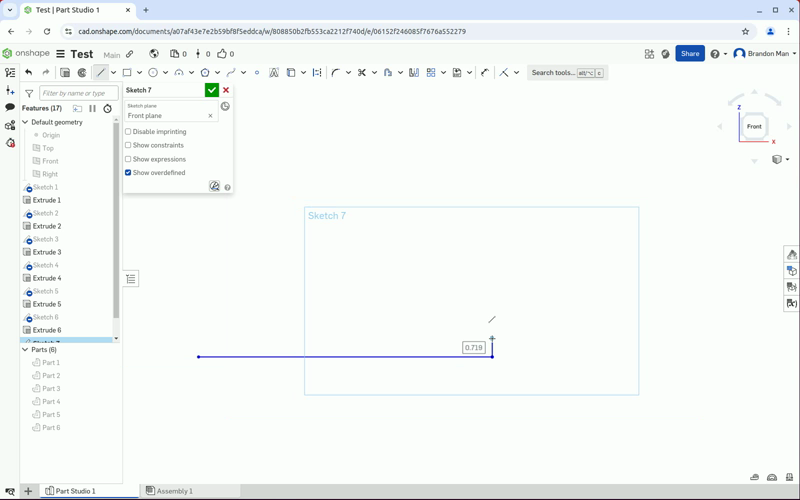
scroll(-6)
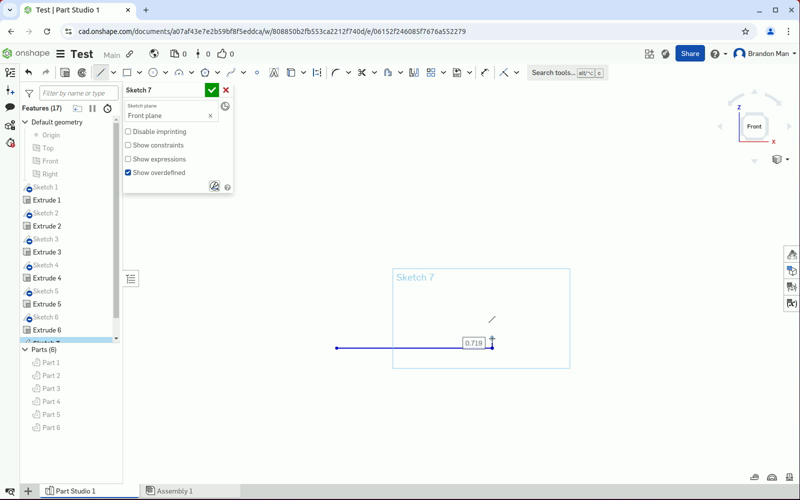
scroll(-6)
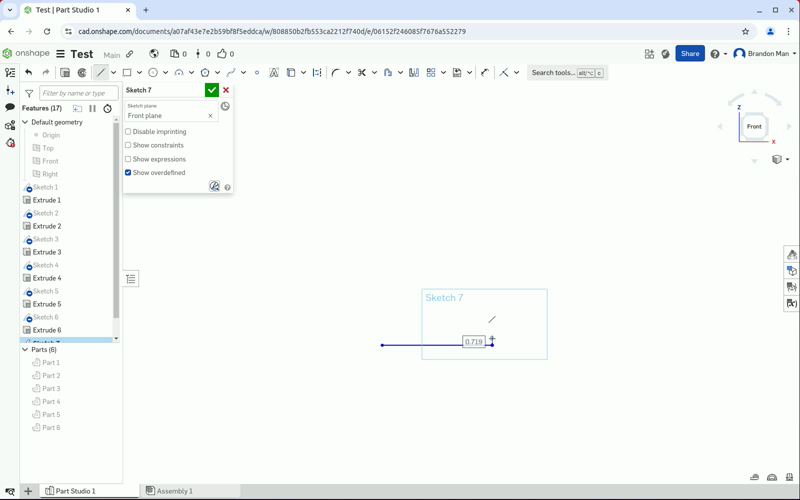
scroll(-6)
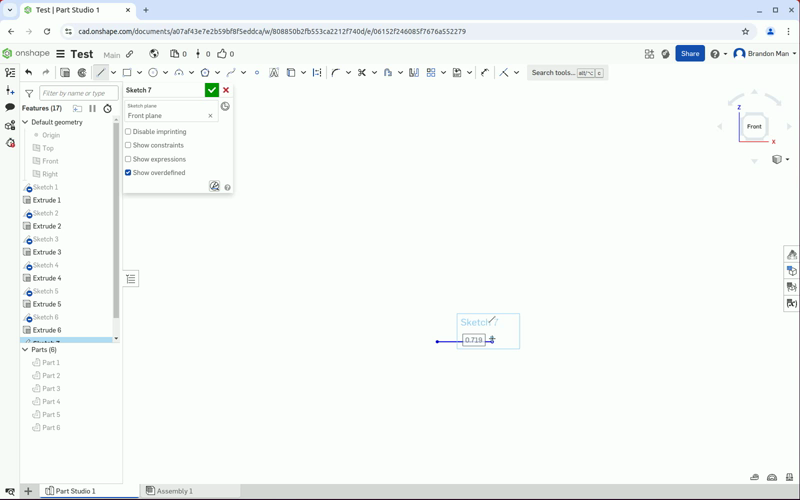
key_up(shift)
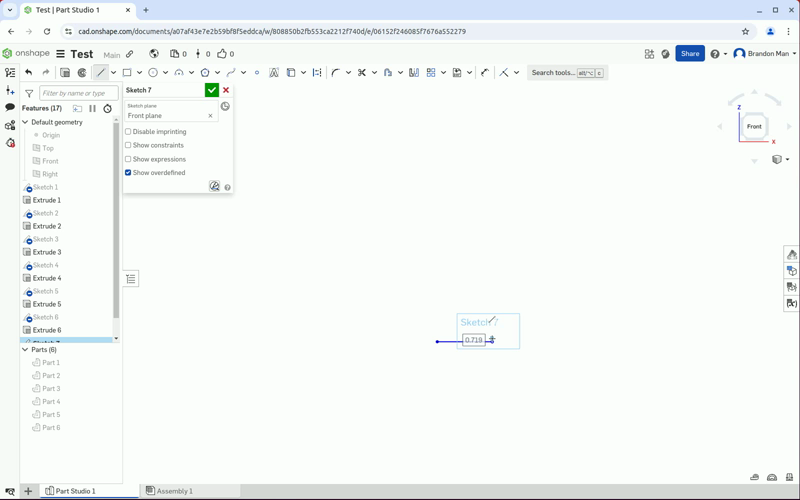
key_down(shift)
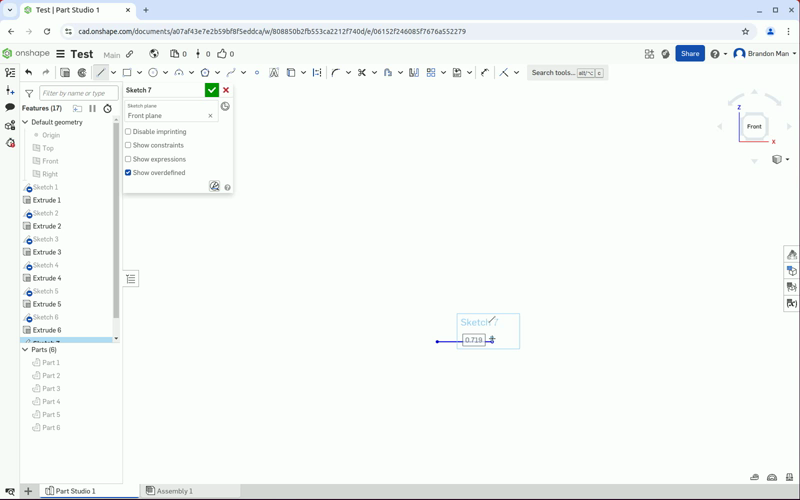
mouse_move(522, 338)
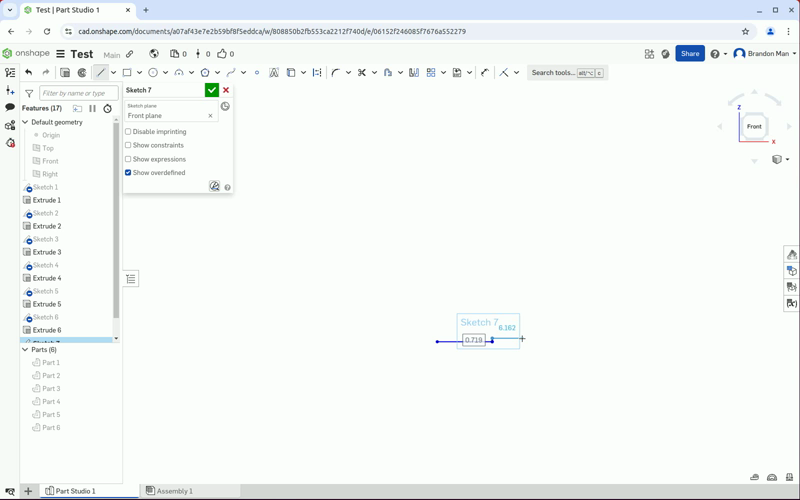
mouse_move(437, 338)
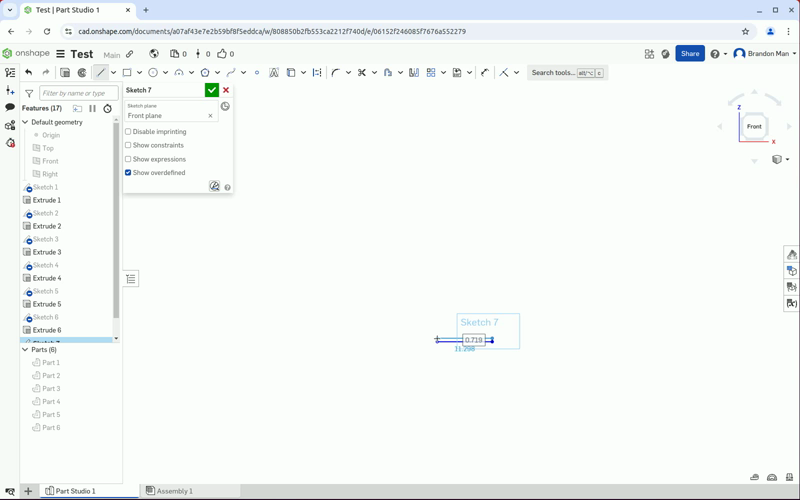
scroll(6)
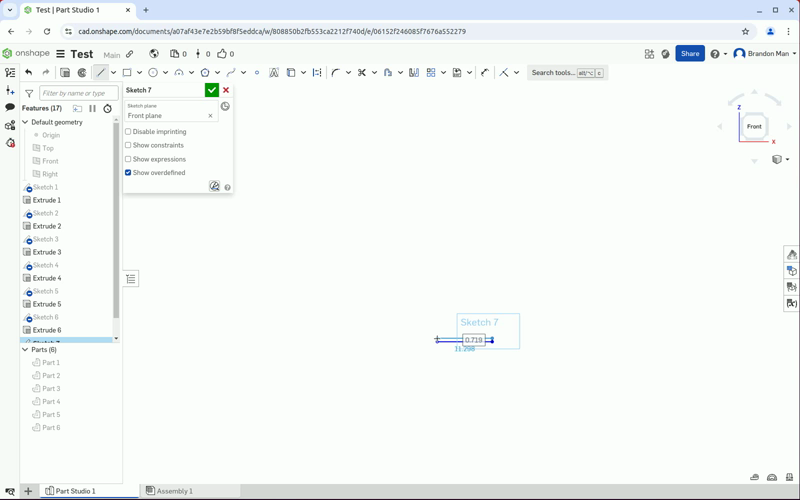
scroll(6)
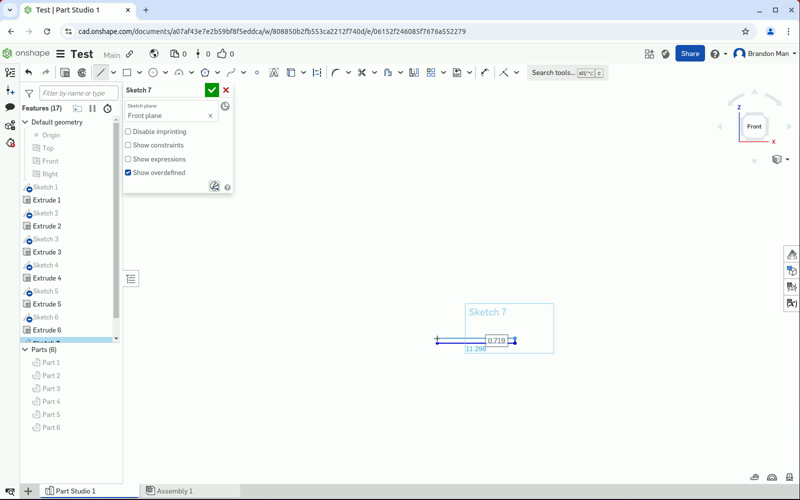
scroll(6)
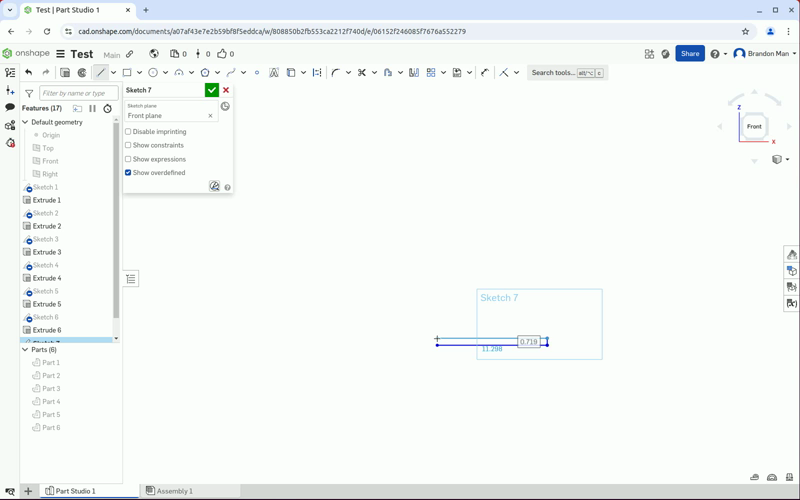
scroll(6)
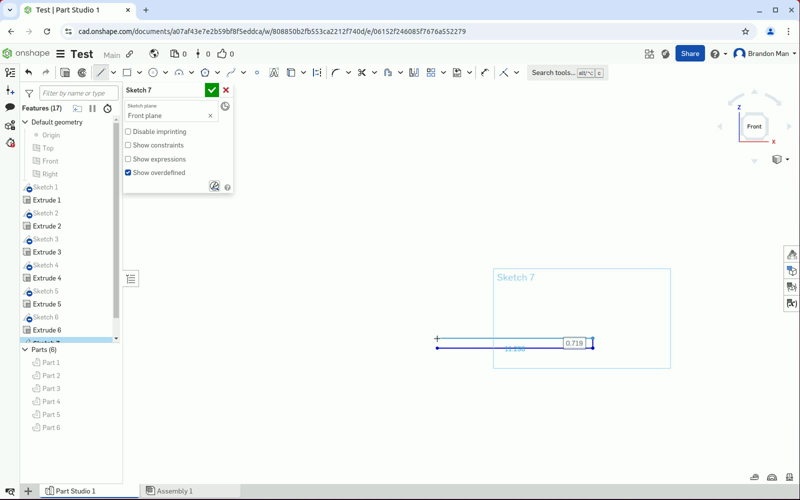
scroll(6)
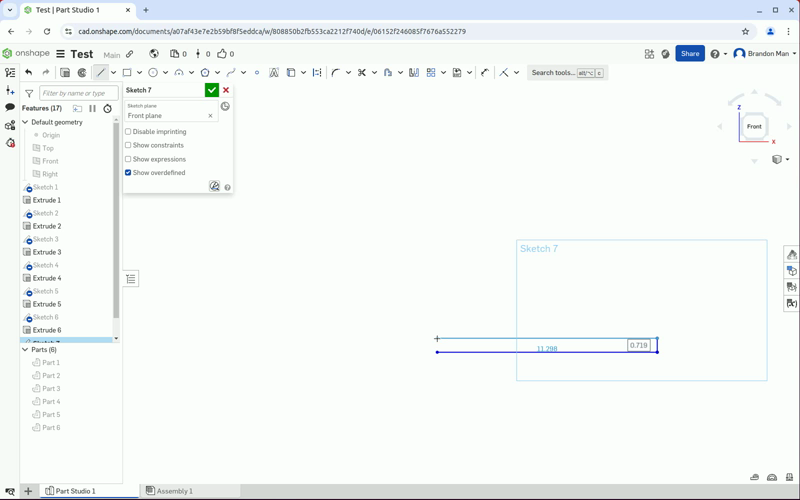
scroll(6)
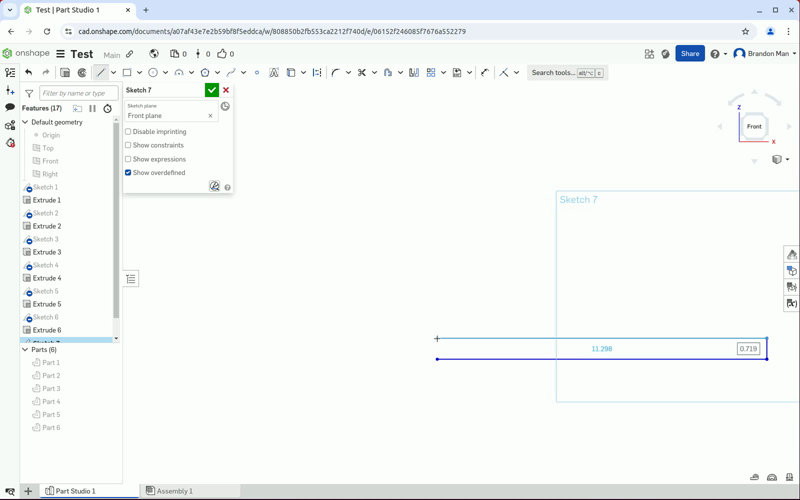
scroll(6)
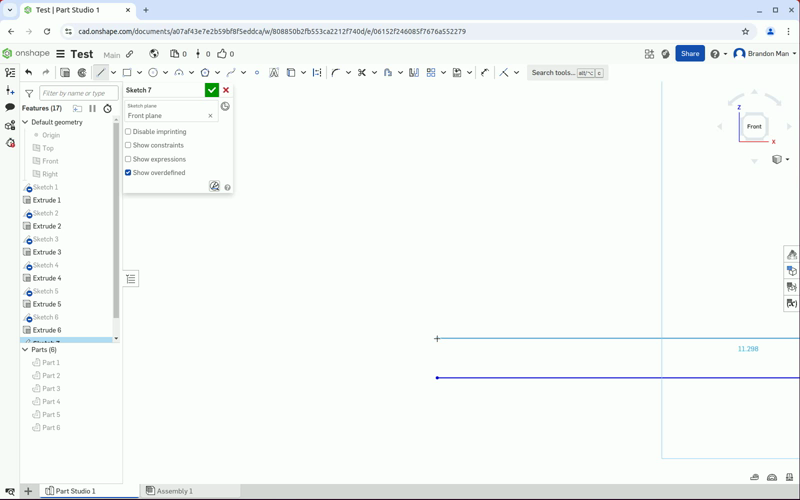
click(437, 338)
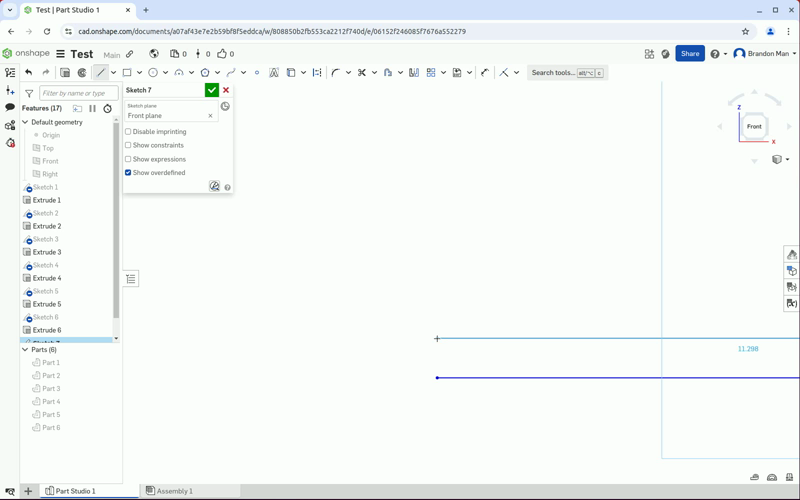
scroll(-6)
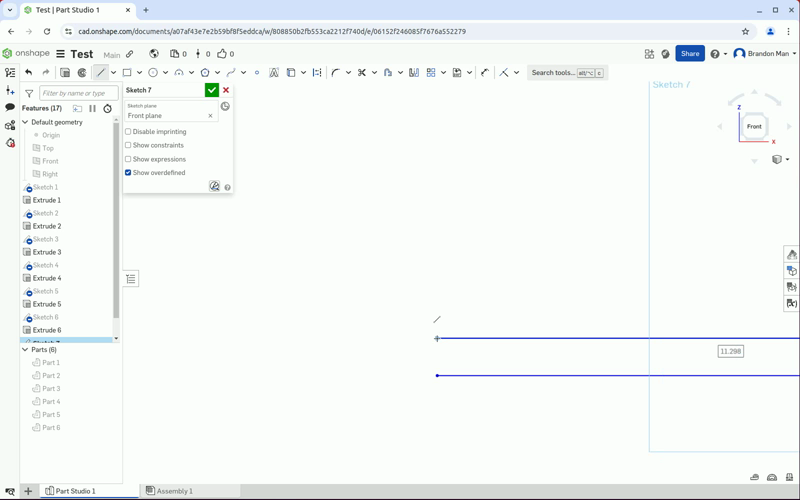
scroll(-6)
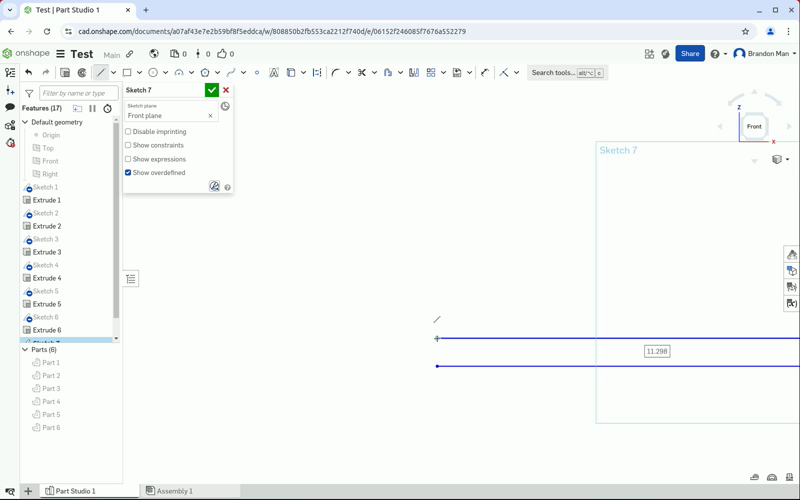
scroll(-6)
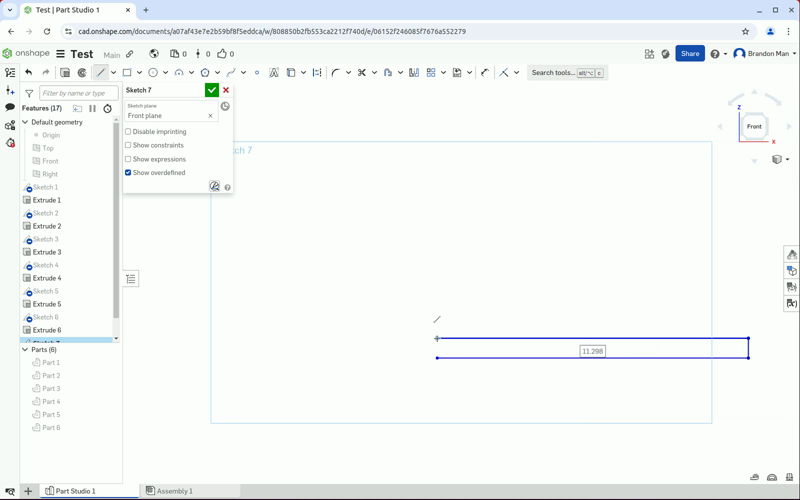
scroll(-6)
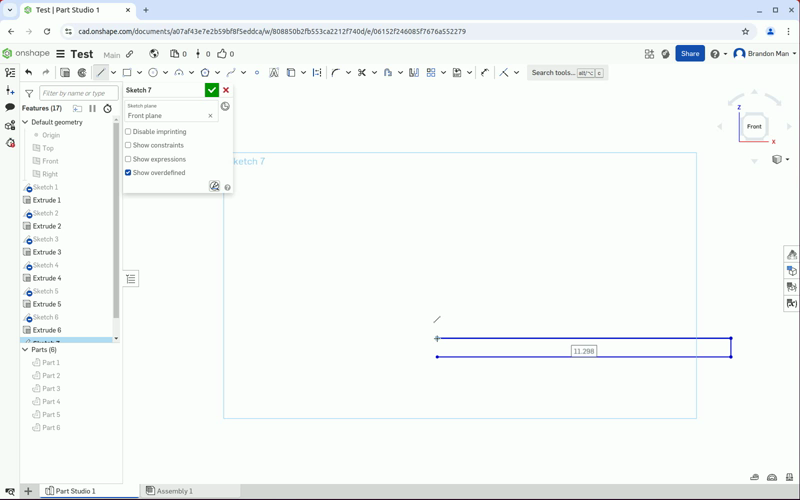
scroll(-6)
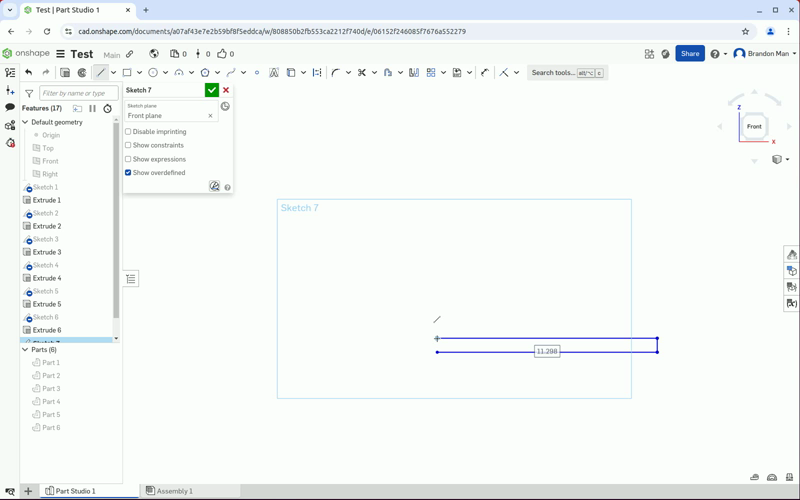
scroll(-6)
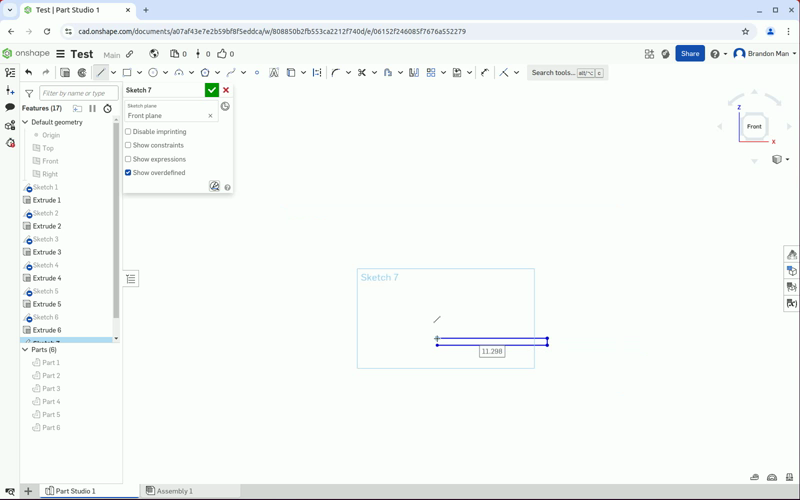
scroll(-6)
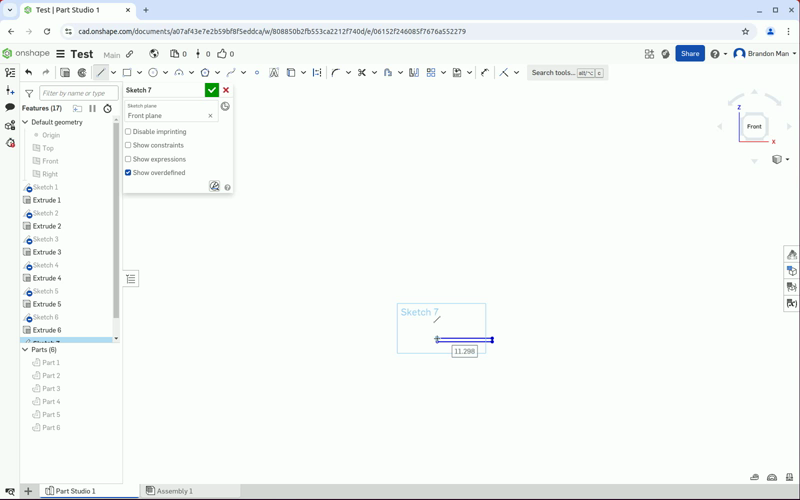
key_up(shift)
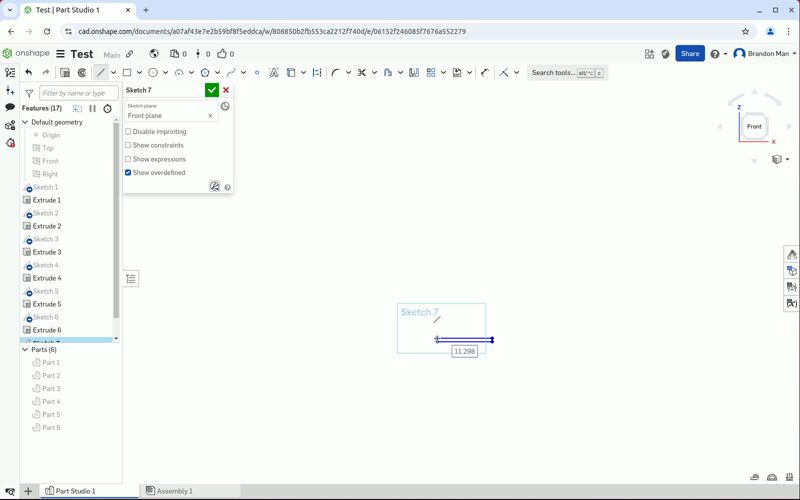
mouse_move(467, 338)
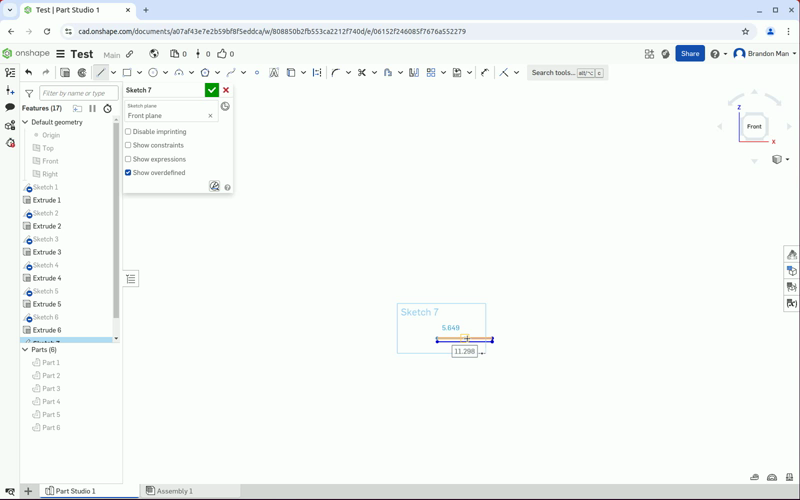
key_down(shift)
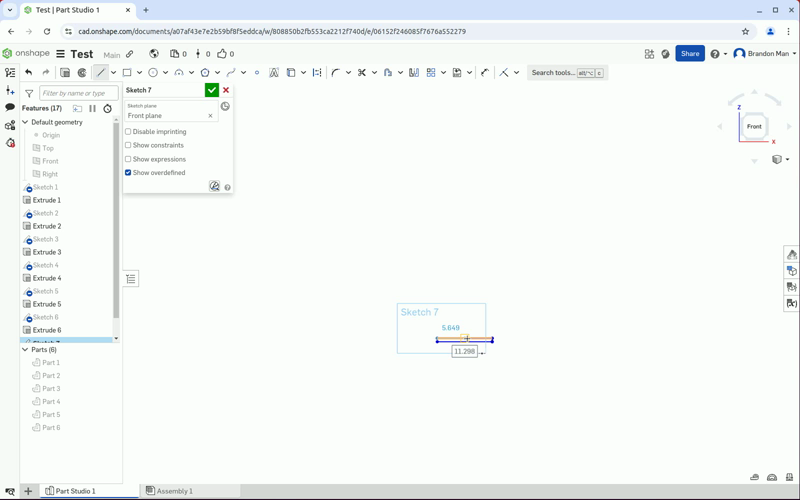
mouse_move(437, 341)
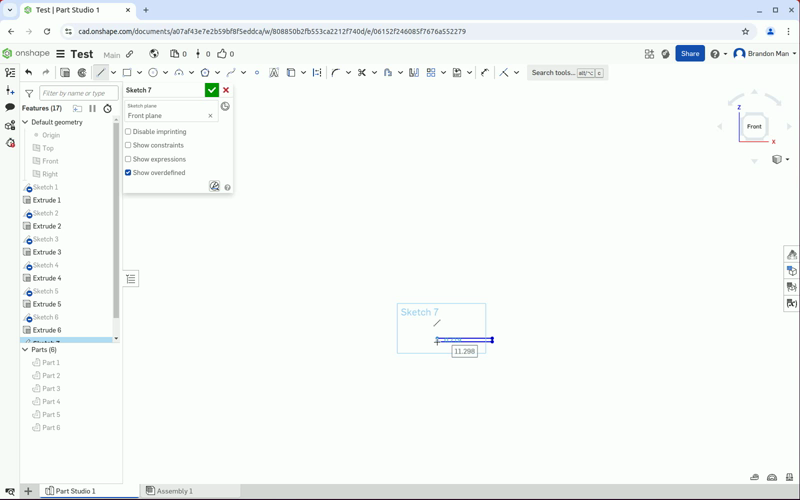
scroll(6)
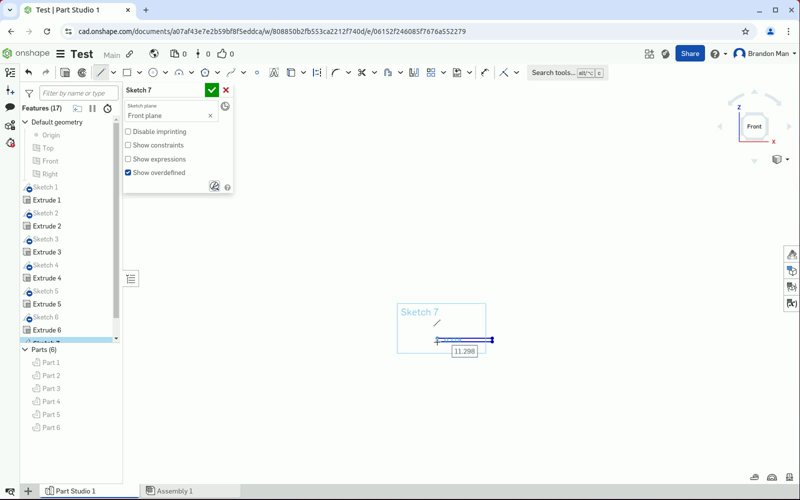
scroll(6)
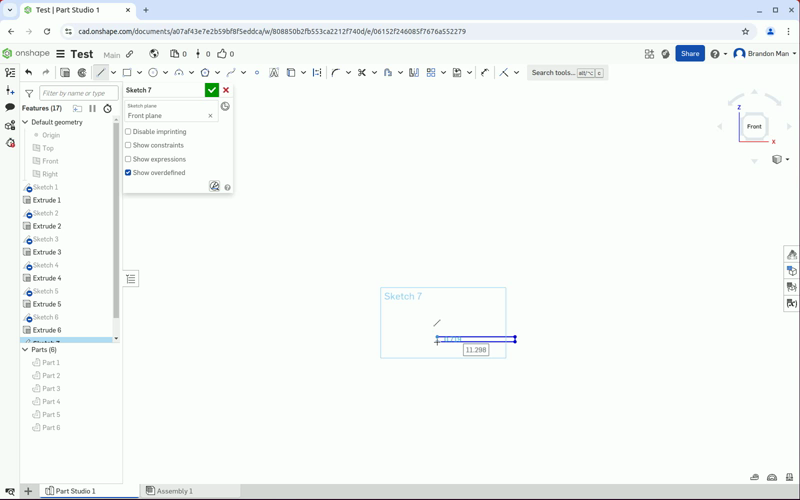
scroll(6)
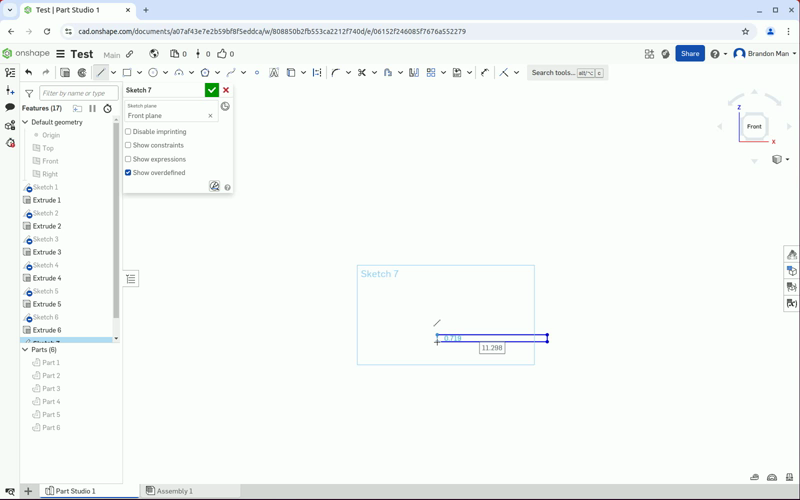
scroll(6)
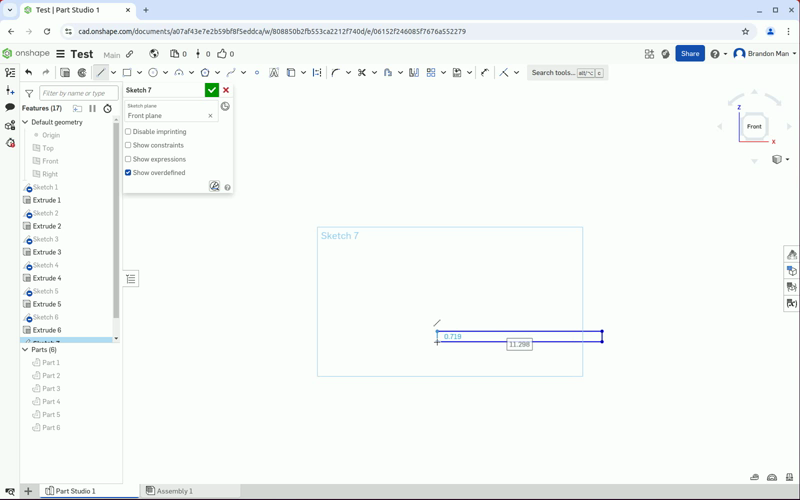
scroll(6)
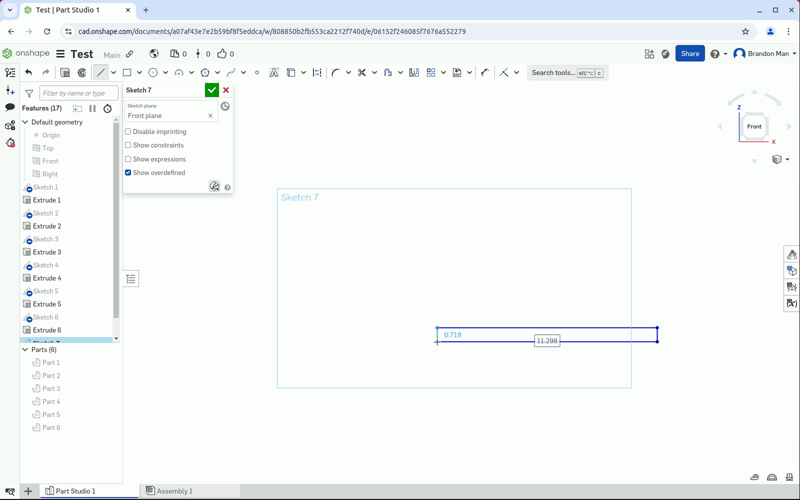
scroll(6)
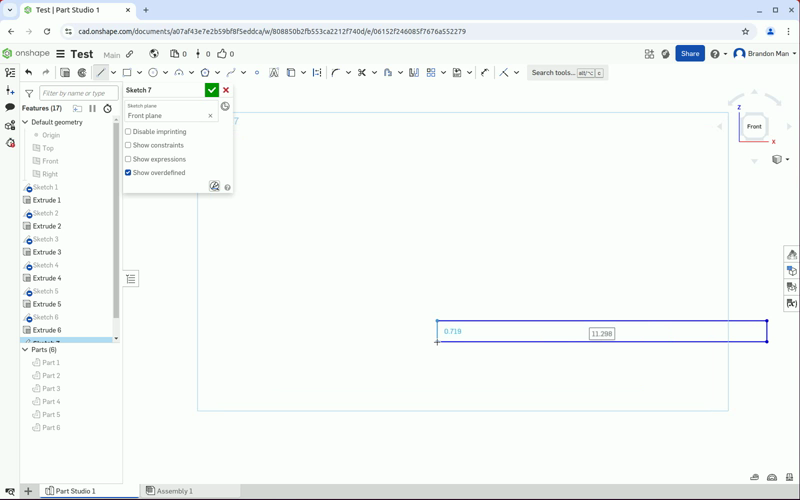
scroll(6)
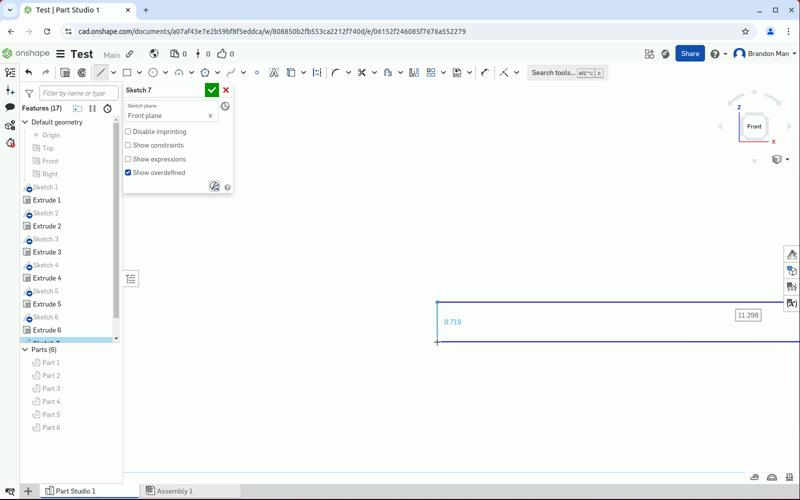
key_up(shift)
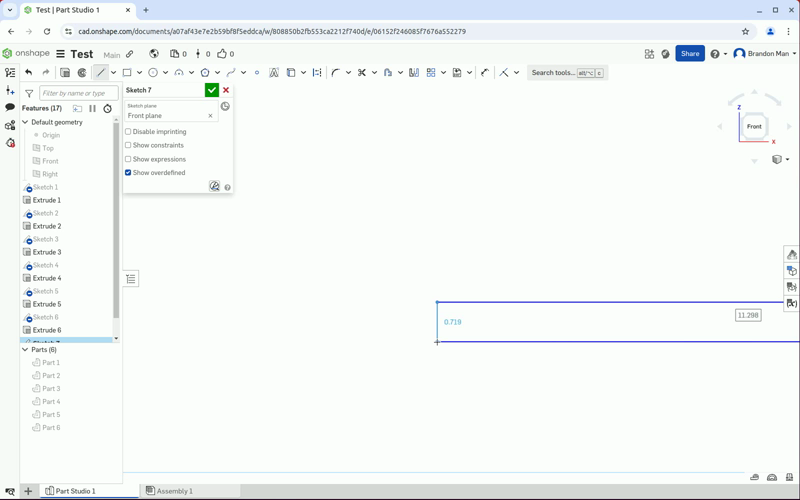
click(437, 341)
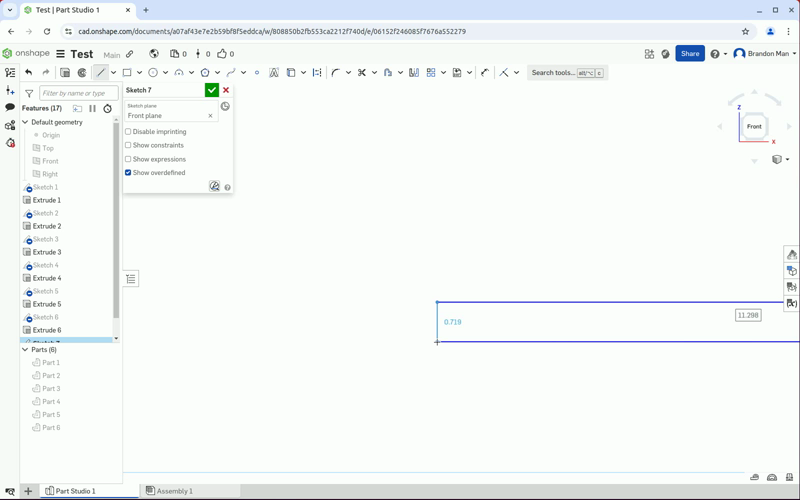
scroll(-6)
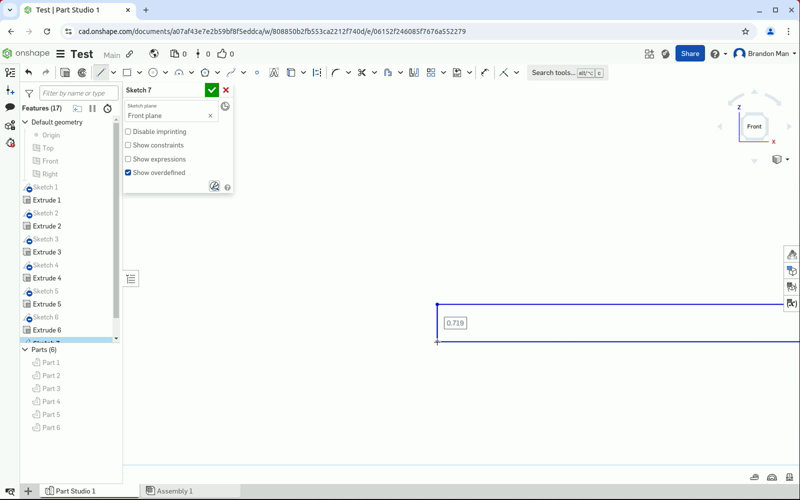
scroll(-6)
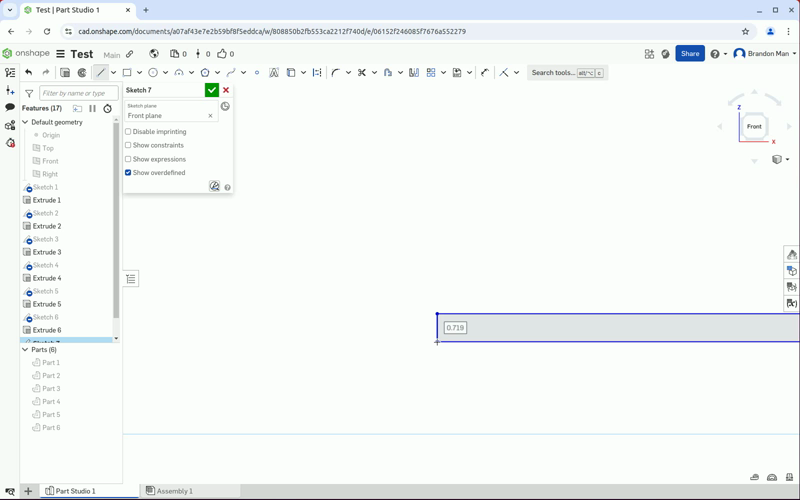
scroll(-6)
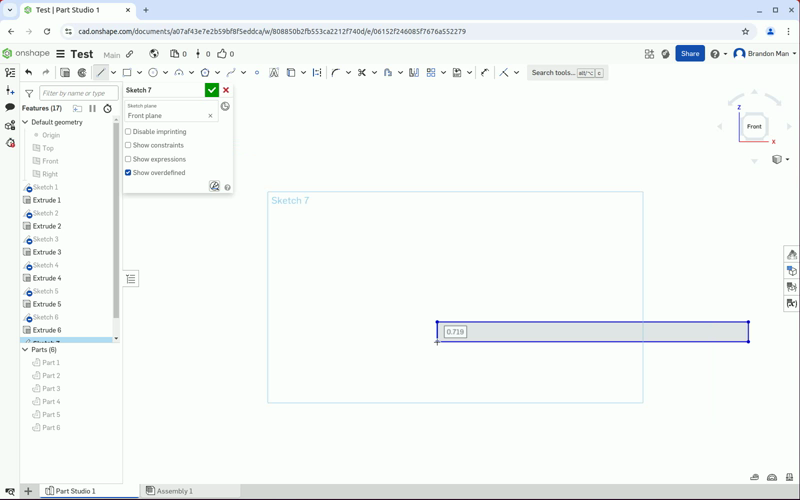
scroll(-6)
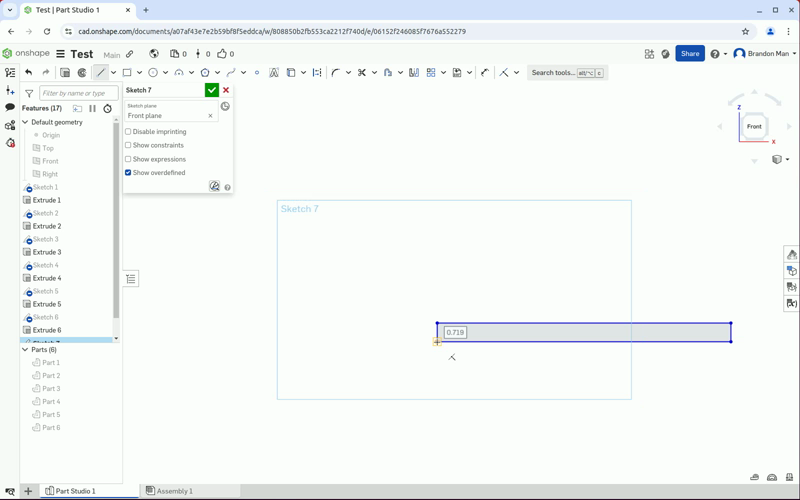
scroll(-6)
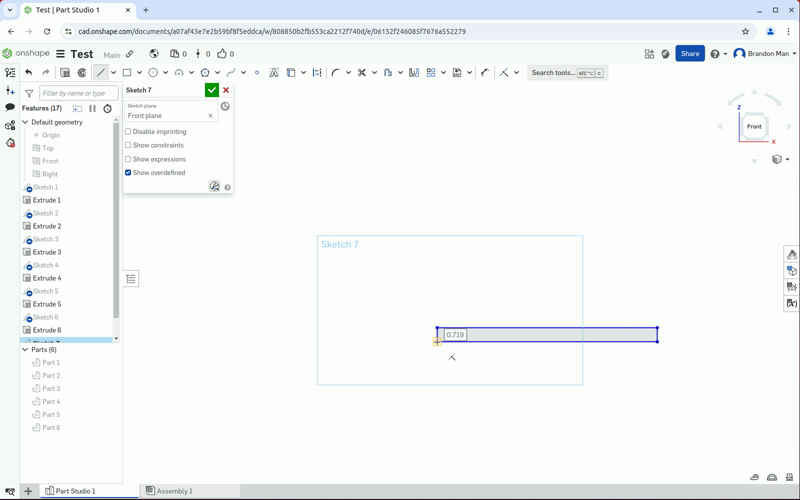
scroll(-6)
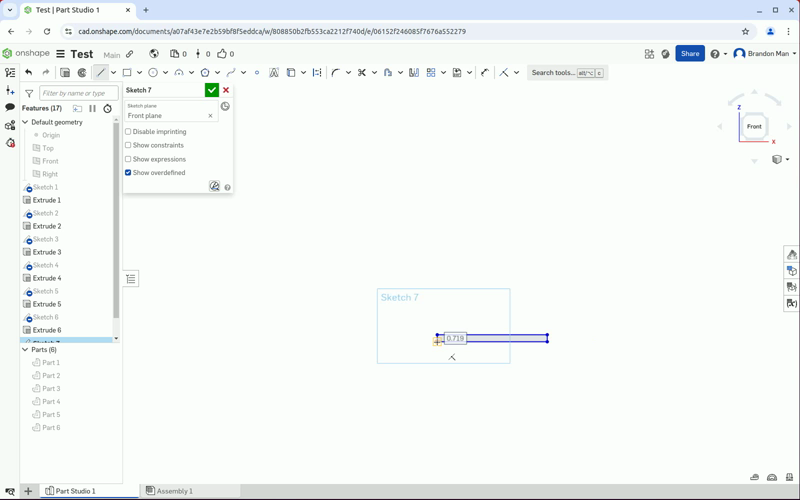
scroll(-6)
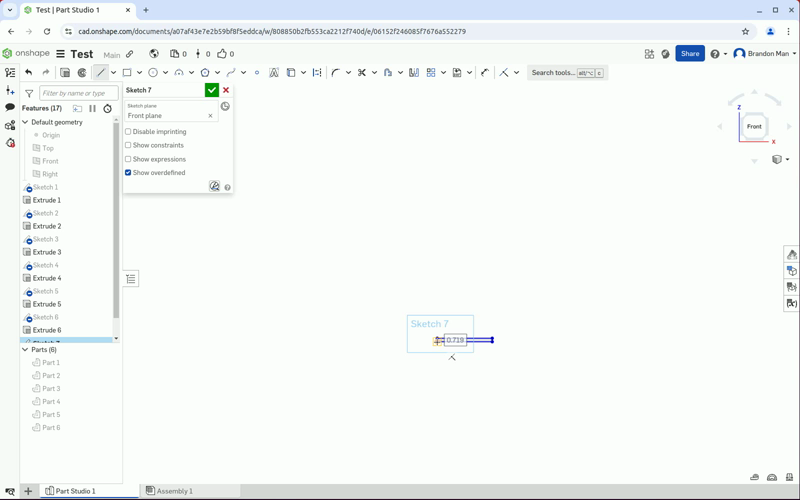
key(esc)
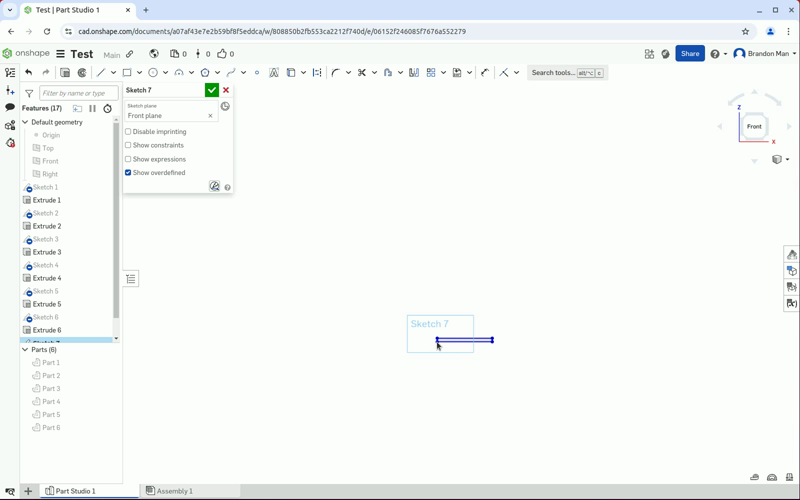
mouse_move(479, 340)
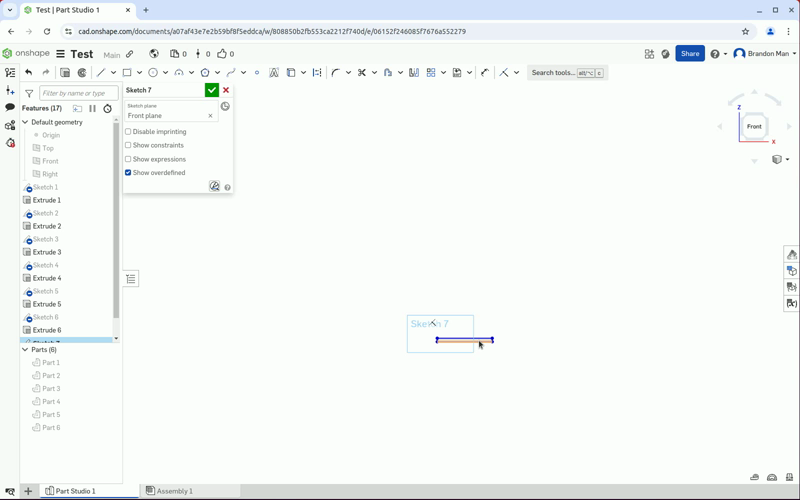
scroll(6)
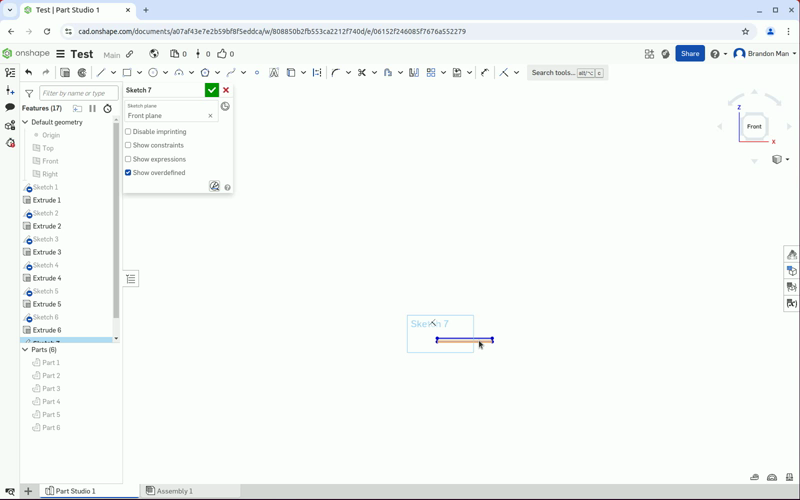
scroll(6)
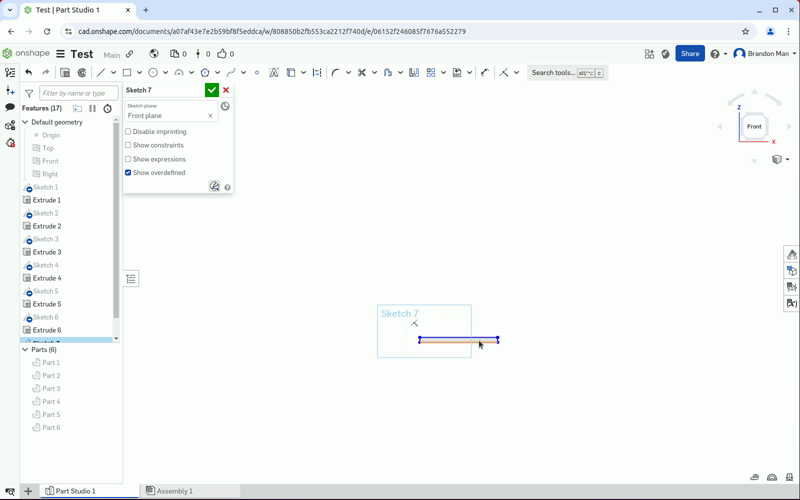
scroll(6)
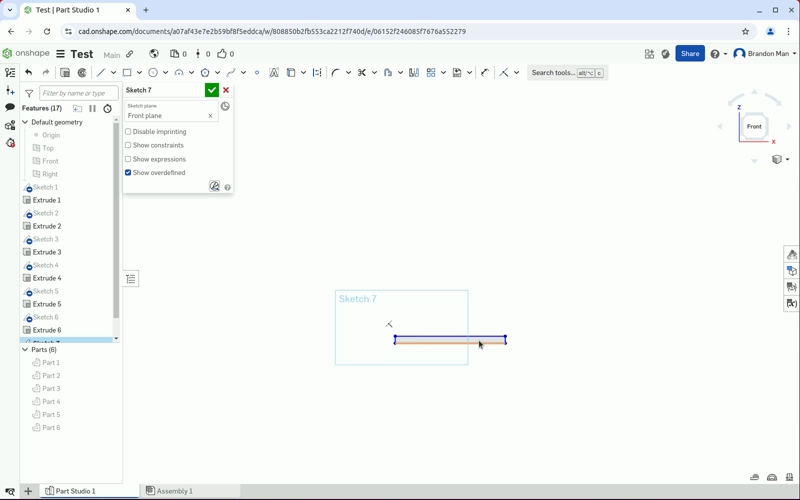
scroll(6)
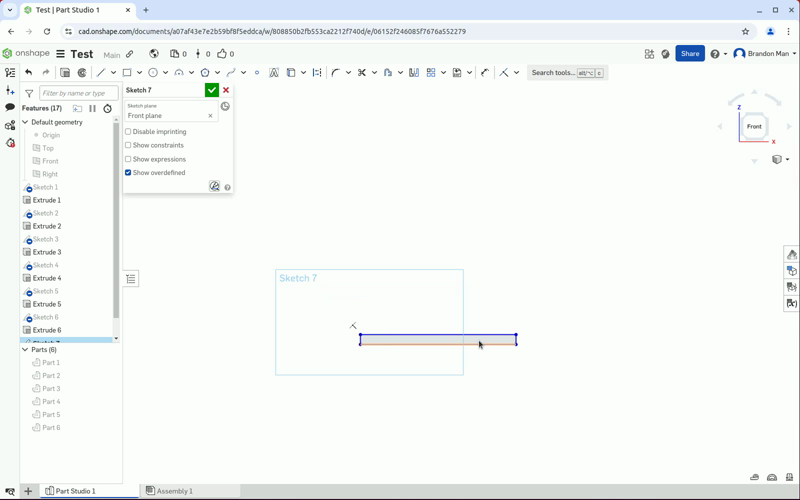
scroll(6)
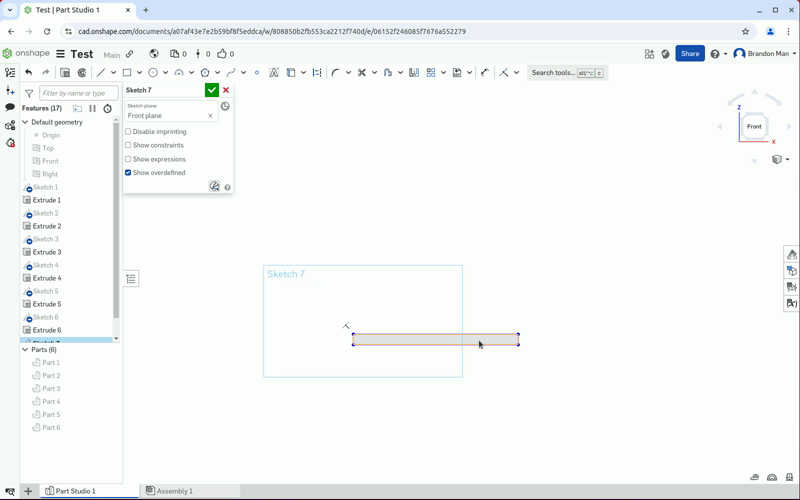
scroll(6)
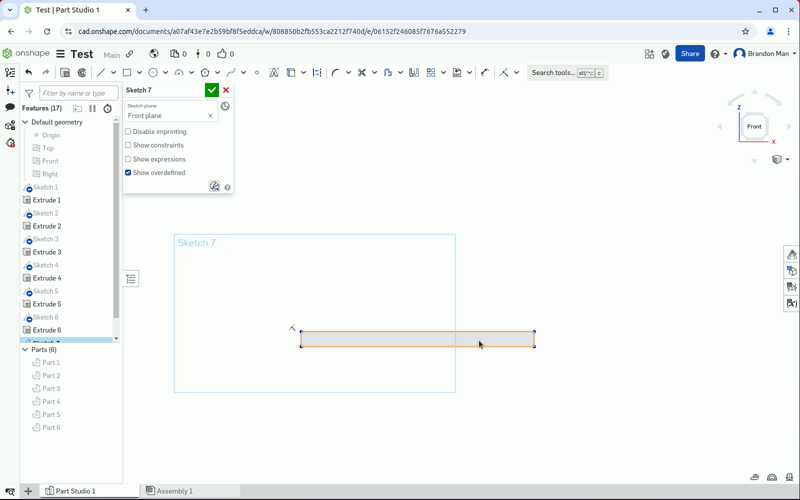
scroll(6)
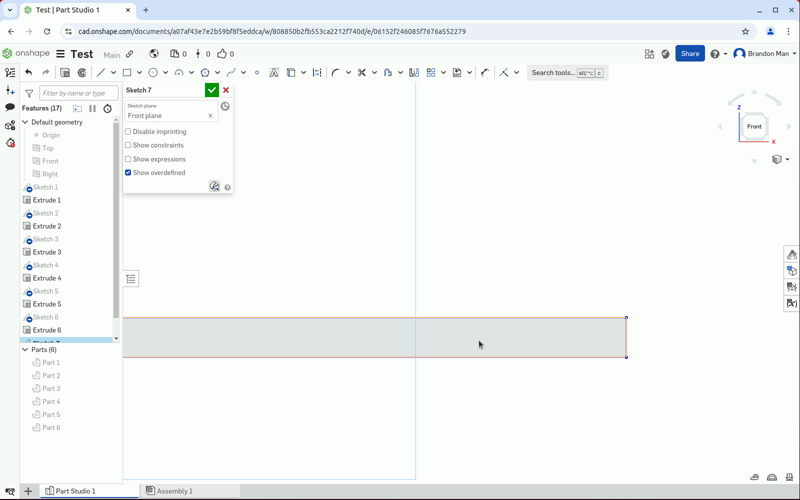
click(479, 340)
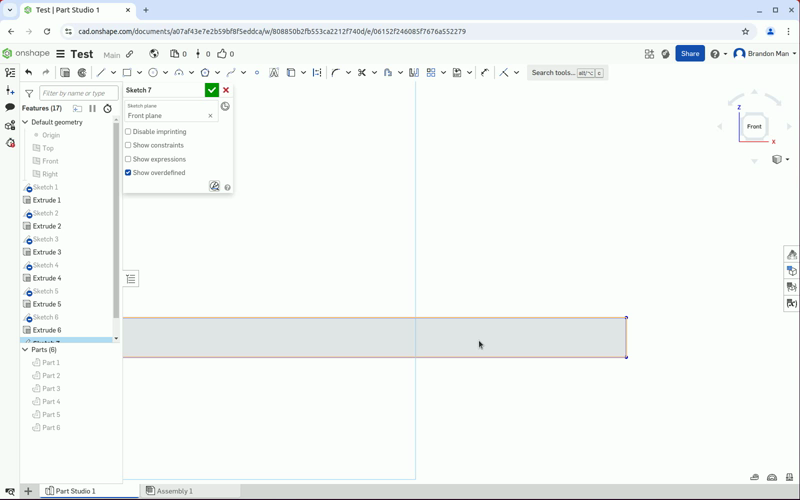
scroll(-6)
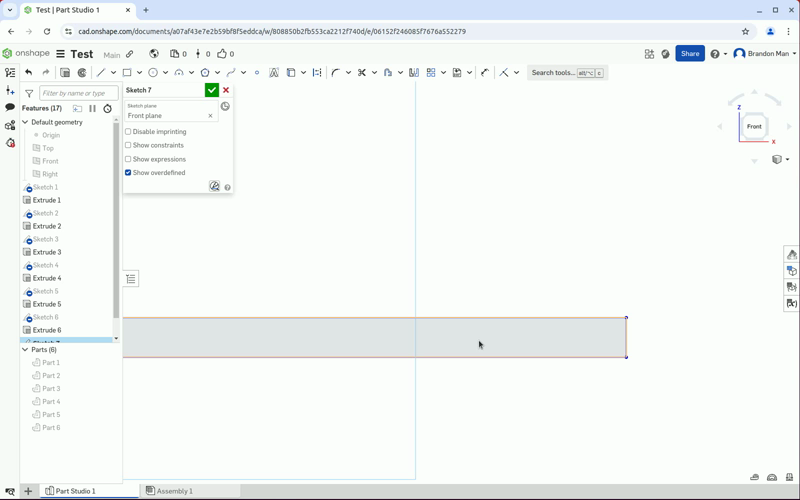
scroll(-6)
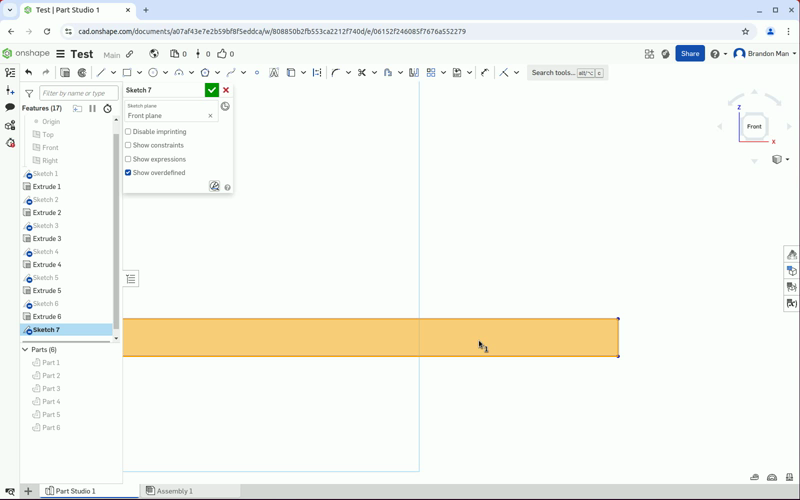
scroll(-6)
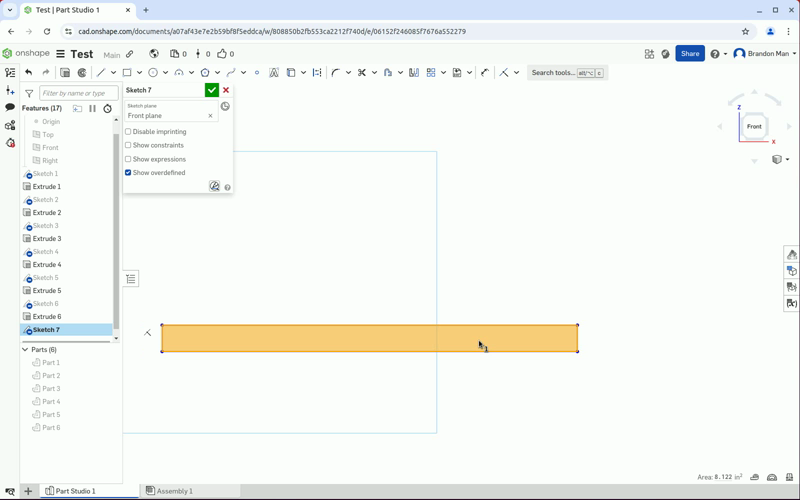
scroll(-6)
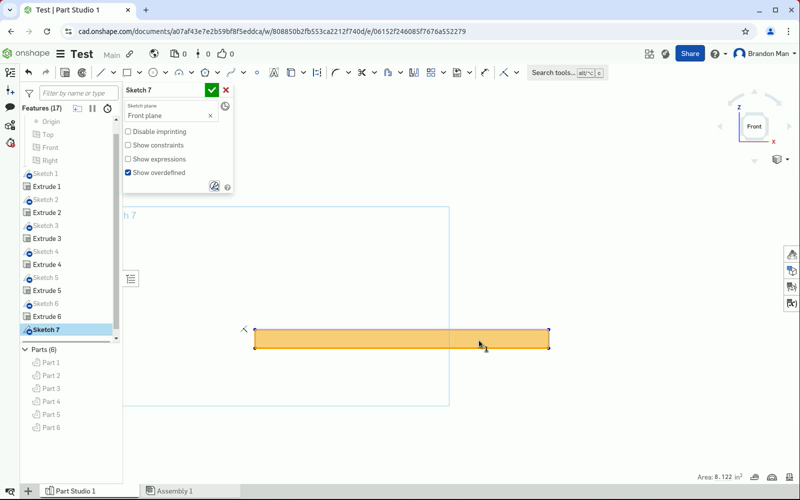
scroll(-6)
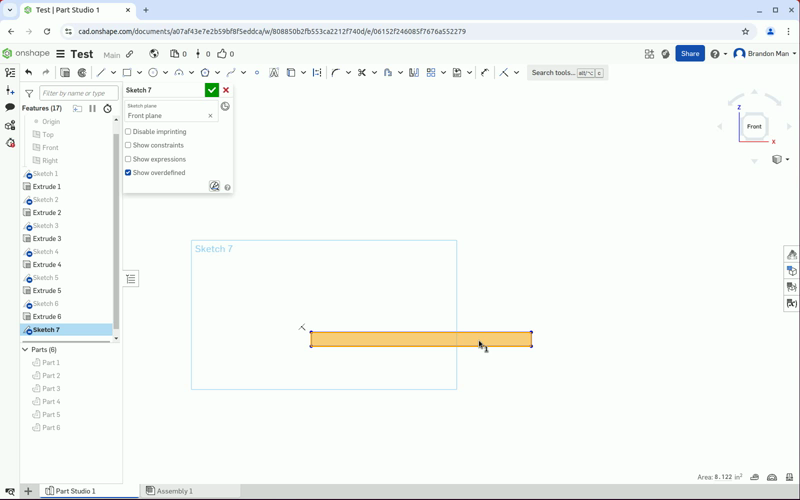
scroll(-6)
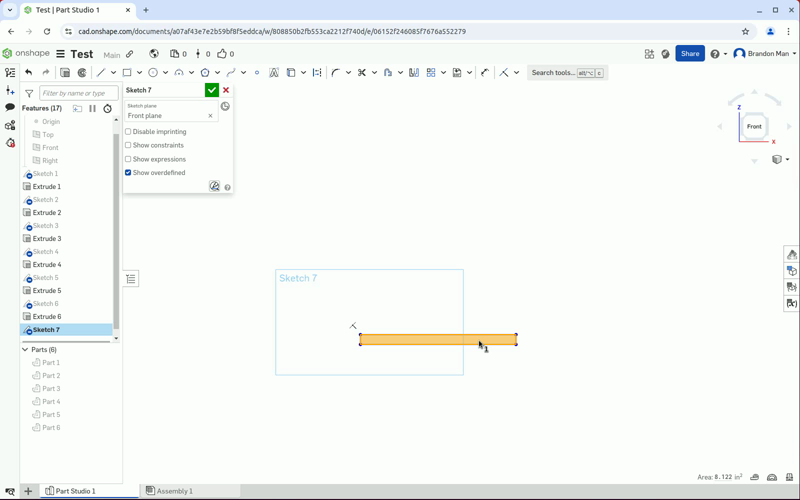
scroll(-6)
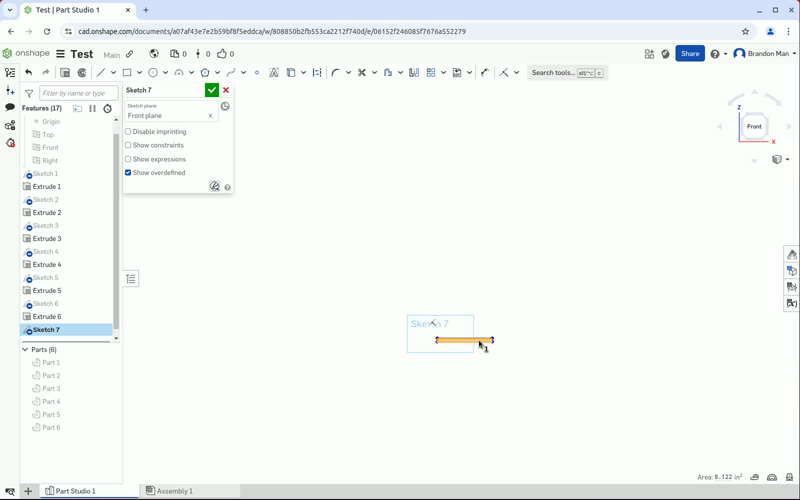
mouse_move(73, 352)
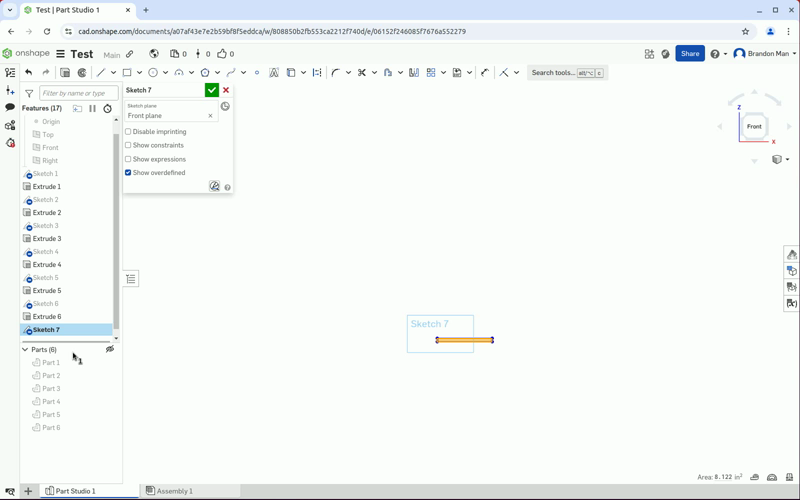
key(shift+y)
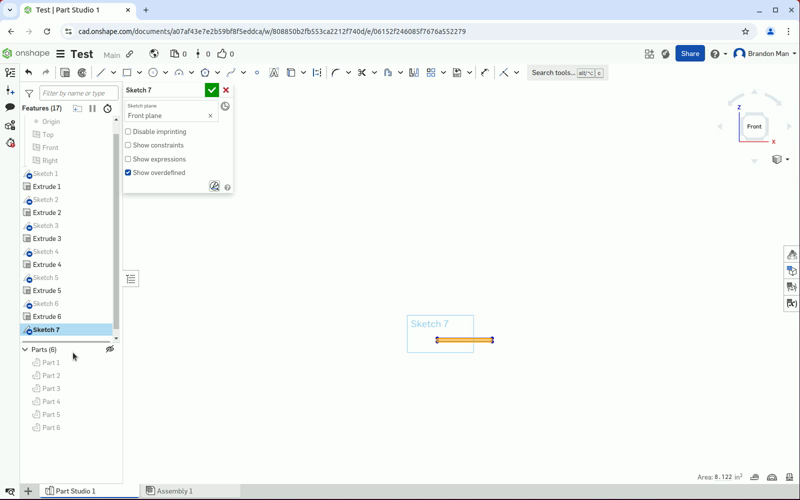
key(shift+e)
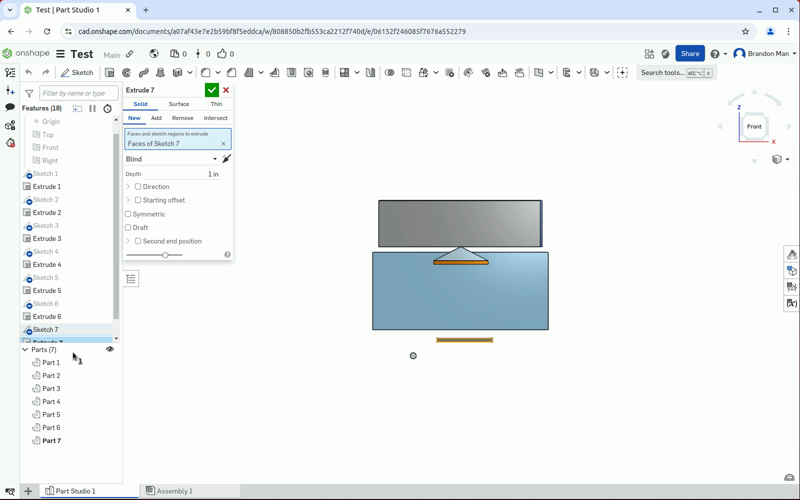
mouse_move(143, 106)
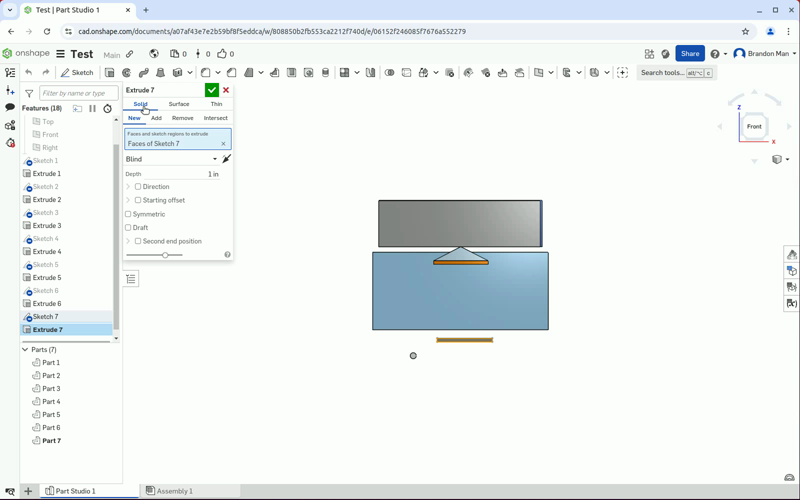
click(143, 106)
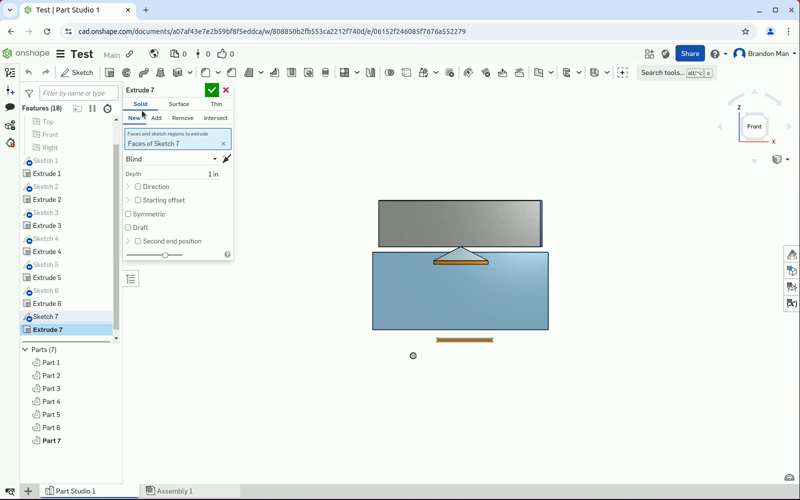
mouse_move(137, 120)
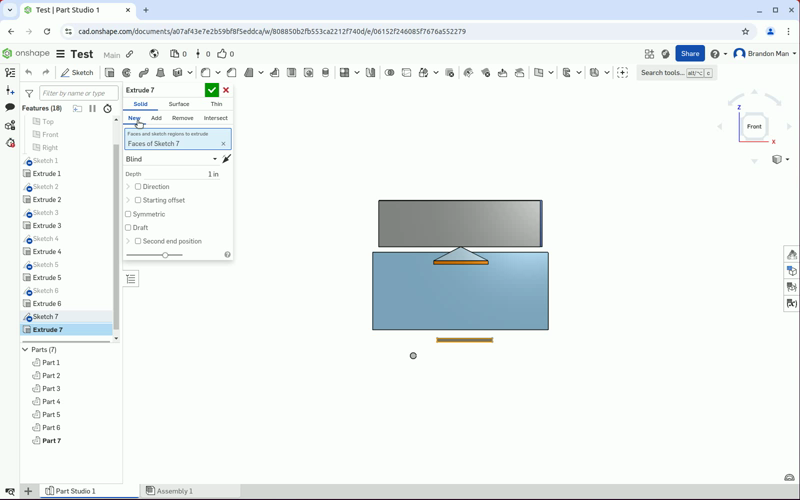
click(137, 120)
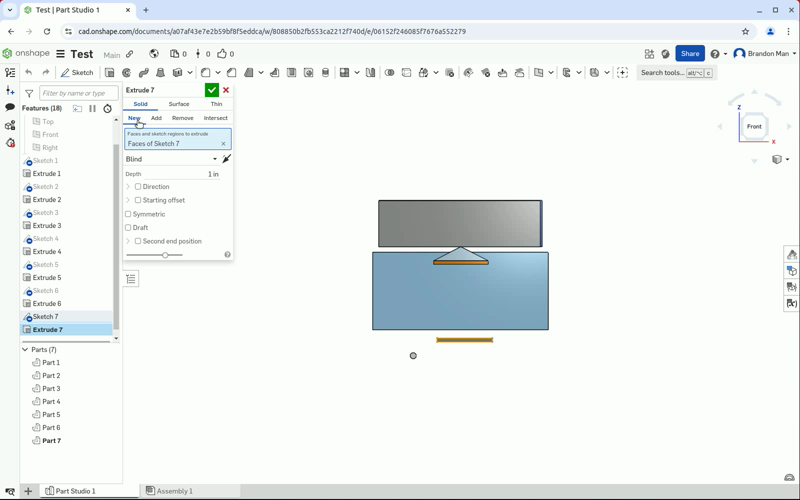
key(tab, 4)
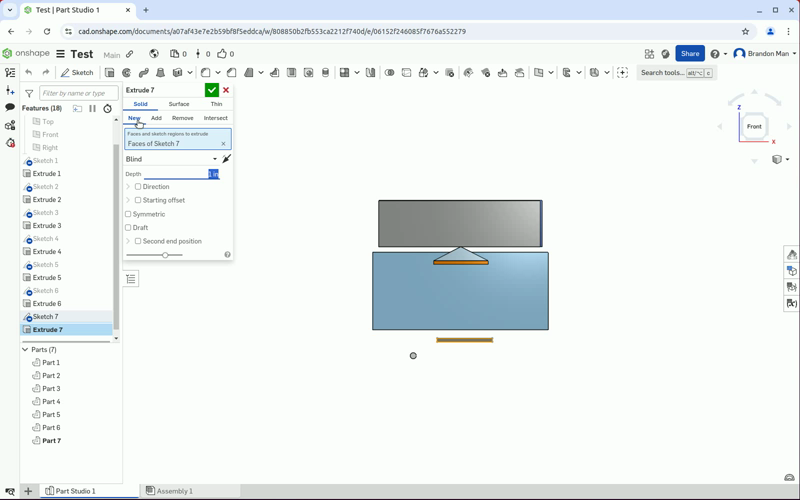
text(23.108)
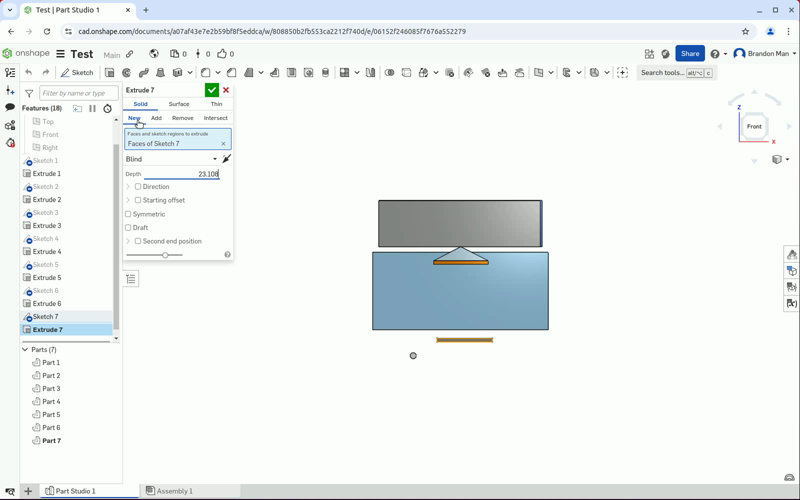
key(tab, 3)
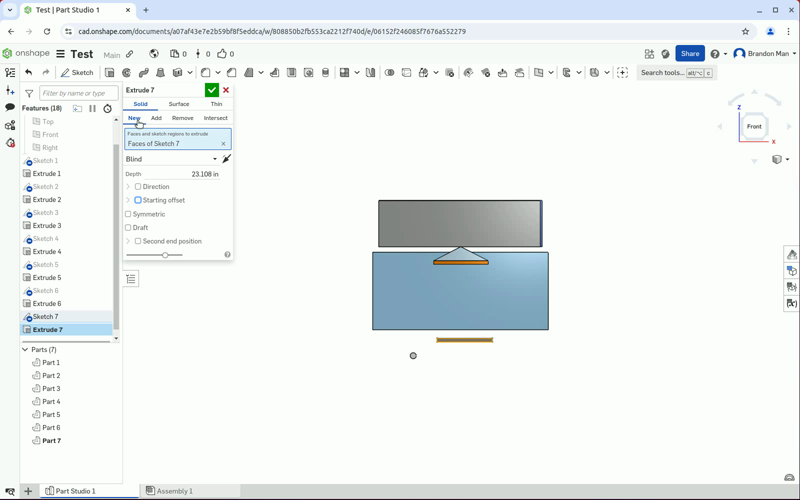
key(tab, 2)
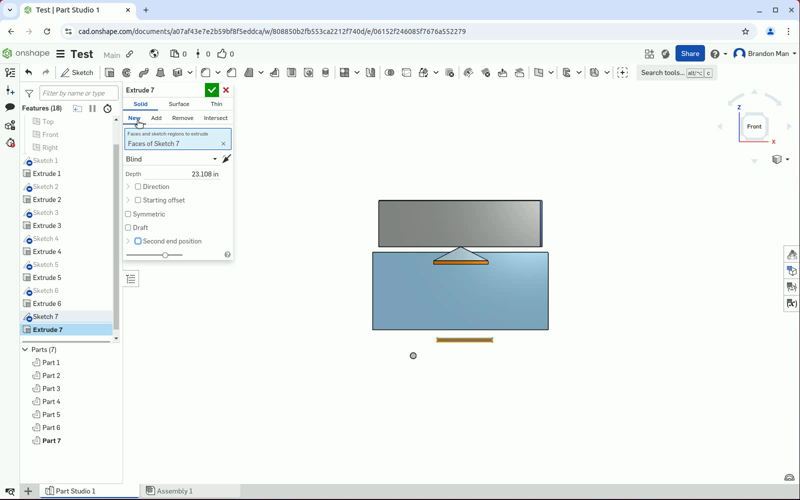
key(space)
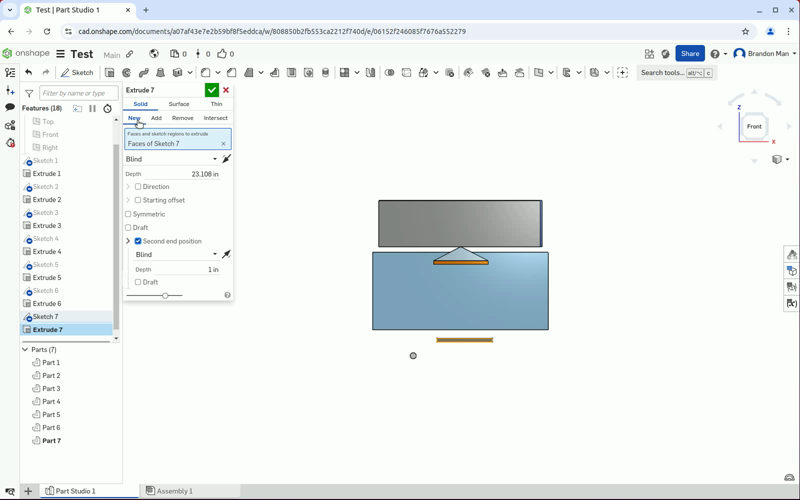
key(tab, 3)
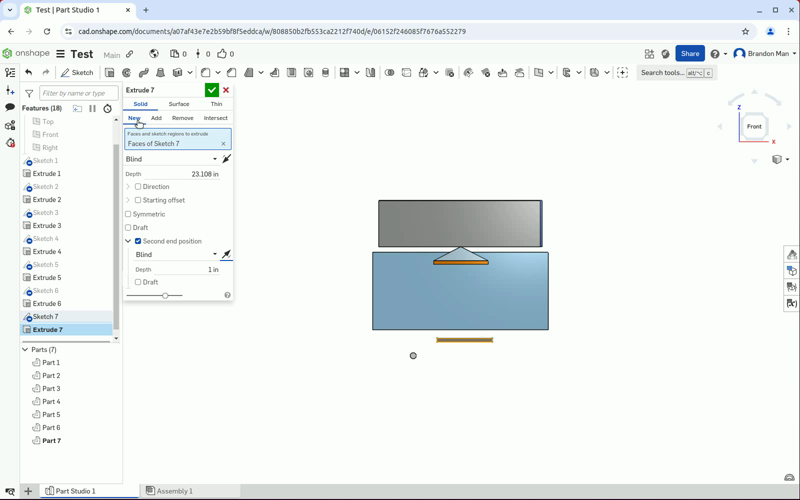
text(14.683)
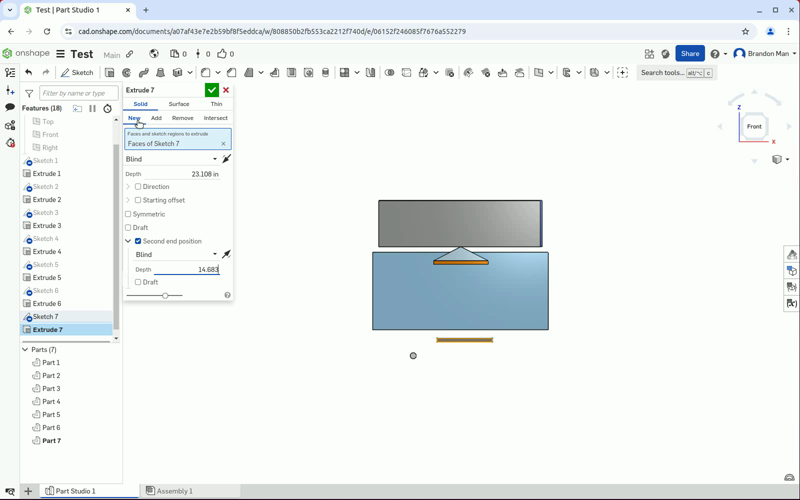
key(enter)
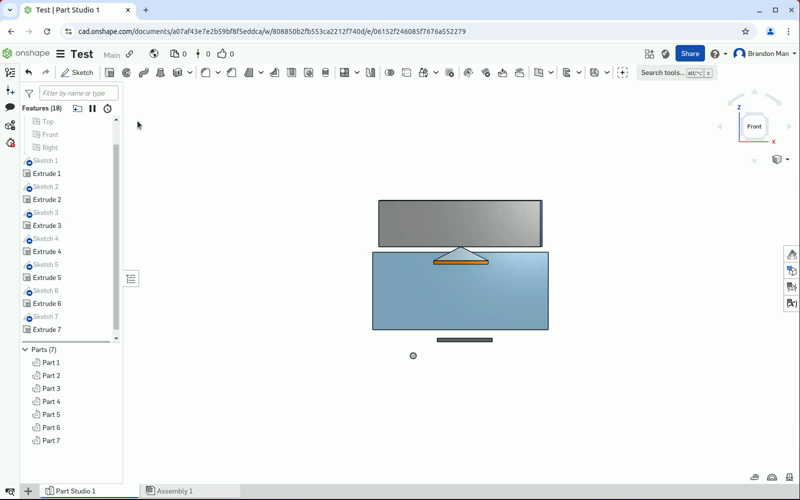
key(shift+h)
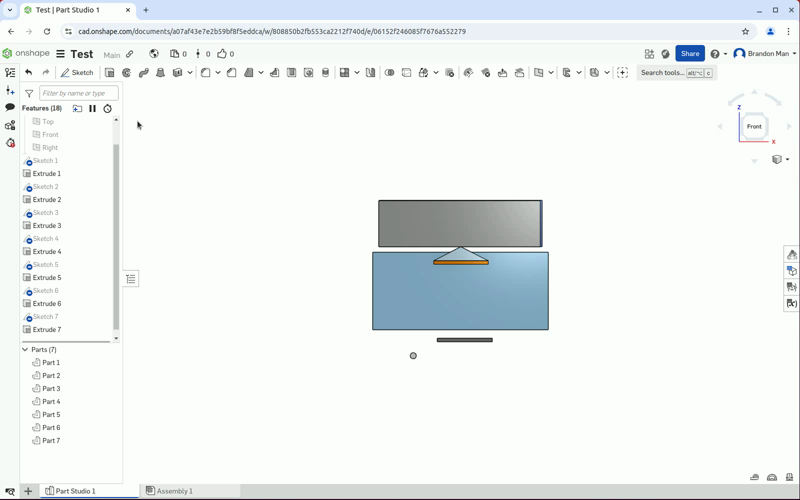
key(shift+h)
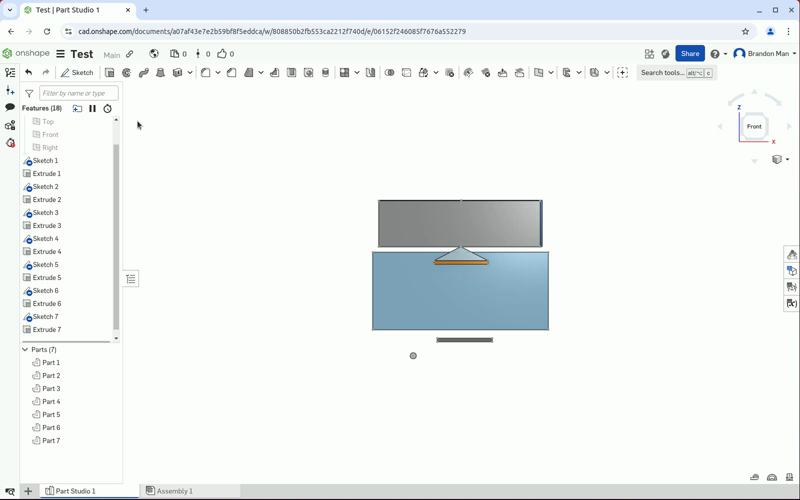
key(shift+7)
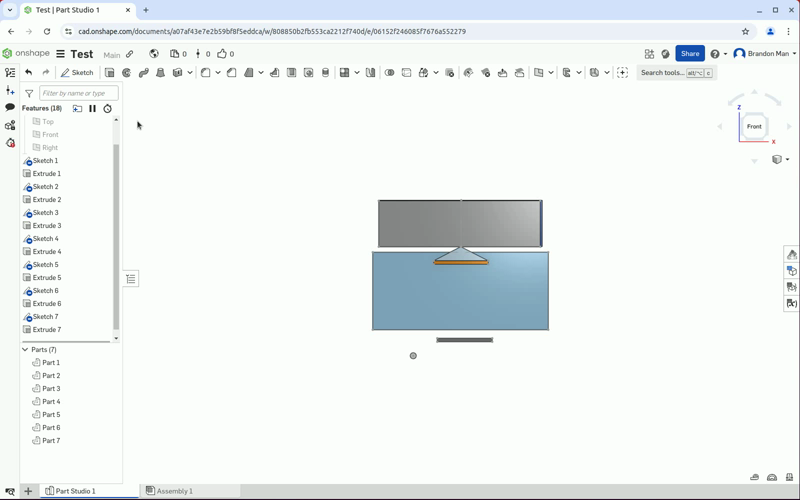
key(left, 2)
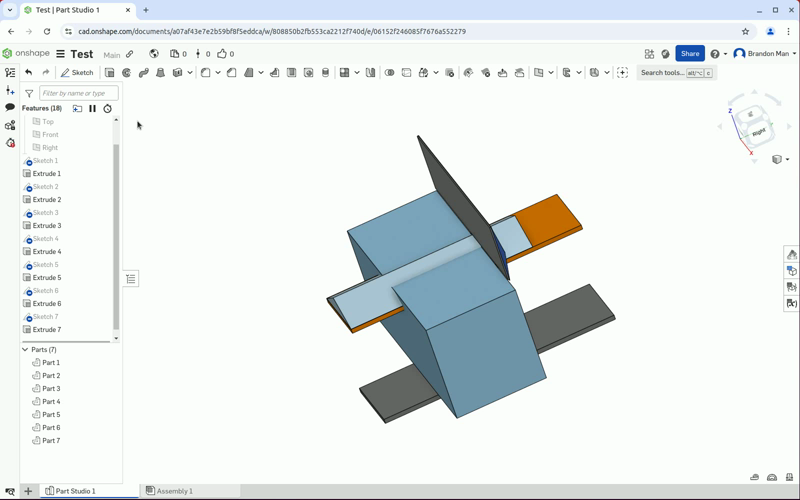
key(down, 2)
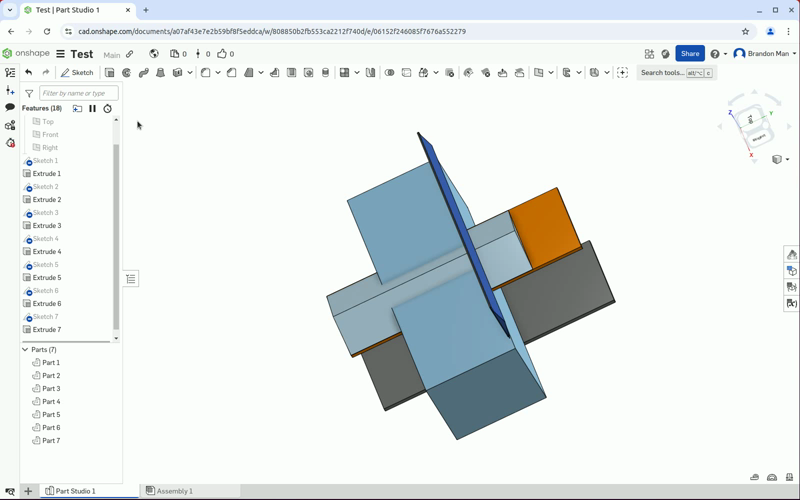
key(up, 2)
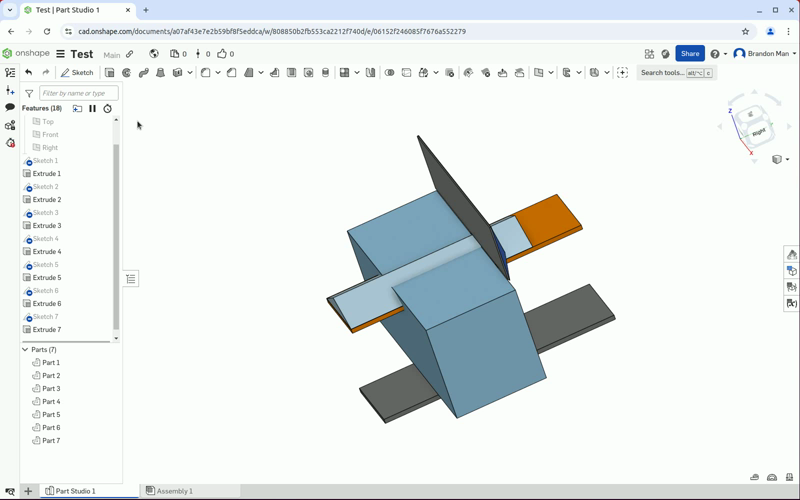
key(right, 2)
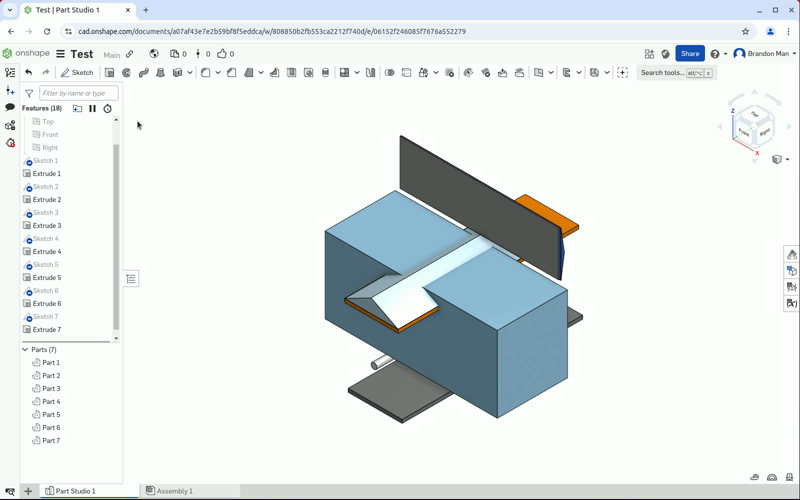
mouse_move(69, 163)
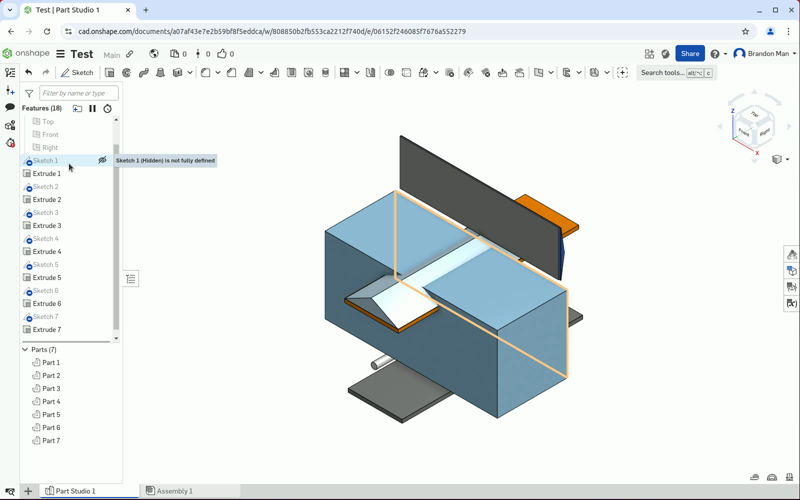
click(69, 163)